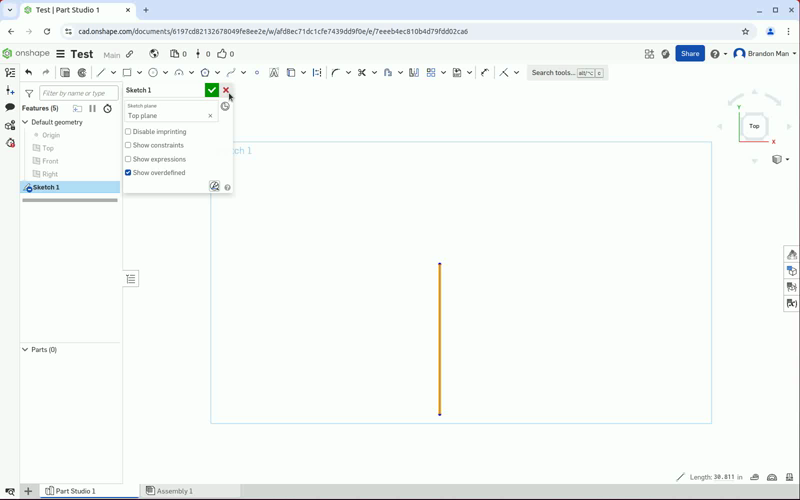
key(shift+h)
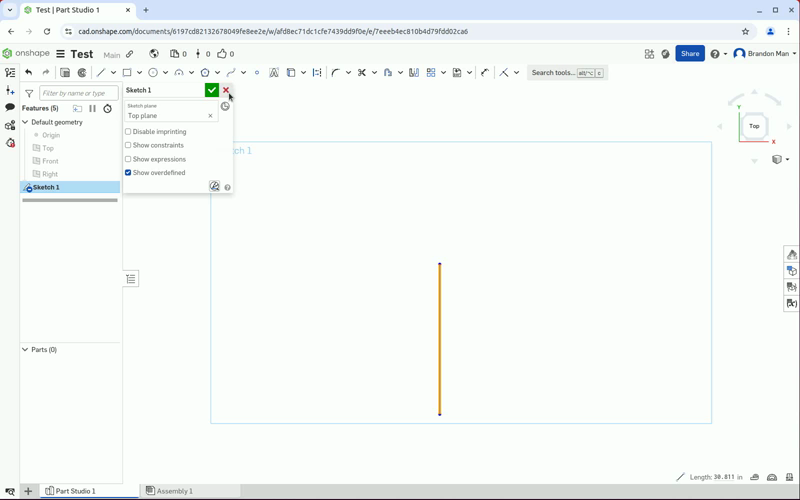
key(shift+s)
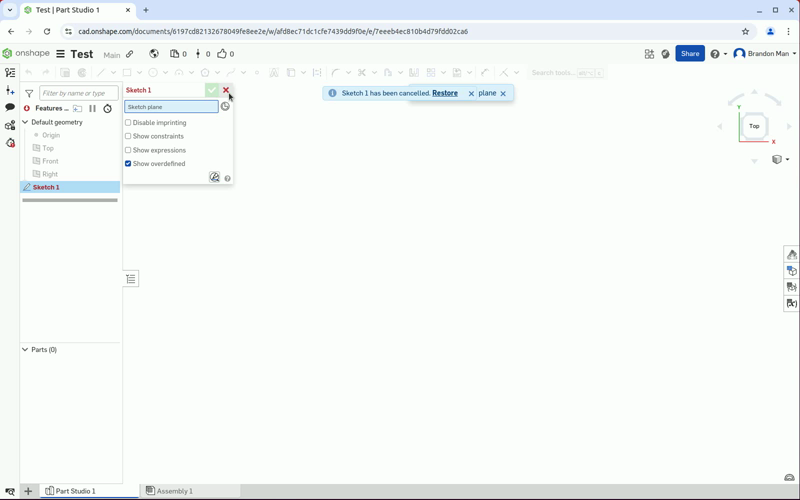
mouse_move(73, 150)
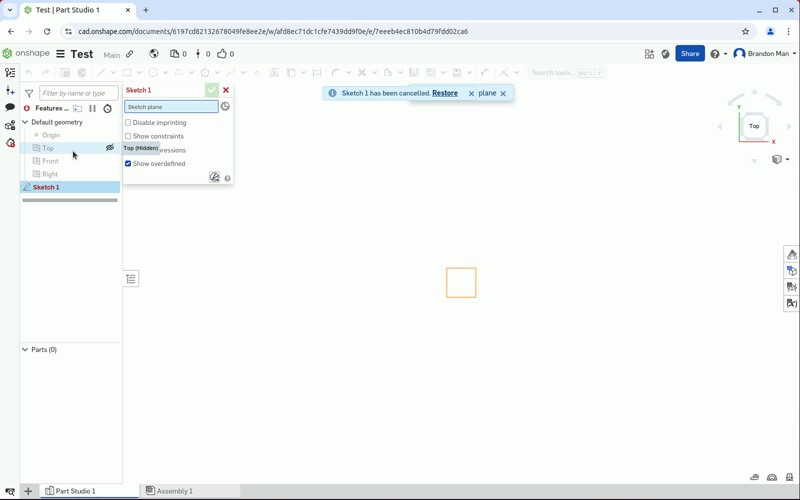
click(73, 150)
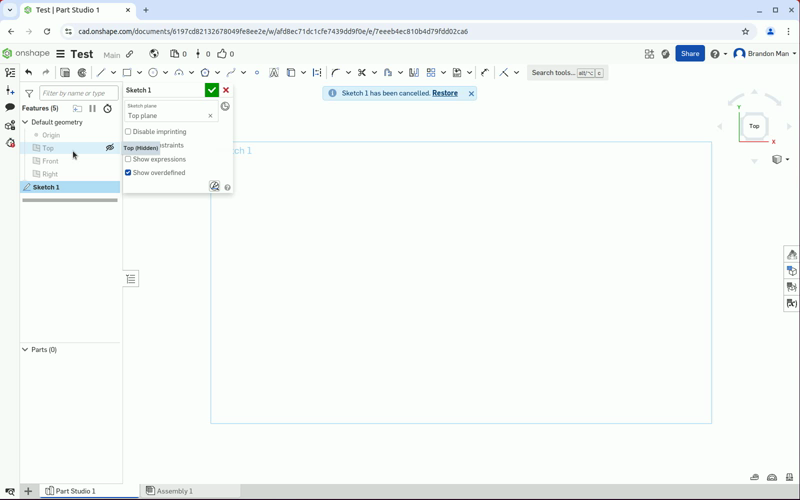
mouse_move(73, 352)
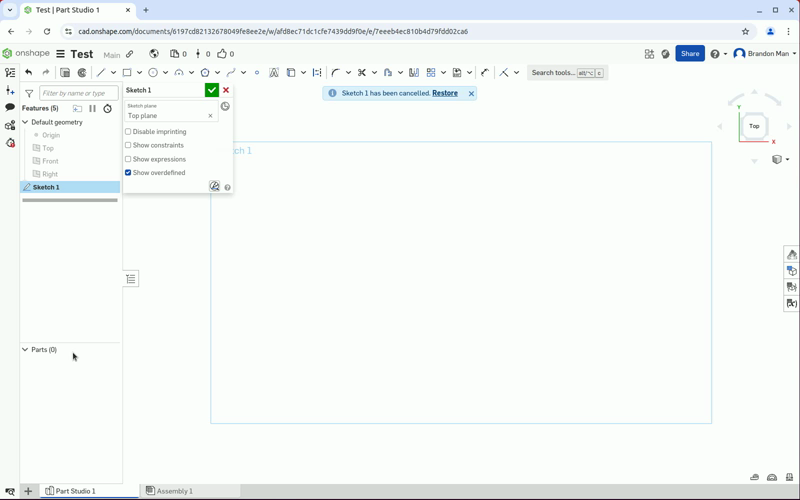
key(y)
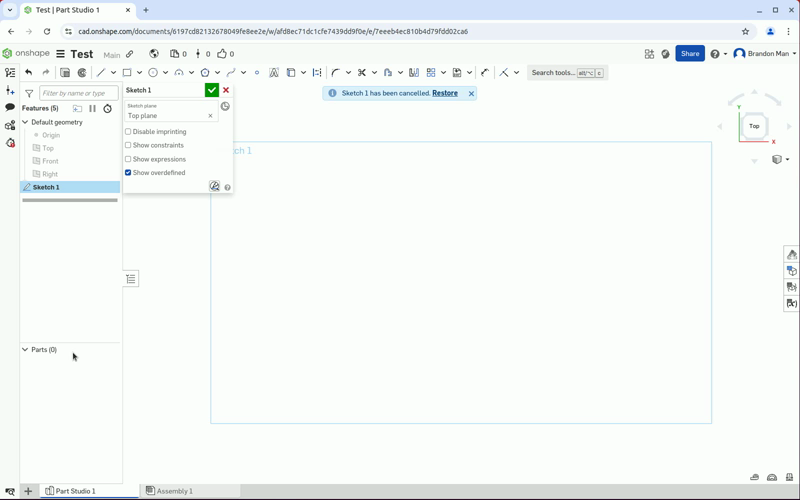
key(l)
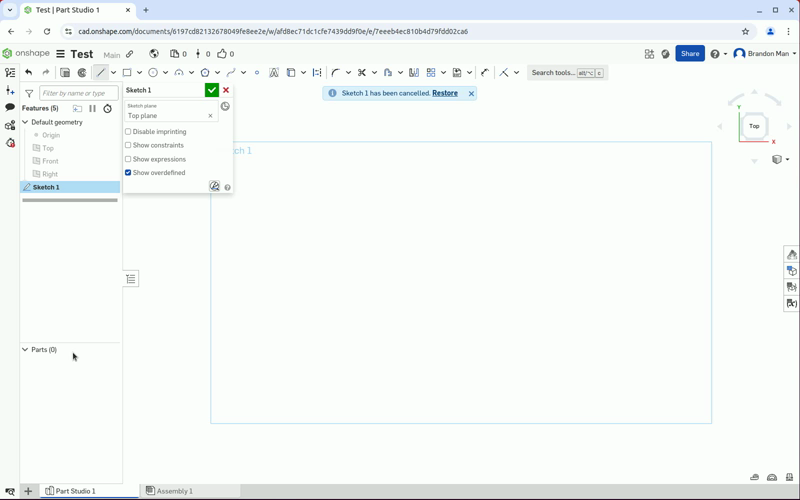
key_down(shift)
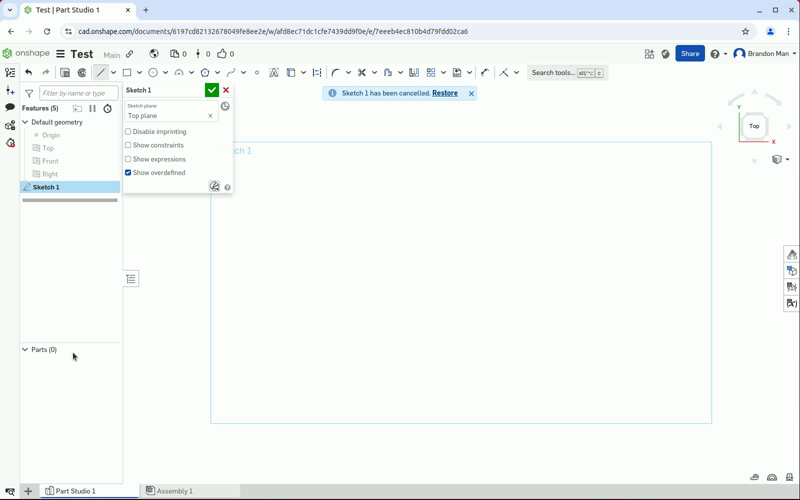
mouse_move(348, 282)
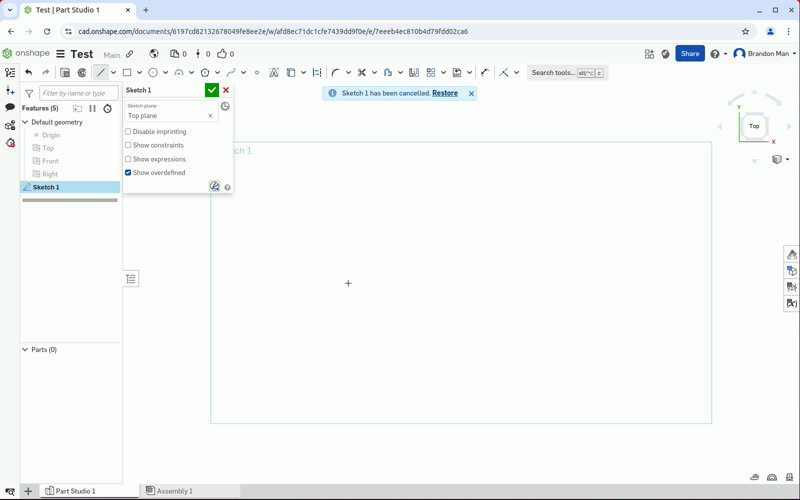
click(348, 282)
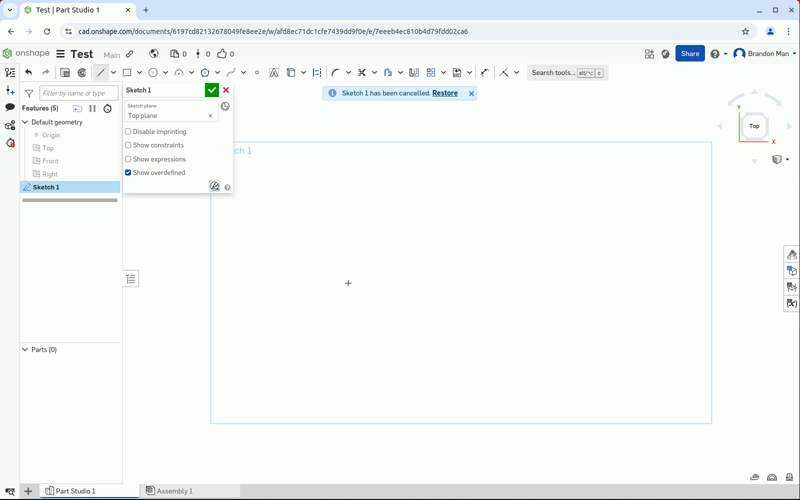
key_up(shift)
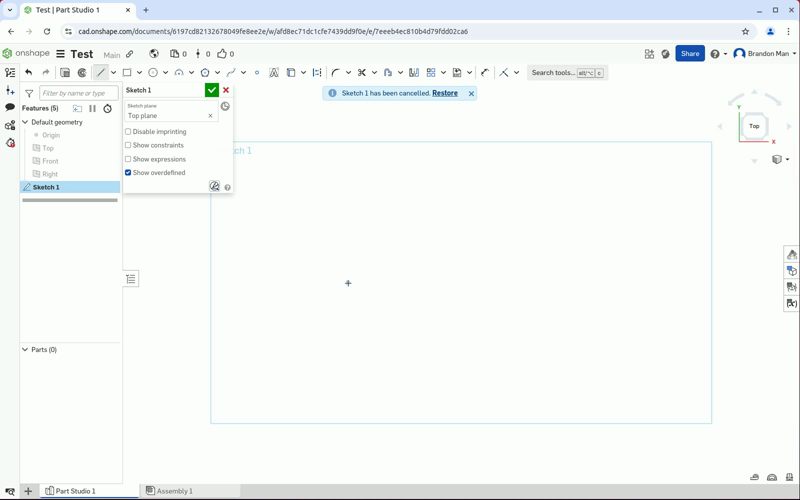
key_down(shift)
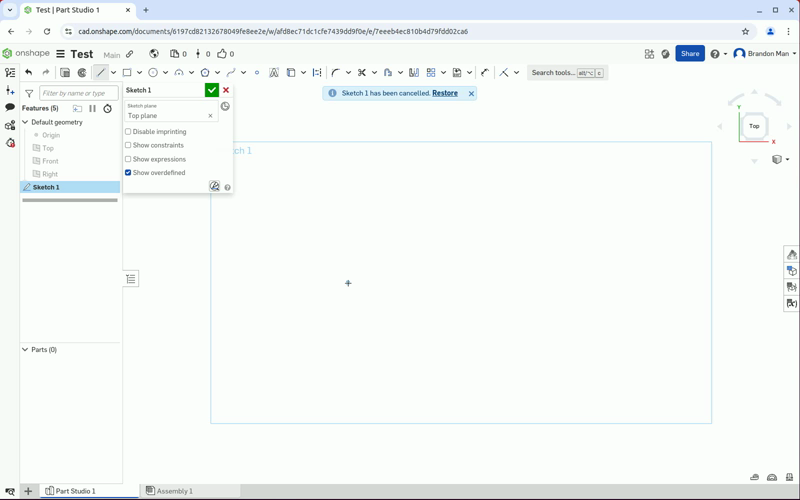
mouse_move(404, 379)
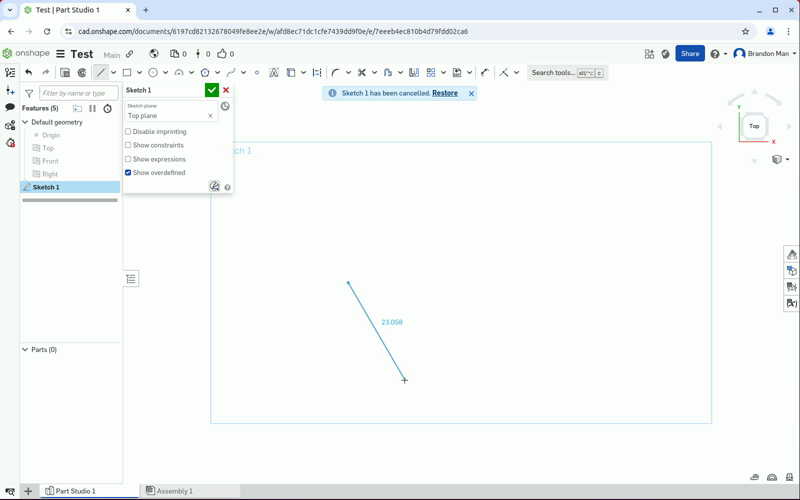
click(404, 379)
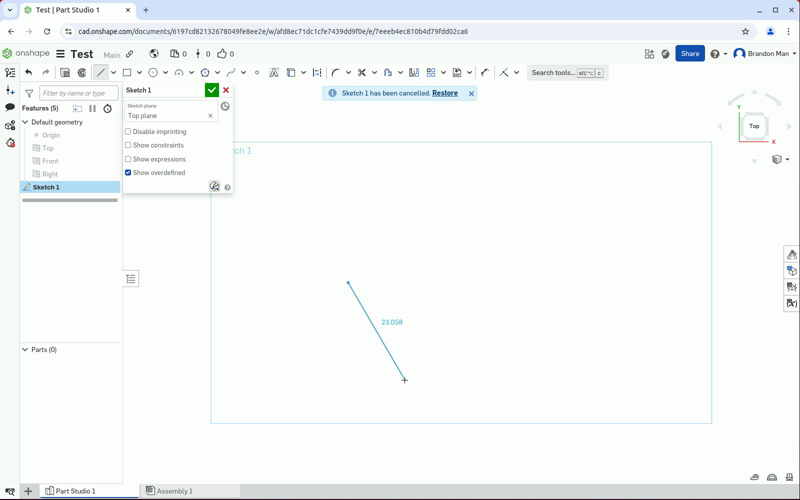
key_up(shift)
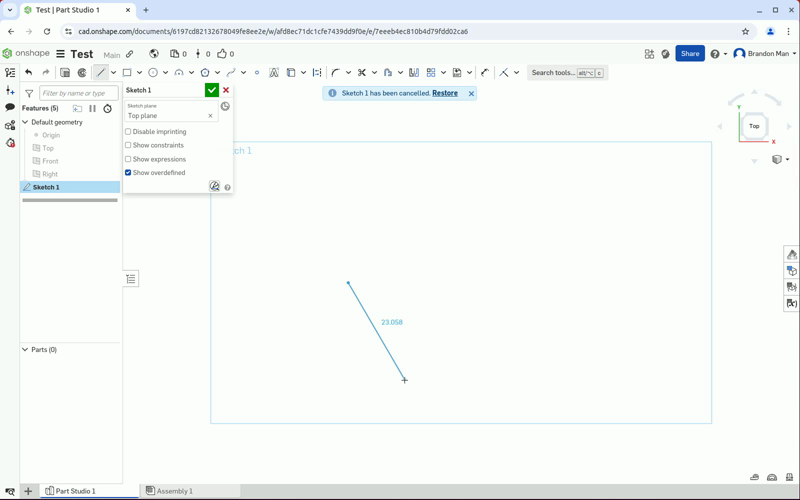
key_down(shift)
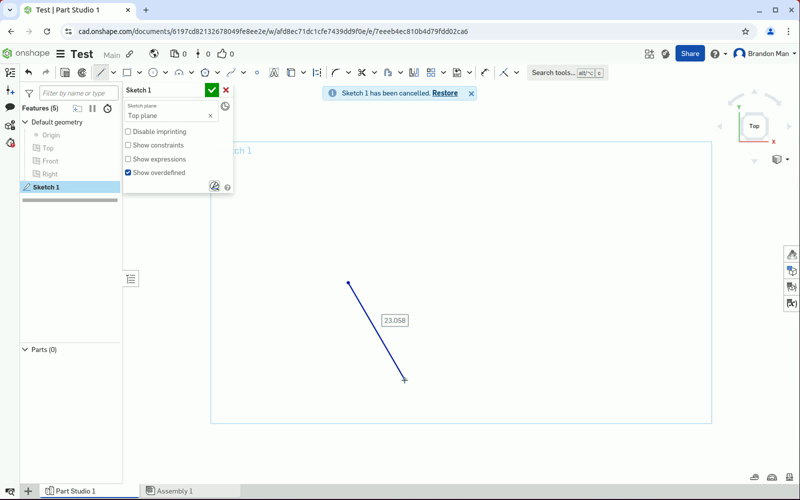
mouse_move(515, 379)
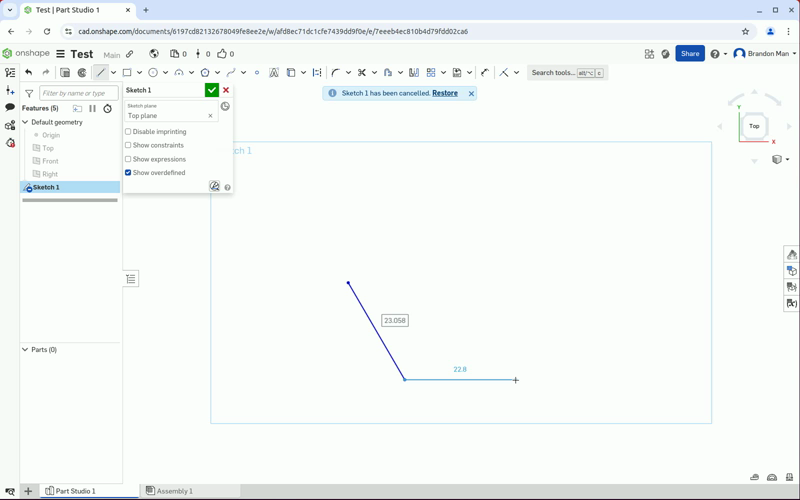
click(515, 379)
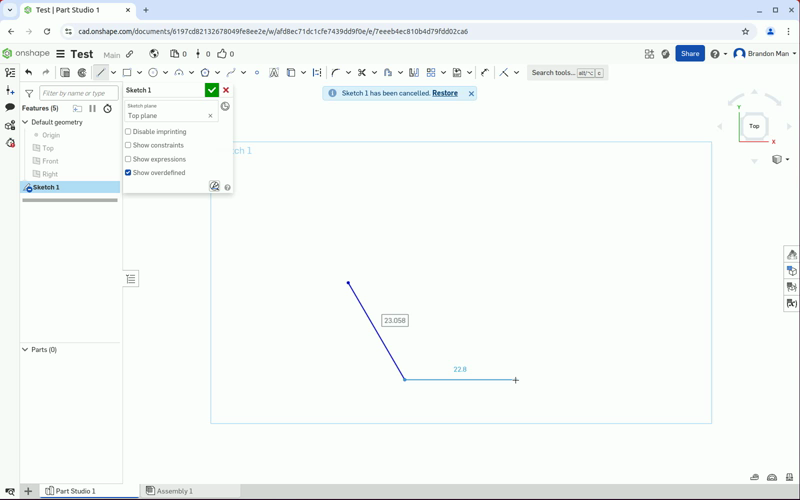
key_up(shift)
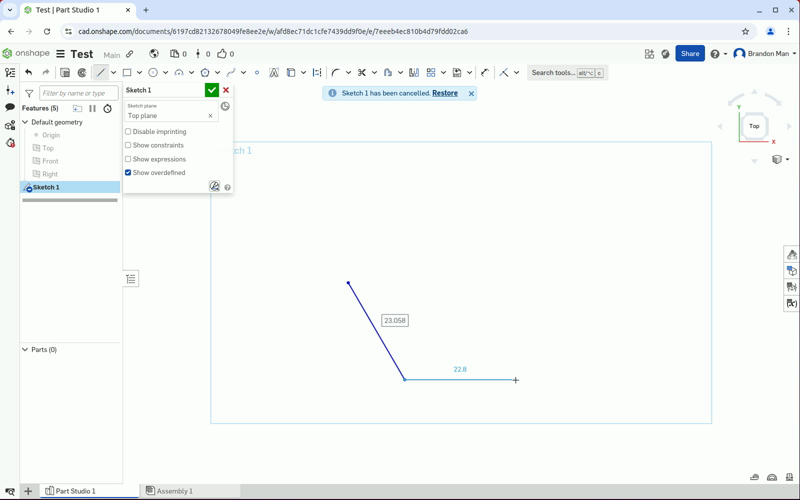
key_down(shift)
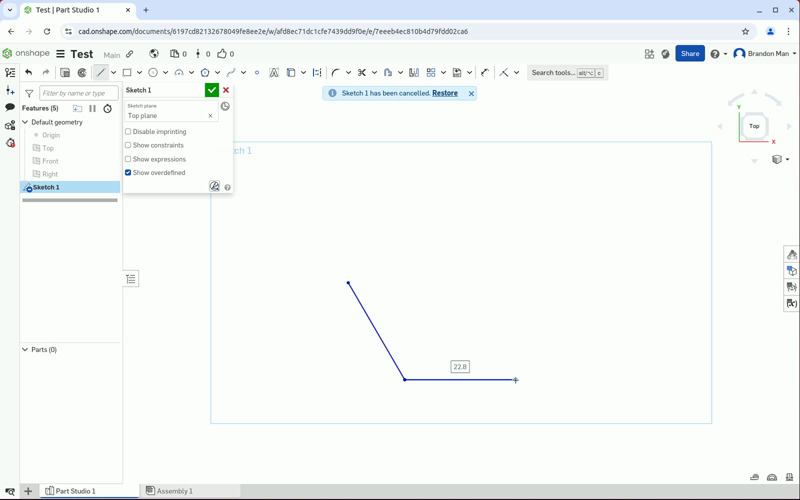
mouse_move(572, 282)
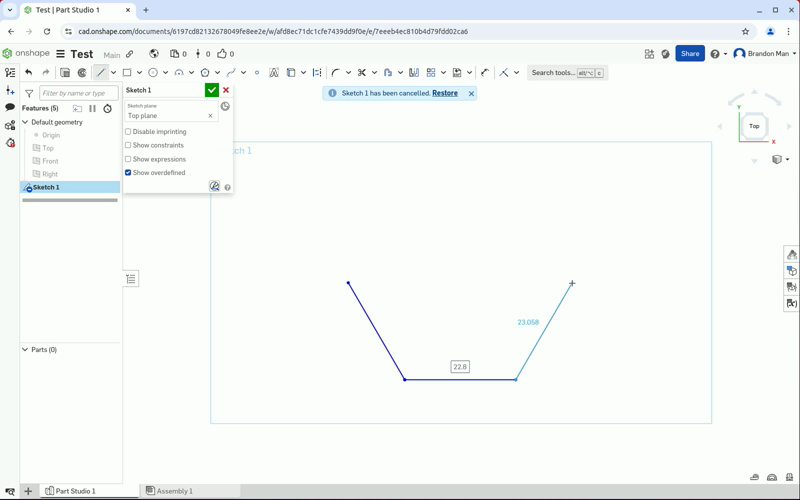
click(572, 282)
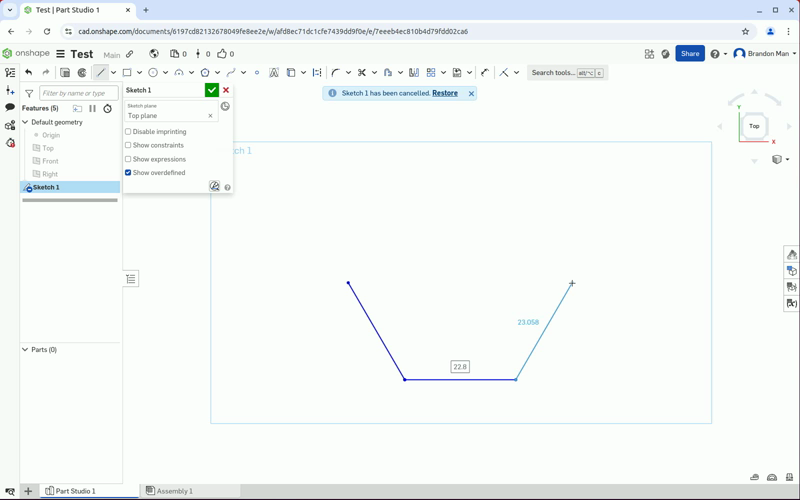
key_up(shift)
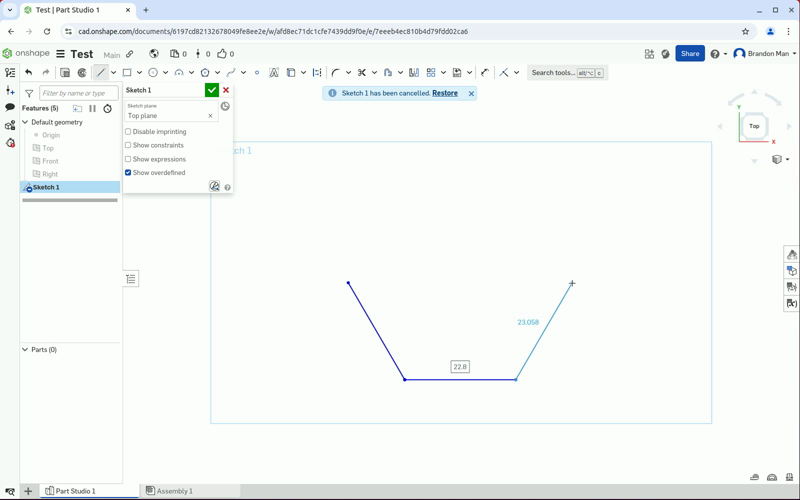
key_down(shift)
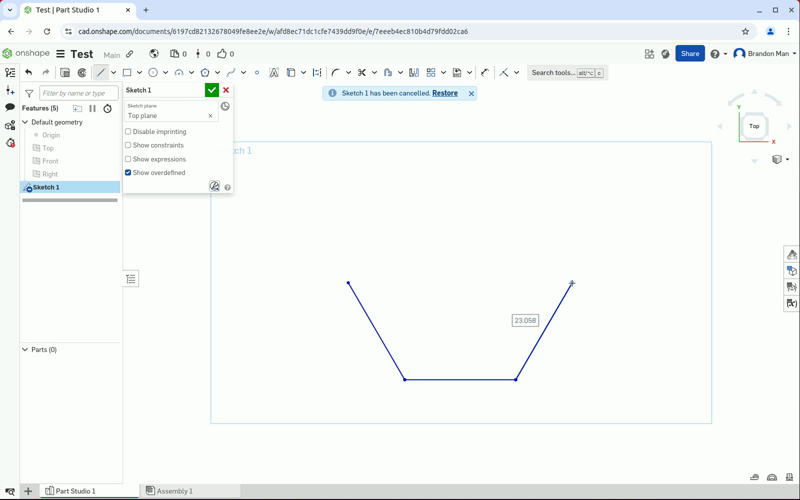
mouse_move(515, 186)
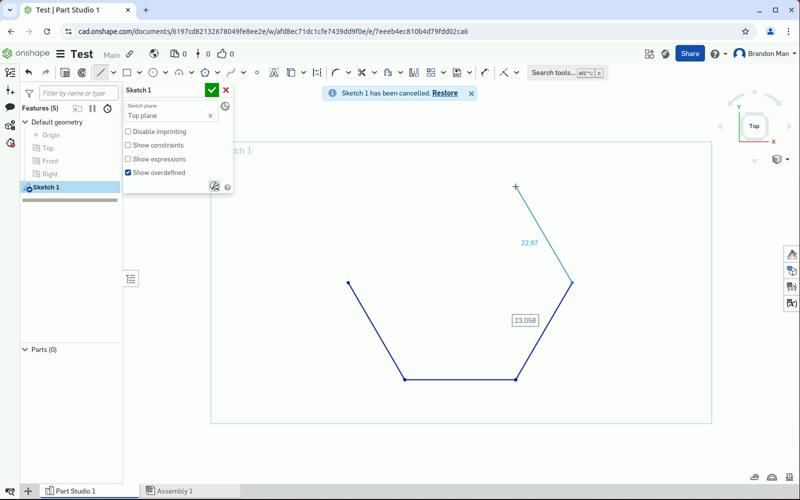
click(515, 186)
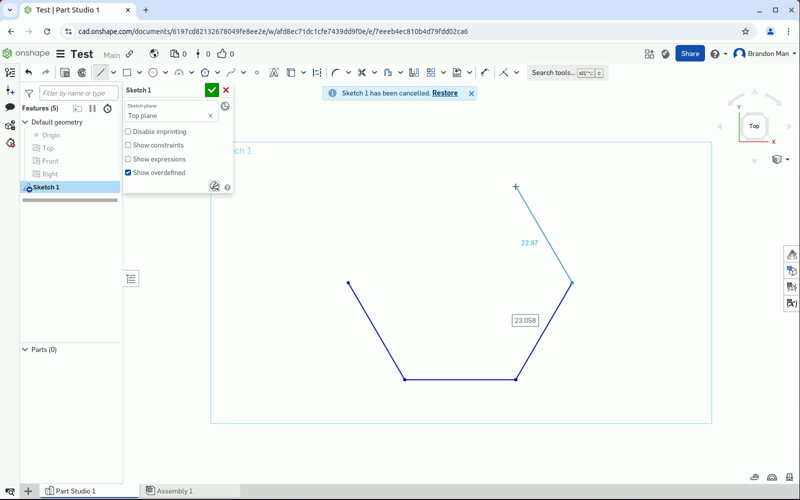
key_up(shift)
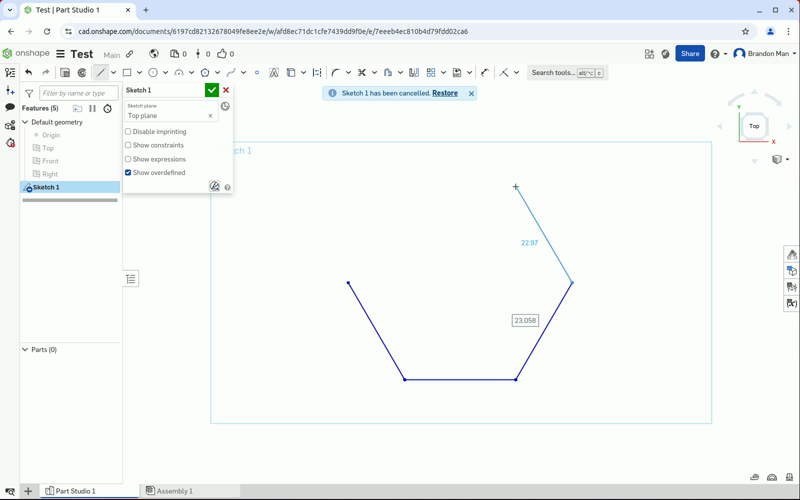
key_down(shift)
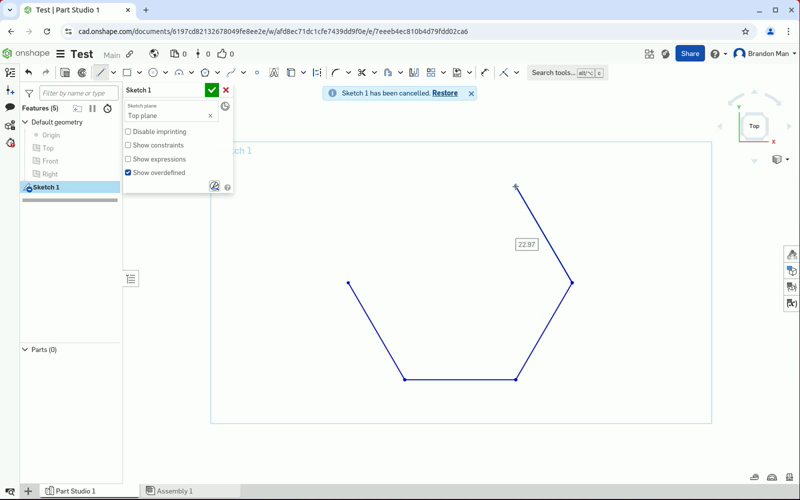
mouse_move(404, 186)
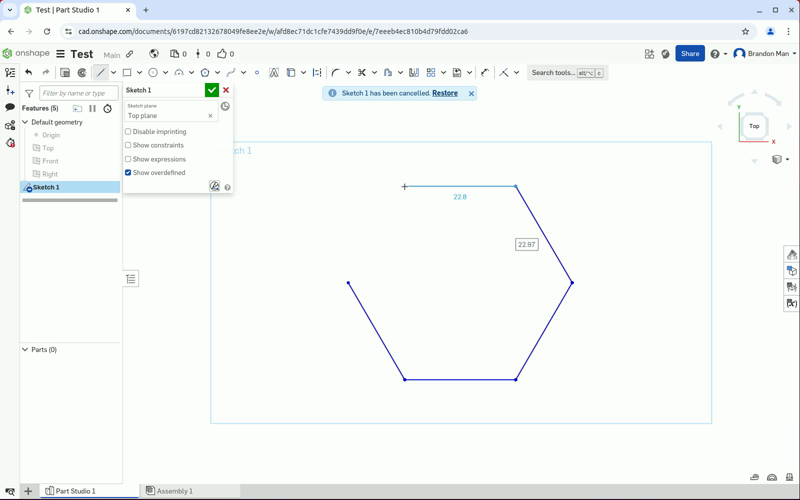
click(404, 186)
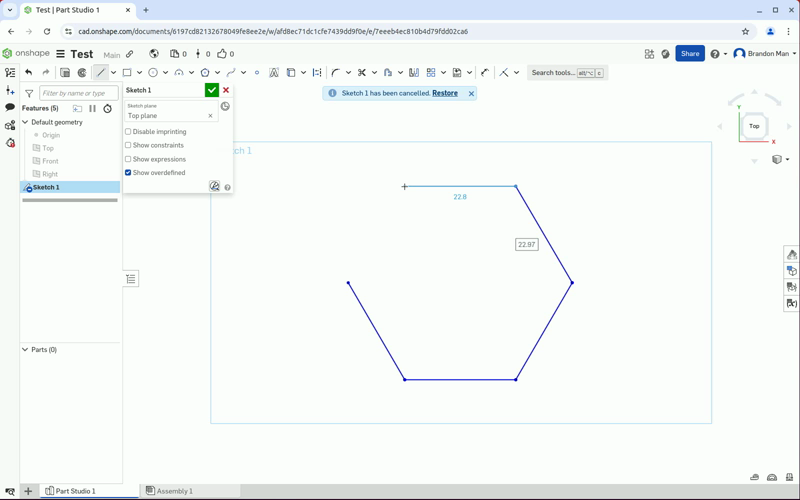
key_up(shift)
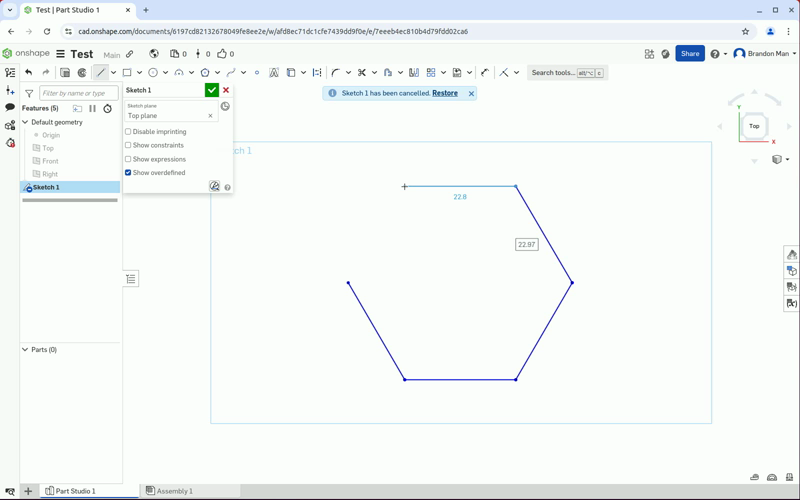
key_down(shift)
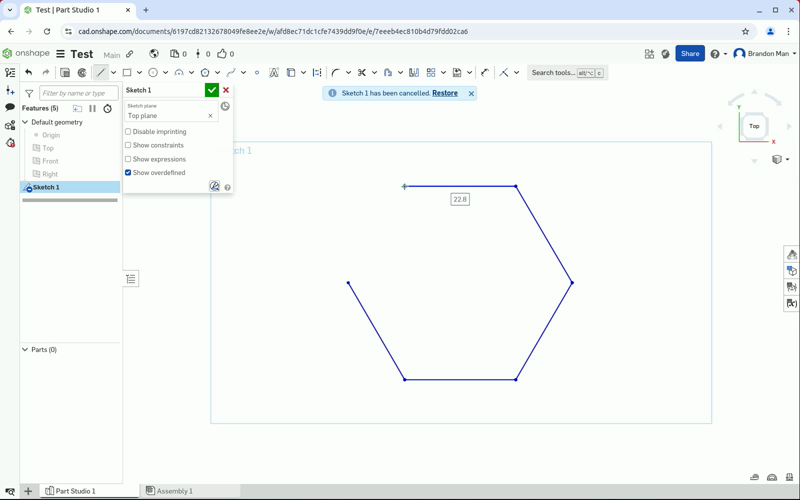
mouse_move(348, 282)
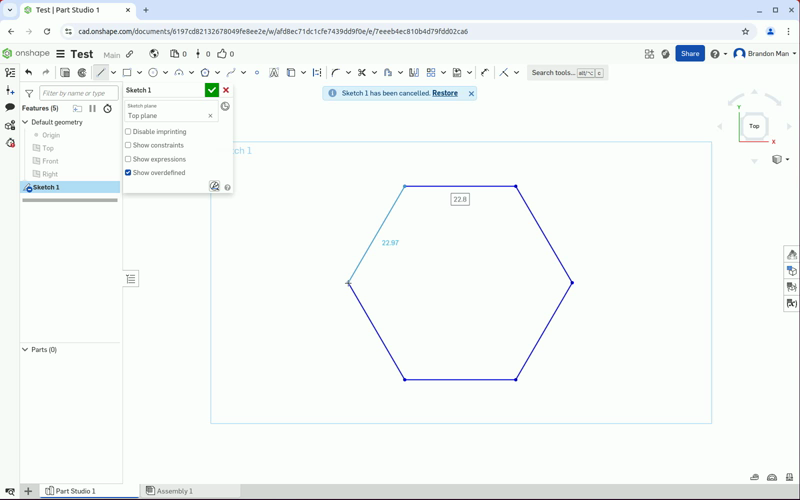
key_up(shift)
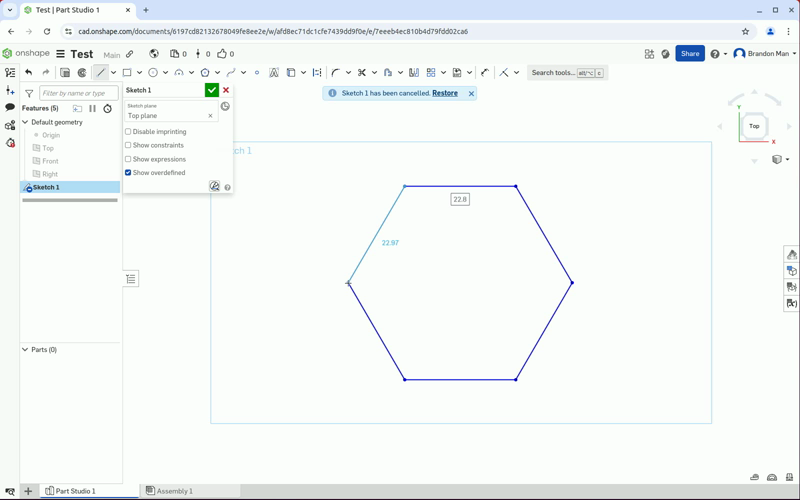
click(348, 282)
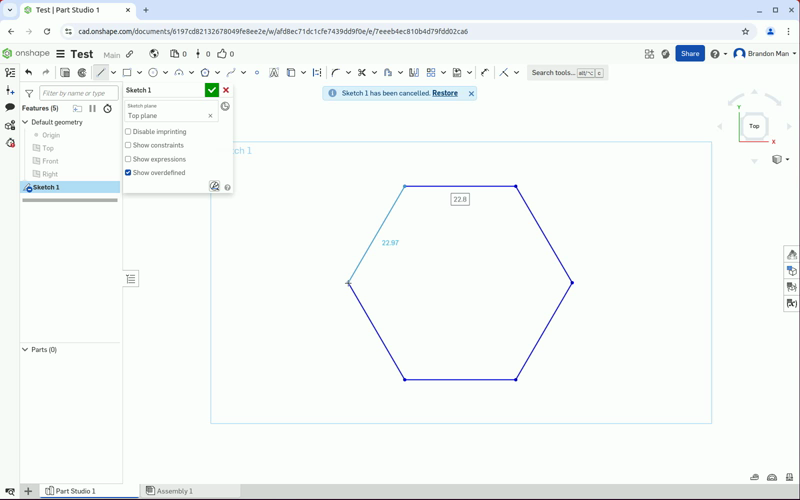
key(esc)
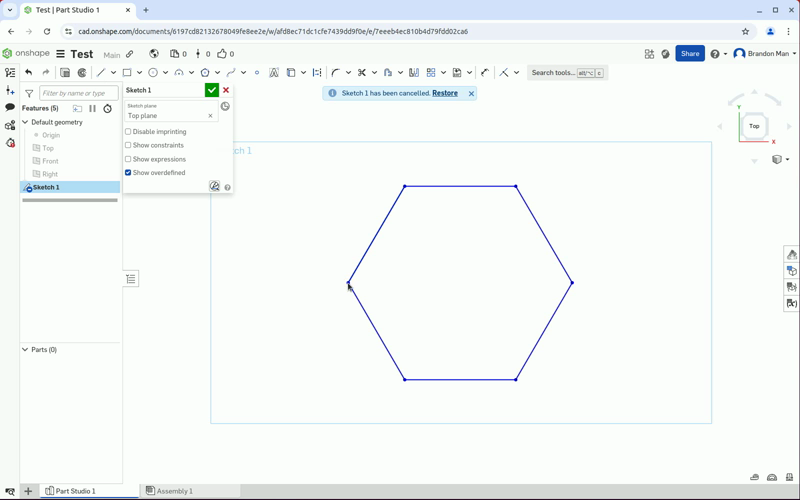
mouse_move(425, 324)
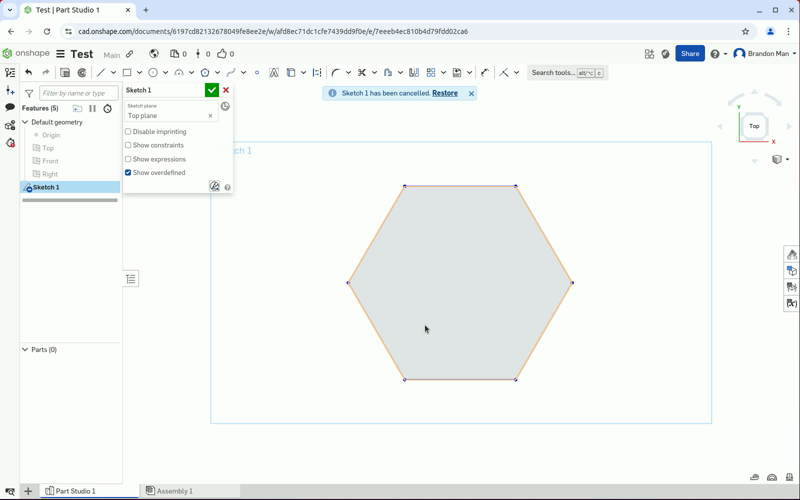
click(425, 324)
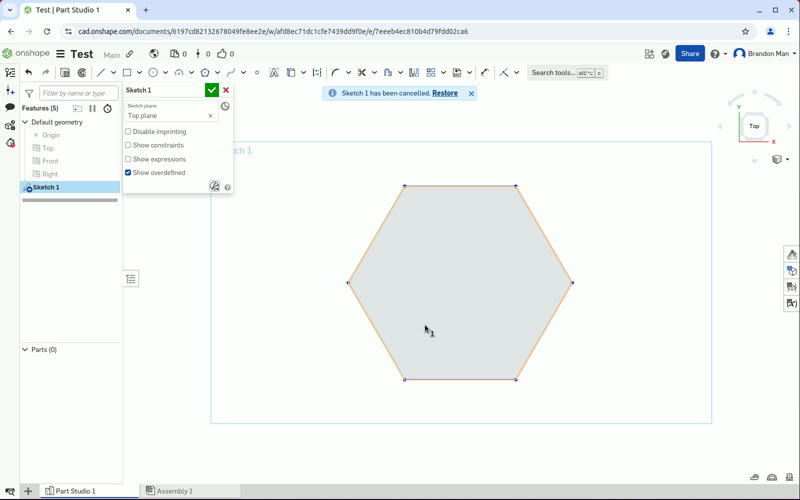
mouse_move(73, 352)
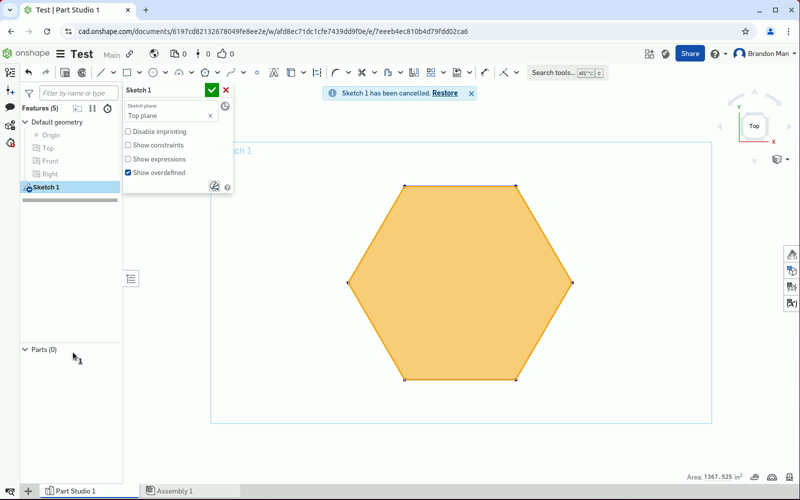
key(shift+y)
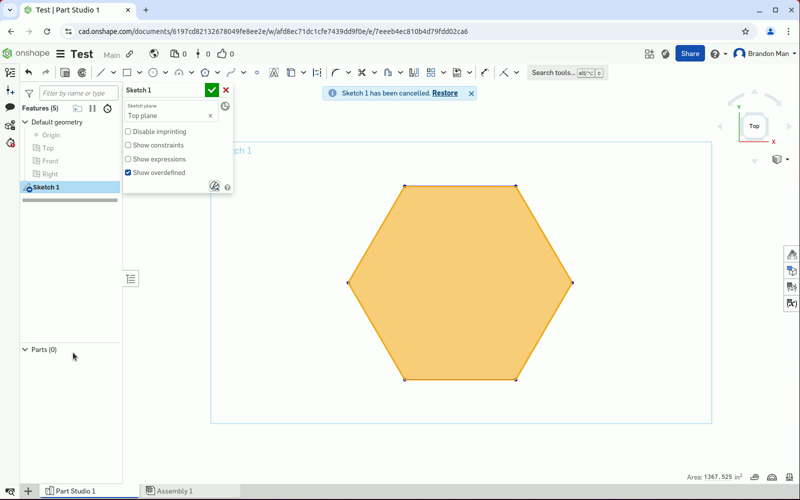
key(shift+e)
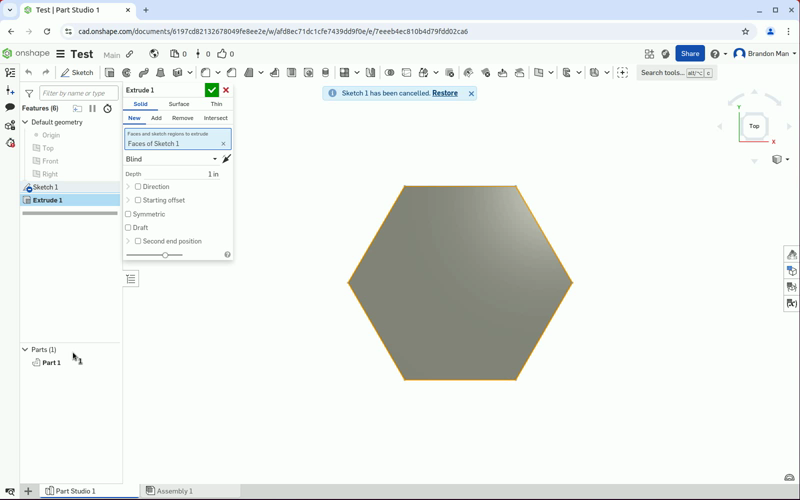
mouse_move(143, 106)
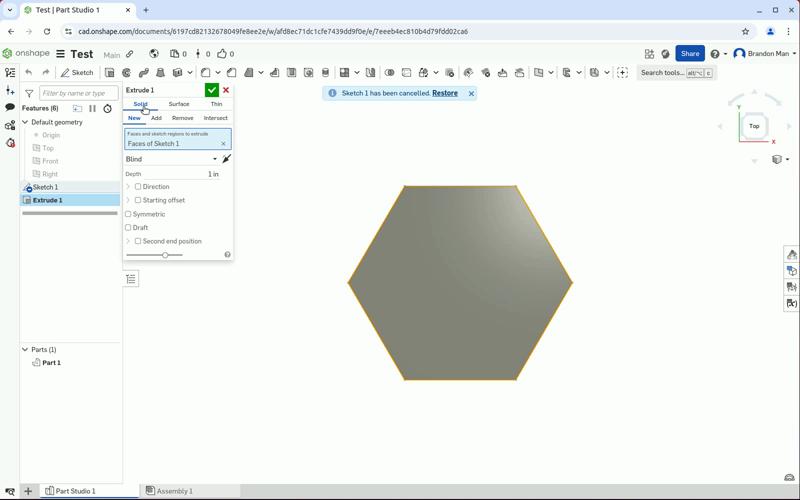
click(143, 106)
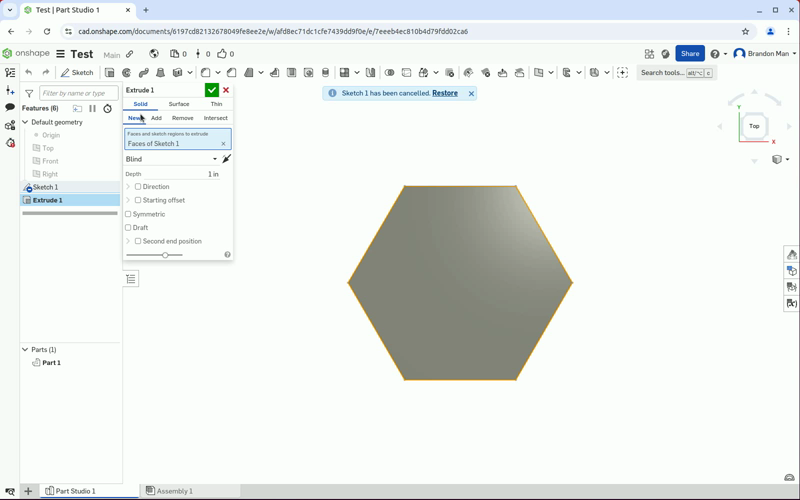
mouse_move(137, 120)
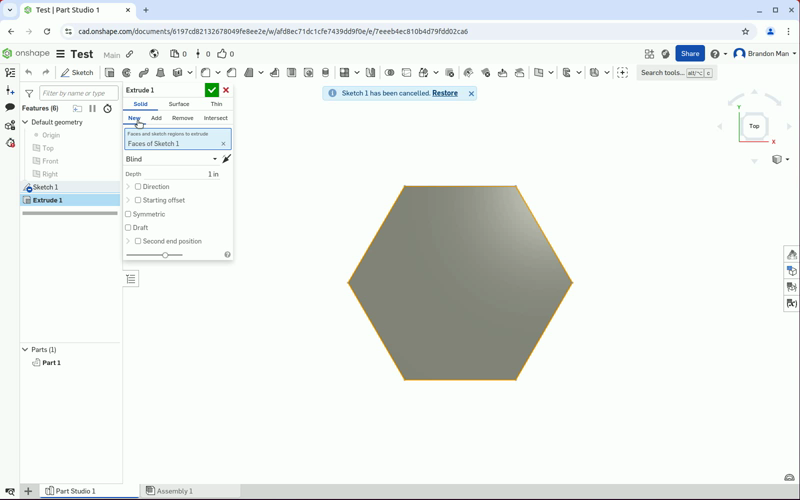
click(137, 120)
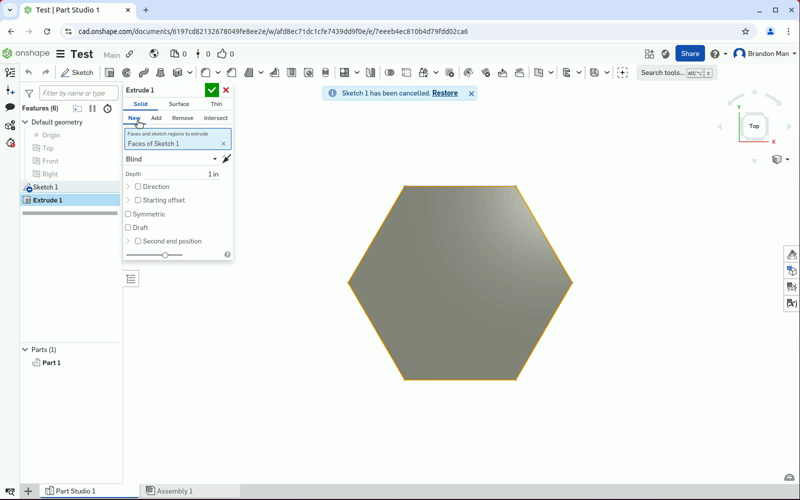
key(tab, 4)
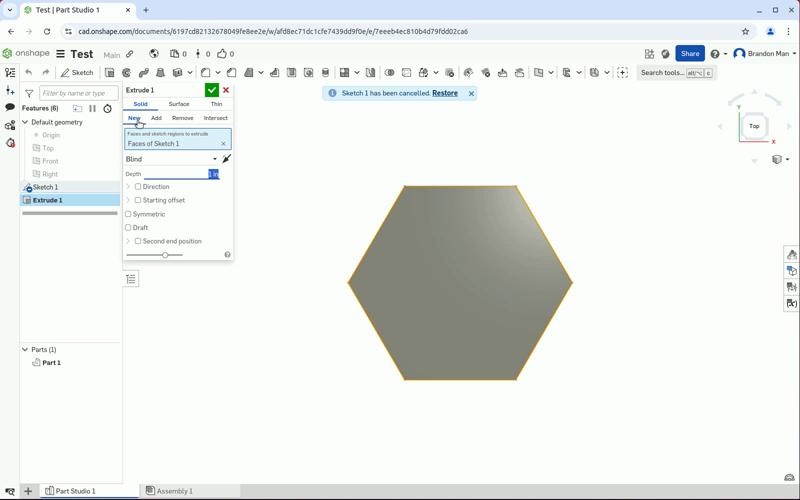
text(1.926)
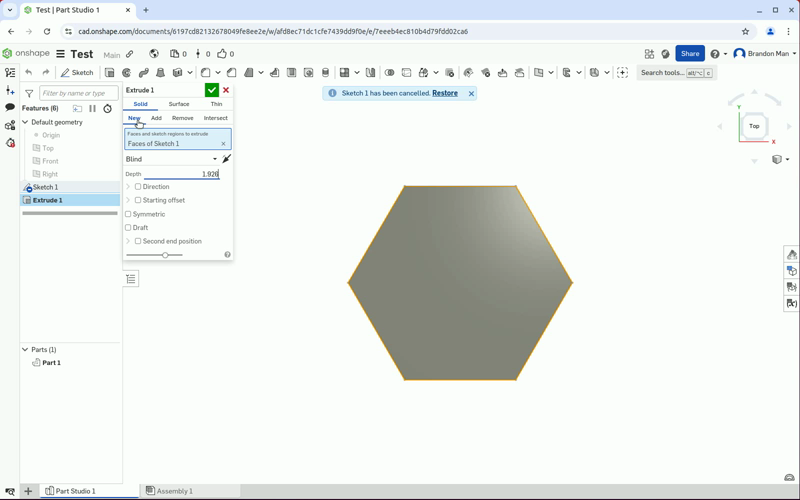
key(enter)
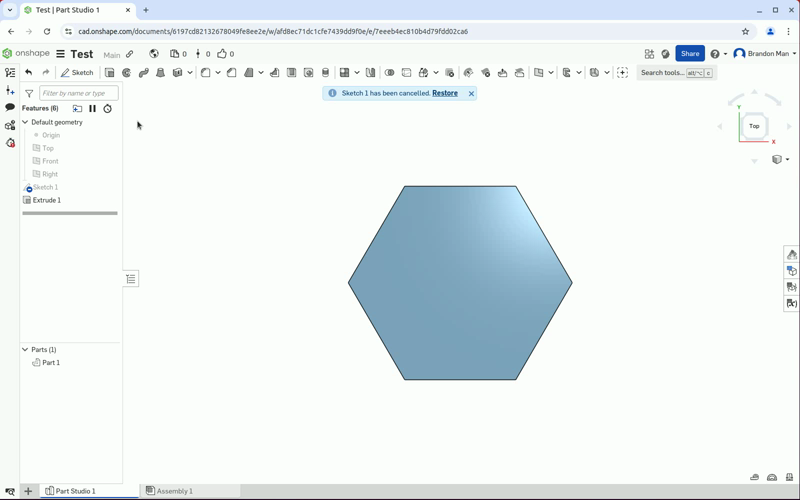
key(shift+h)
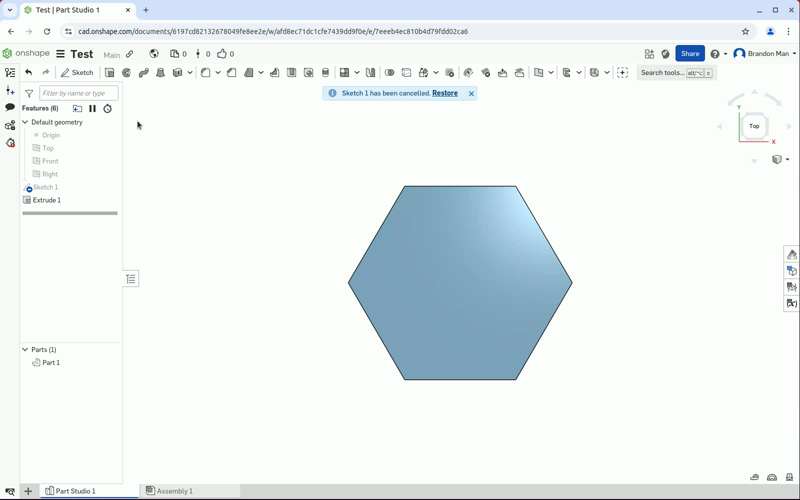
key(shift+h)
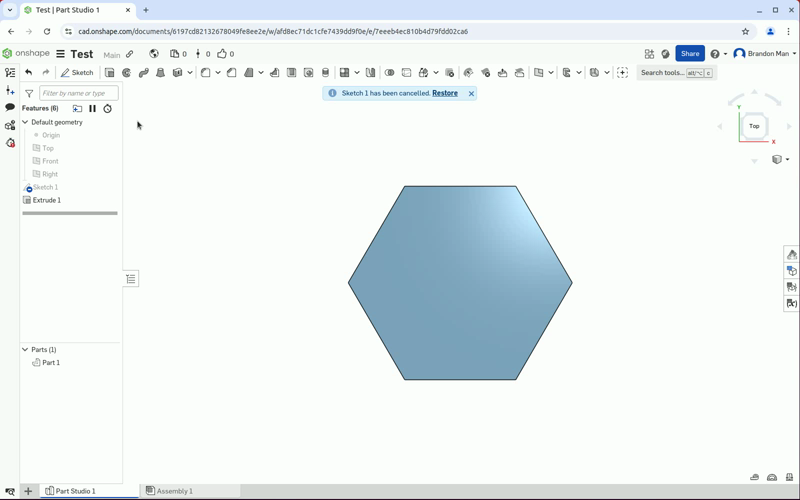
mouse_move(73, 189)
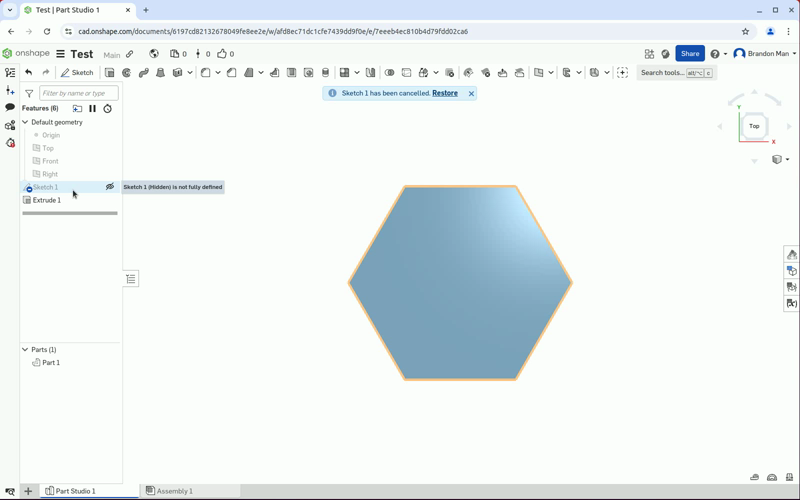
click(73, 189)
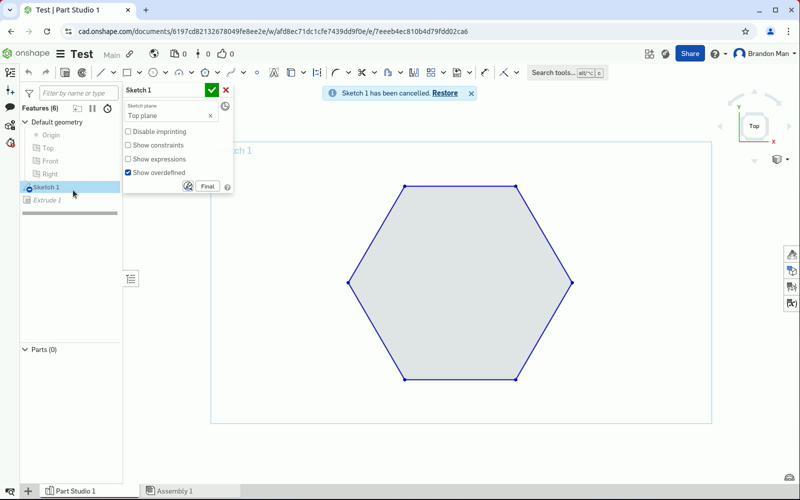
mouse_move(229, 92)
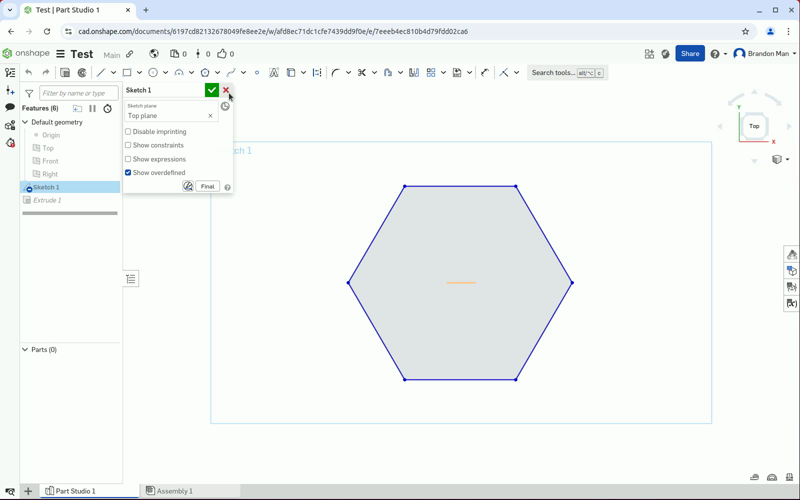
click(229, 92)
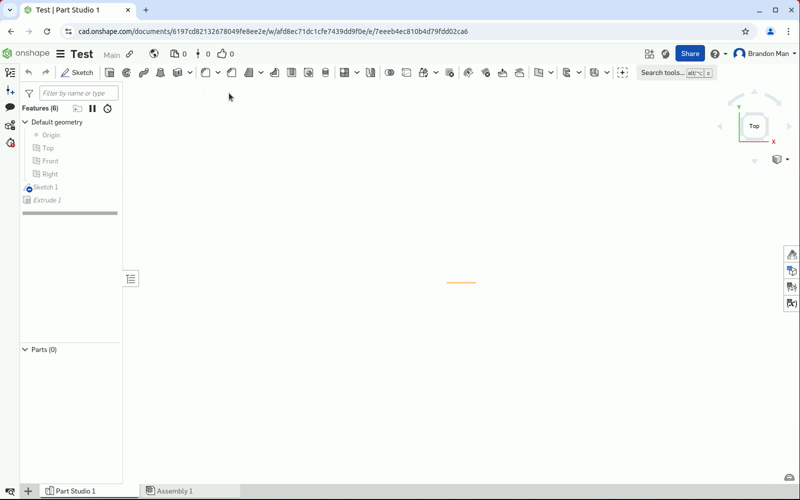
mouse_move(541, 75)
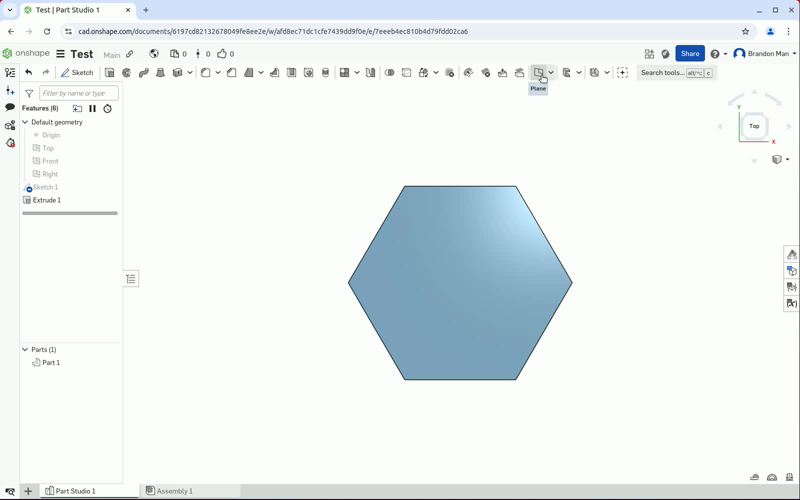
click(541, 75)
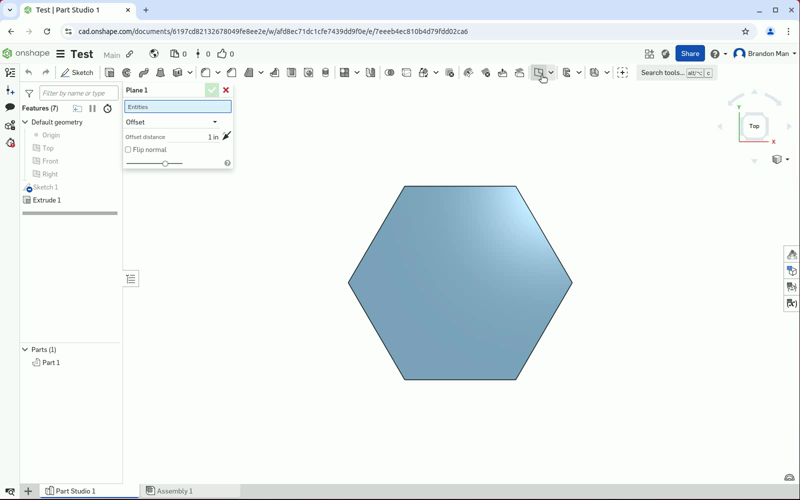
mouse_move(73, 150)
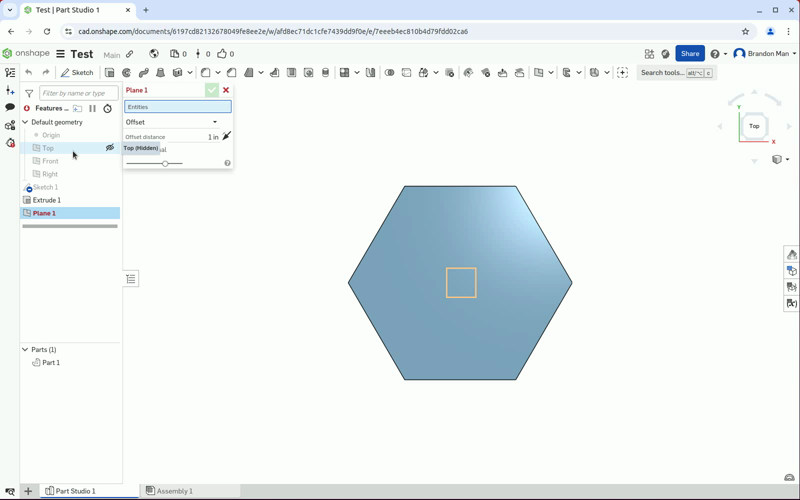
click(73, 150)
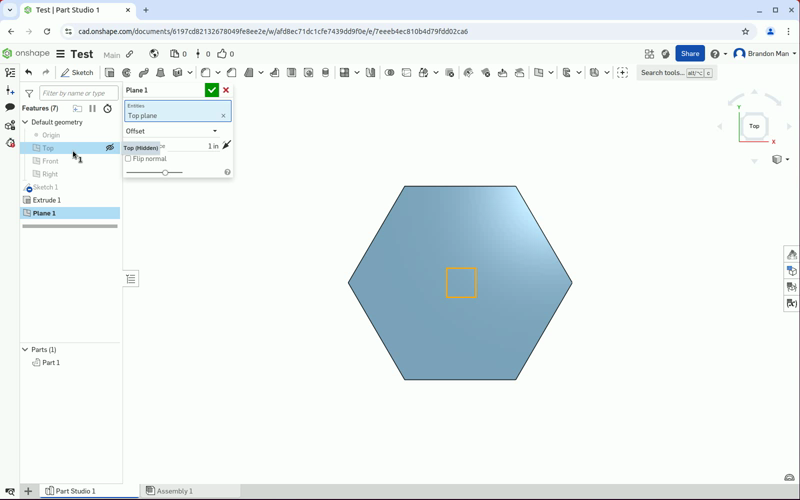
key(tab, 2)
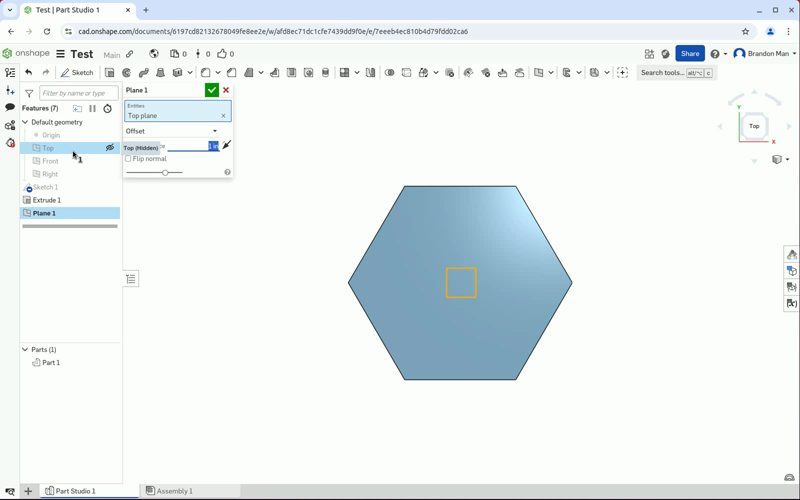
text(1.91)
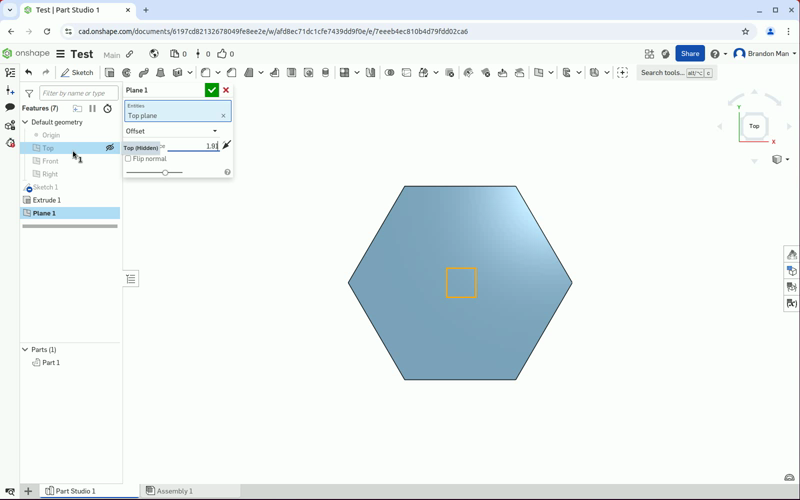
key(enter, 2)
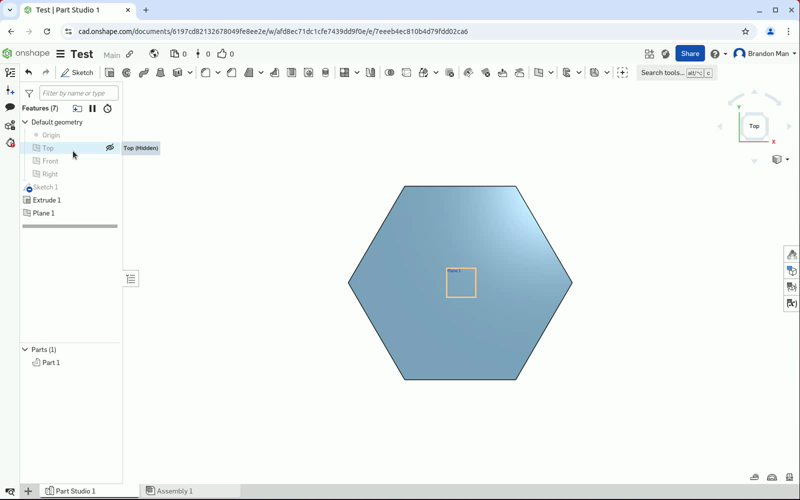
key(shift+s)
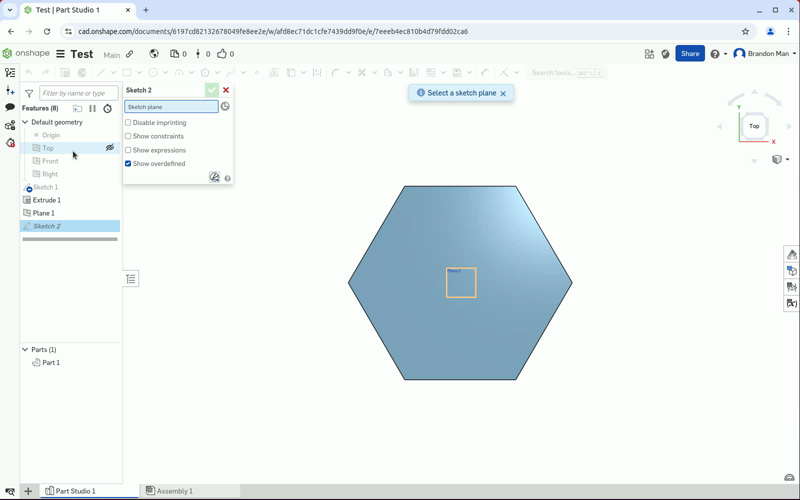
mouse_move(73, 215)
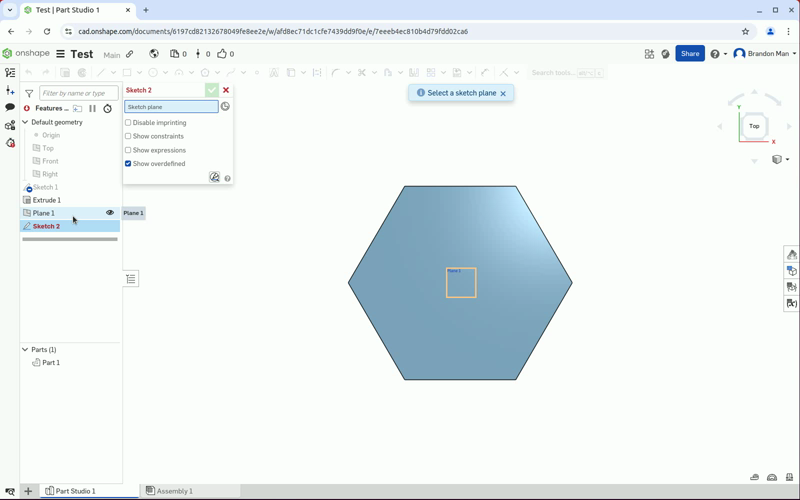
click(73, 215)
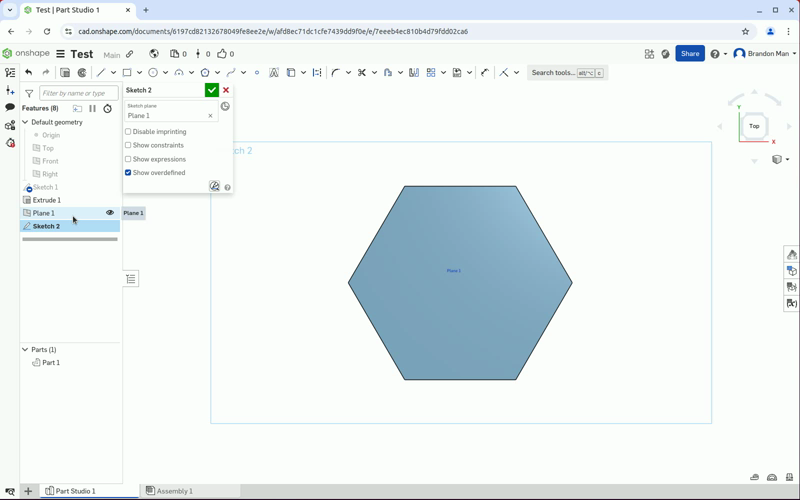
mouse_move(73, 352)
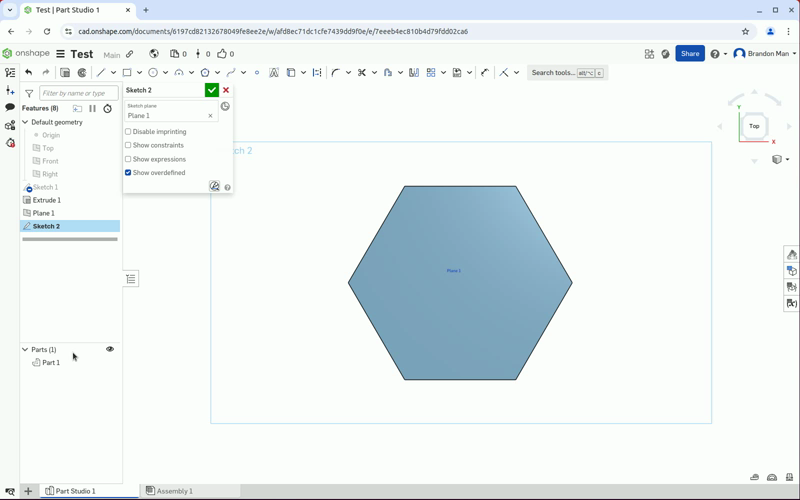
key(y)
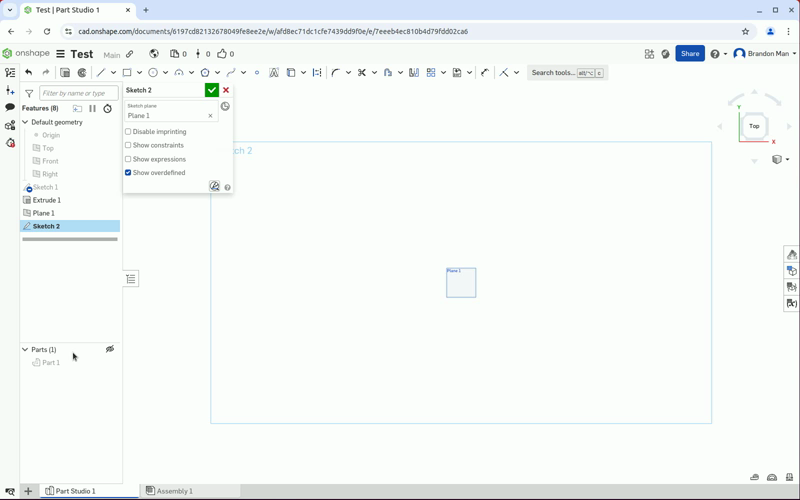
key(l)
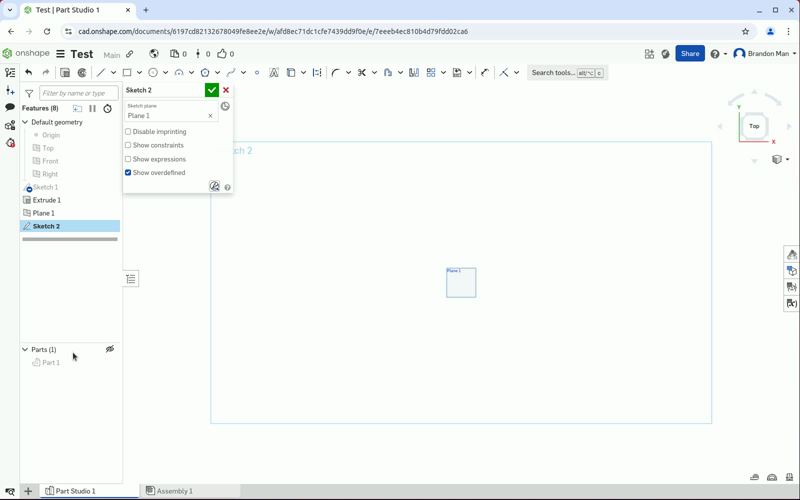
key_down(shift)
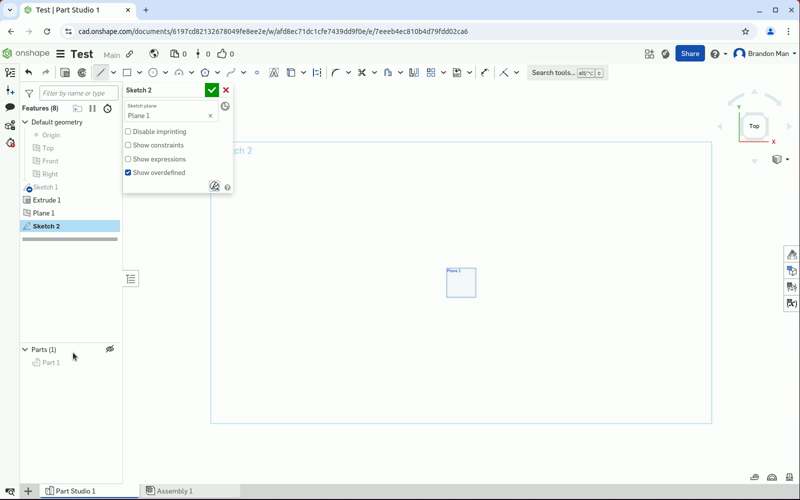
mouse_move(392, 286)
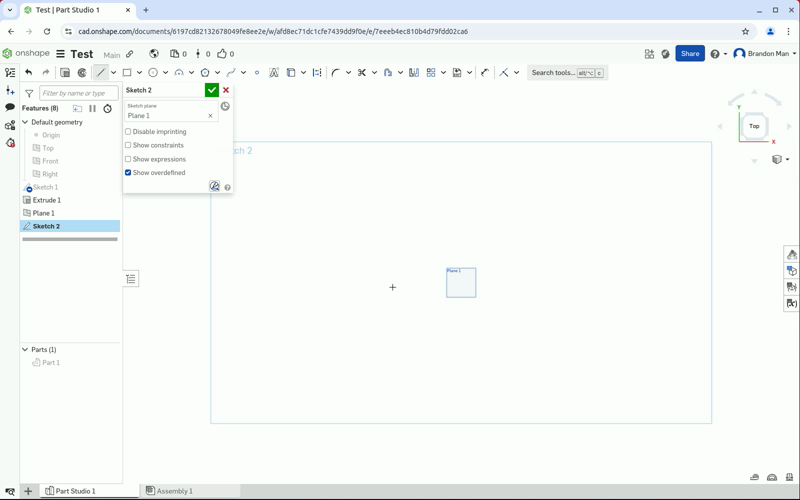
click(392, 286)
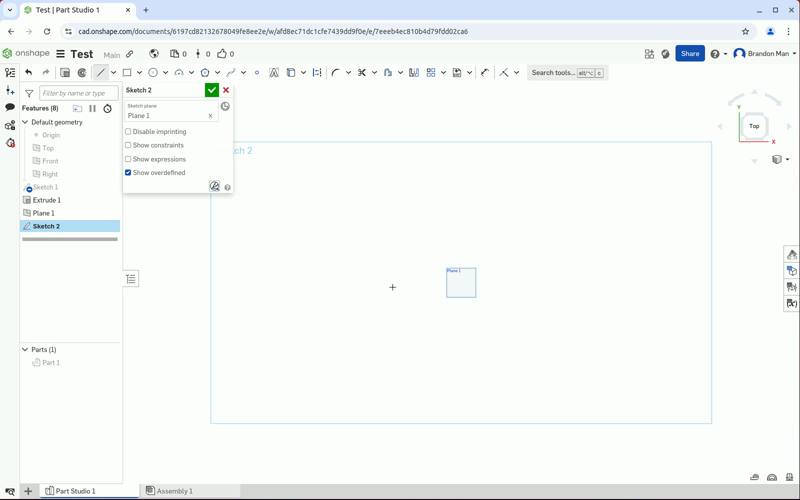
key_up(shift)
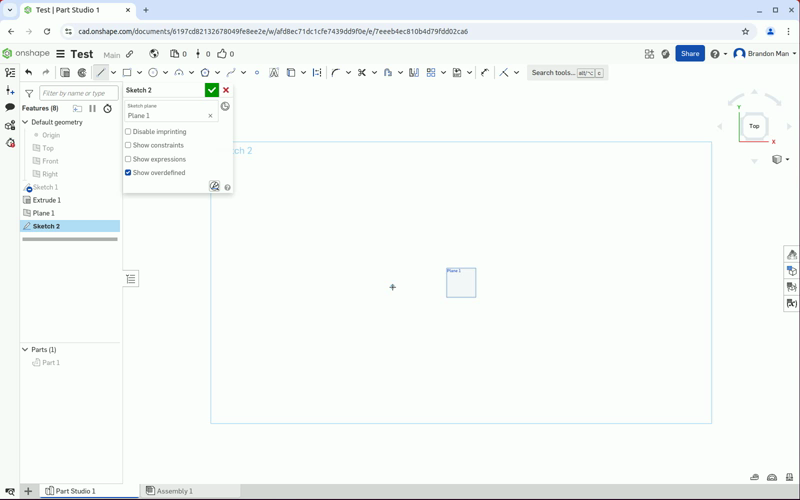
key_down(shift)
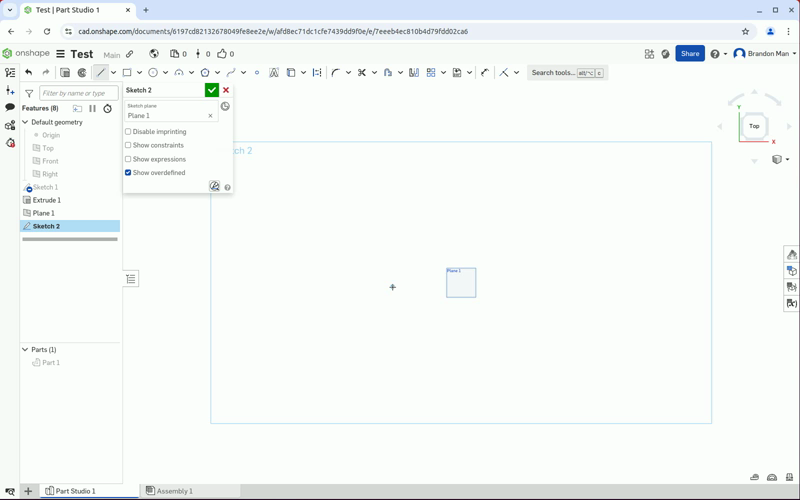
mouse_move(528, 286)
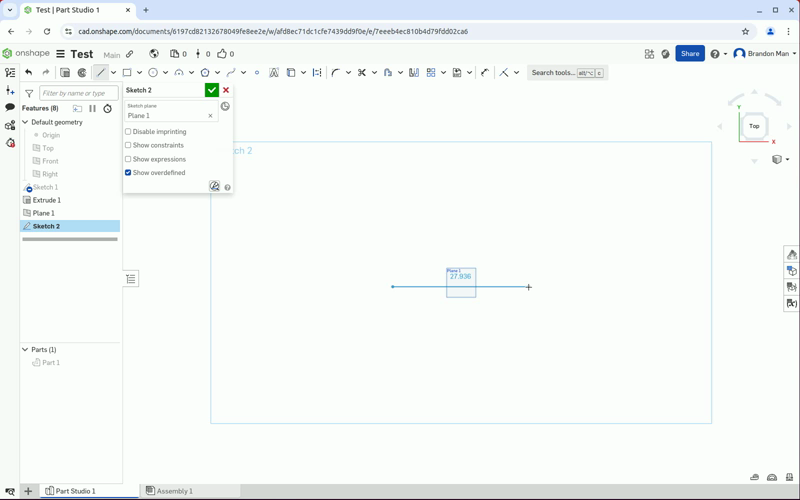
click(528, 286)
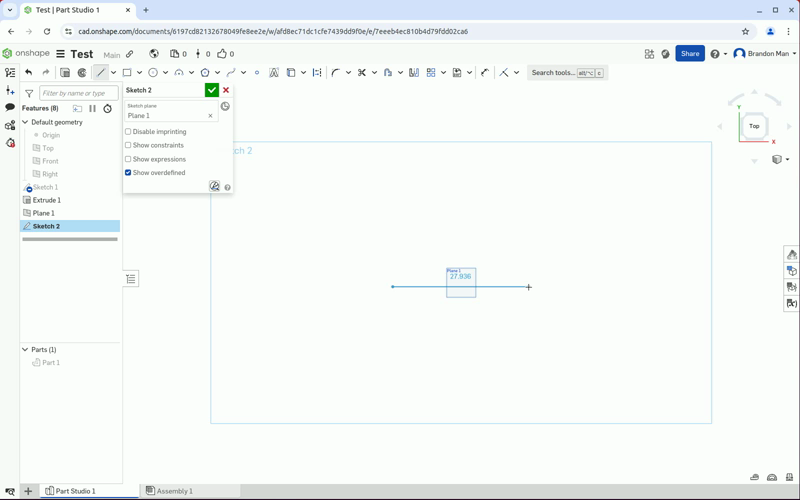
key_up(shift)
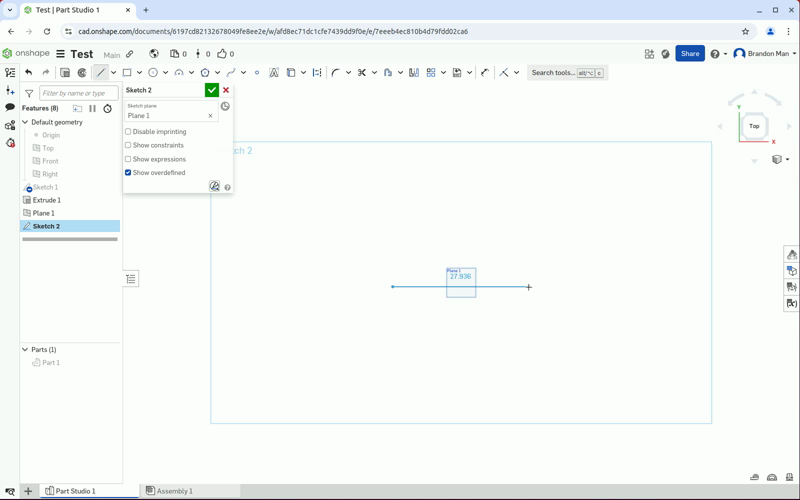
key_down(shift)
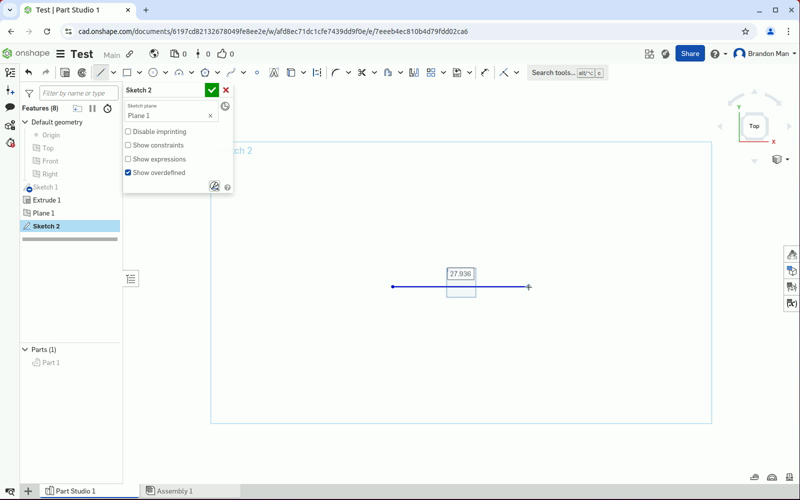
mouse_move(558, 286)
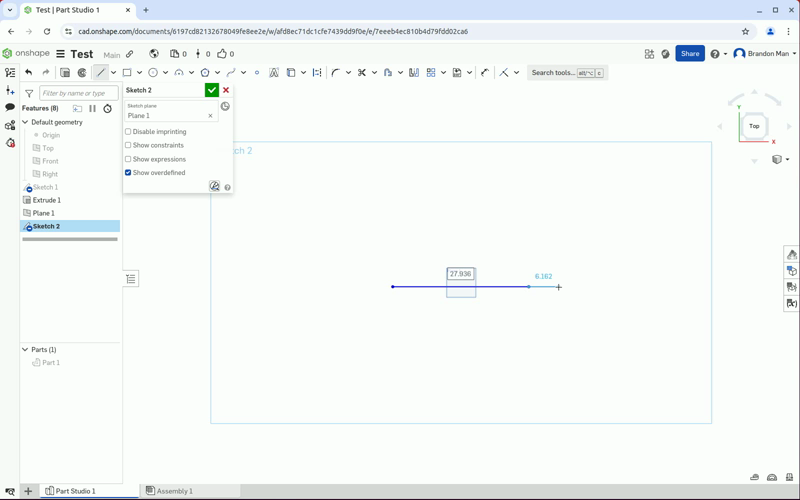
mouse_move(528, 279)
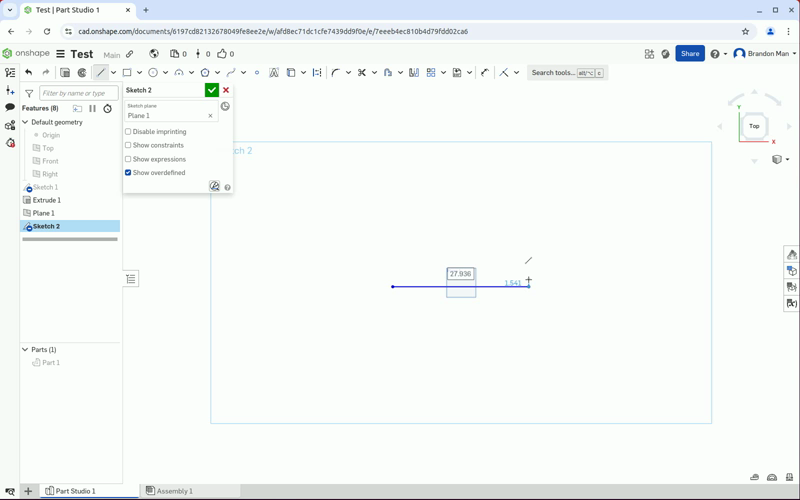
scroll(6)
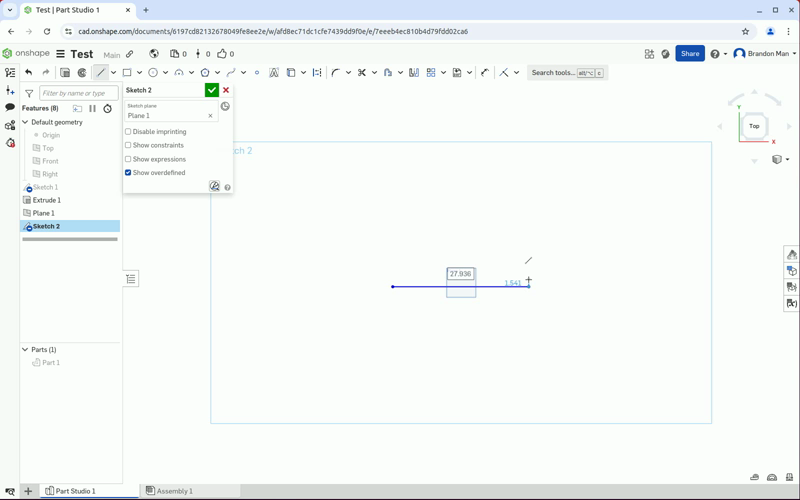
scroll(6)
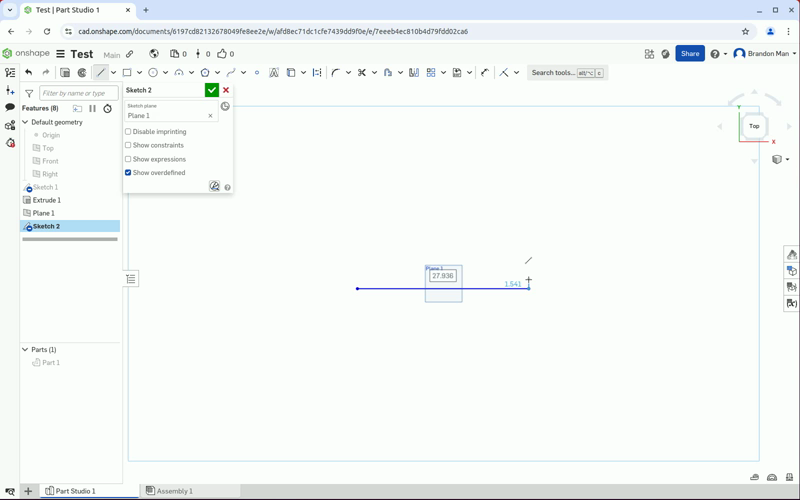
scroll(6)
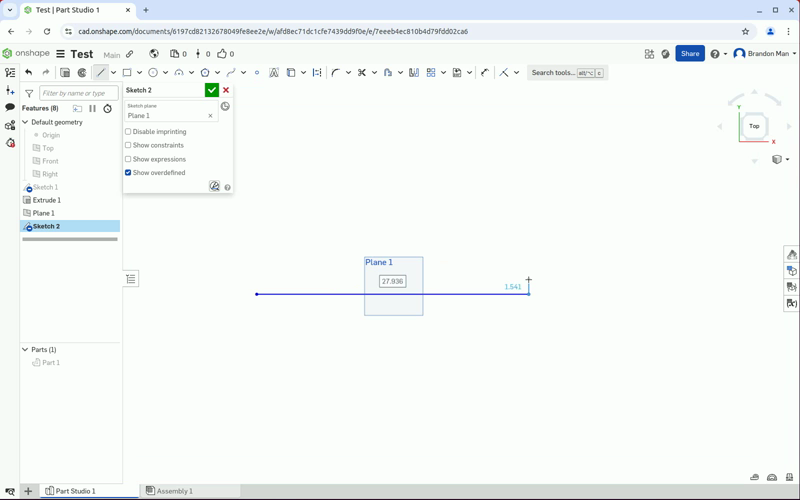
scroll(6)
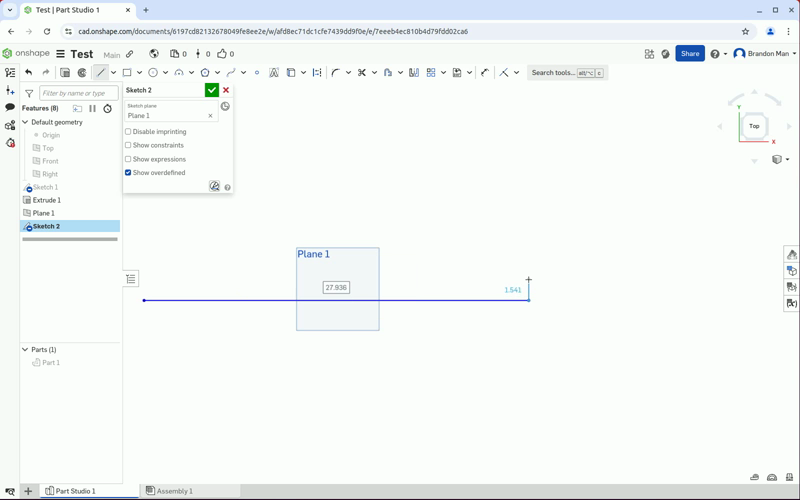
scroll(6)
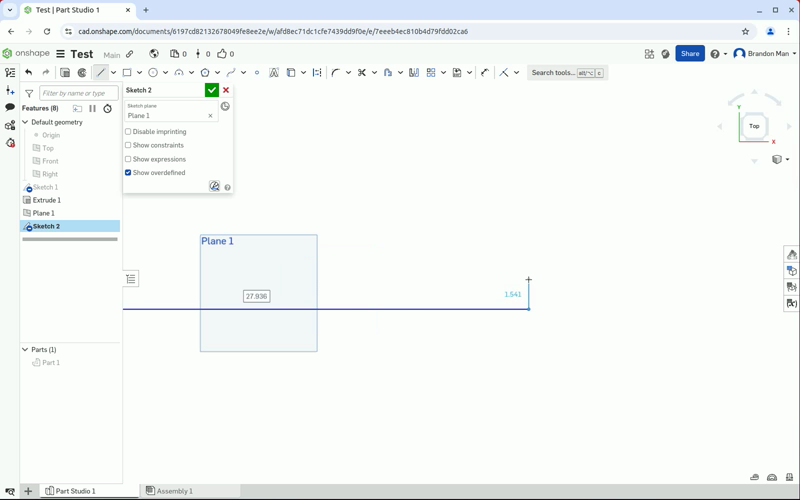
scroll(6)
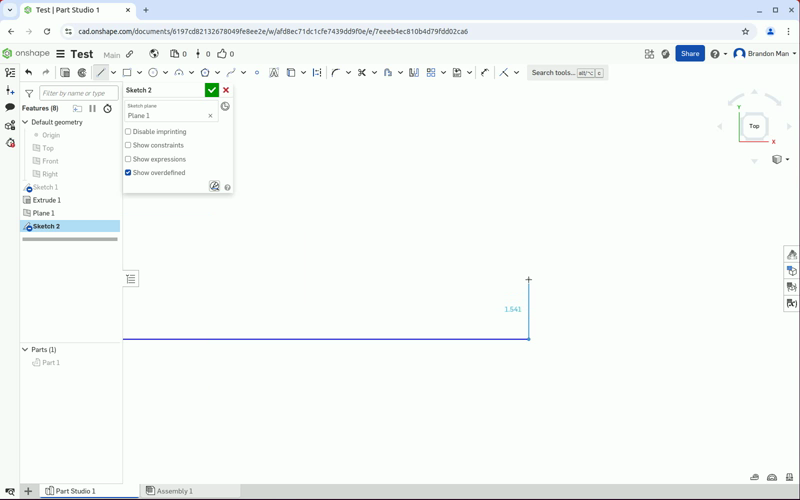
scroll(6)
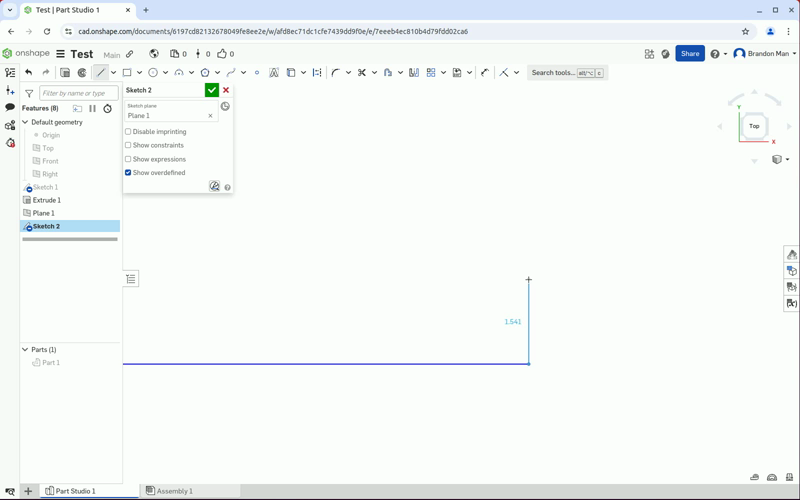
click(528, 279)
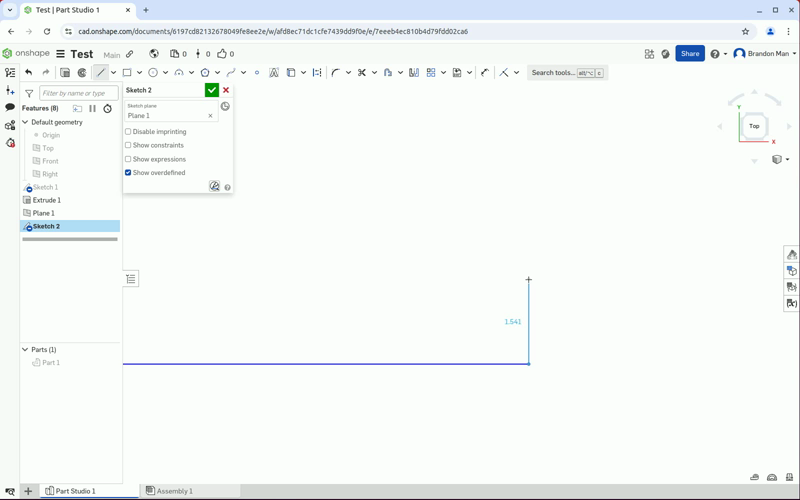
scroll(-6)
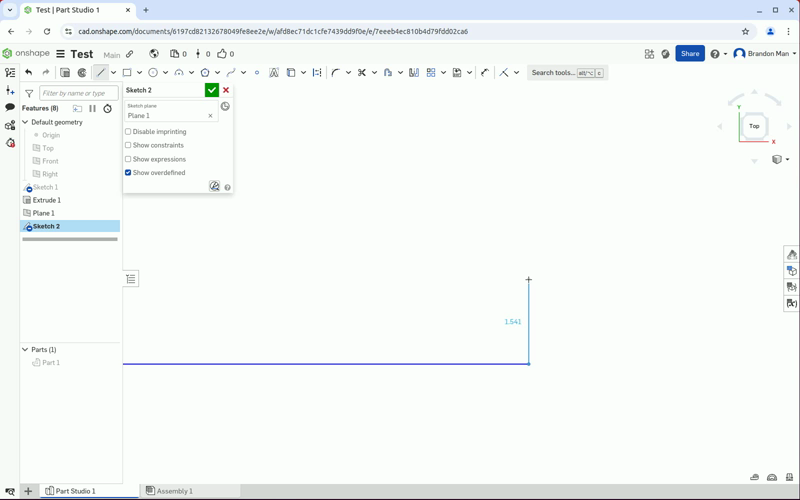
scroll(-6)
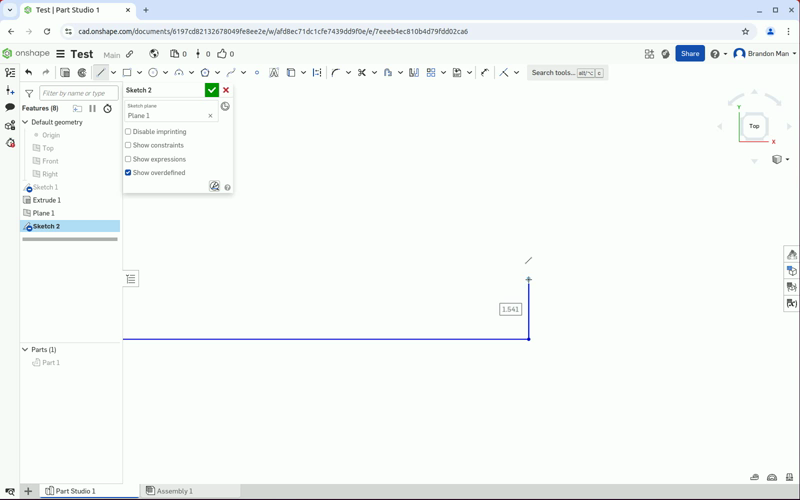
scroll(-6)
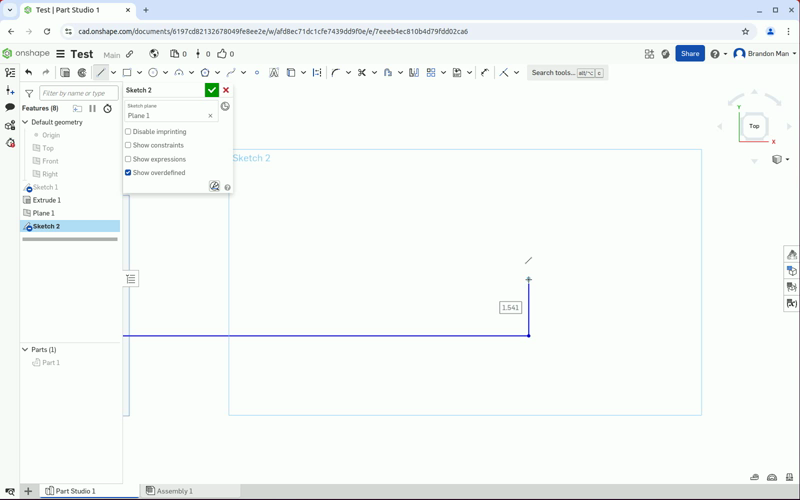
scroll(-6)
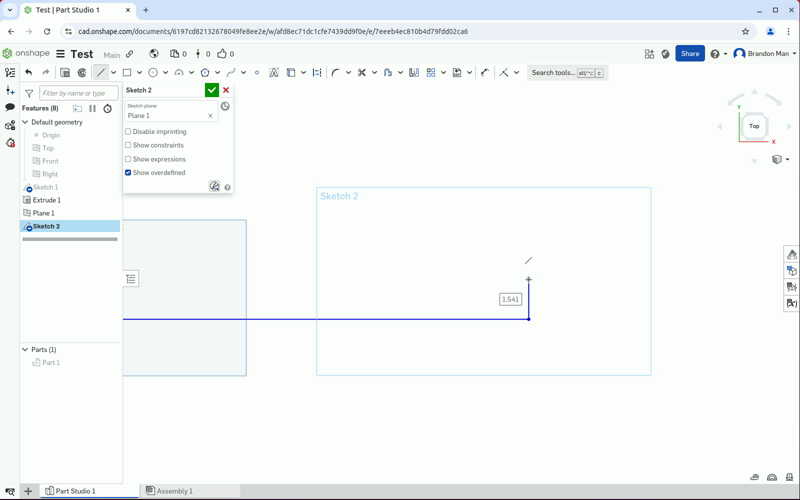
scroll(-6)
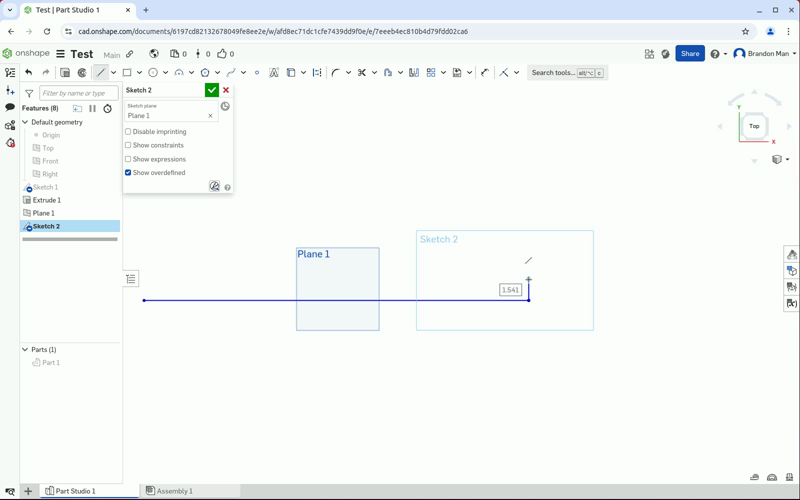
scroll(-6)
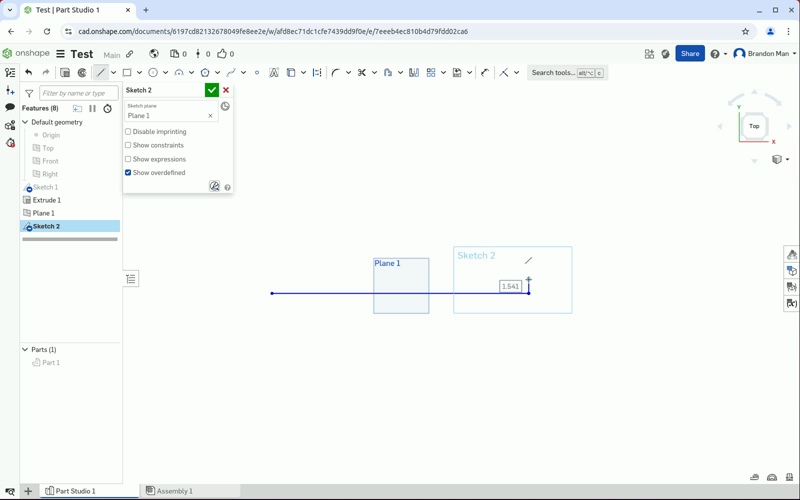
scroll(-6)
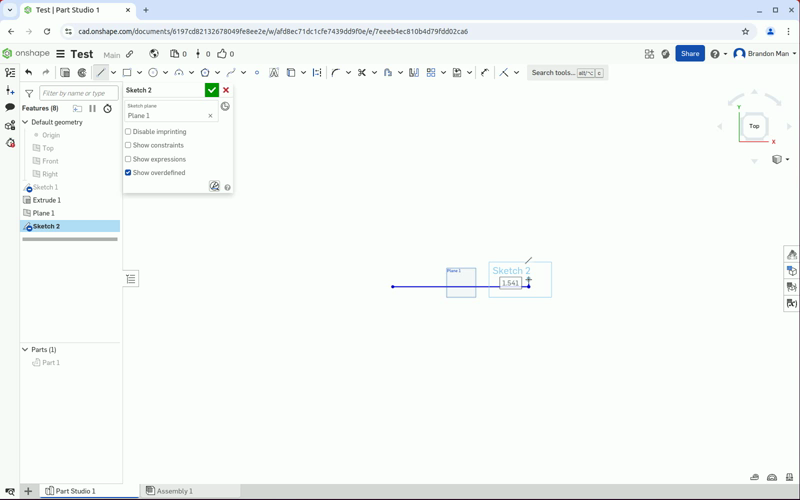
key_up(shift)
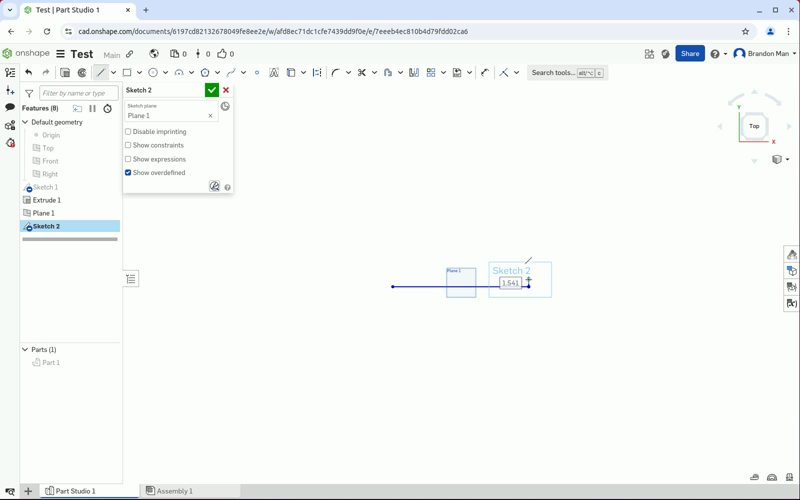
key_down(shift)
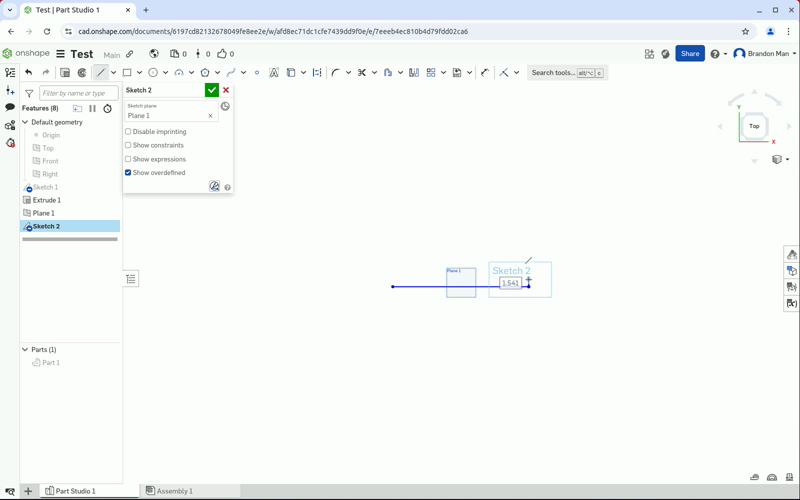
mouse_move(392, 279)
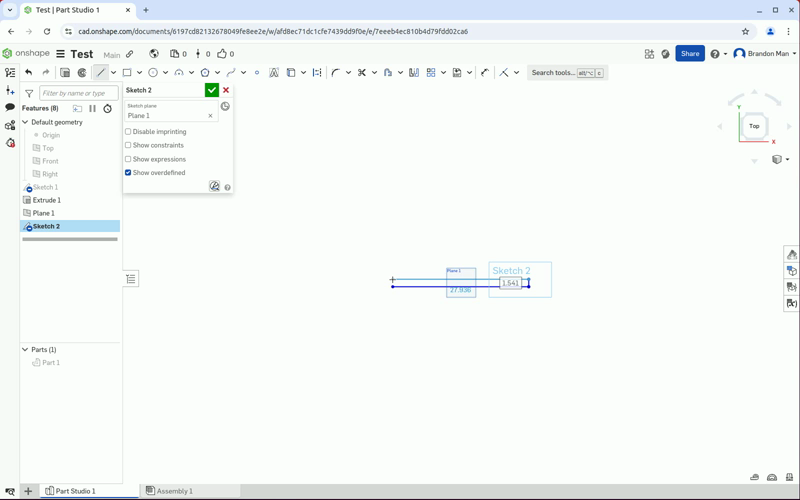
click(392, 279)
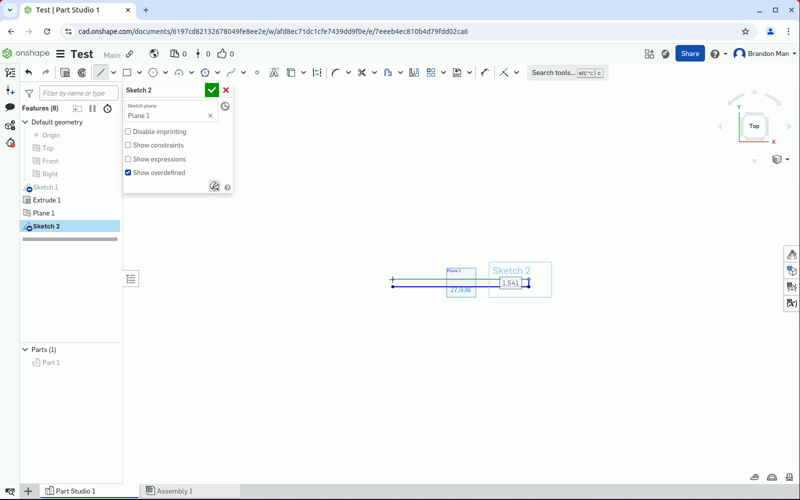
key_up(shift)
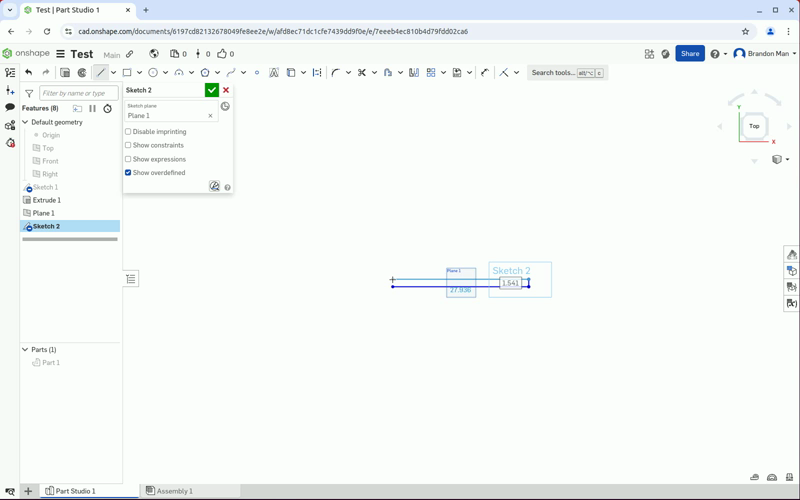
mouse_move(422, 279)
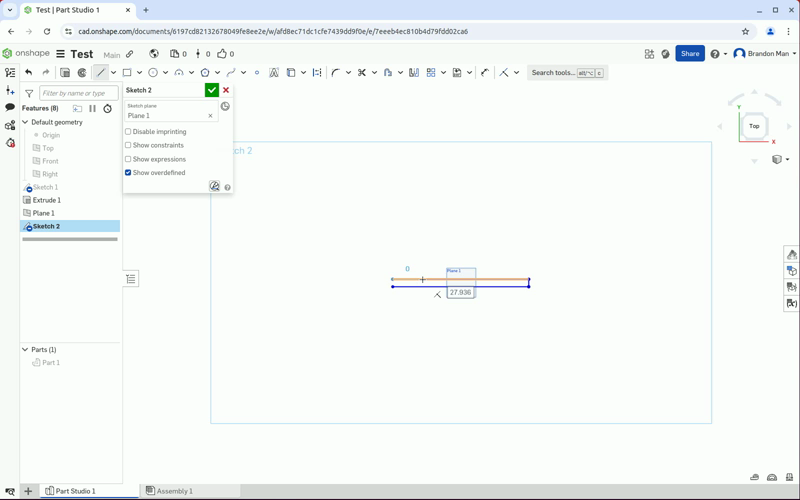
key_down(shift)
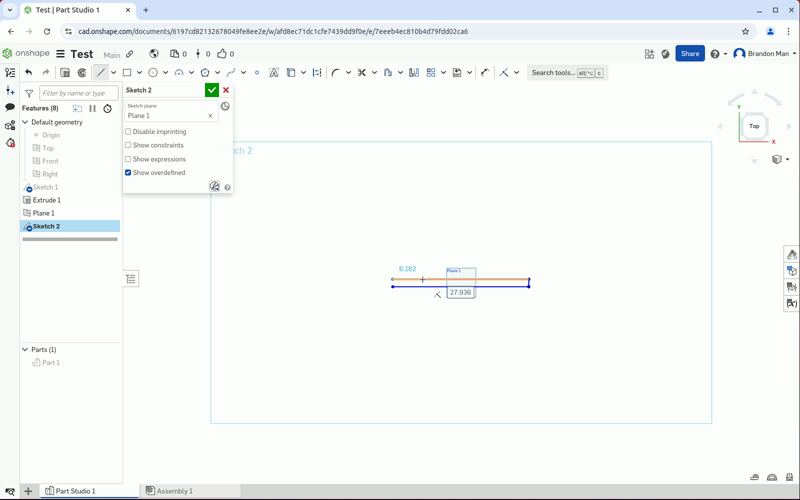
mouse_move(392, 286)
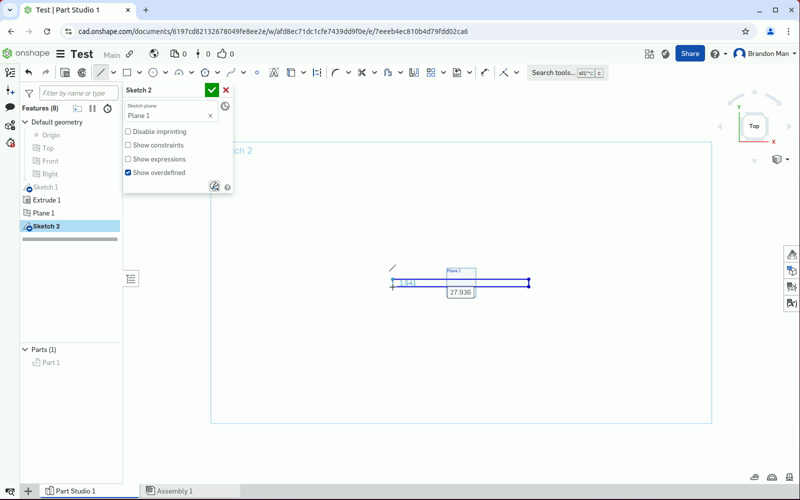
scroll(6)
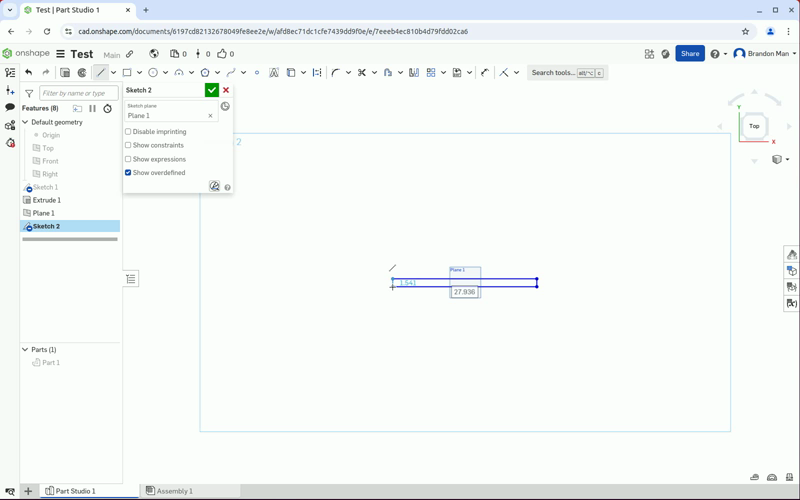
scroll(6)
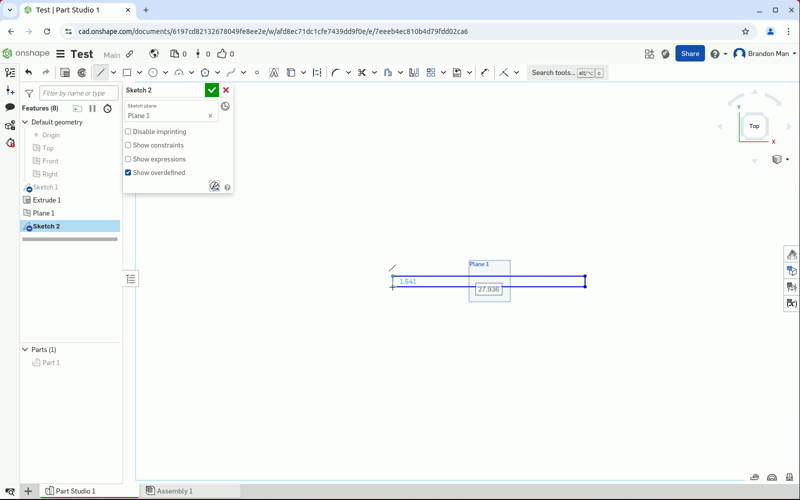
scroll(6)
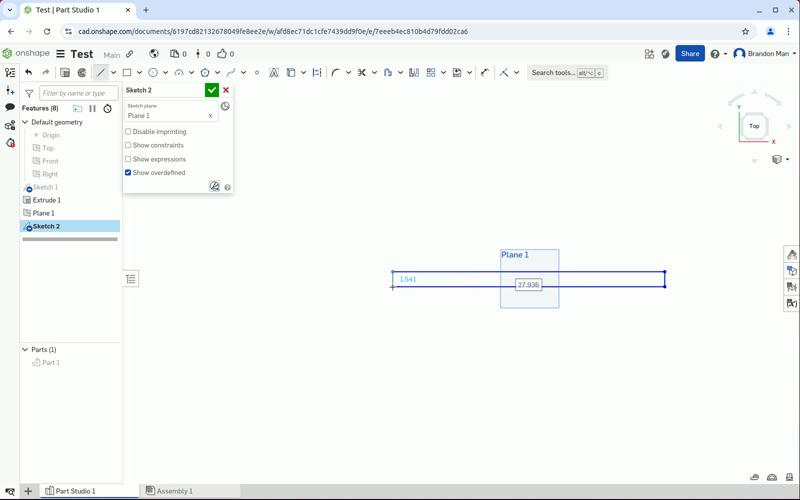
scroll(6)
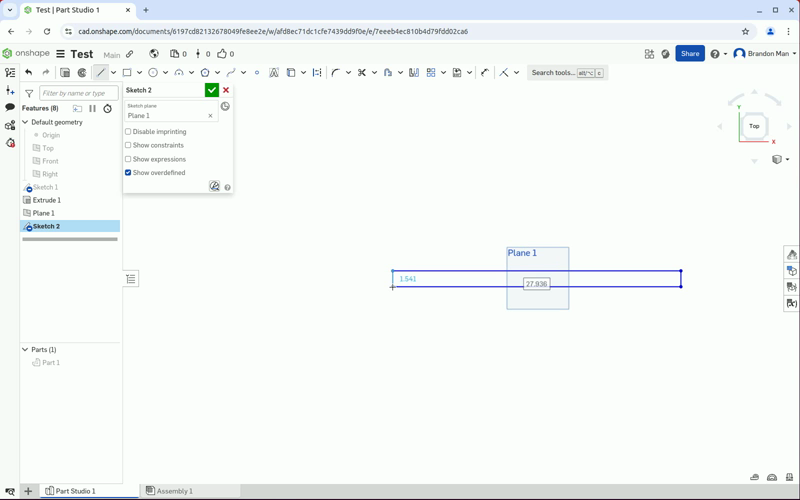
scroll(6)
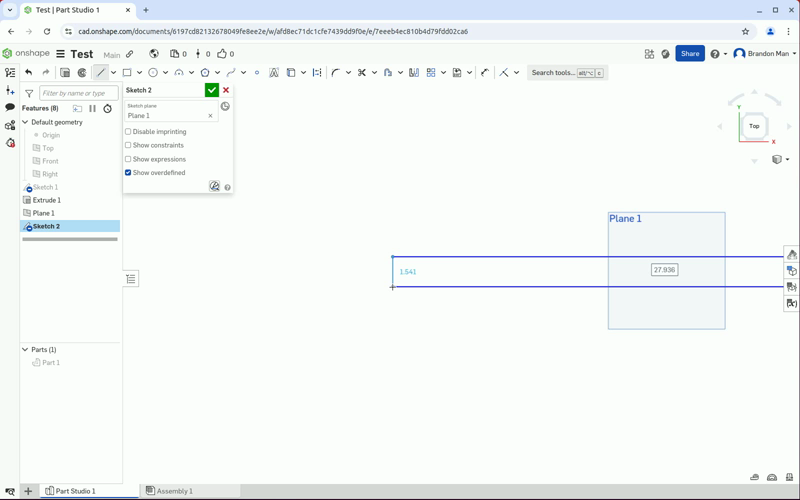
scroll(6)
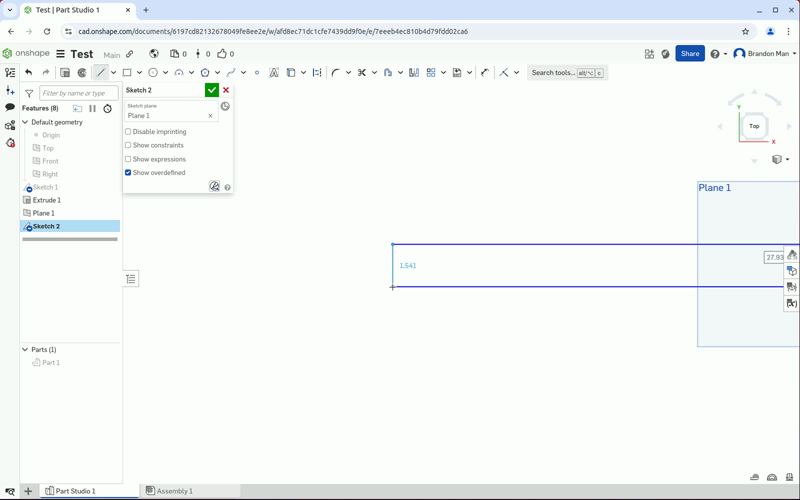
scroll(6)
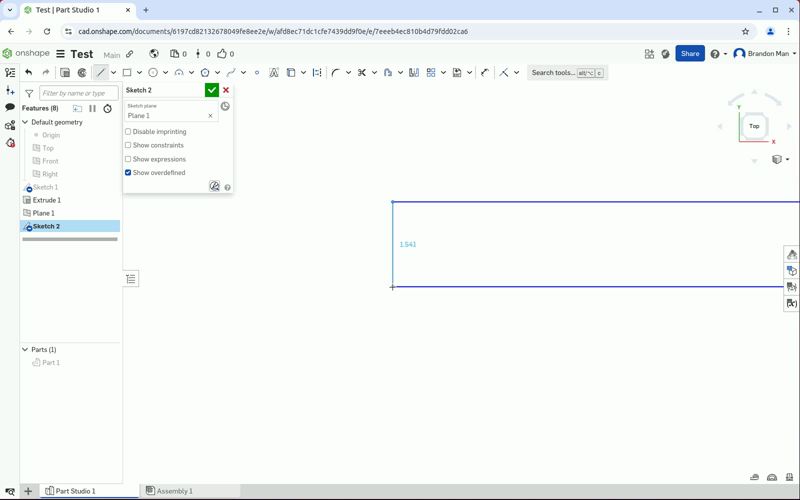
key_up(shift)
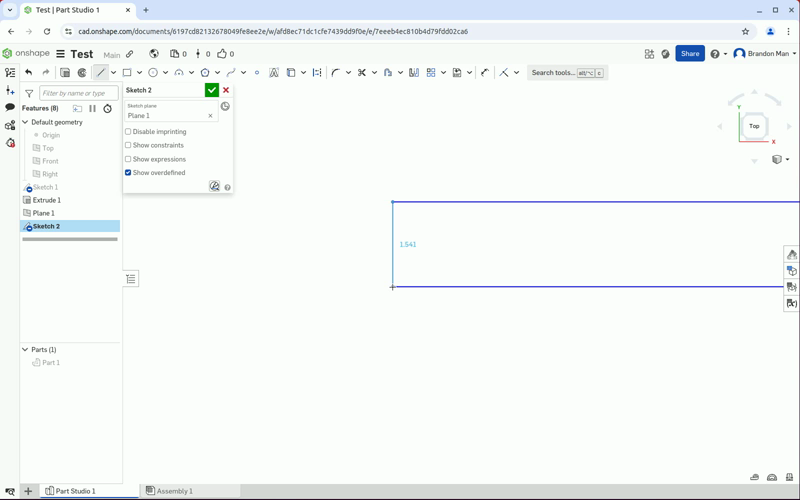
click(392, 286)
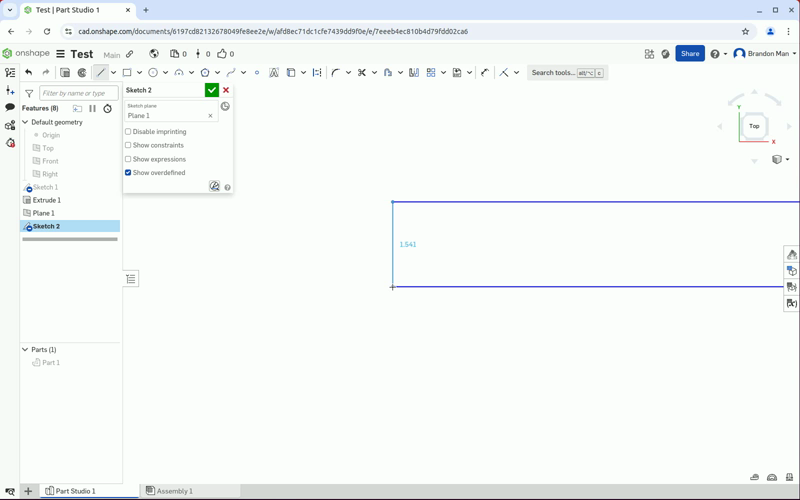
scroll(-6)
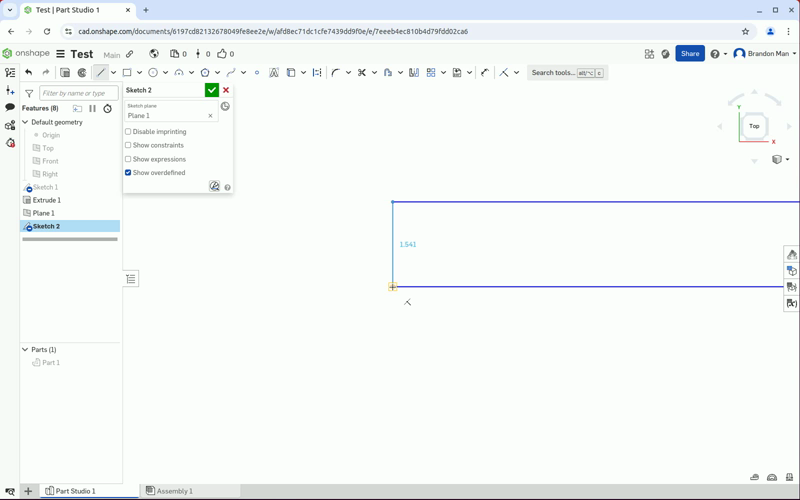
scroll(-6)
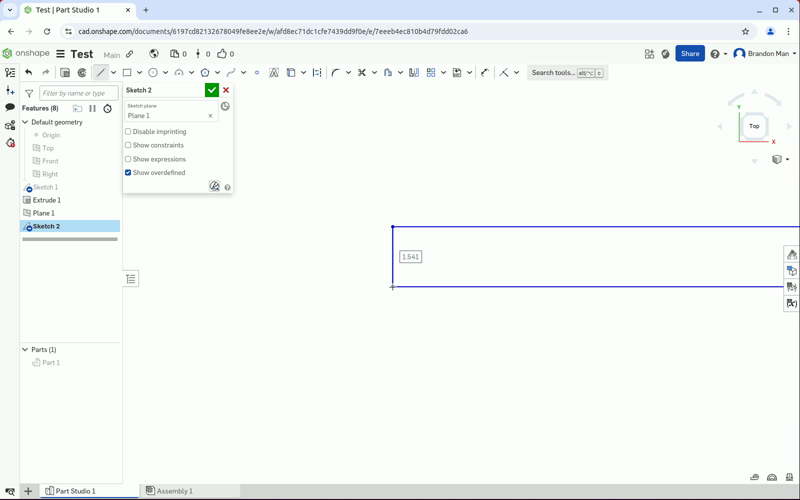
scroll(-6)
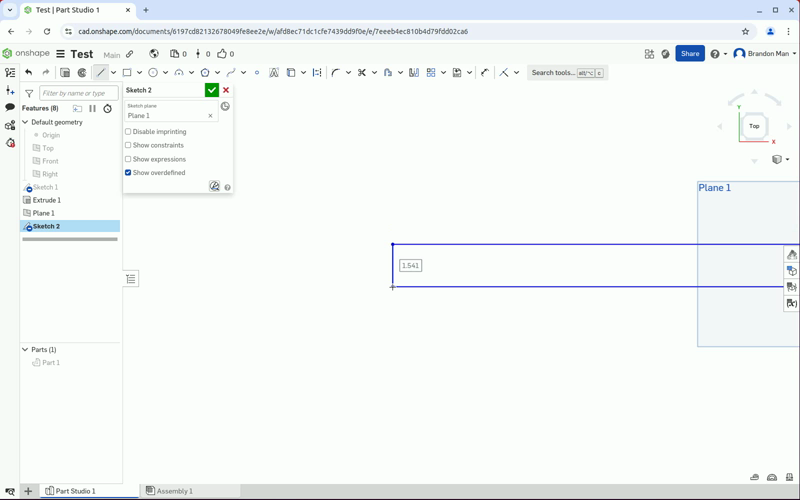
scroll(-6)
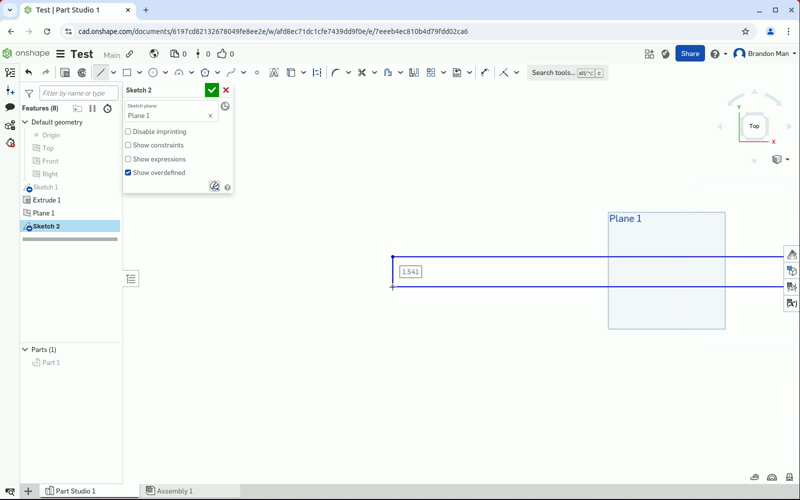
scroll(-6)
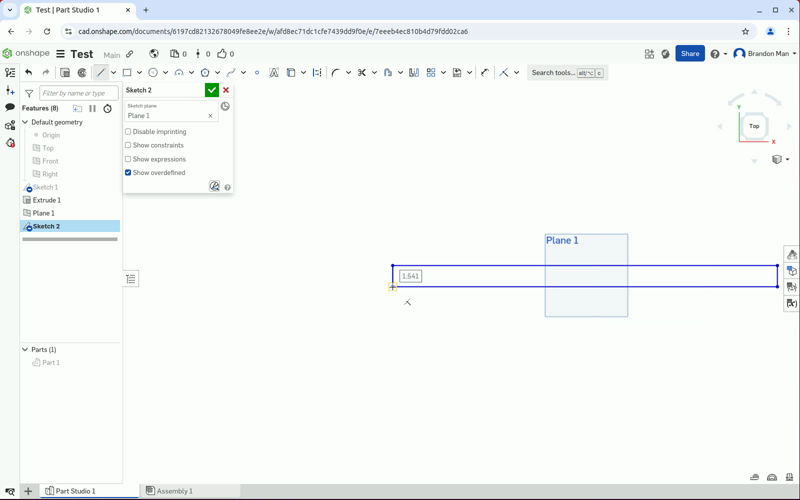
scroll(-6)
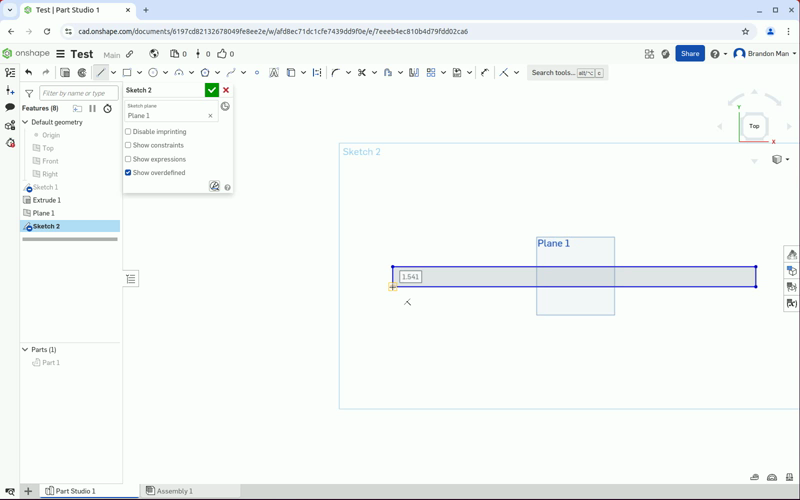
scroll(-6)
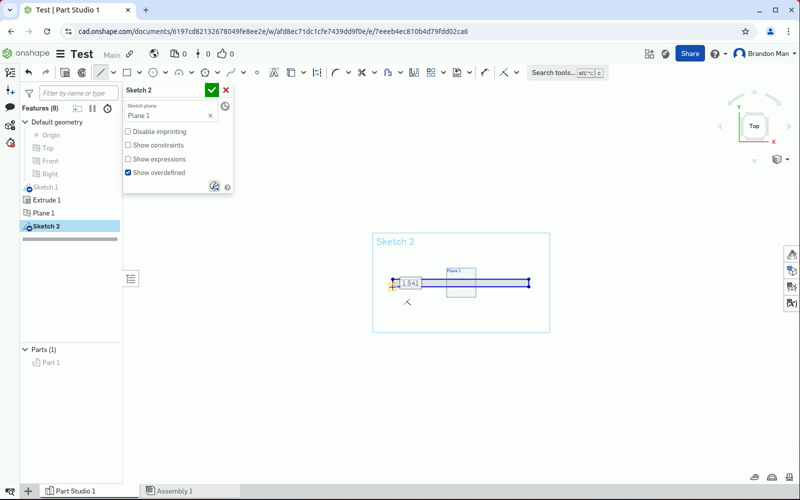
key(esc)
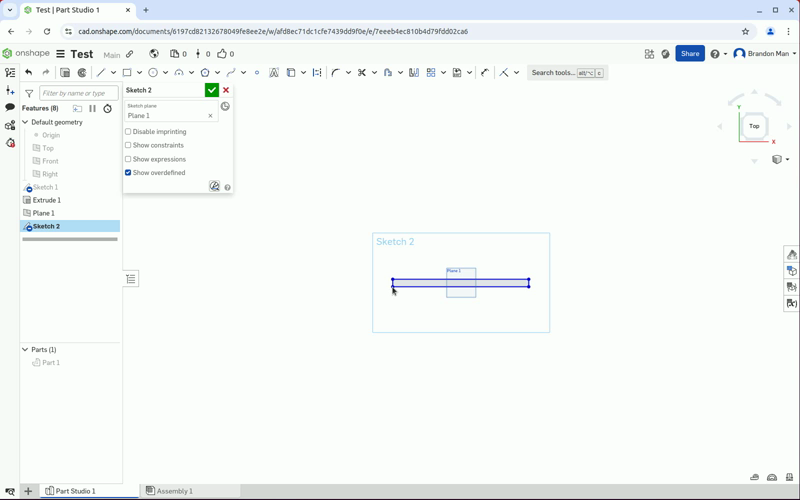
mouse_move(469, 281)
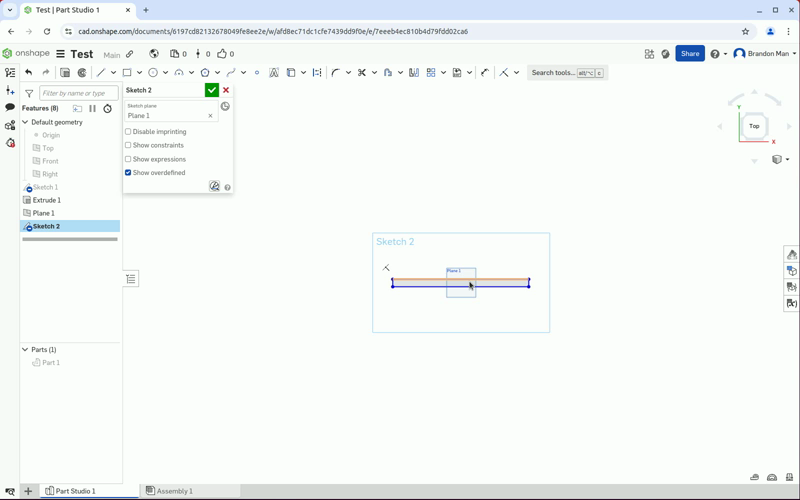
scroll(6)
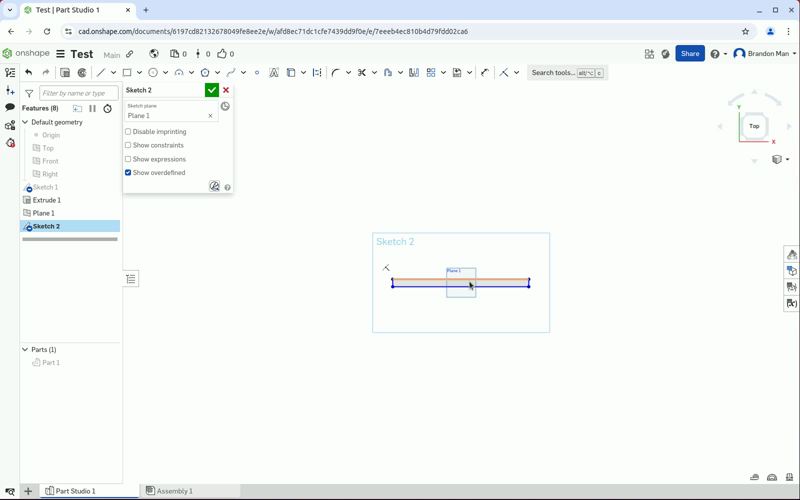
scroll(6)
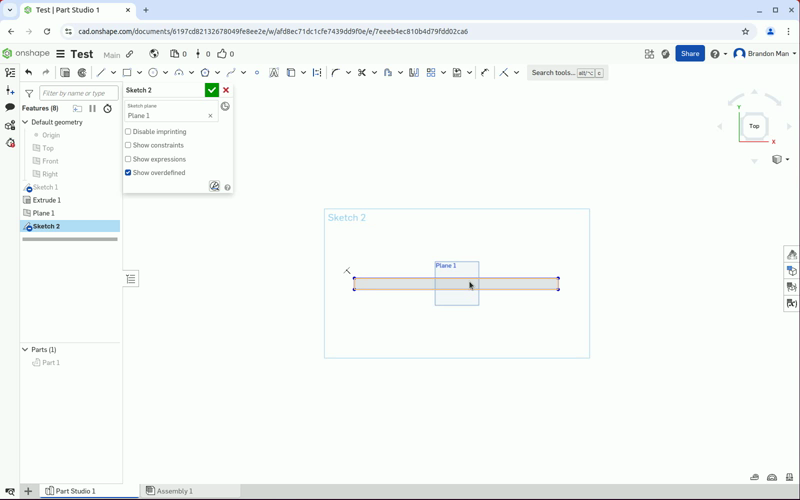
scroll(6)
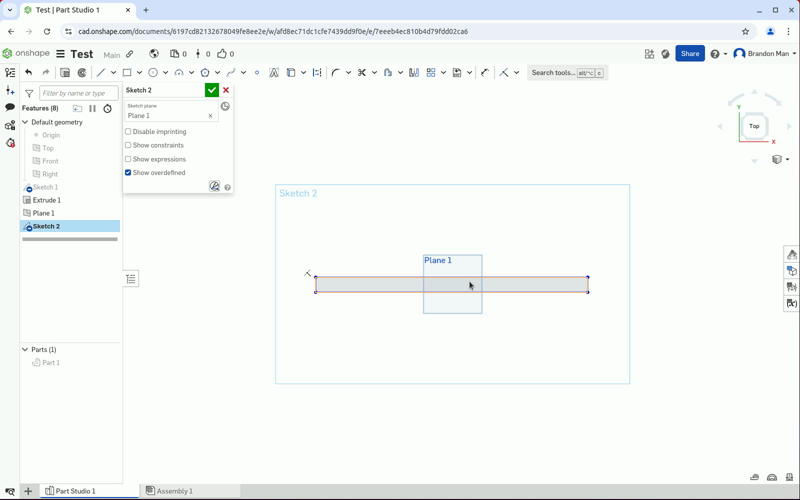
scroll(6)
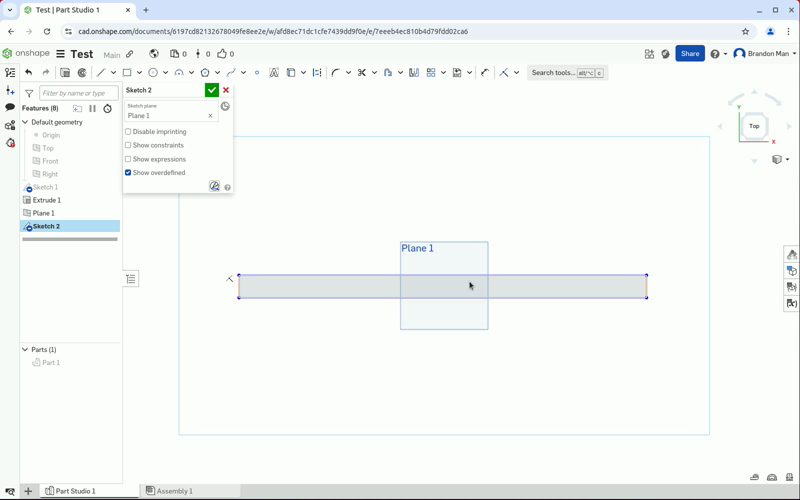
scroll(6)
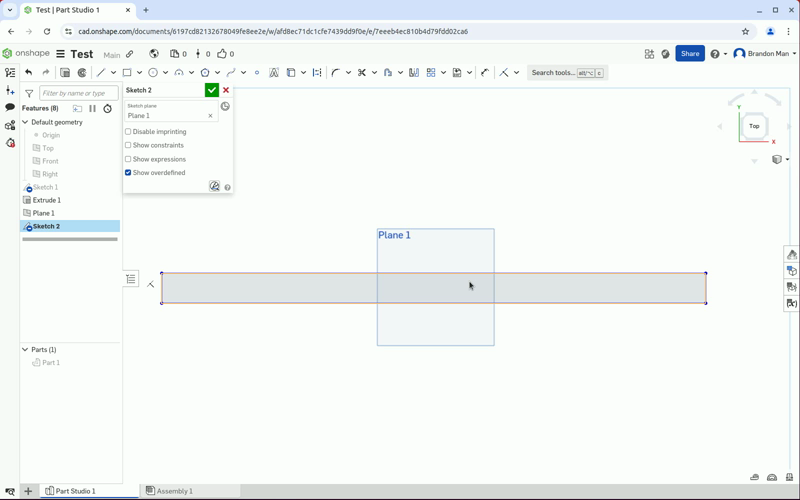
scroll(6)
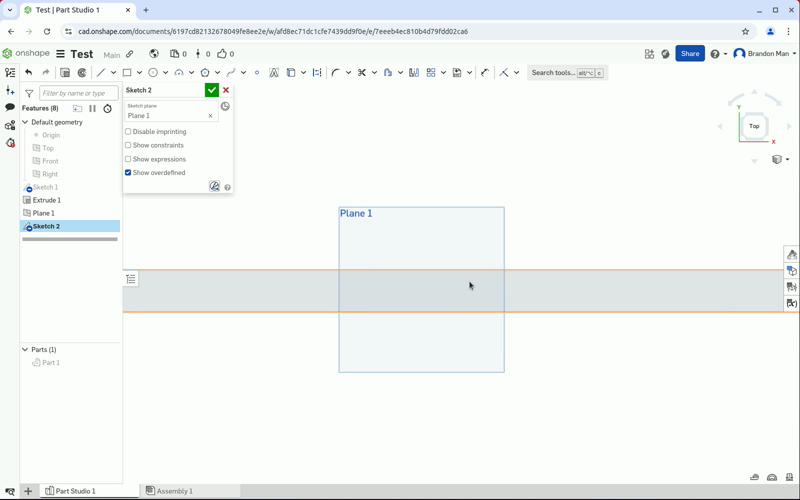
scroll(6)
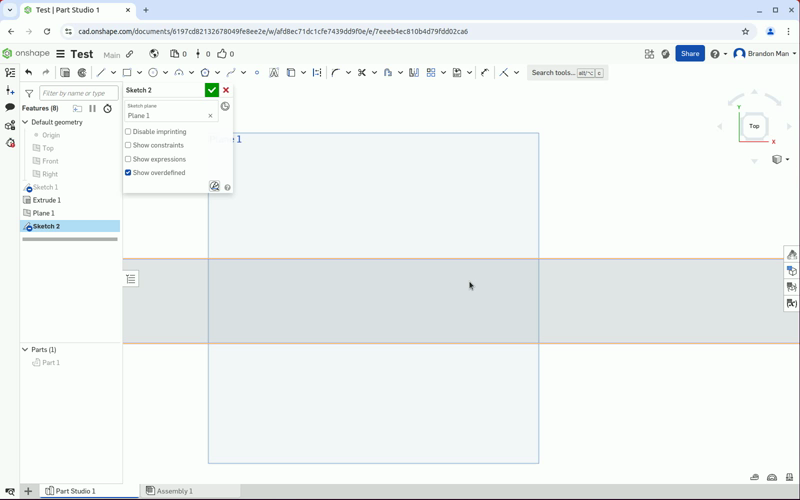
click(469, 281)
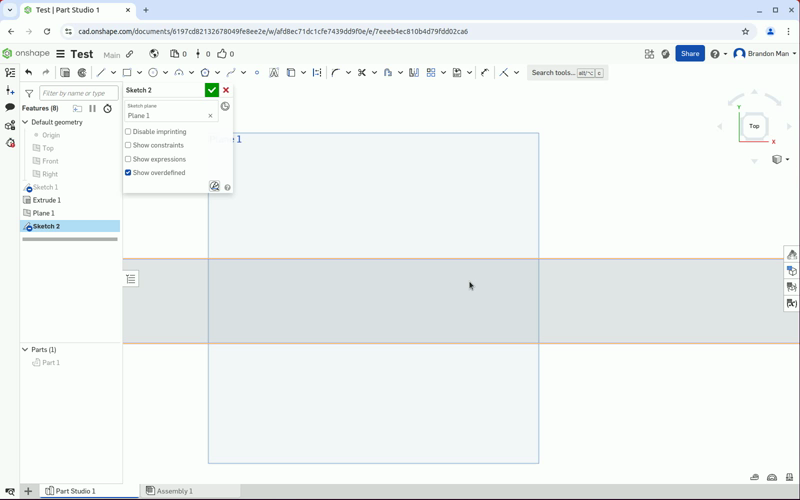
scroll(-6)
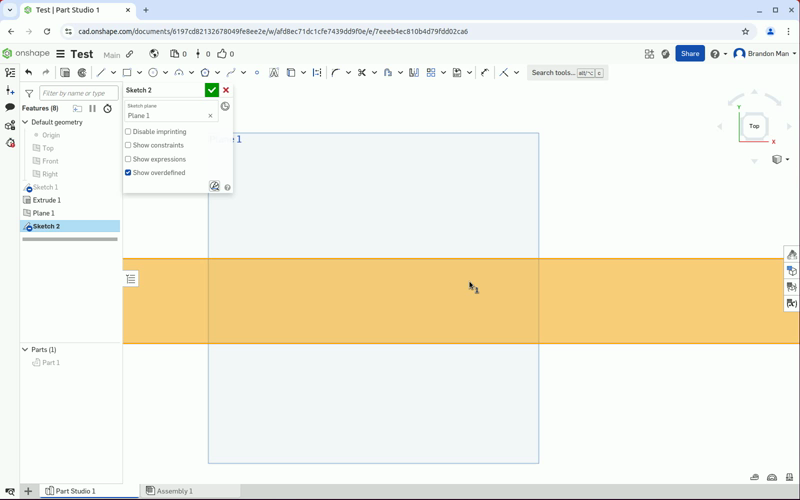
scroll(-6)
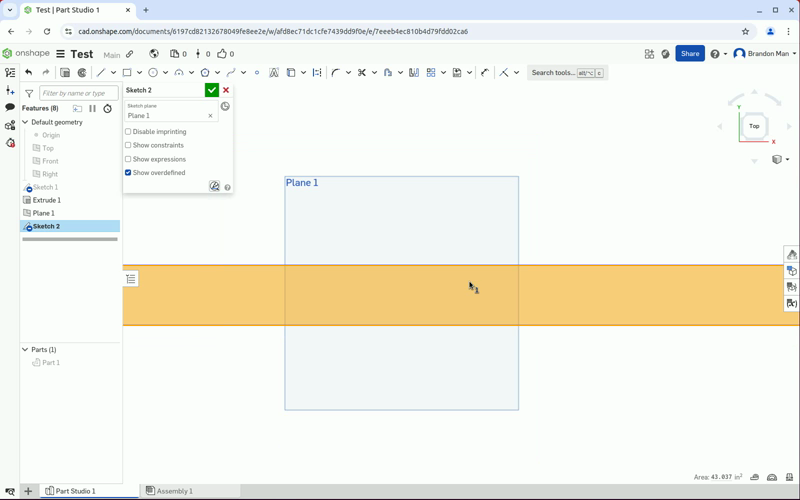
scroll(-6)
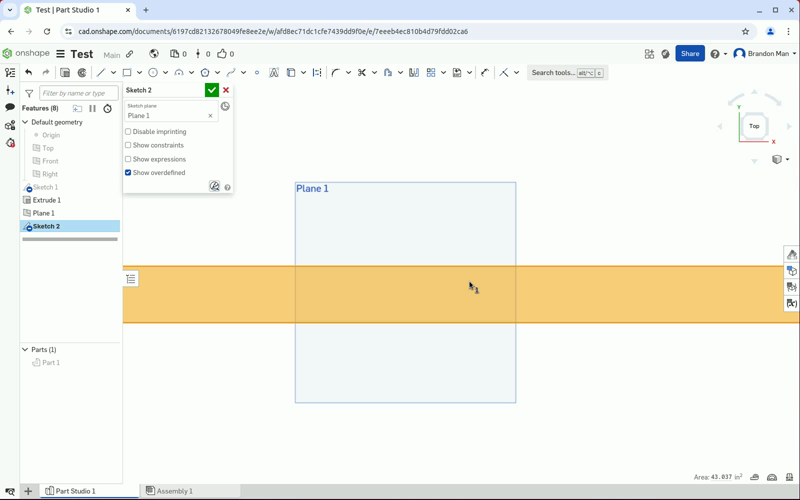
scroll(-6)
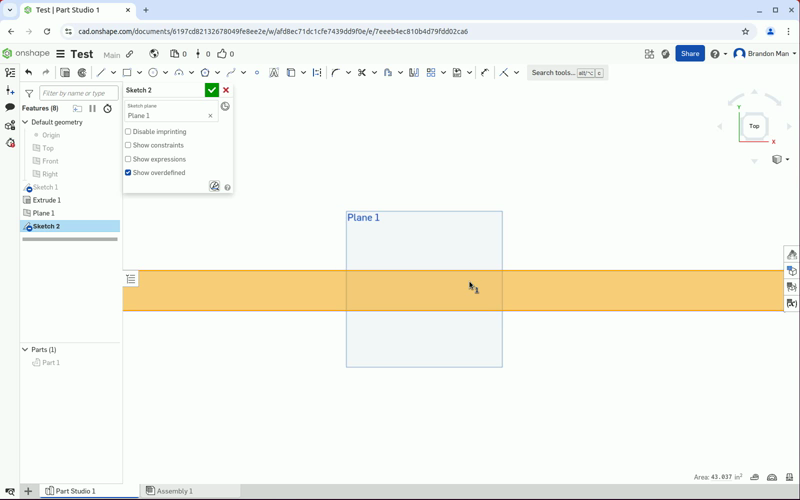
scroll(-6)
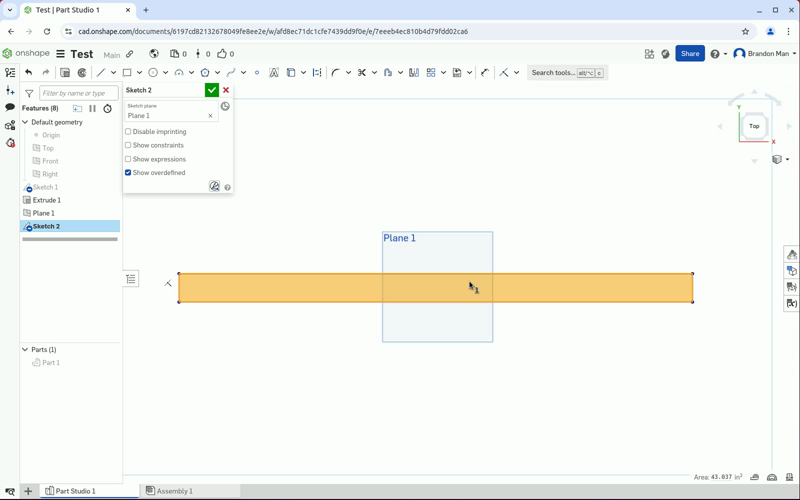
scroll(-6)
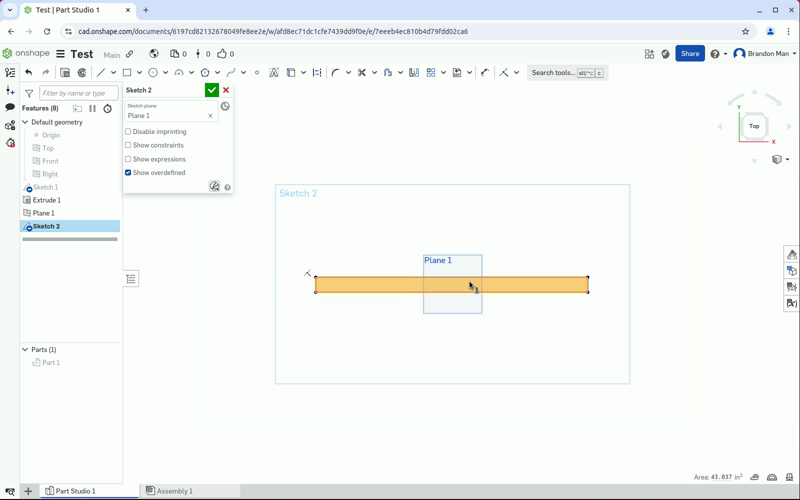
scroll(-6)
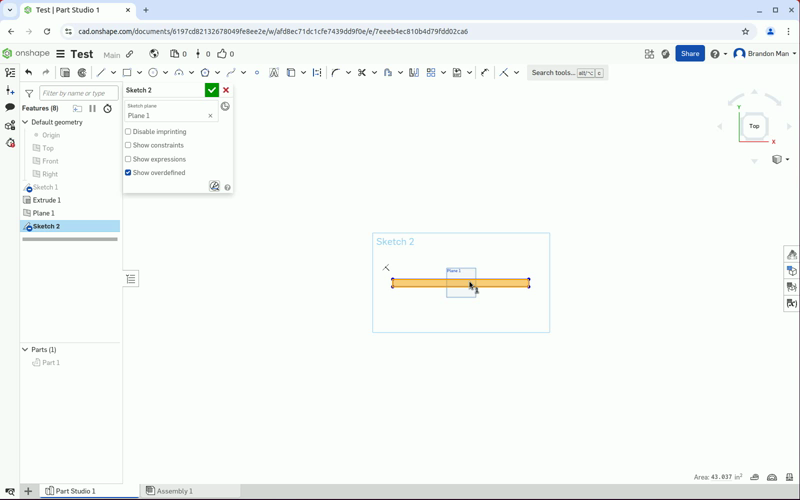
mouse_move(73, 352)
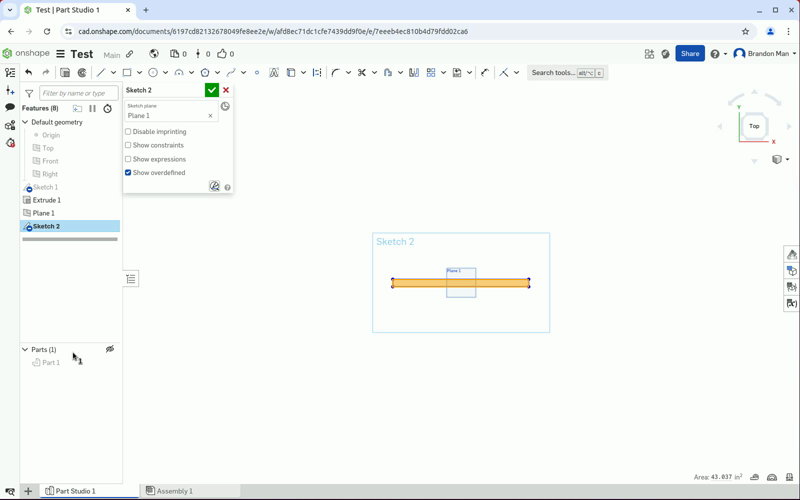
key(shift+y)
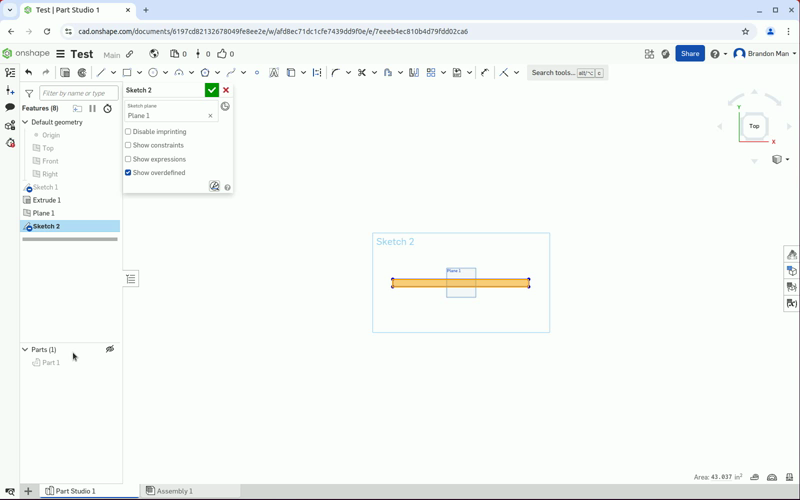
key(shift+e)
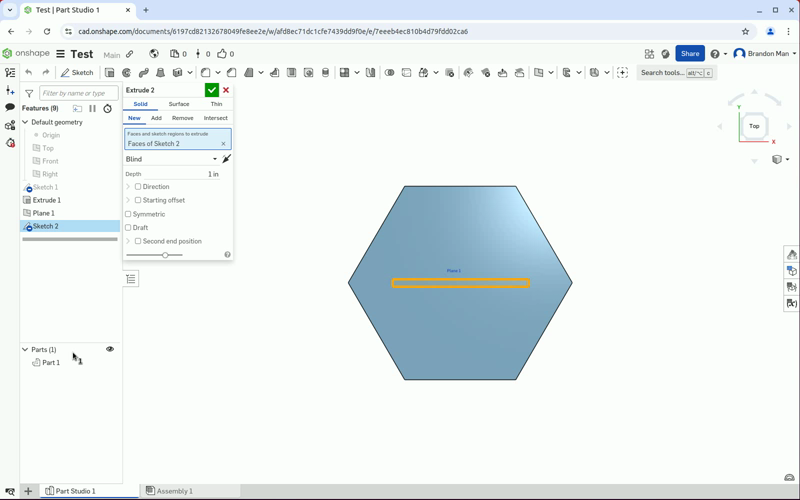
mouse_move(143, 106)
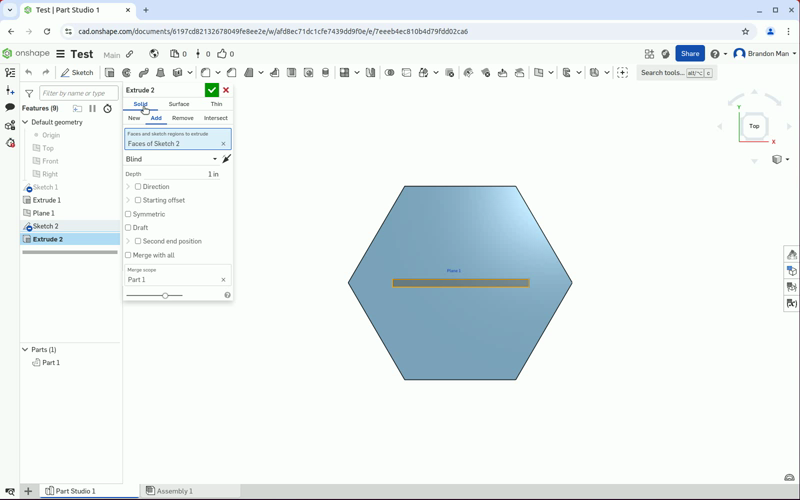
click(143, 106)
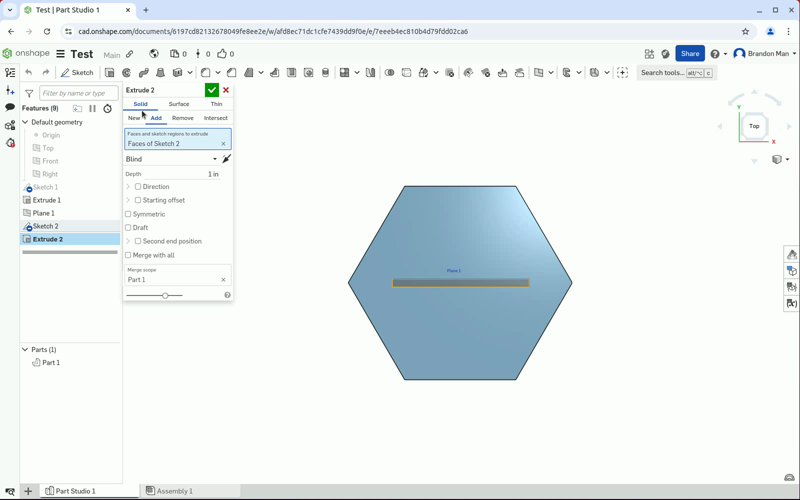
mouse_move(137, 120)
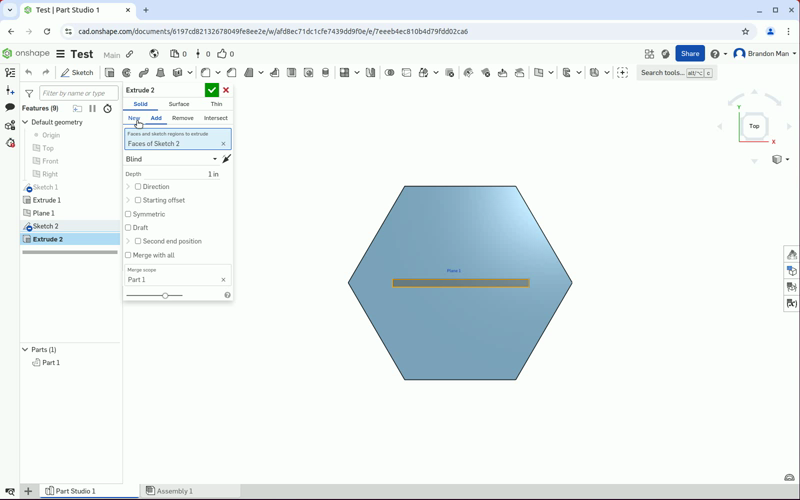
click(137, 120)
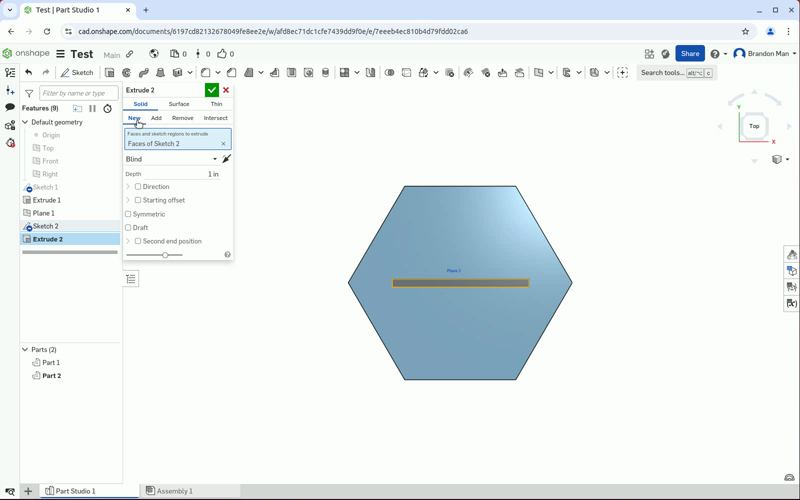
key(tab, 4)
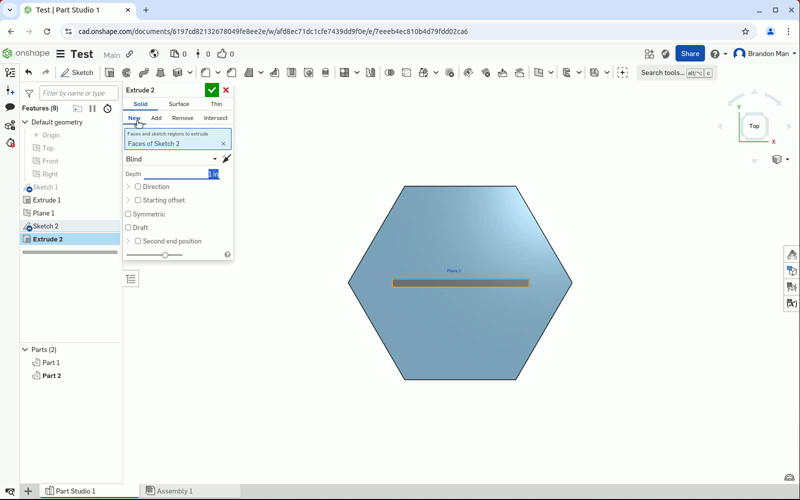
text(3.129)
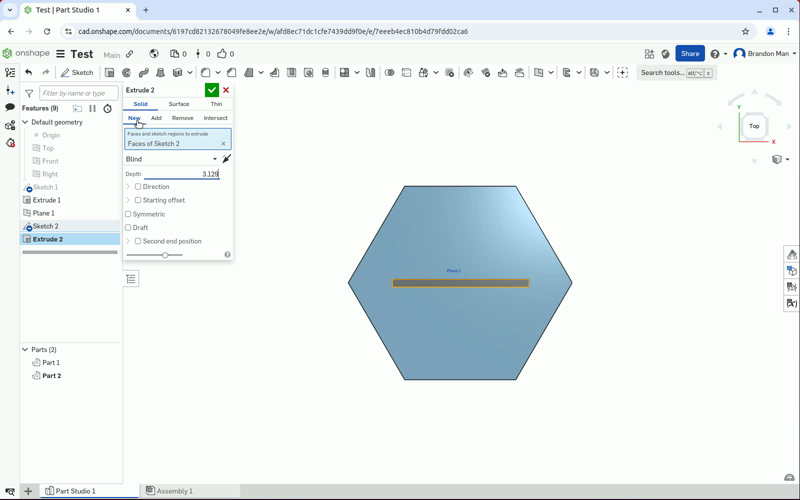
key(enter)
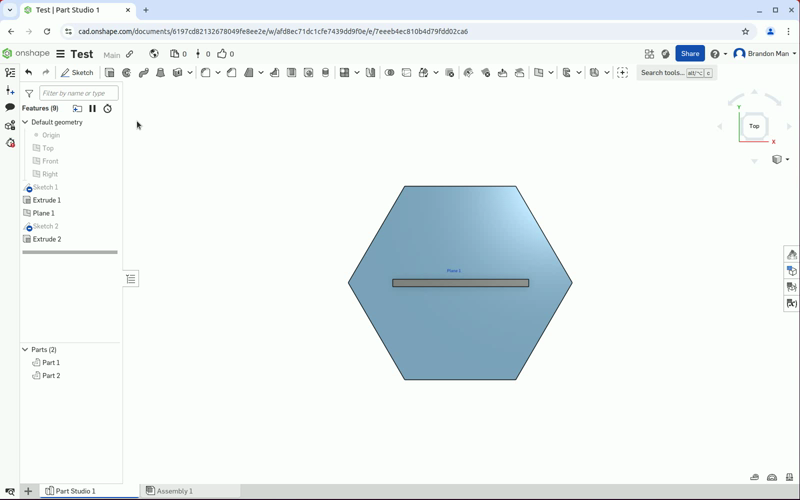
key(shift+h)
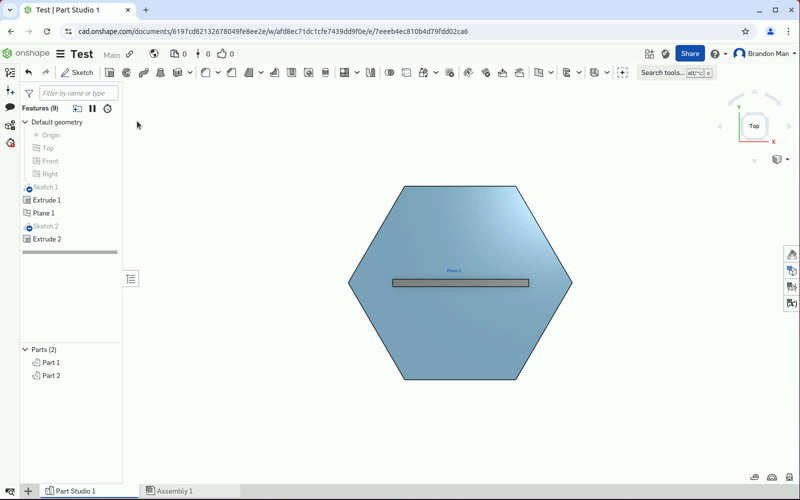
key(shift+h)
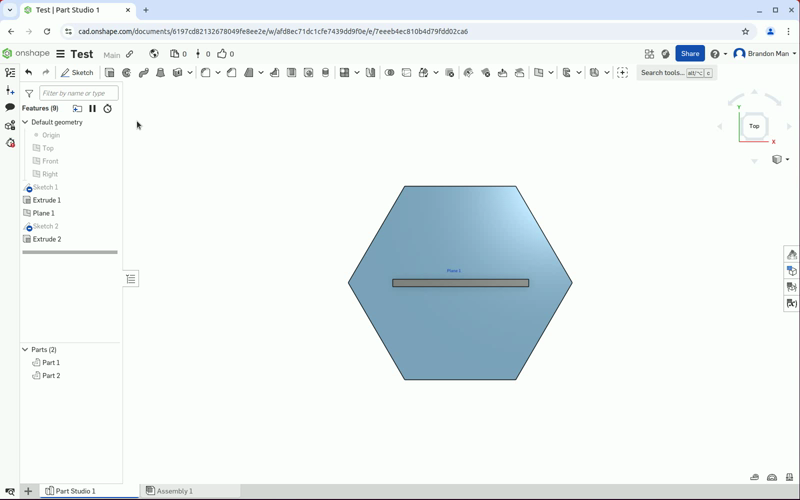
mouse_move(73, 189)
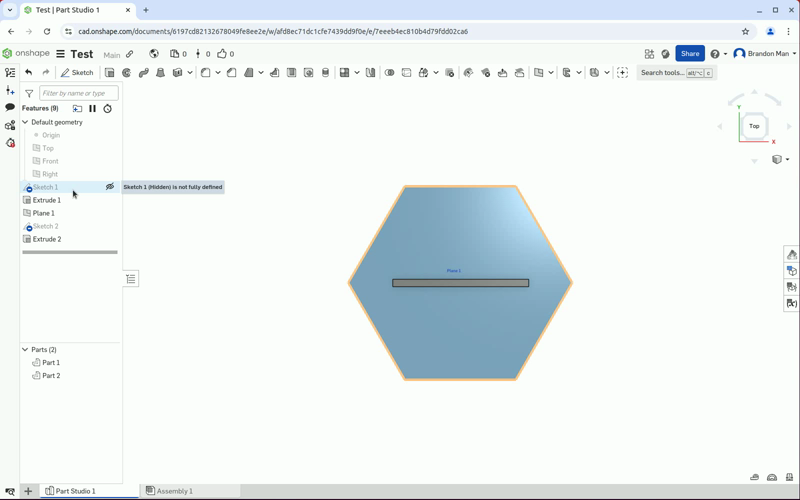
click(73, 189)
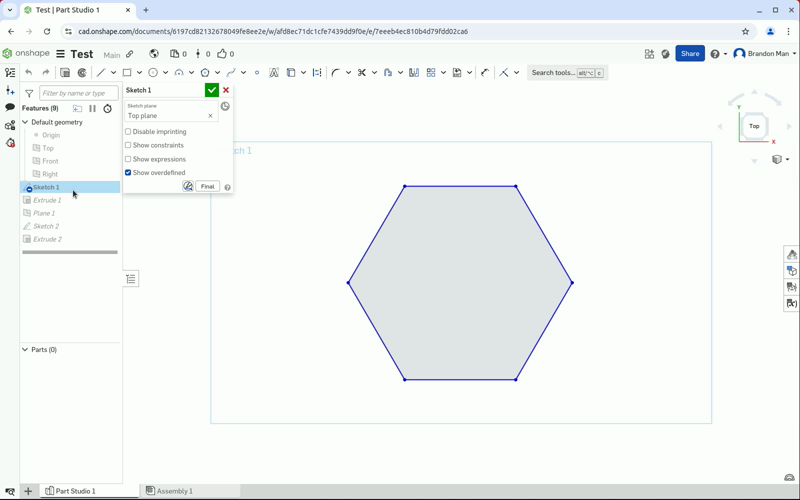
mouse_move(229, 92)
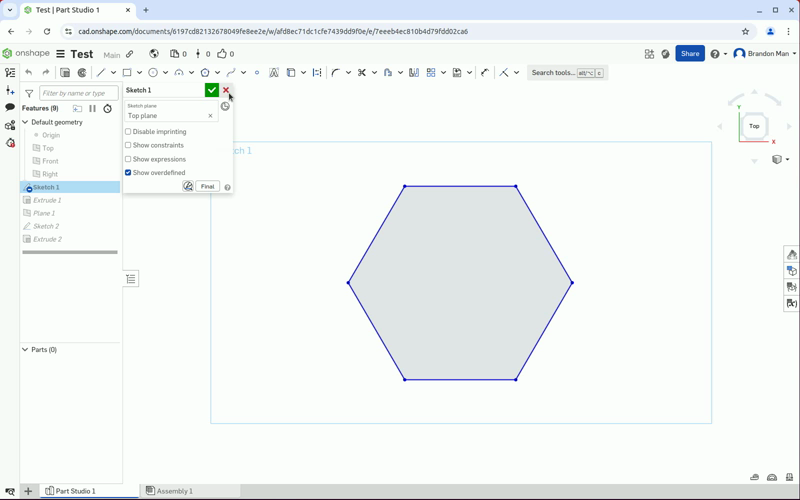
click(229, 92)
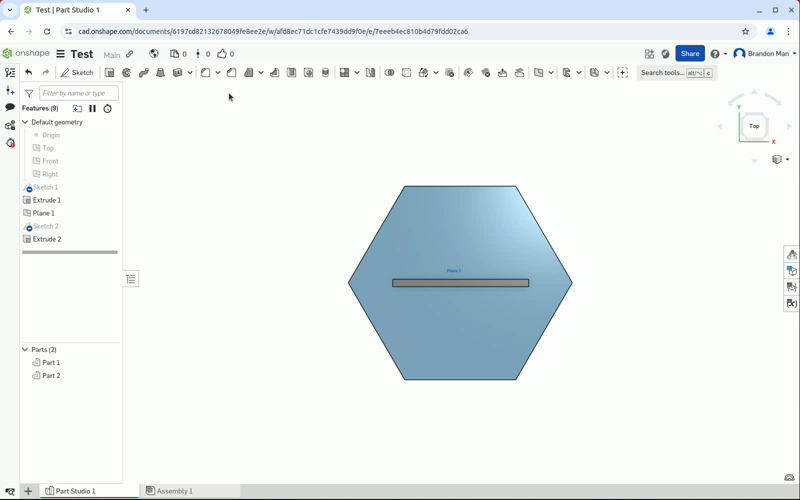
mouse_move(541, 75)
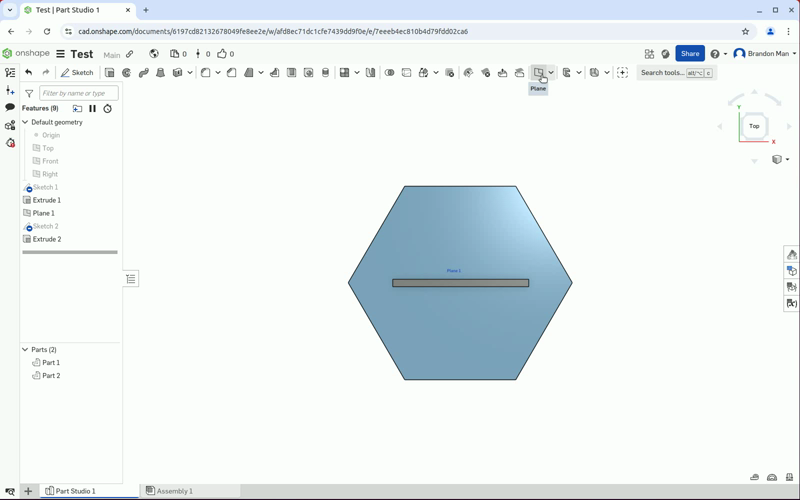
click(541, 75)
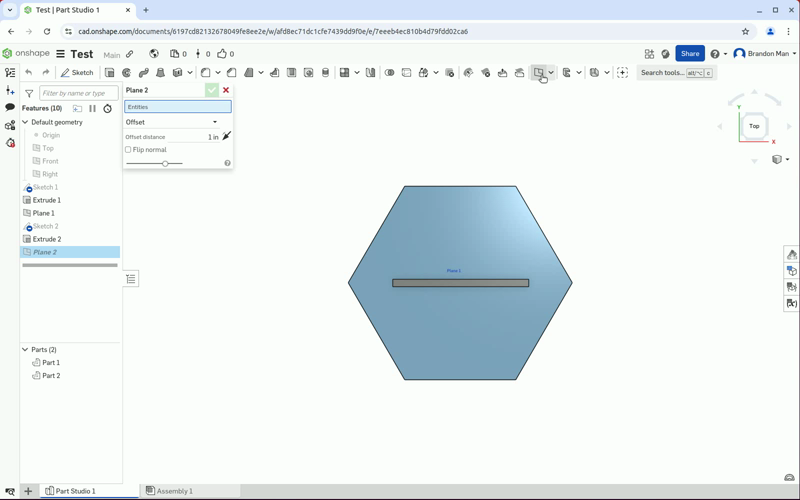
mouse_move(73, 150)
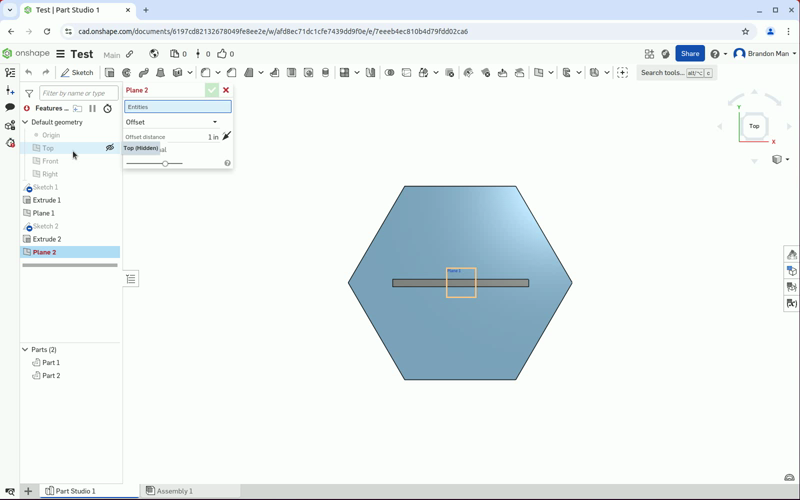
click(73, 150)
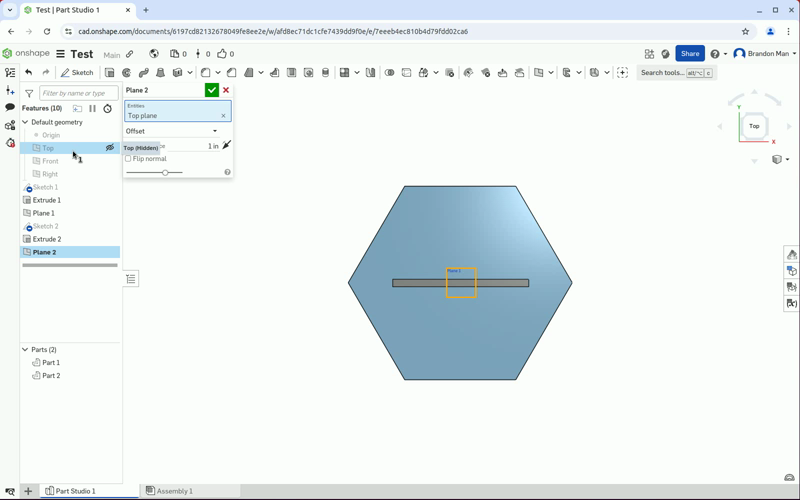
key(tab, 2)
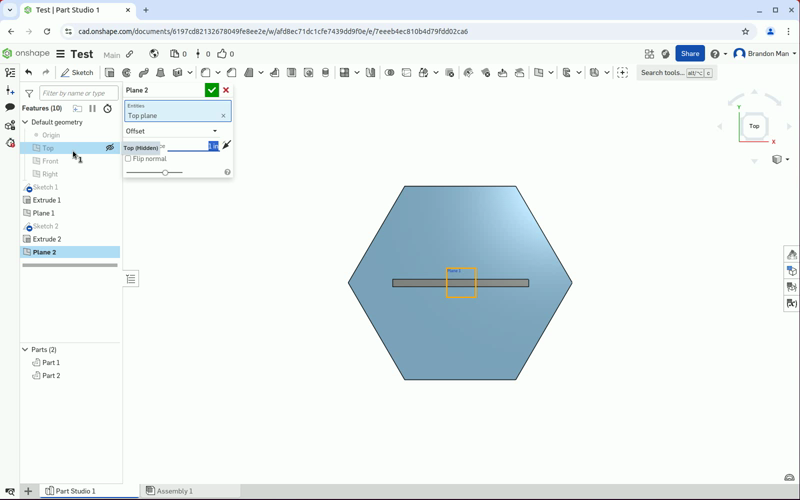
text(5.299)
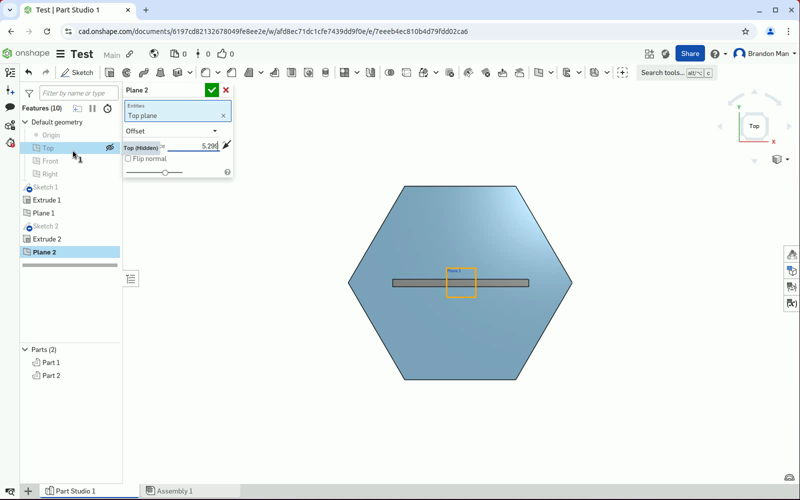
key(enter, 2)
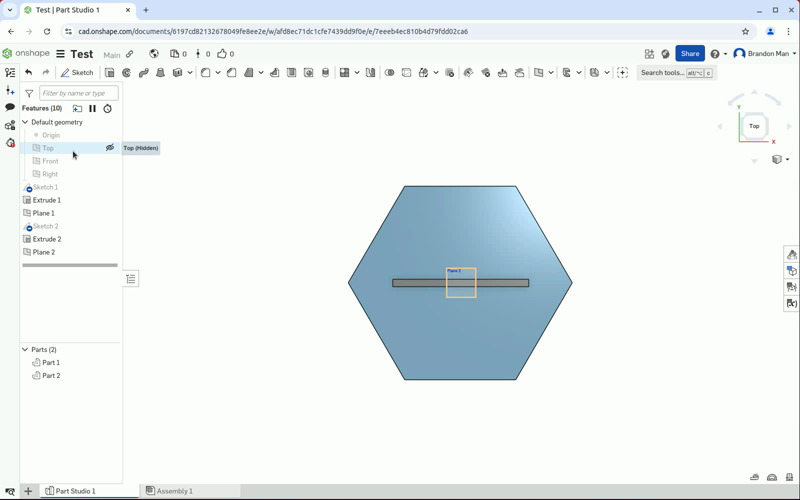
key(shift+s)
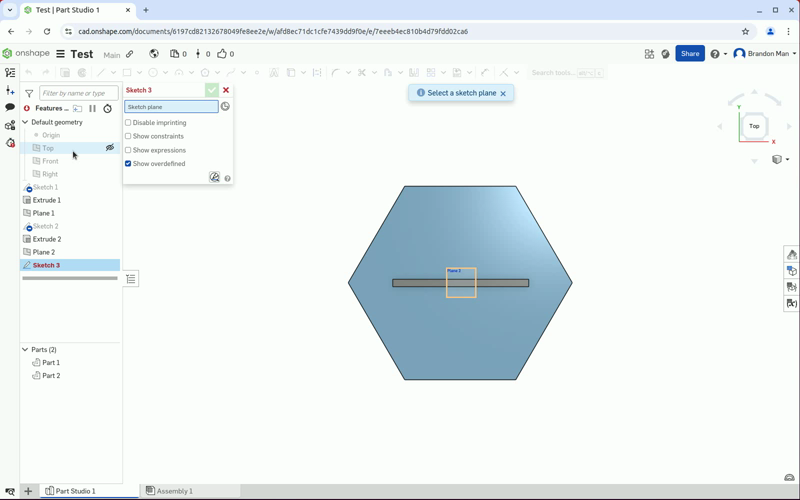
mouse_move(73, 254)
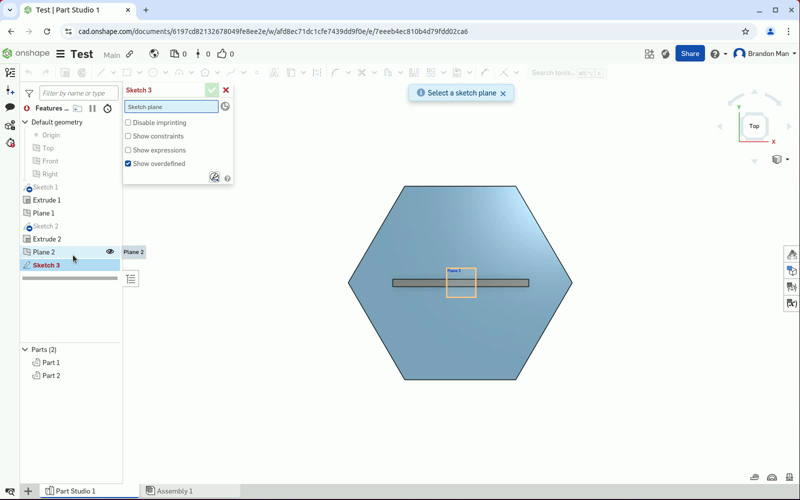
click(73, 254)
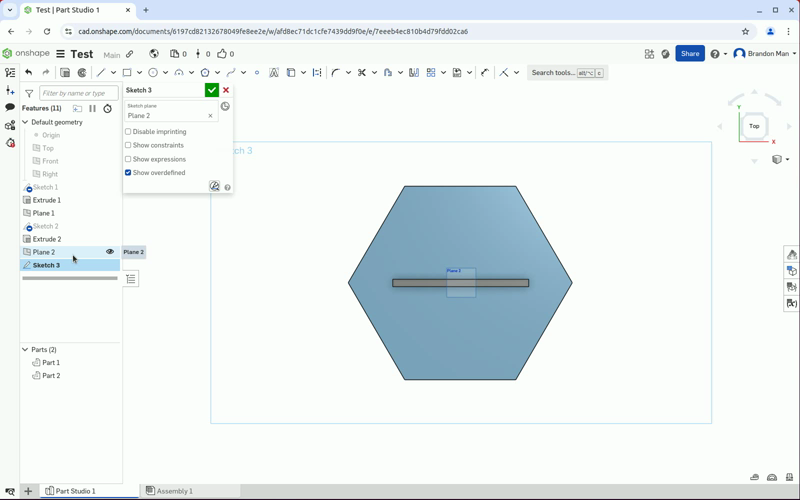
mouse_move(73, 352)
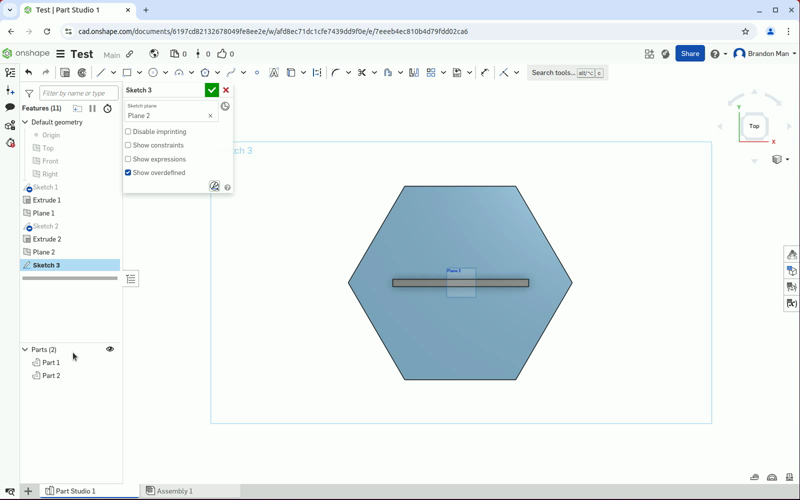
key(y)
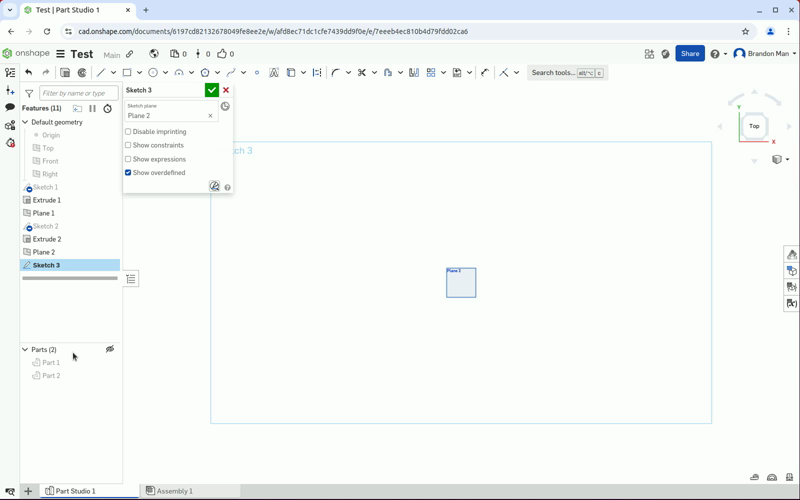
key(l)
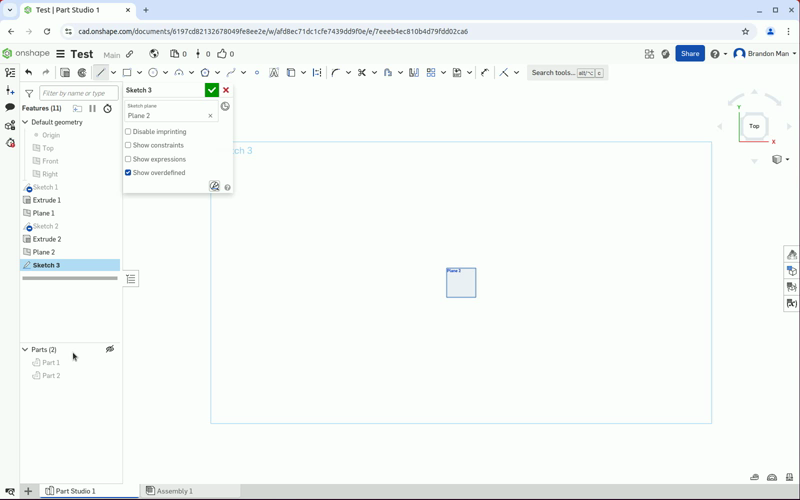
key_down(shift)
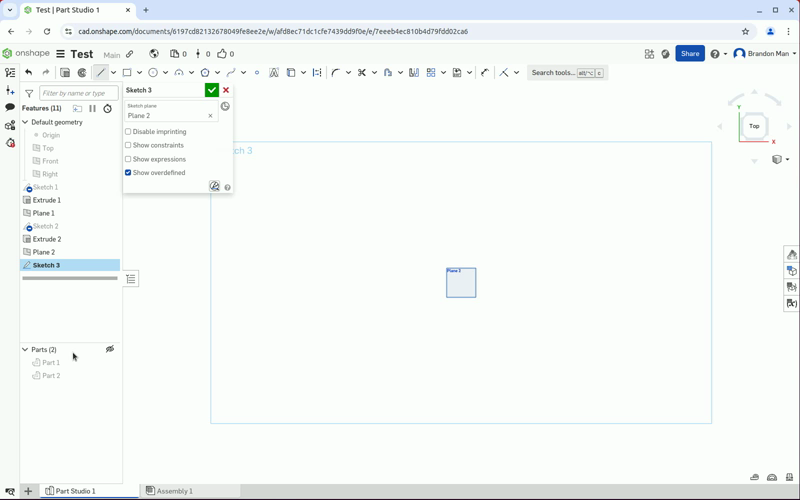
mouse_move(528, 284)
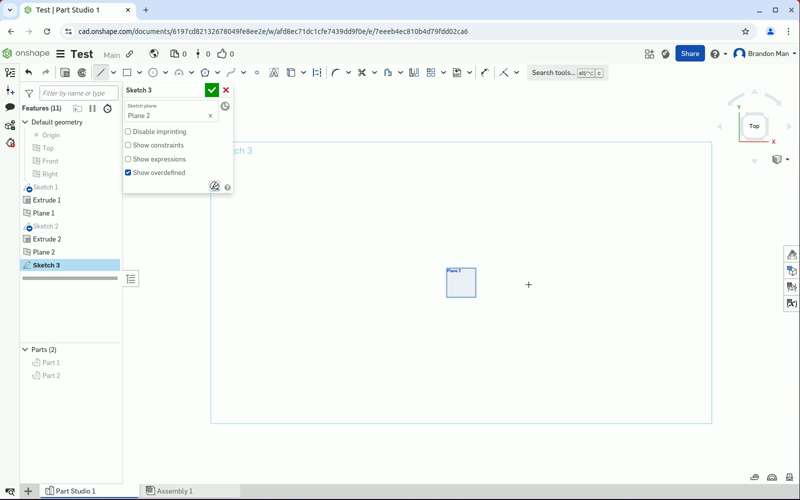
click(528, 284)
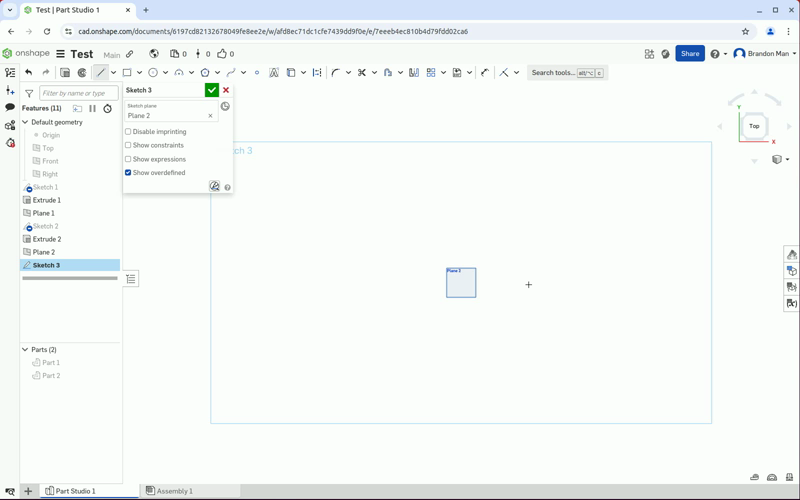
key_up(shift)
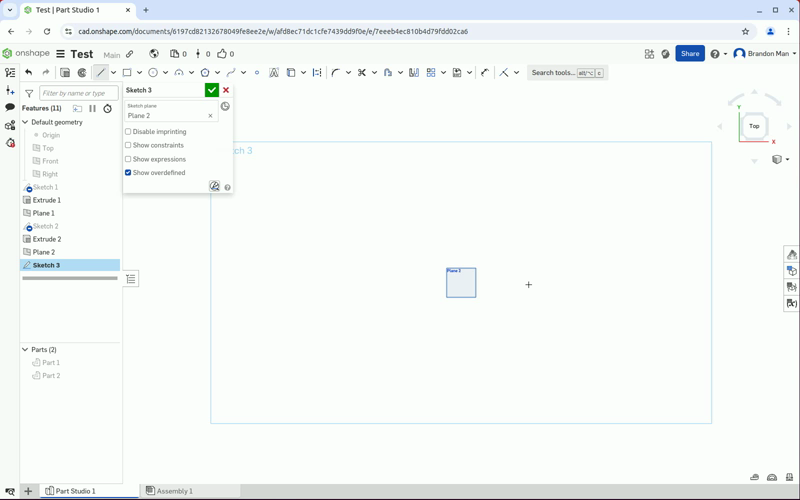
key_down(shift)
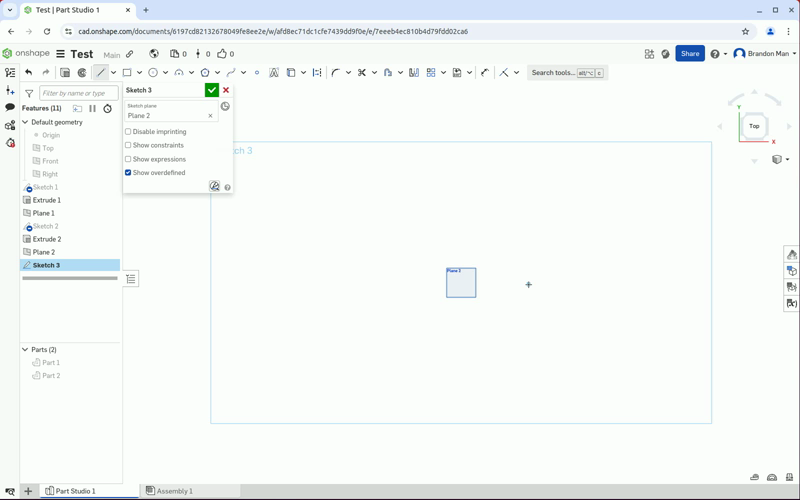
mouse_move(558, 284)
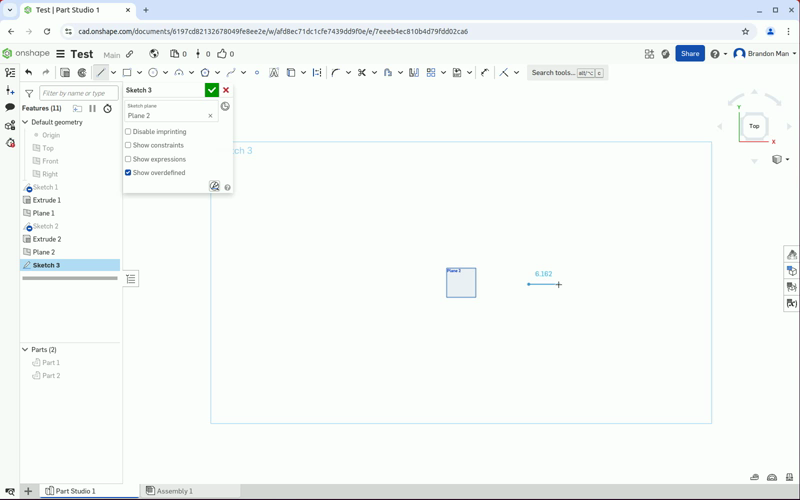
mouse_move(560, 284)
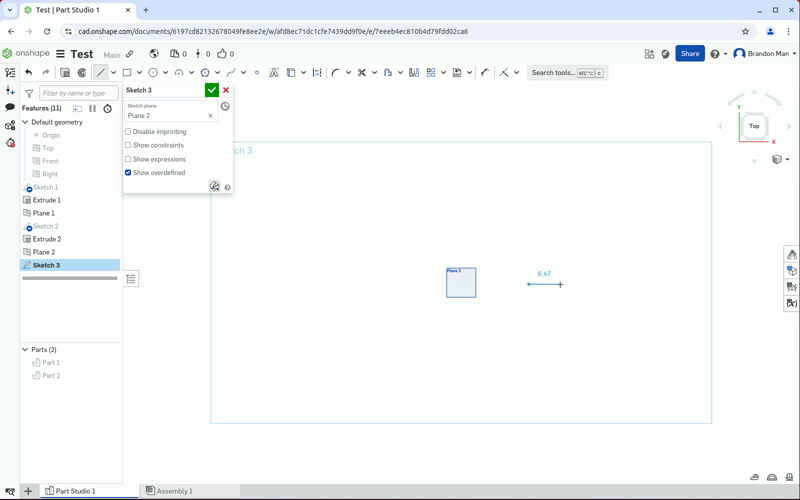
click(560, 284)
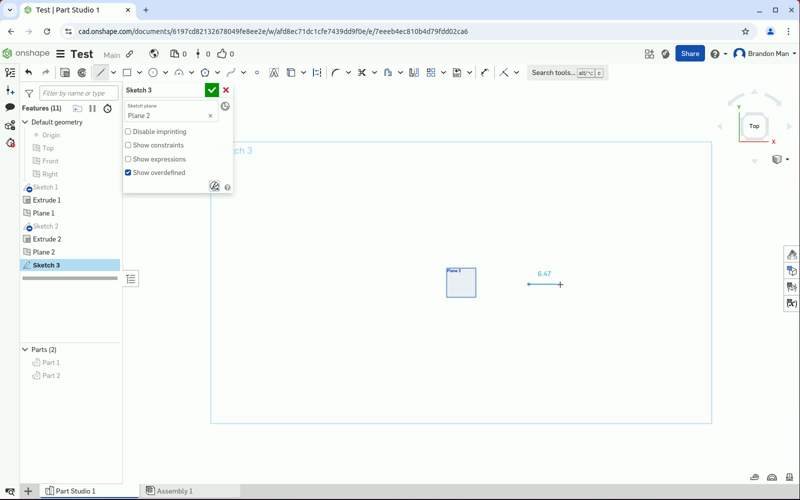
key_up(shift)
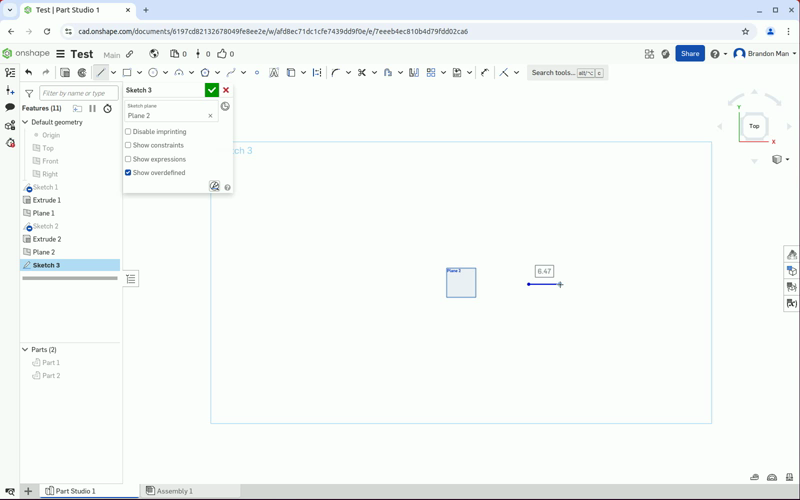
key_down(shift)
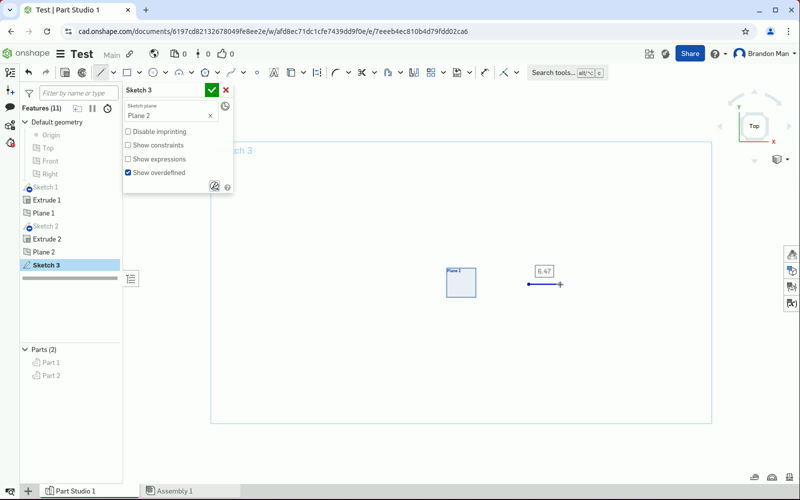
mouse_move(589, 284)
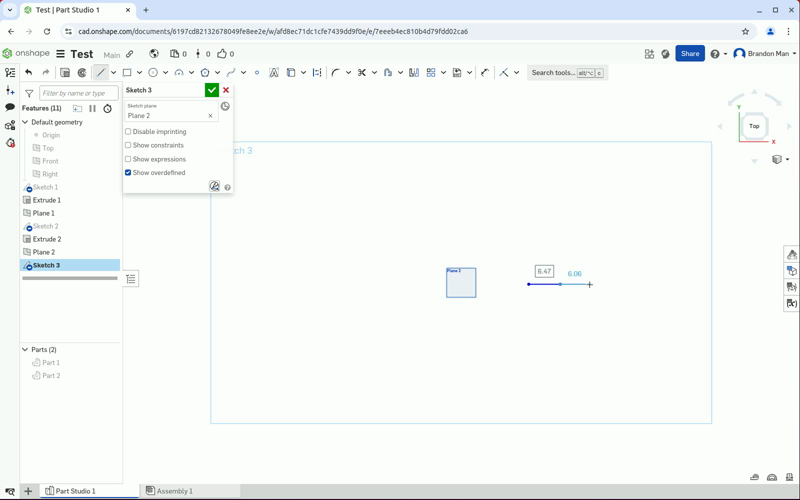
mouse_move(560, 282)
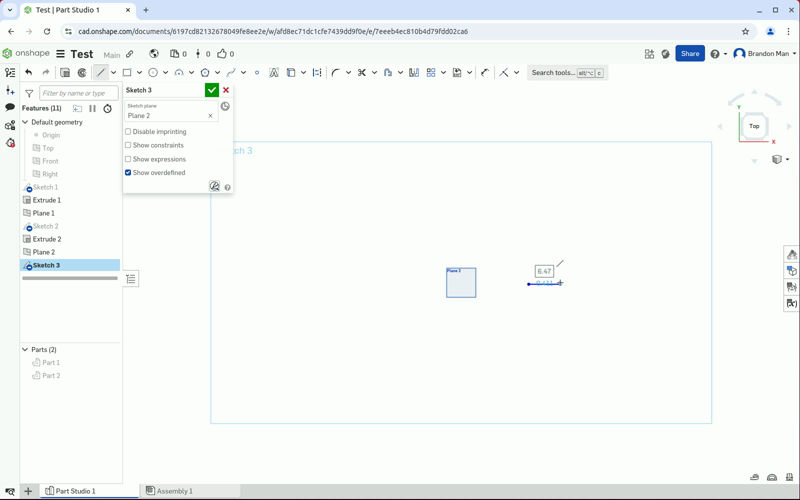
scroll(6)
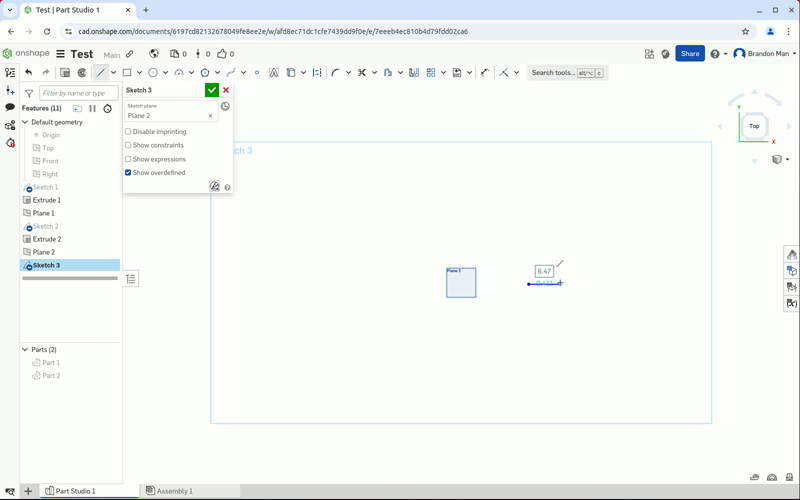
scroll(6)
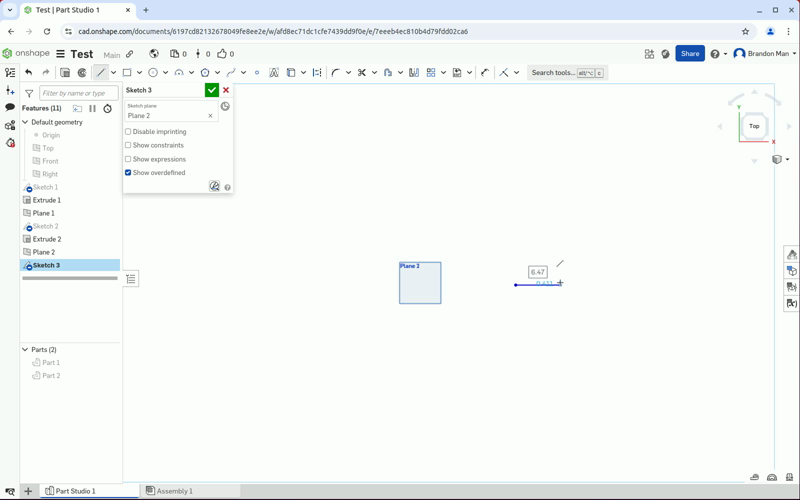
scroll(6)
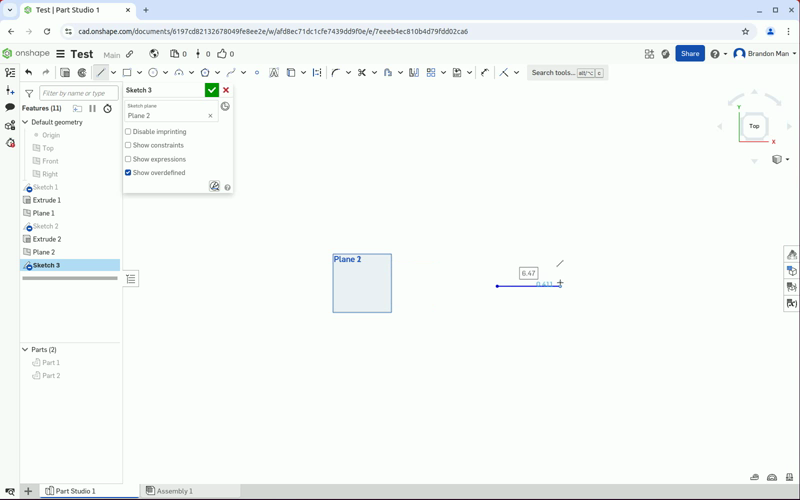
scroll(6)
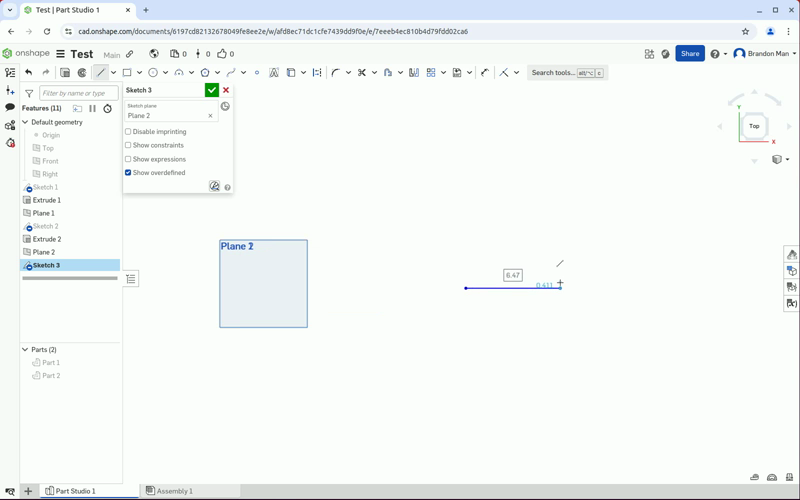
scroll(6)
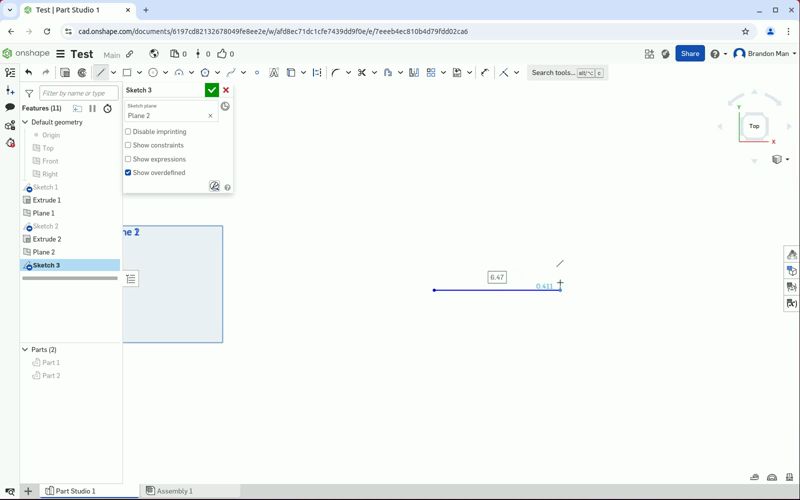
scroll(6)
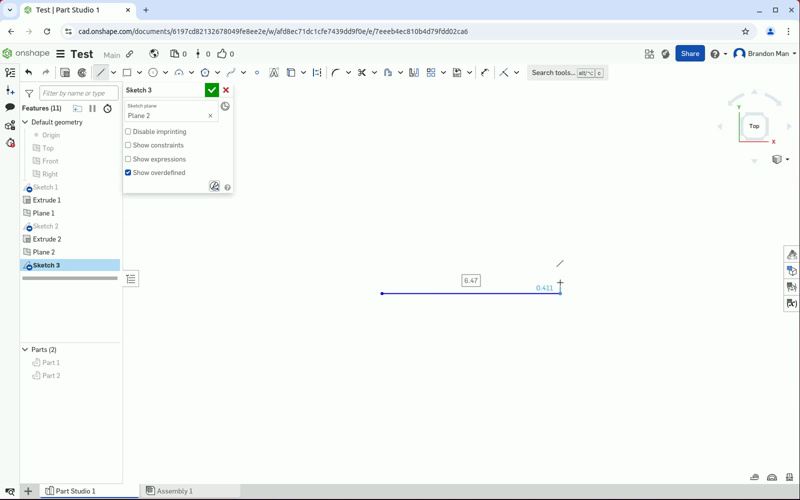
scroll(6)
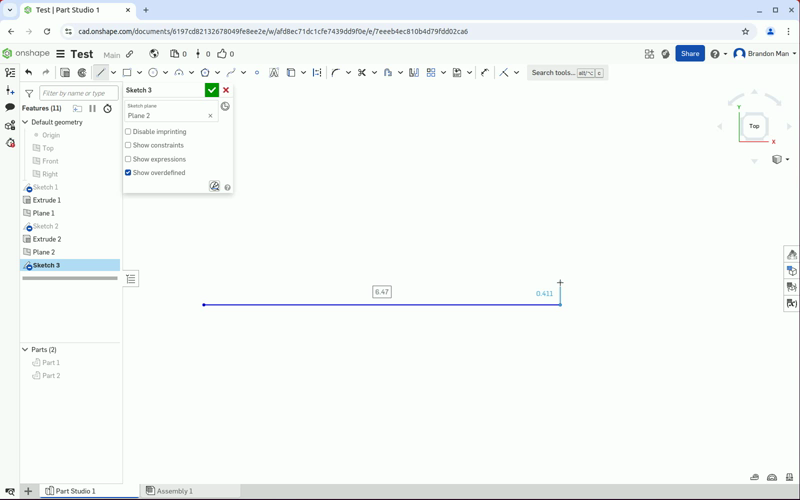
click(560, 282)
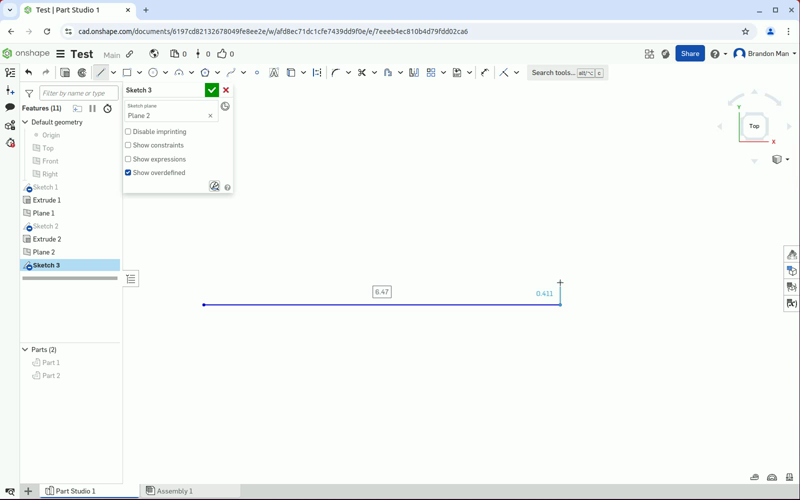
scroll(-6)
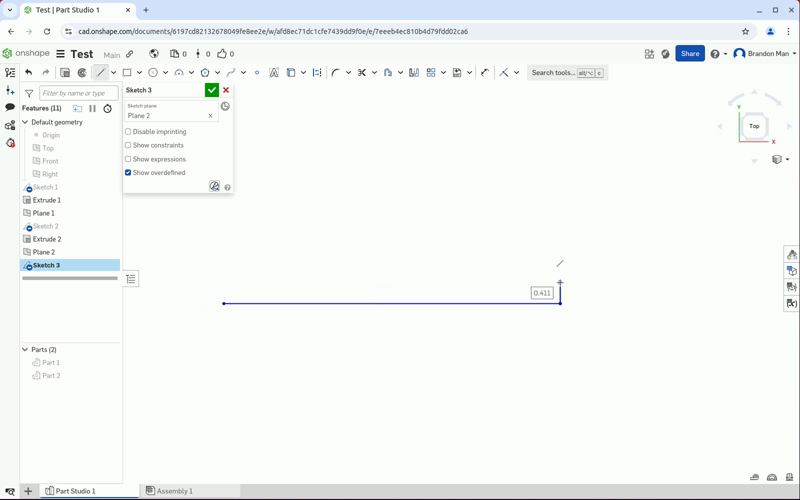
scroll(-6)
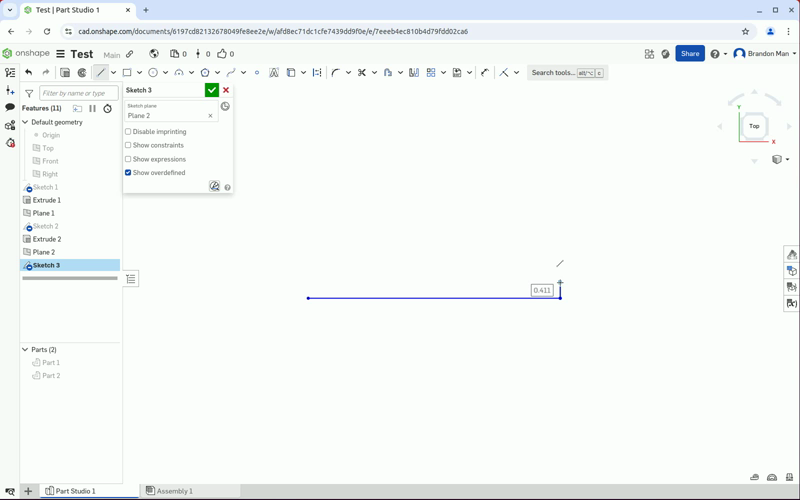
scroll(-6)
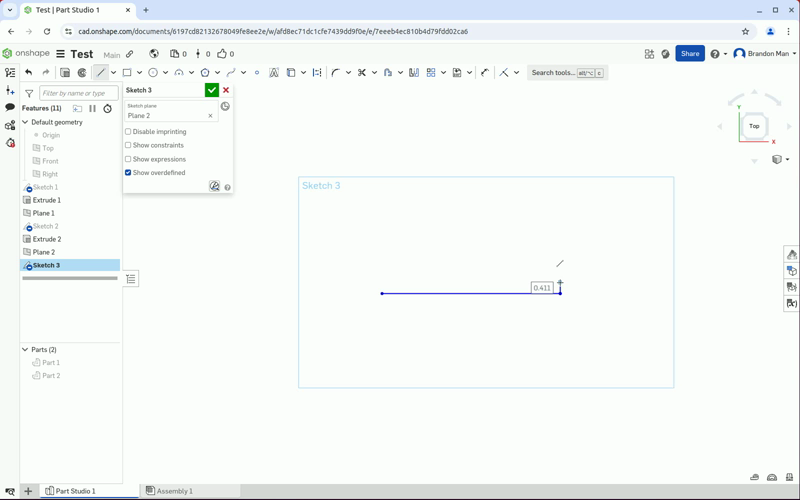
scroll(-6)
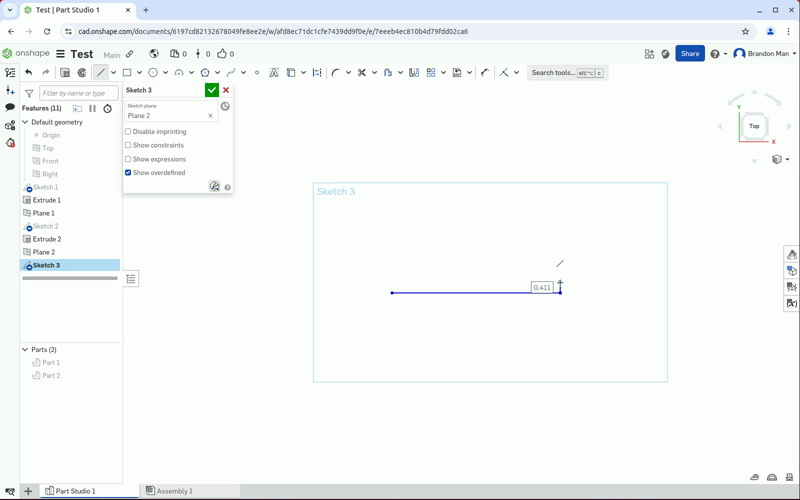
scroll(-6)
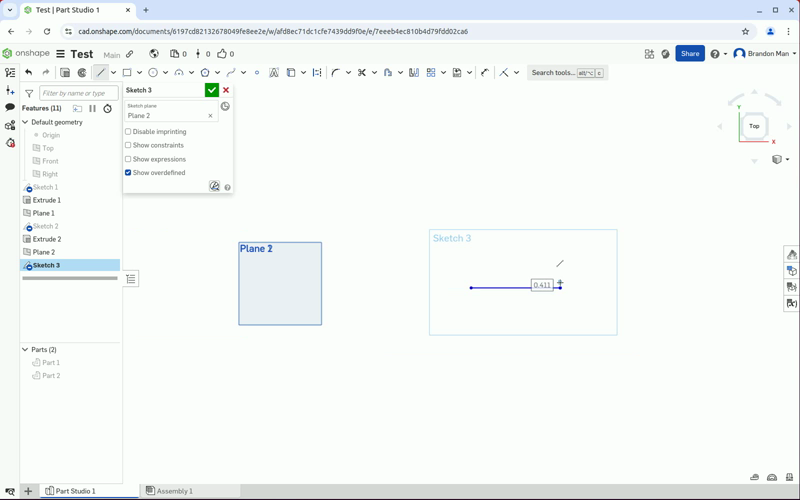
scroll(-6)
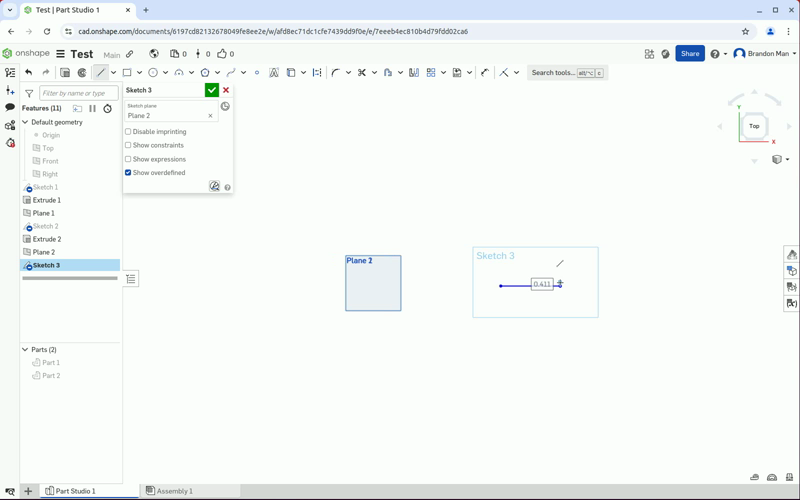
scroll(-6)
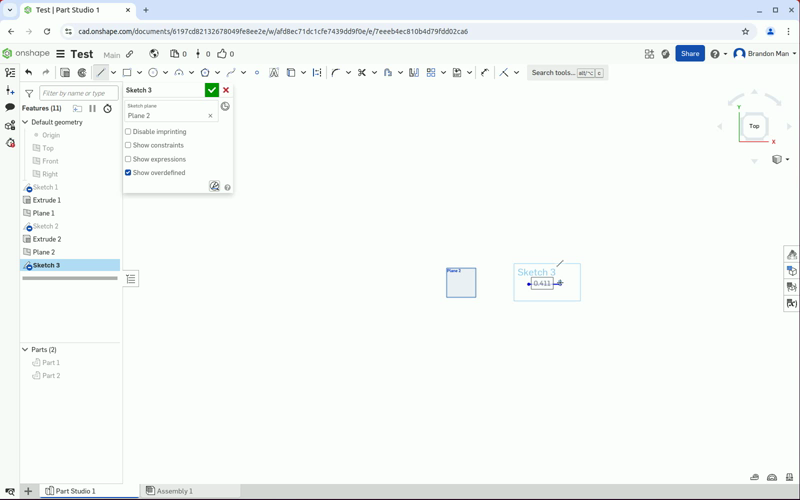
key_up(shift)
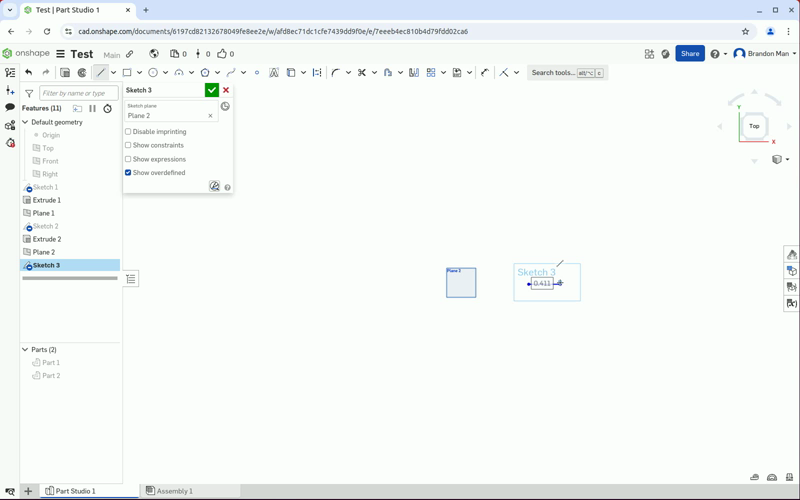
key_down(shift)
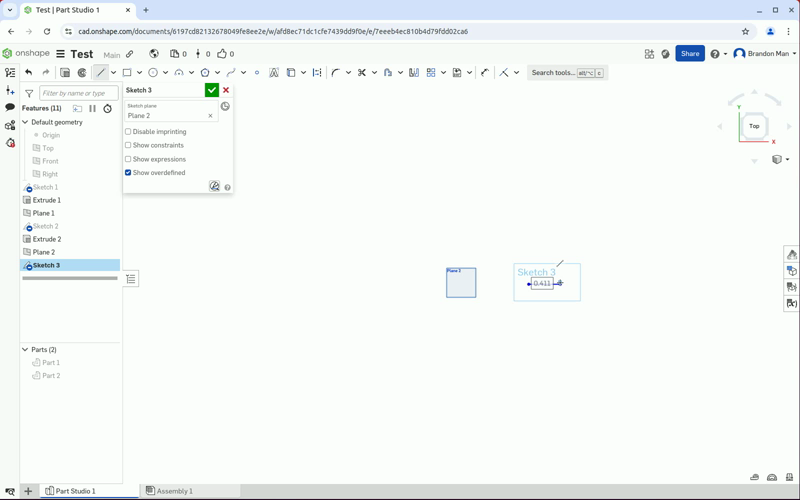
mouse_move(589, 282)
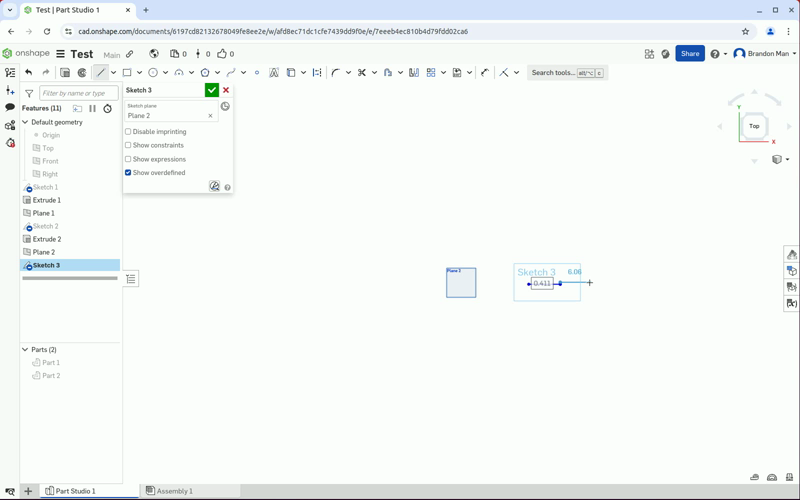
mouse_move(528, 282)
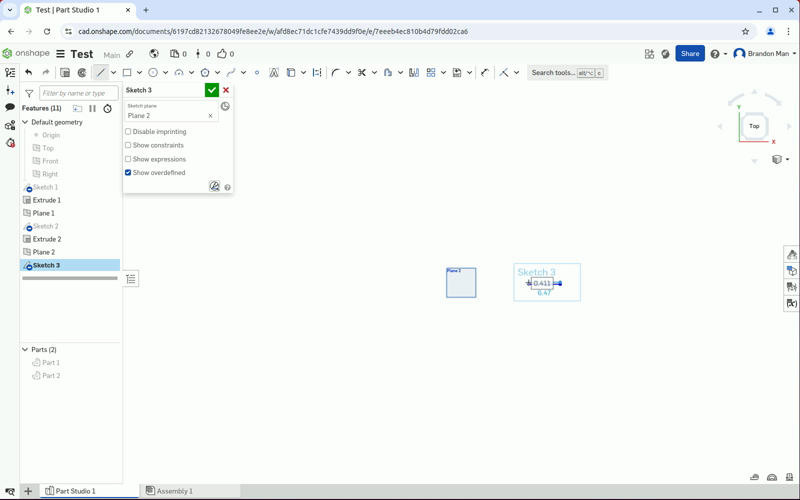
scroll(6)
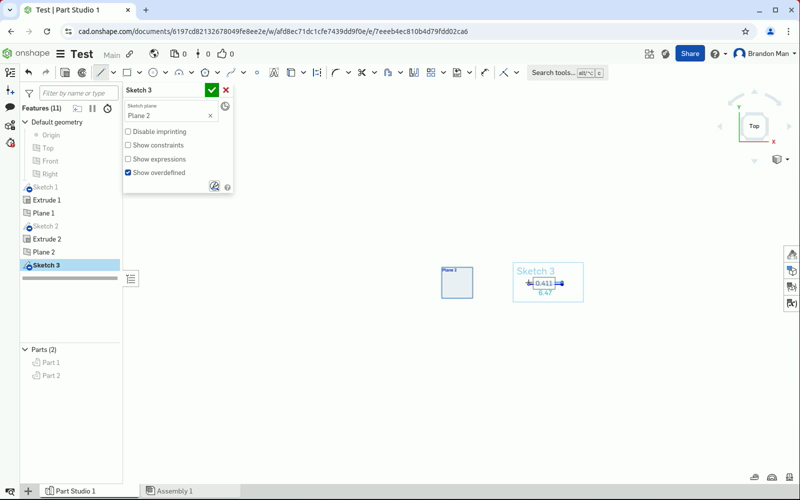
scroll(6)
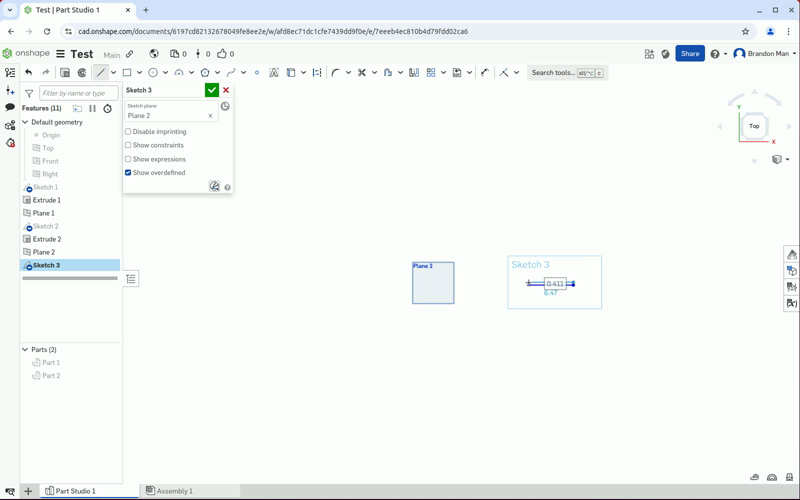
scroll(6)
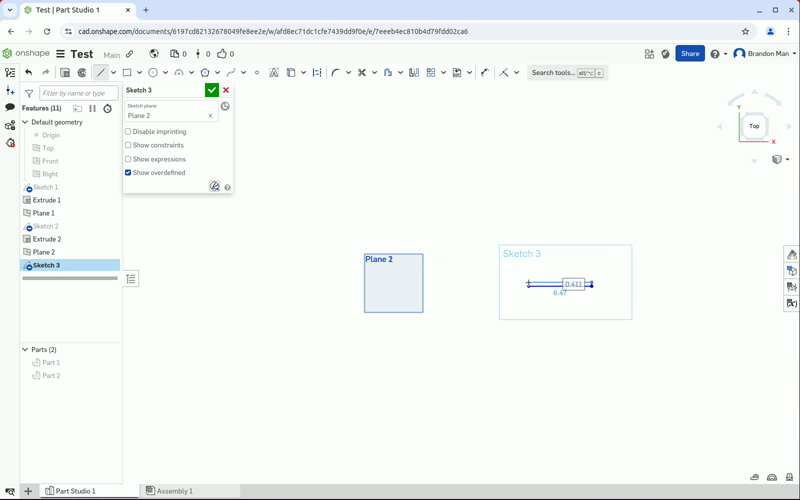
scroll(6)
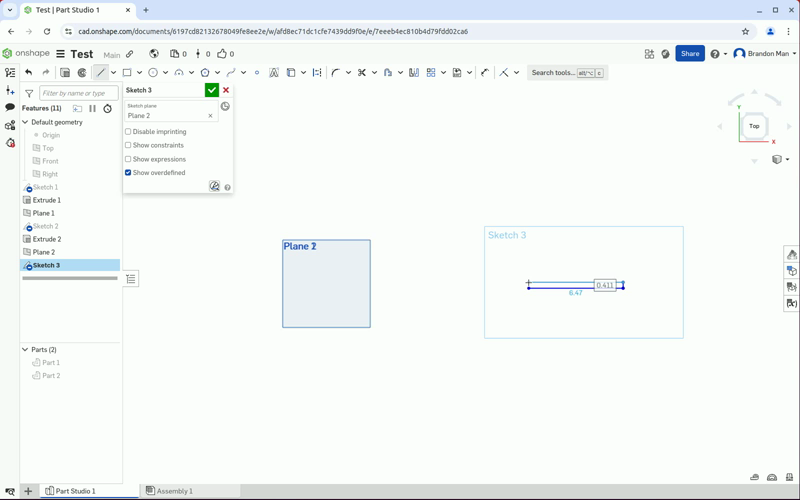
scroll(6)
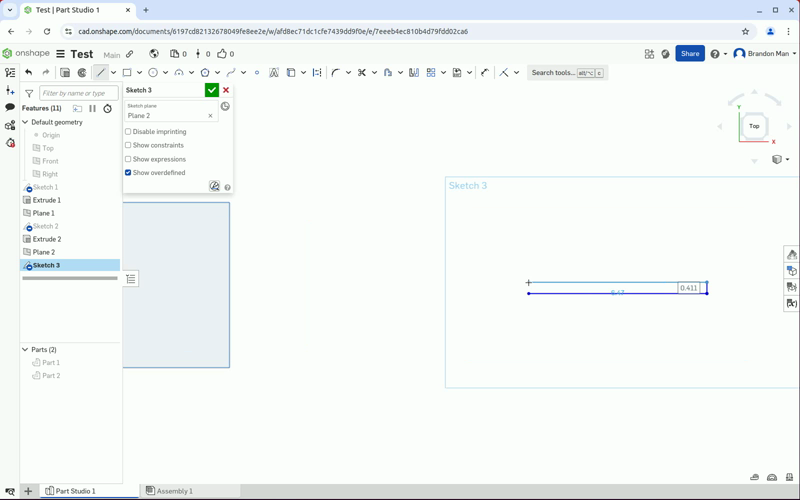
scroll(6)
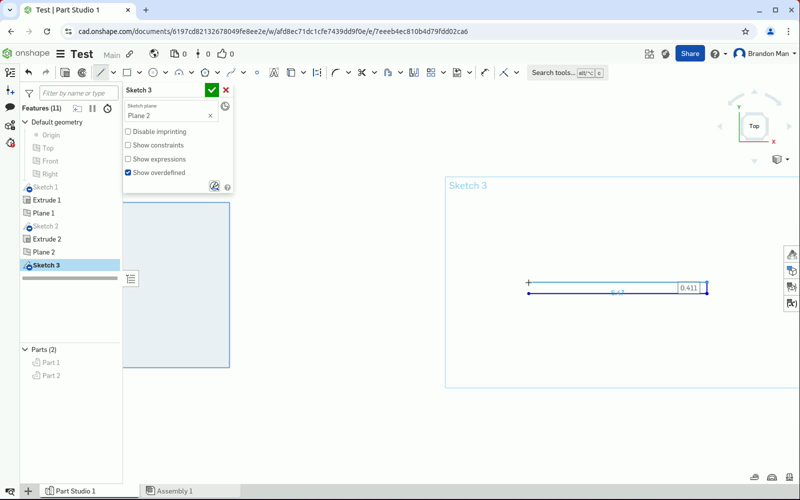
scroll(6)
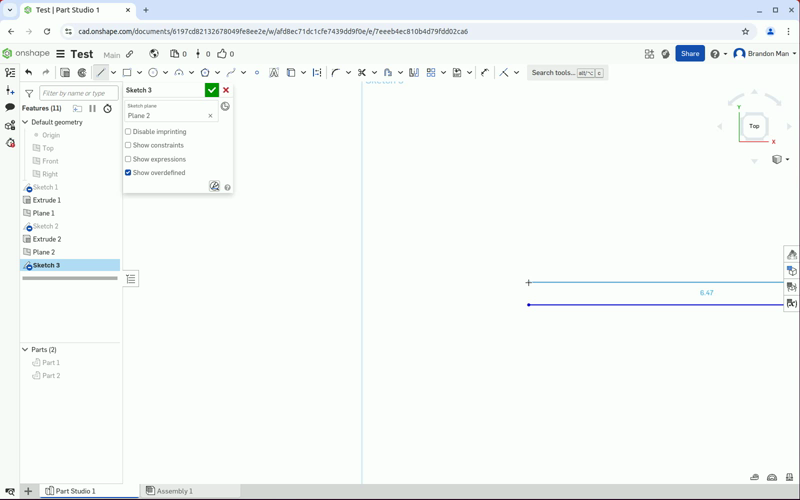
click(528, 282)
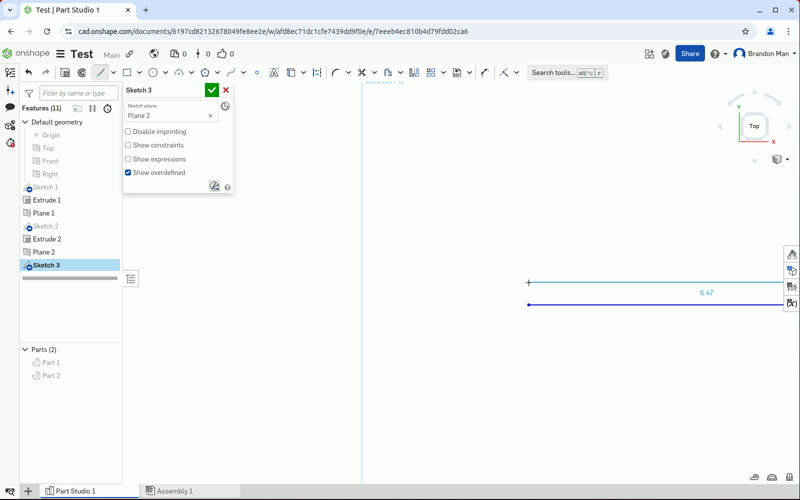
scroll(-6)
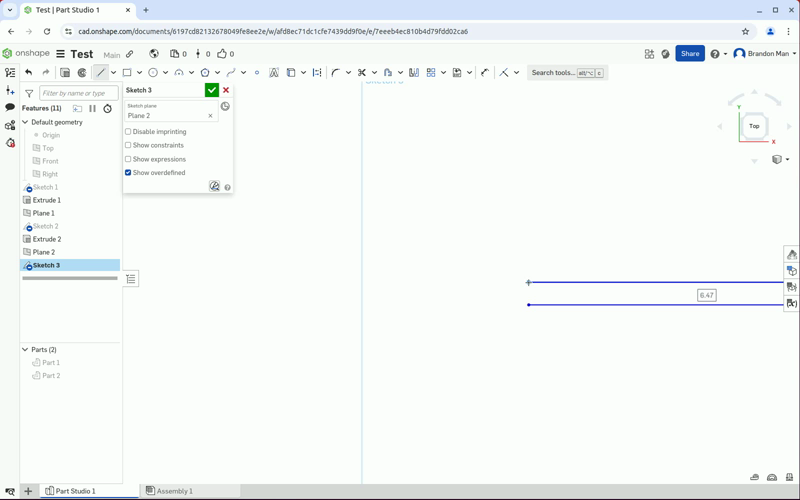
scroll(-6)
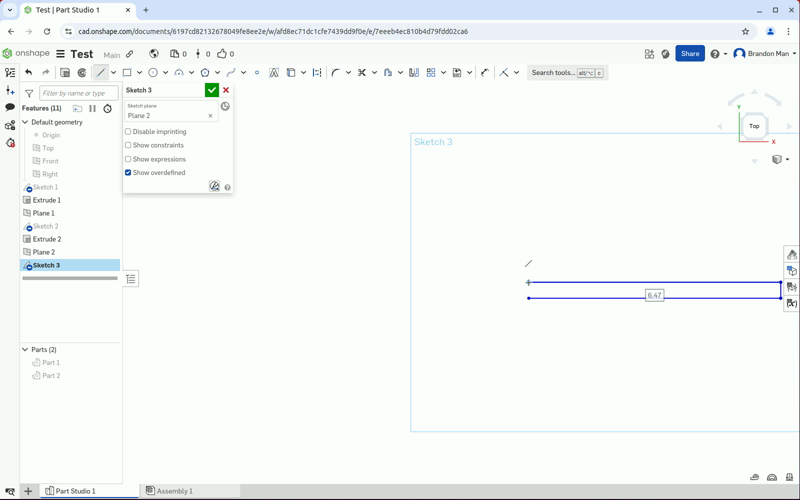
scroll(-6)
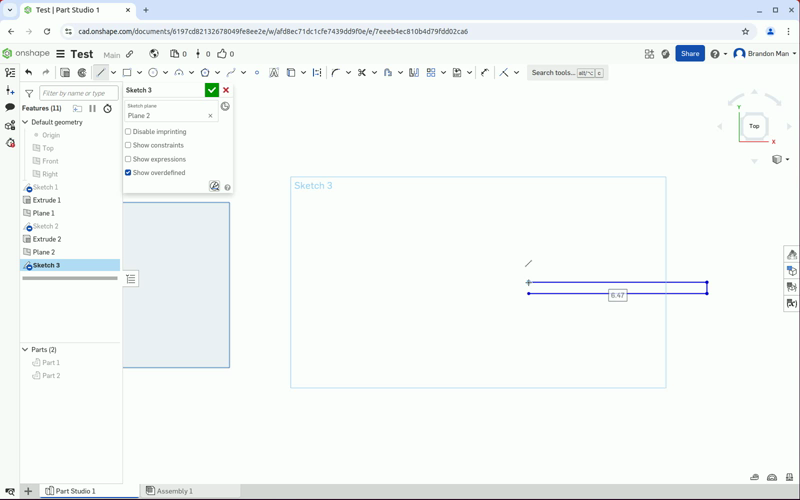
scroll(-6)
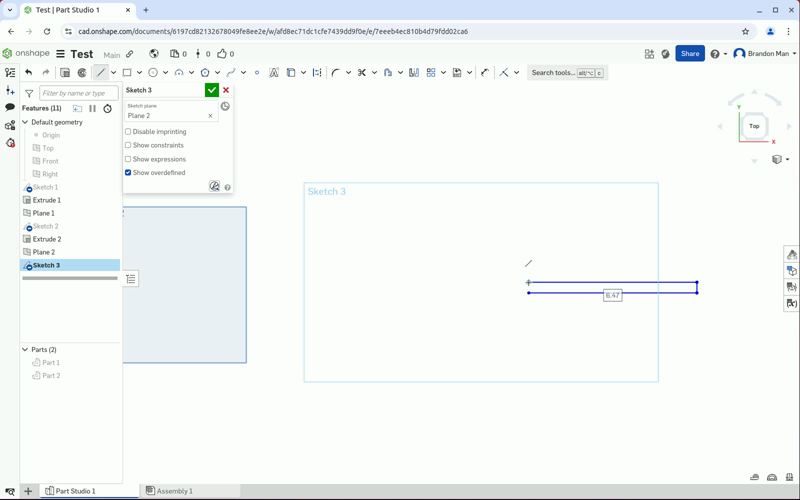
scroll(-6)
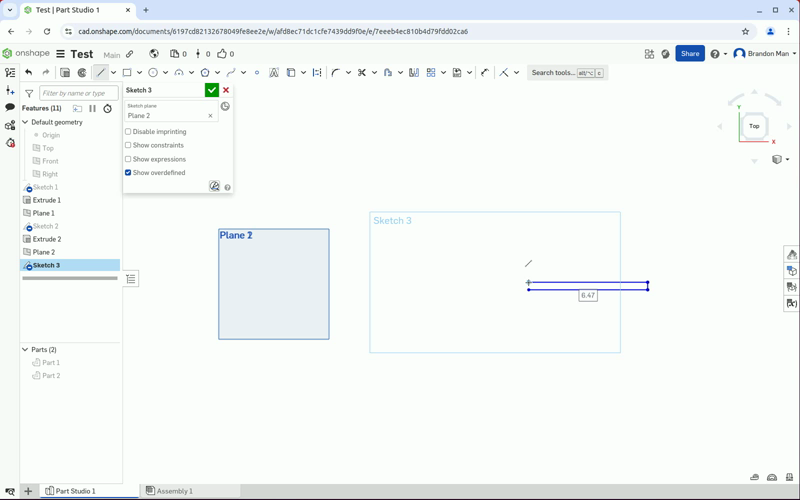
scroll(-6)
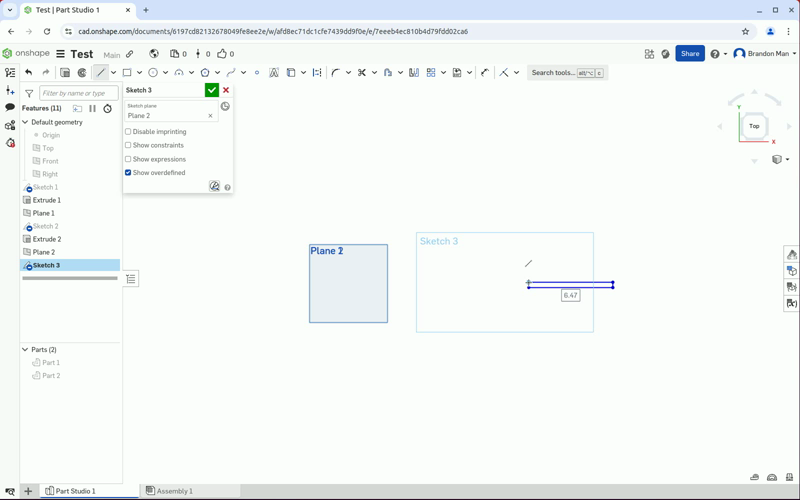
scroll(-6)
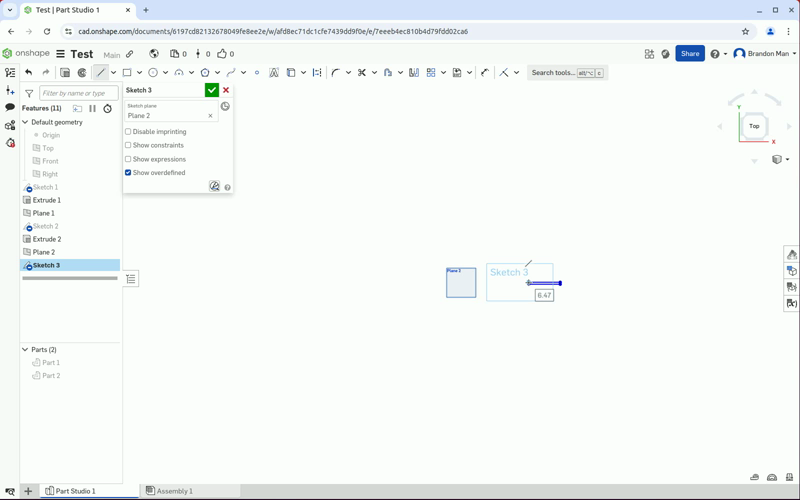
key_up(shift)
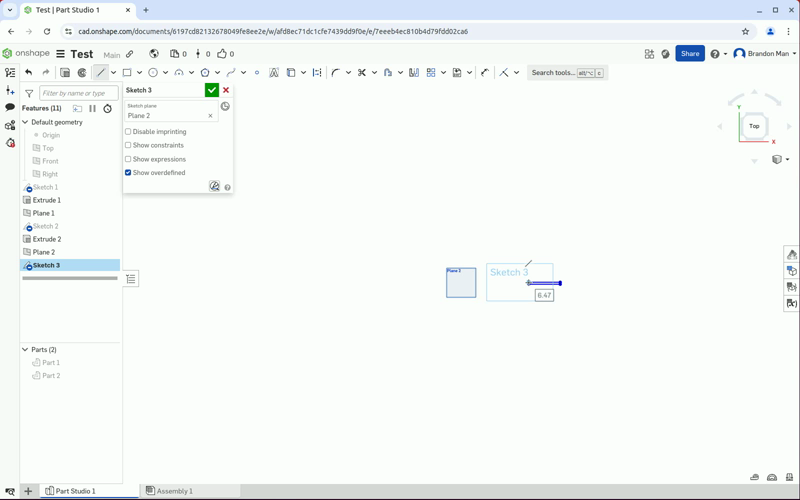
mouse_move(558, 282)
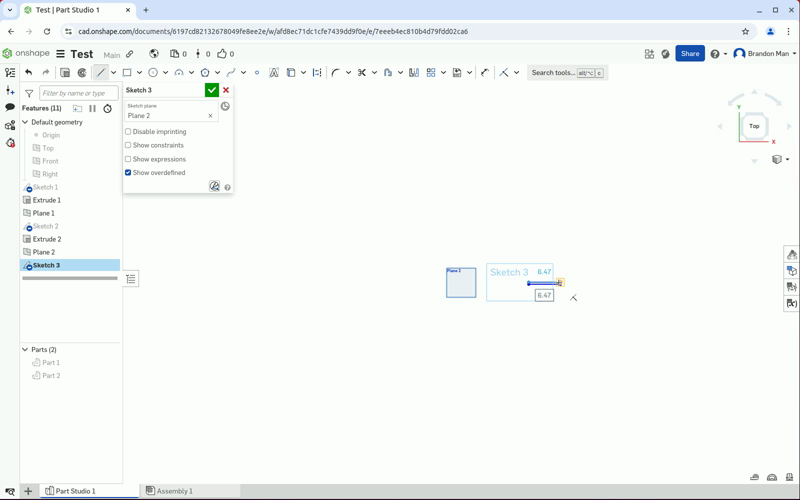
key_down(shift)
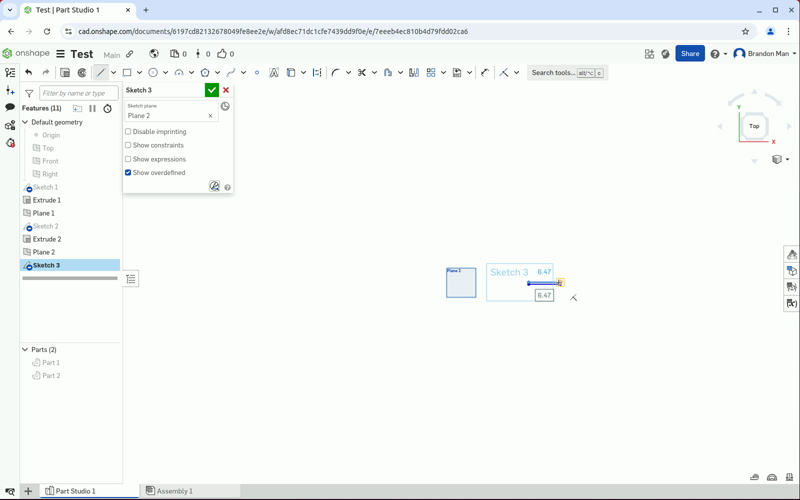
mouse_move(528, 284)
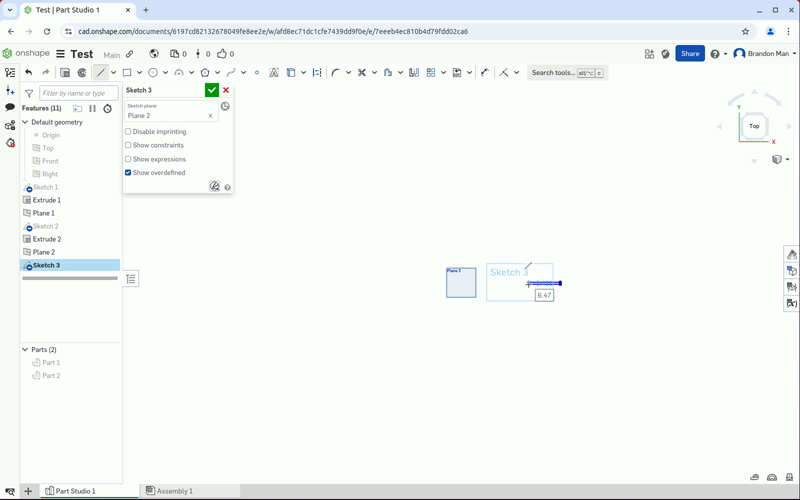
scroll(6)
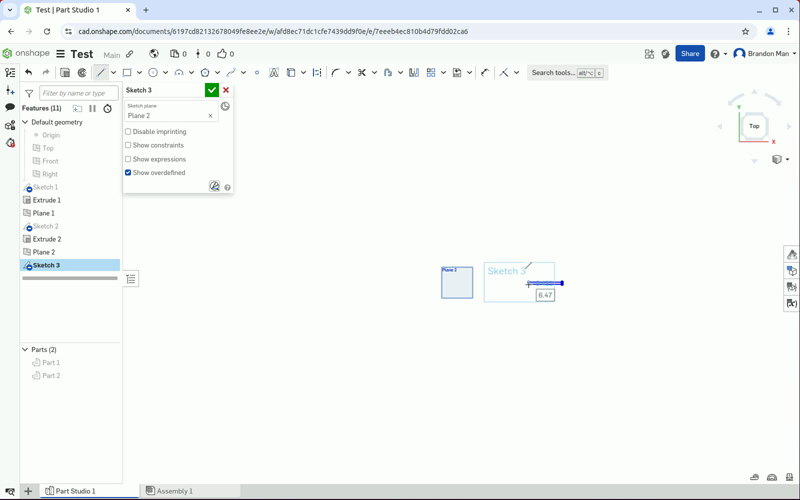
scroll(6)
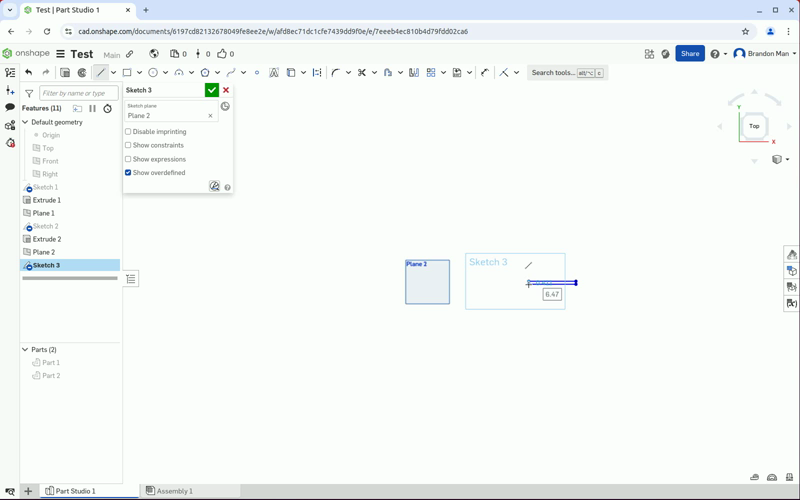
scroll(6)
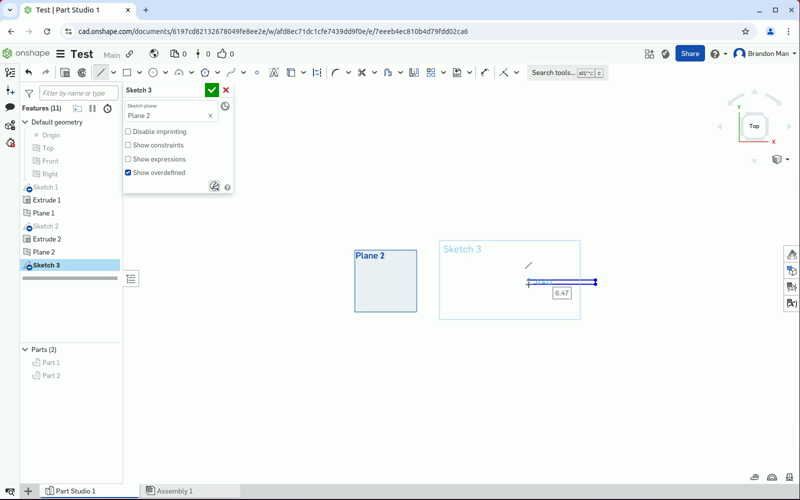
scroll(6)
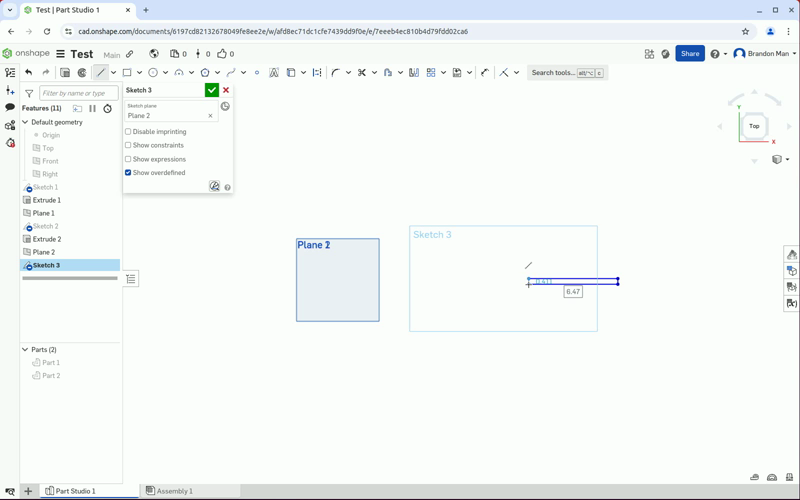
scroll(6)
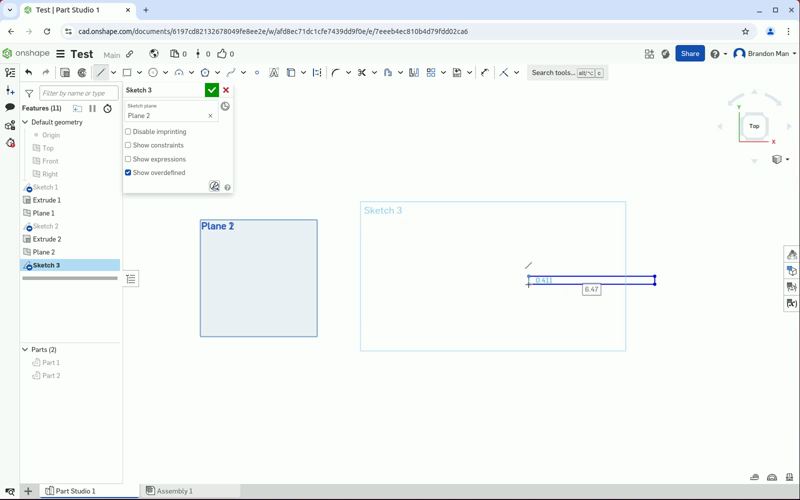
scroll(6)
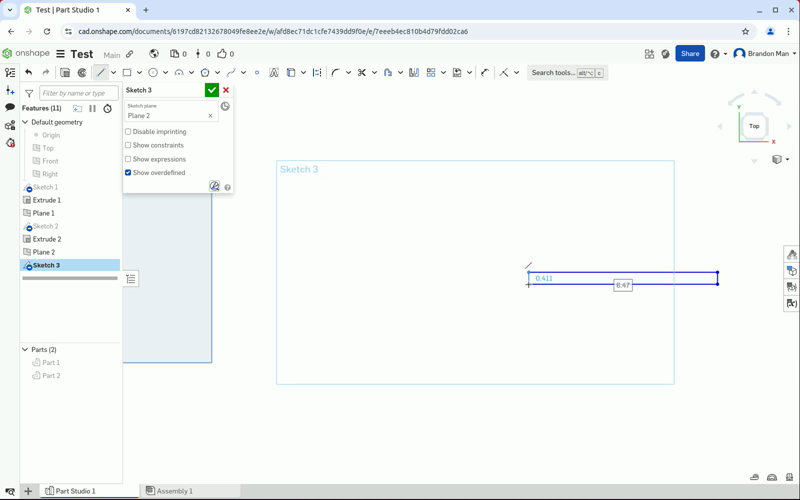
scroll(6)
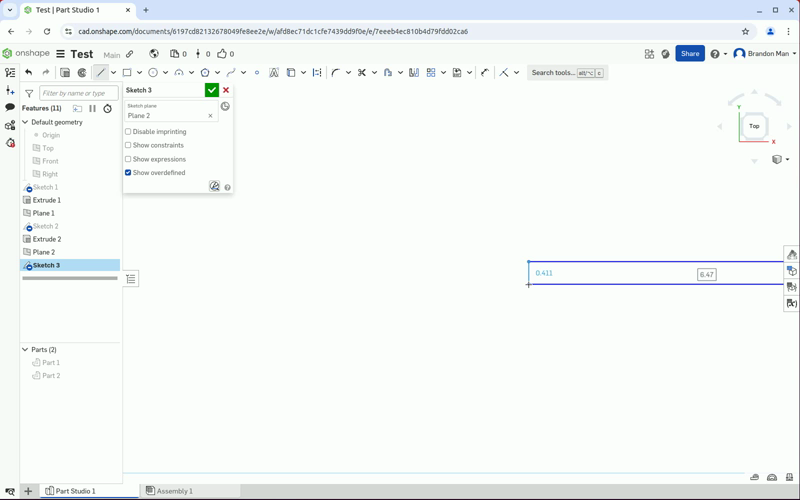
key_up(shift)
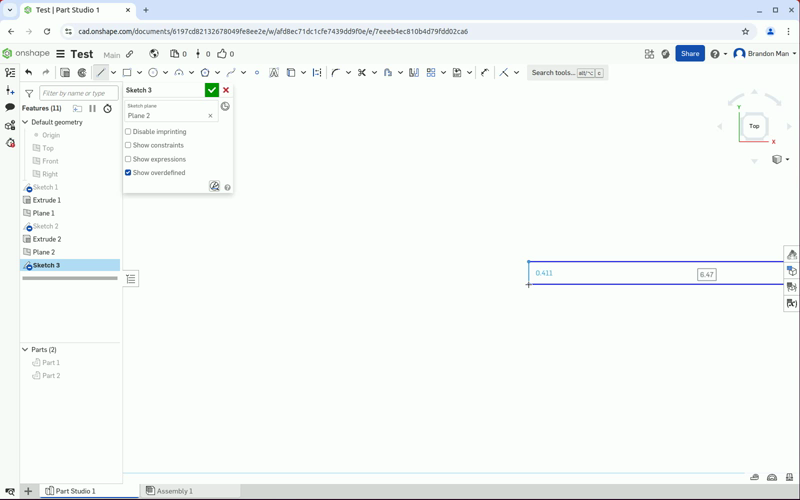
click(528, 284)
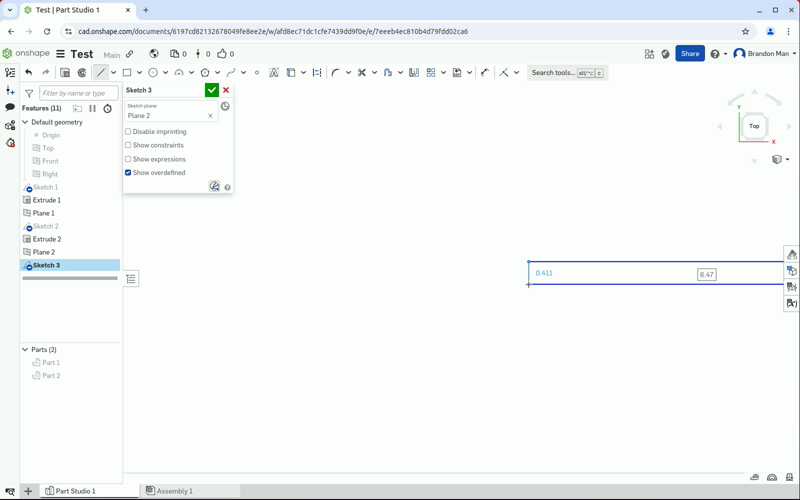
scroll(-6)
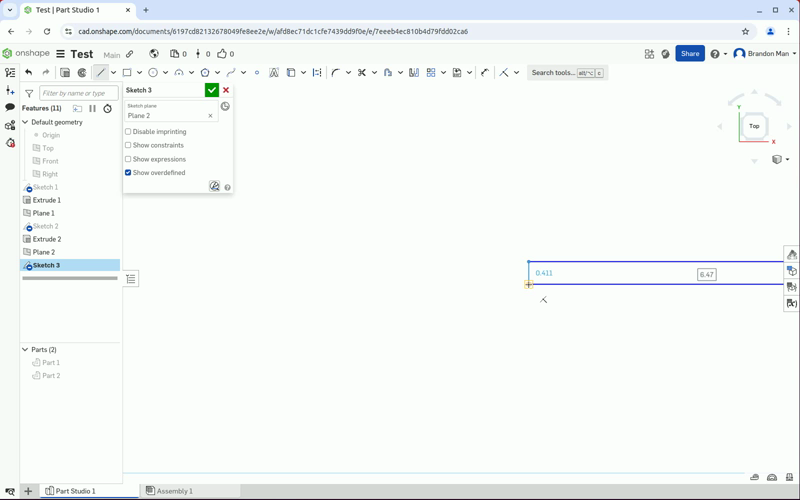
scroll(-6)
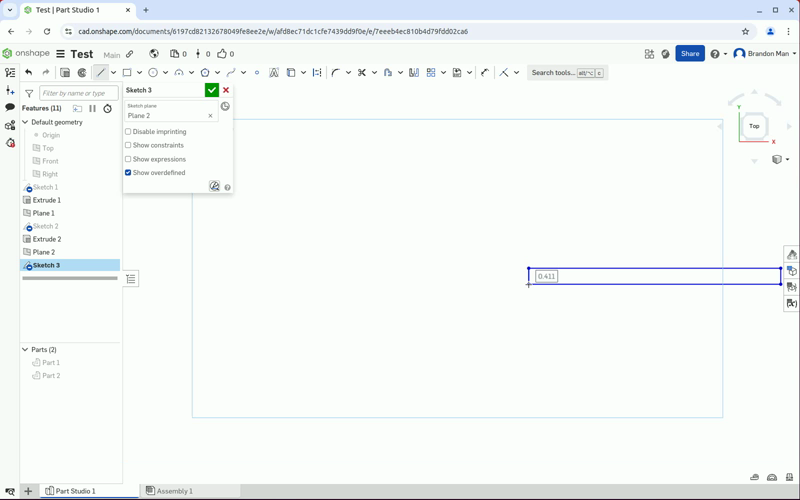
scroll(-6)
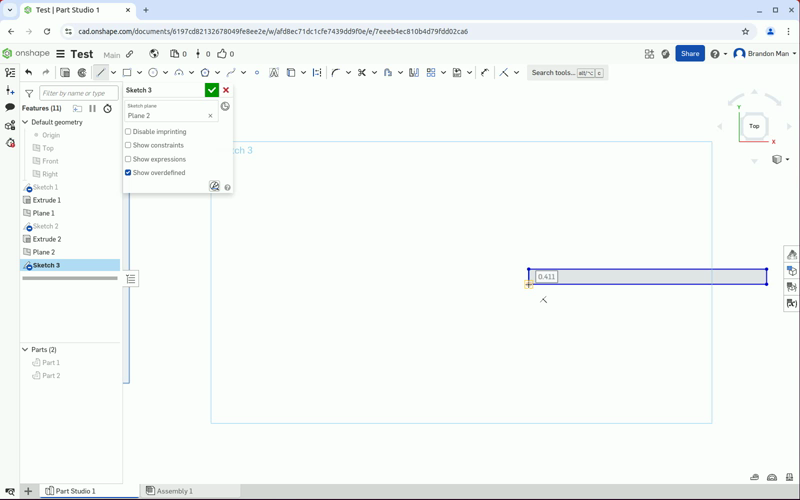
scroll(-6)
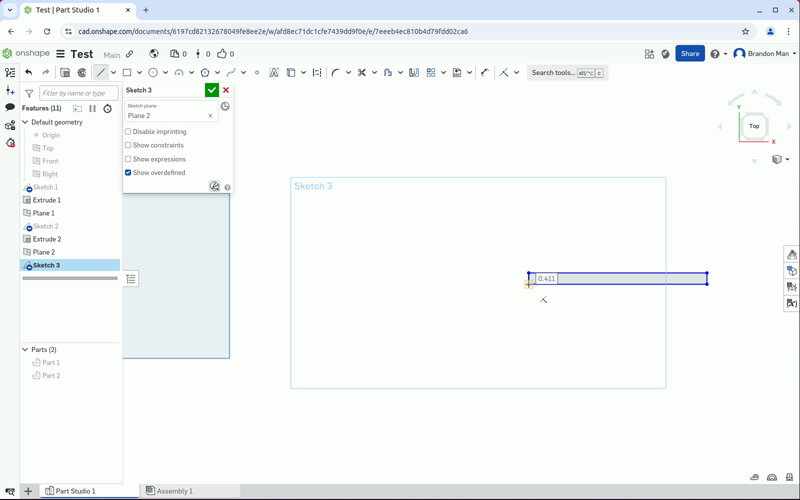
scroll(-6)
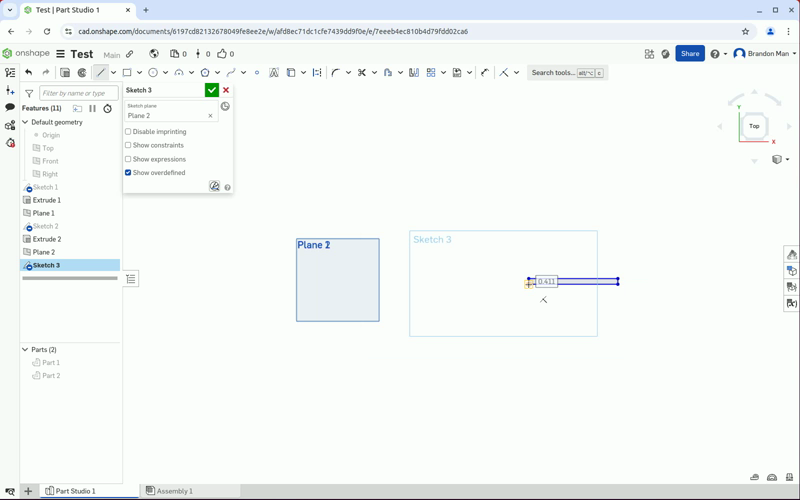
scroll(-6)
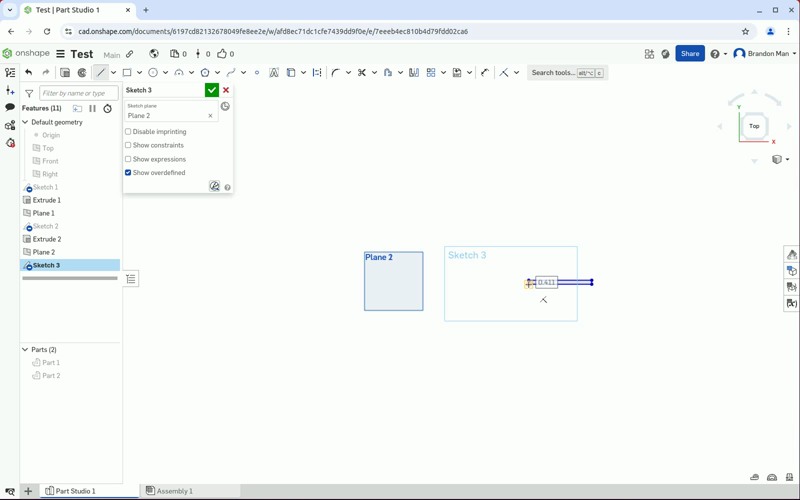
scroll(-6)
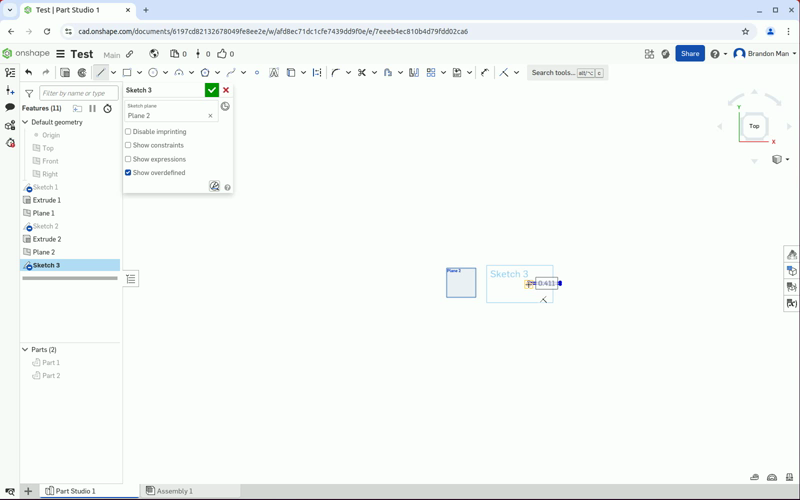
key(esc)
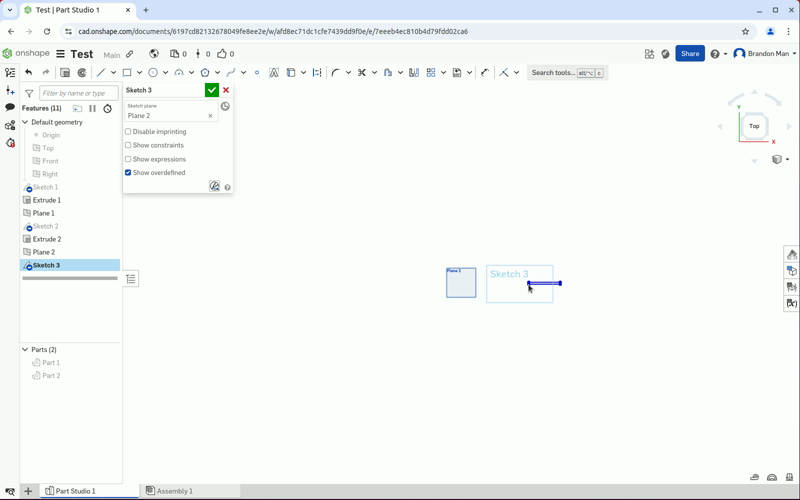
mouse_move(552, 282)
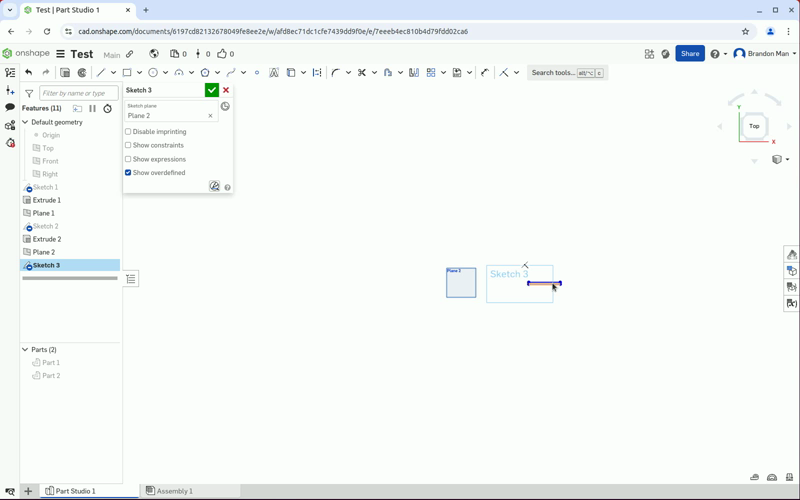
scroll(6)
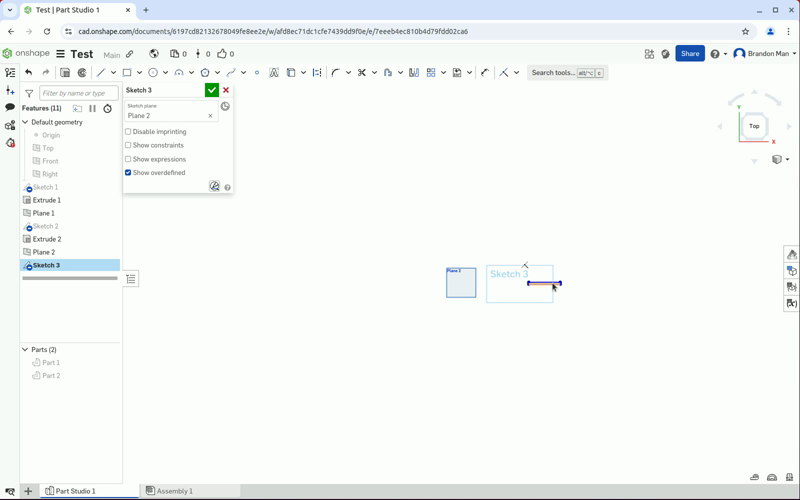
scroll(6)
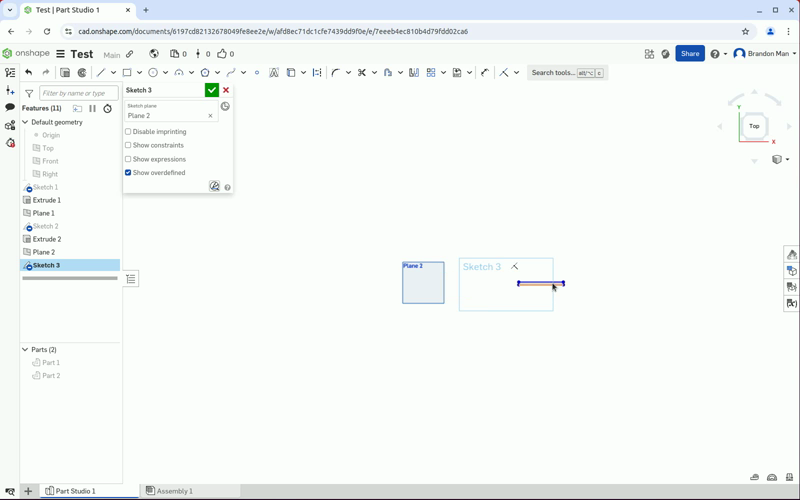
scroll(6)
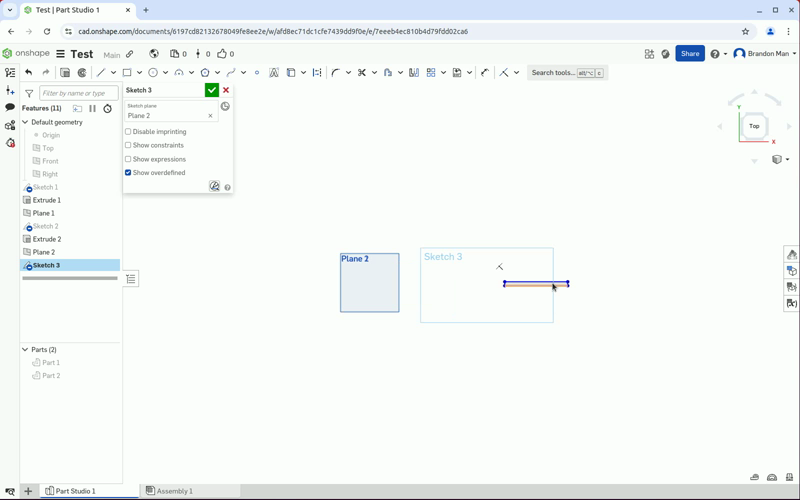
scroll(6)
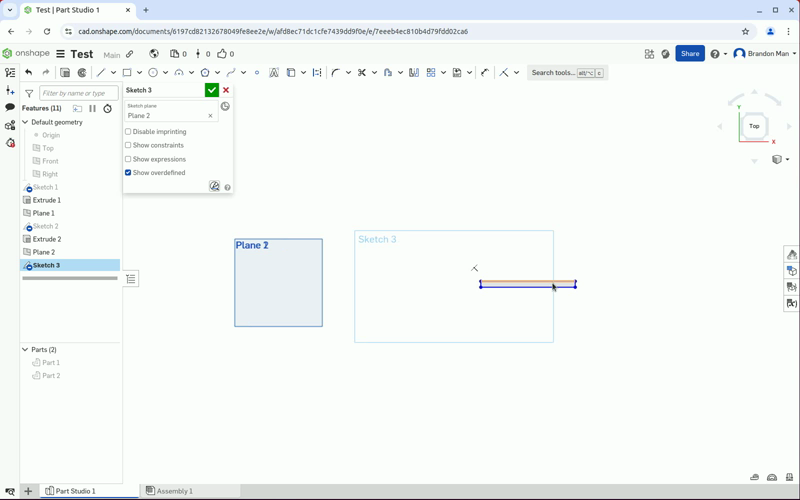
scroll(6)
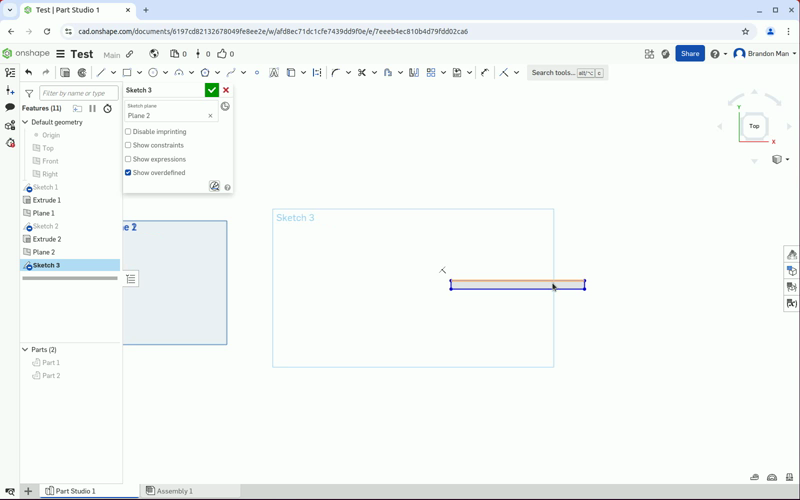
scroll(6)
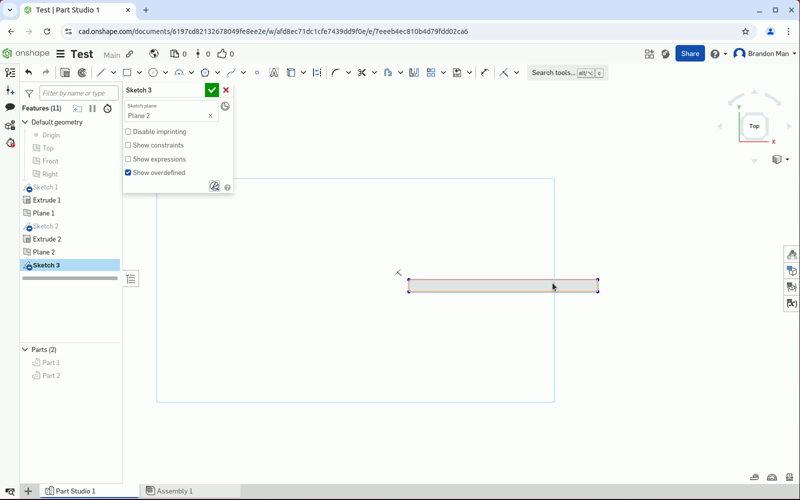
scroll(6)
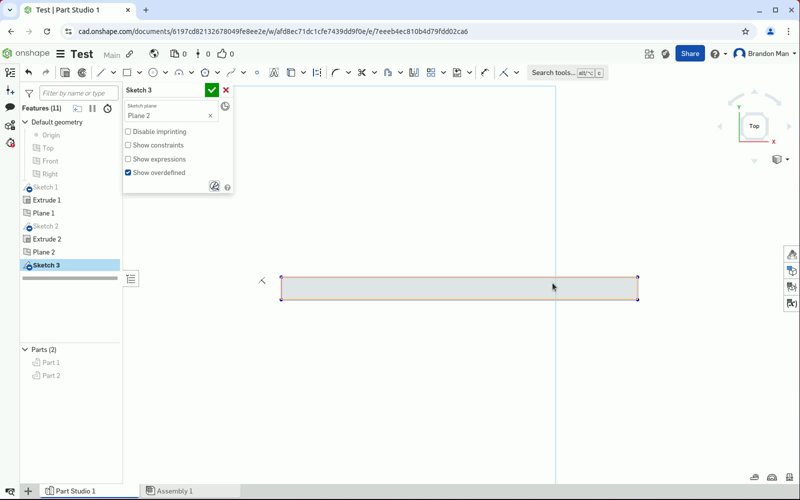
click(552, 282)
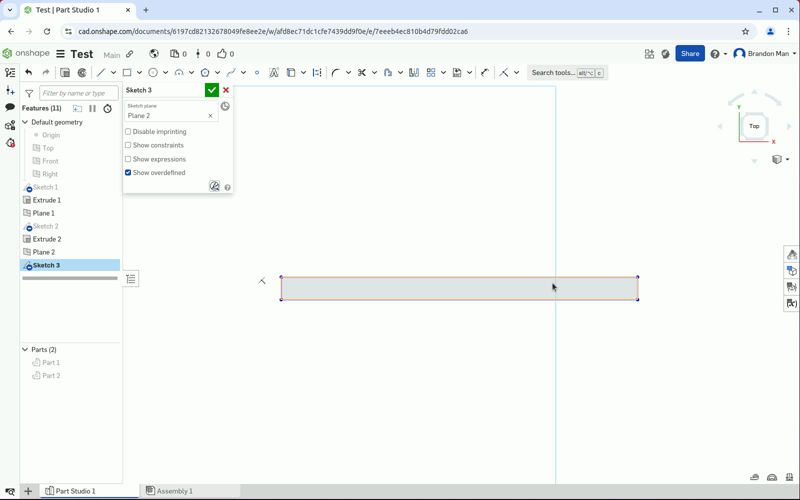
scroll(-6)
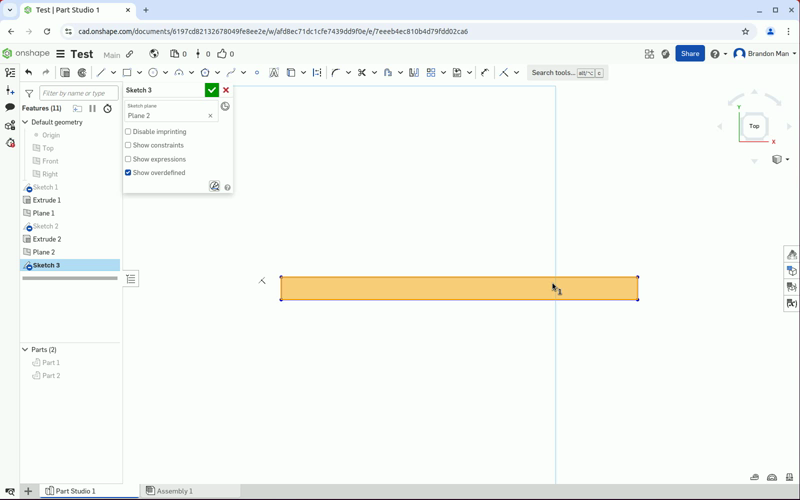
scroll(-6)
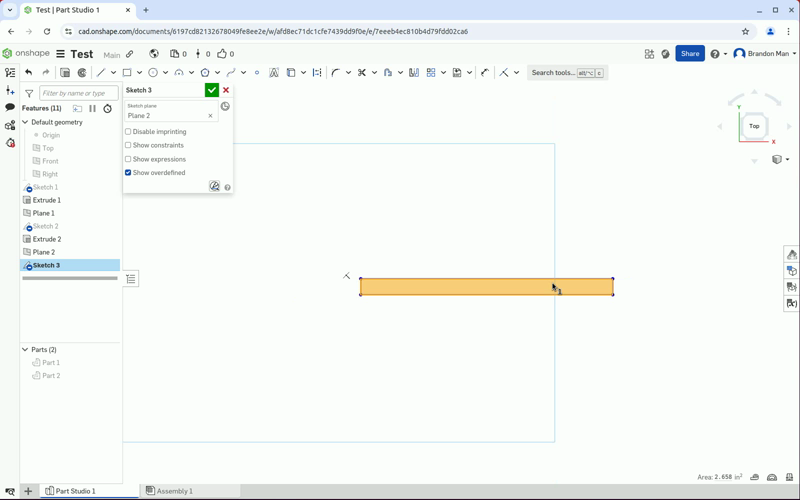
scroll(-6)
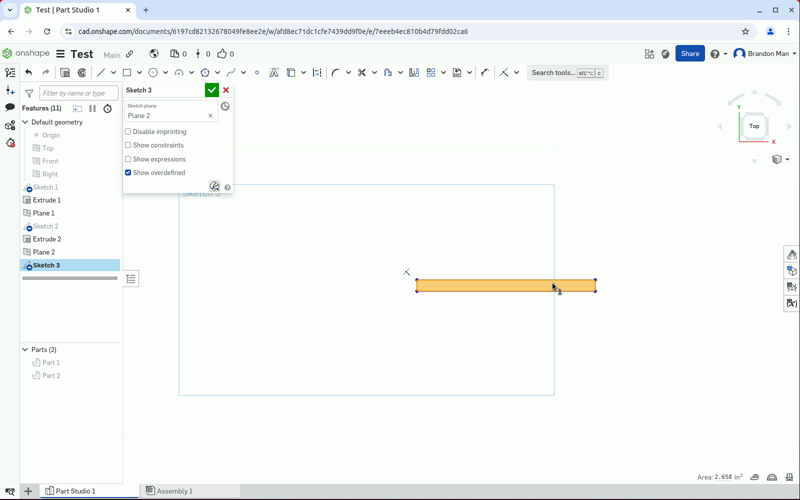
scroll(-6)
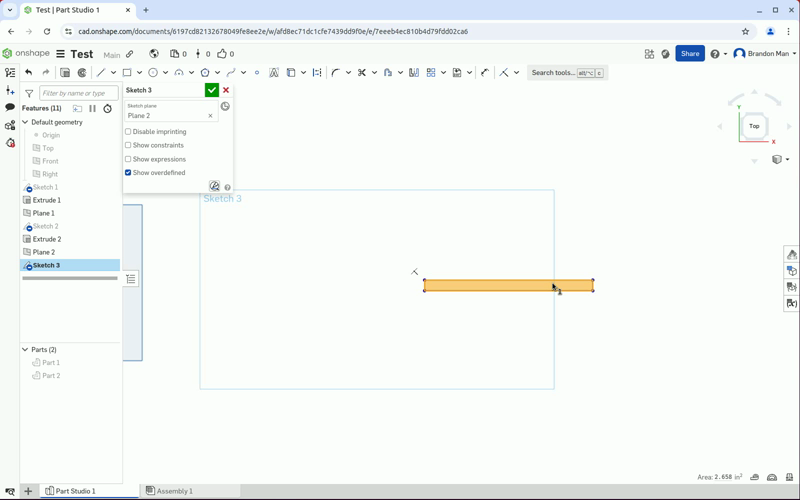
scroll(-6)
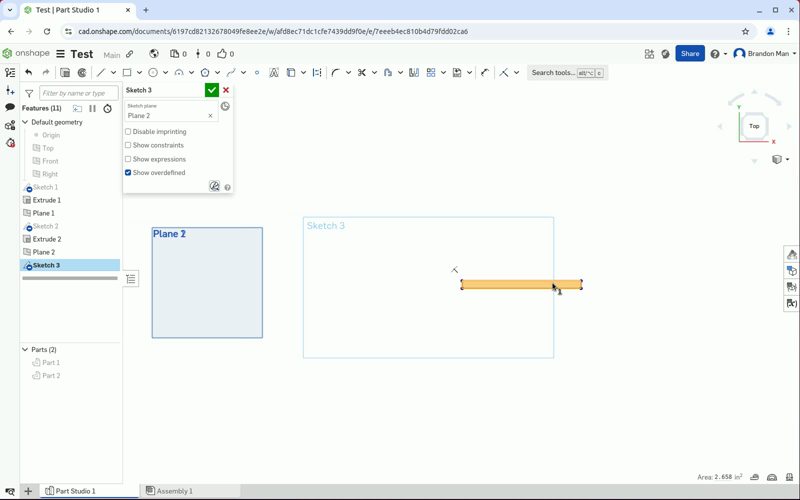
scroll(-6)
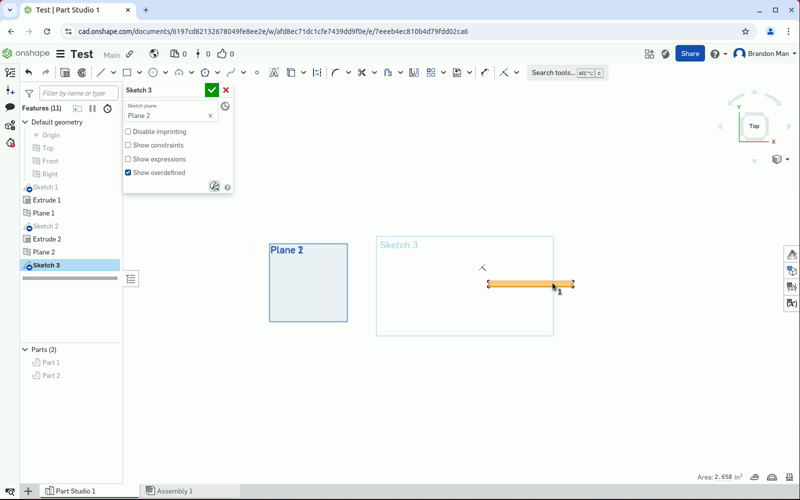
scroll(-6)
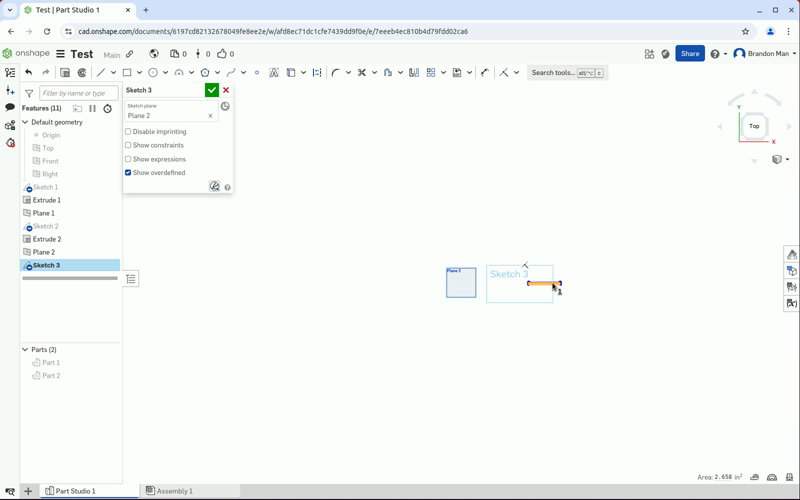
mouse_move(73, 352)
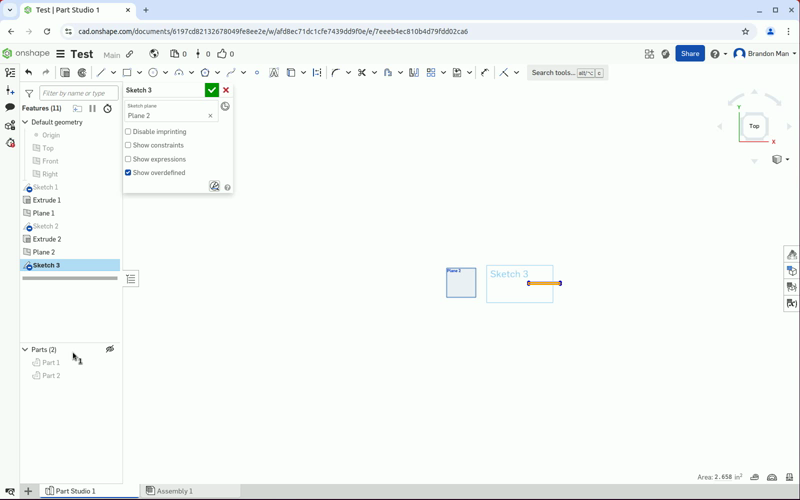
key(shift+y)
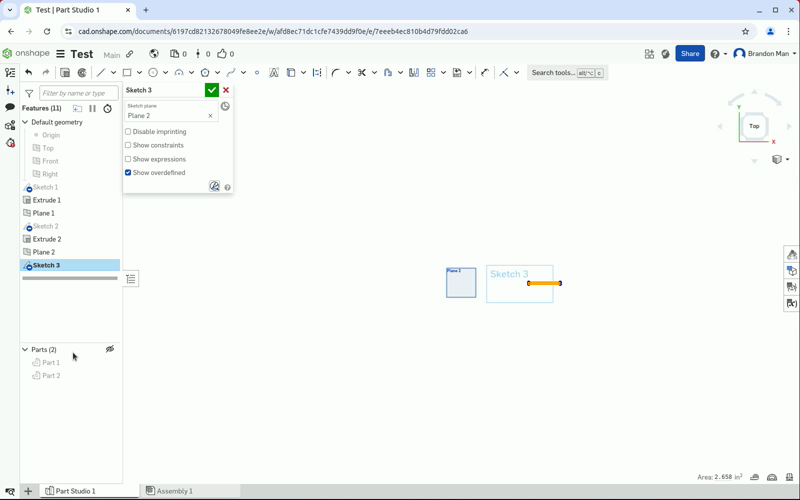
key(shift+e)
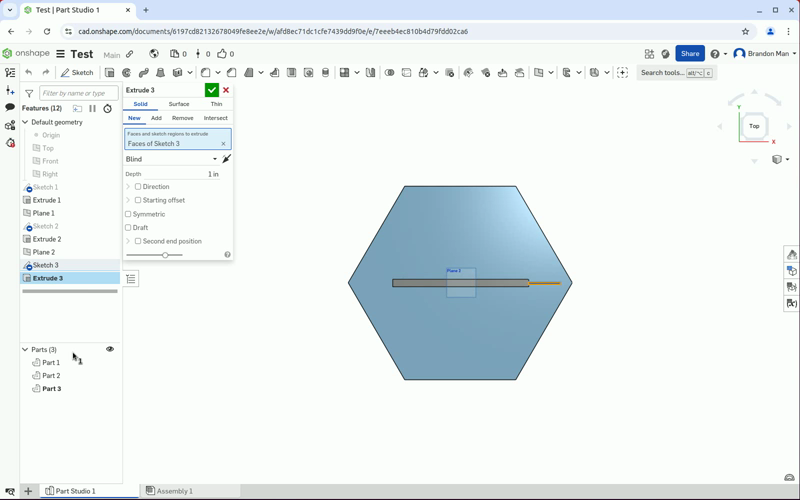
mouse_move(143, 106)
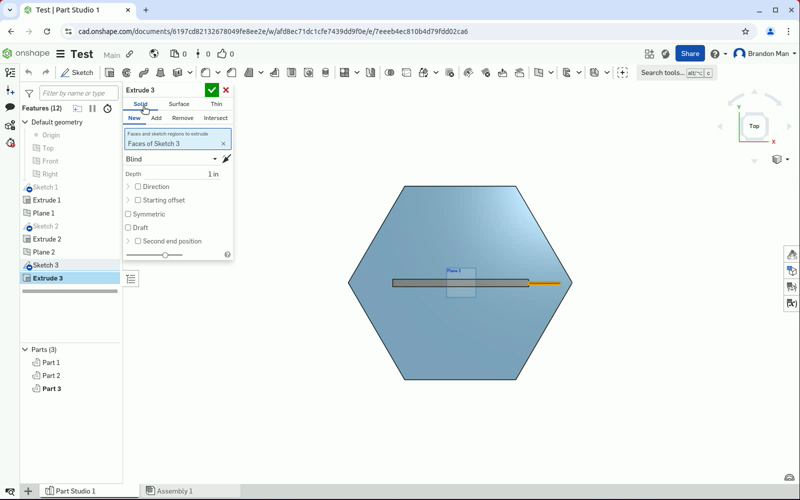
click(143, 106)
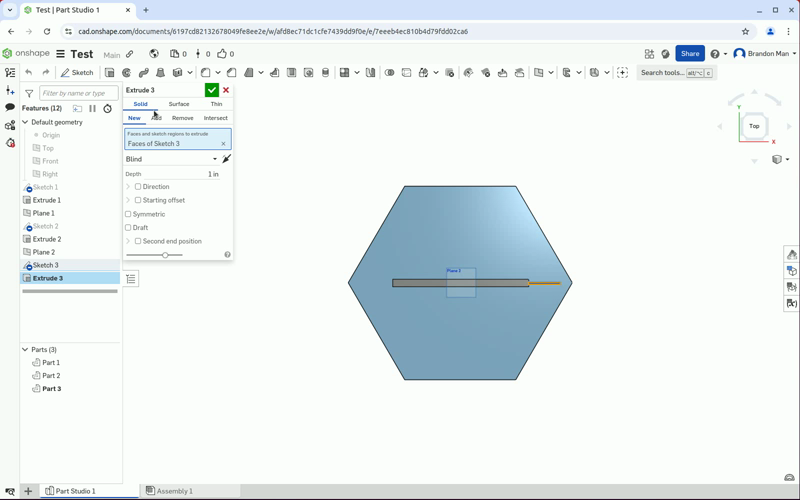
mouse_move(186, 120)
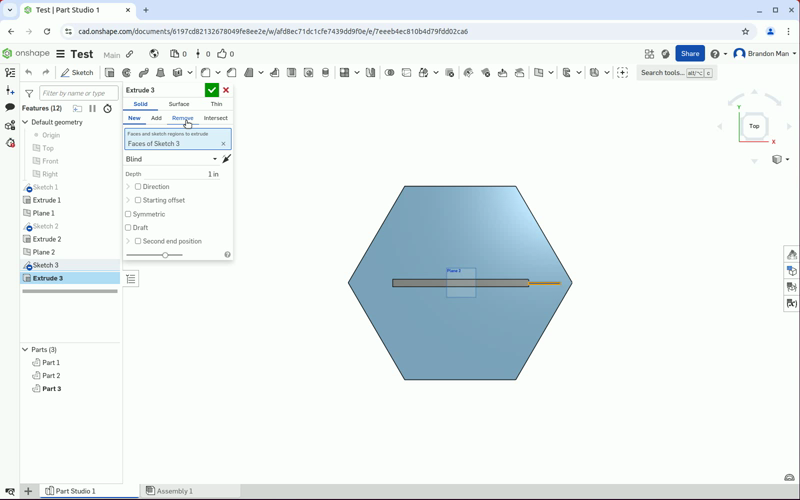
click(186, 120)
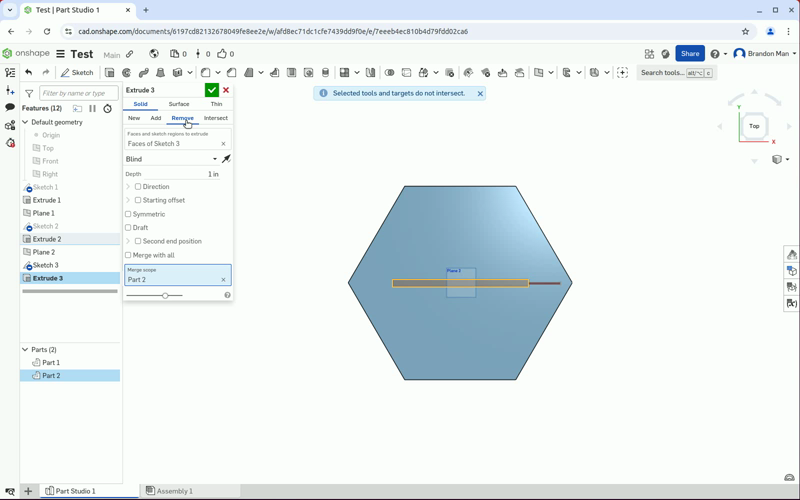
key(tab, 4)
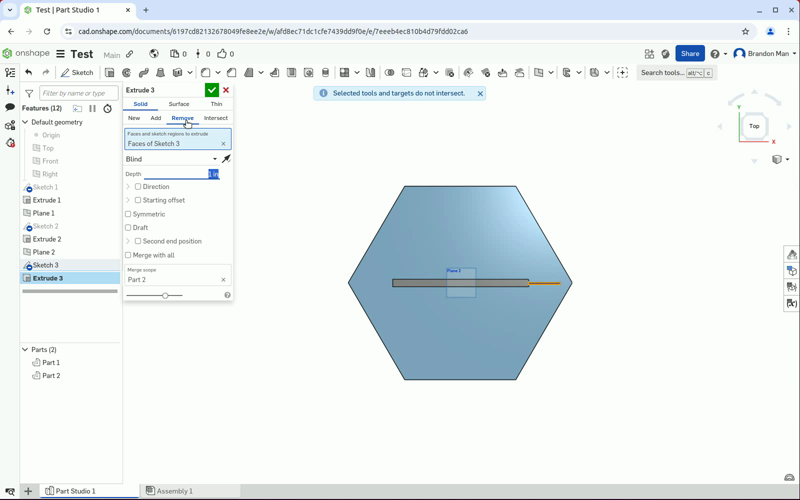
text(2.407)
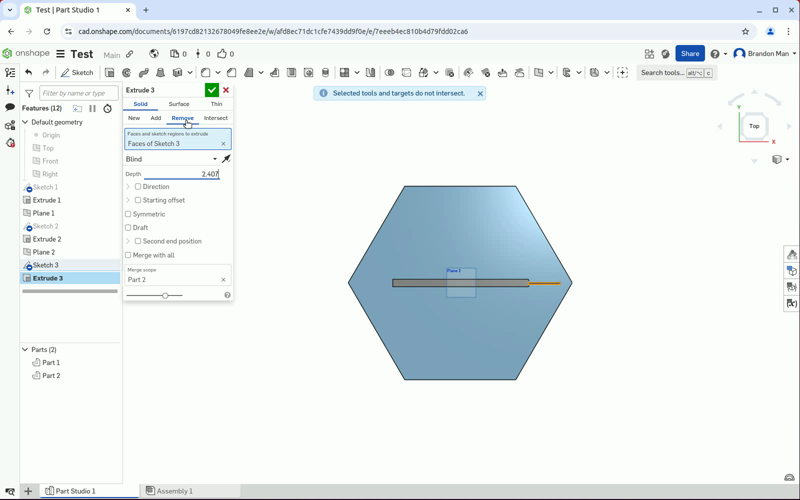
key(tab, 6)
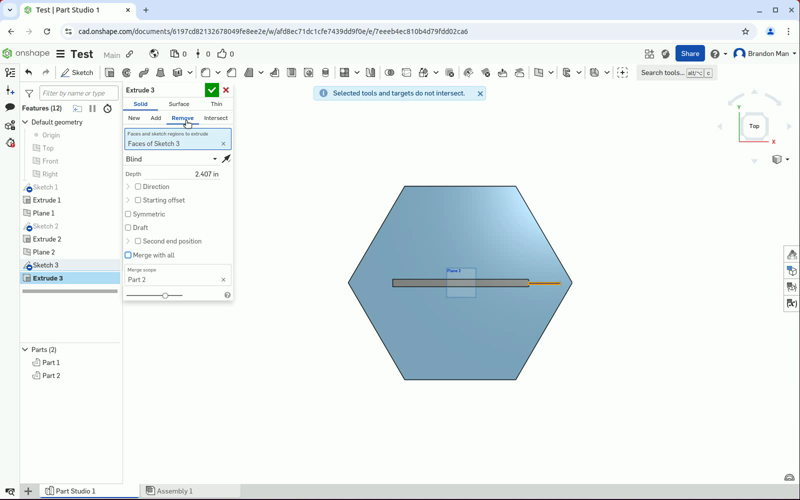
key(space)
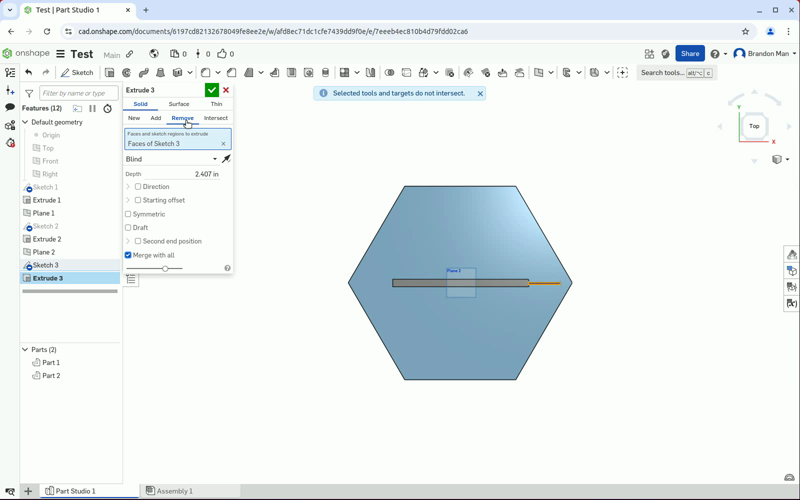
key(enter)
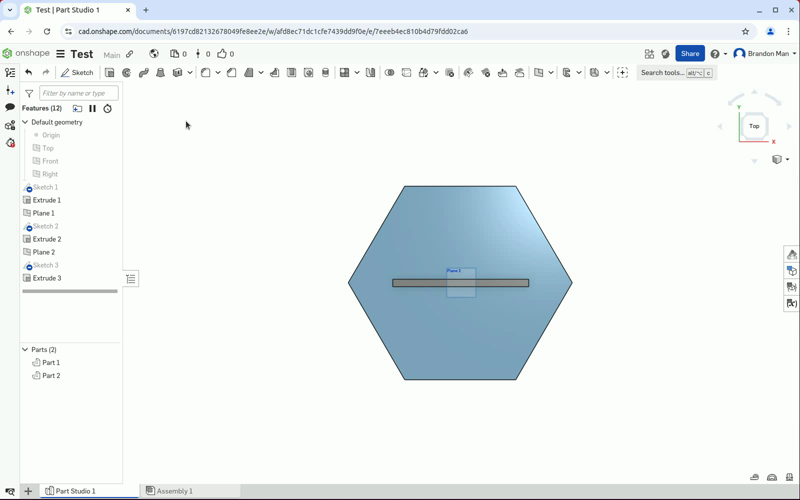
key(shift+h)
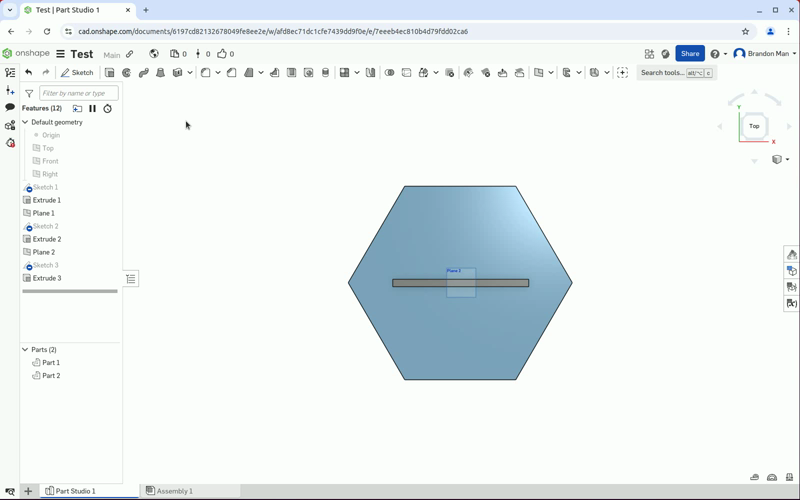
key(shift+h)
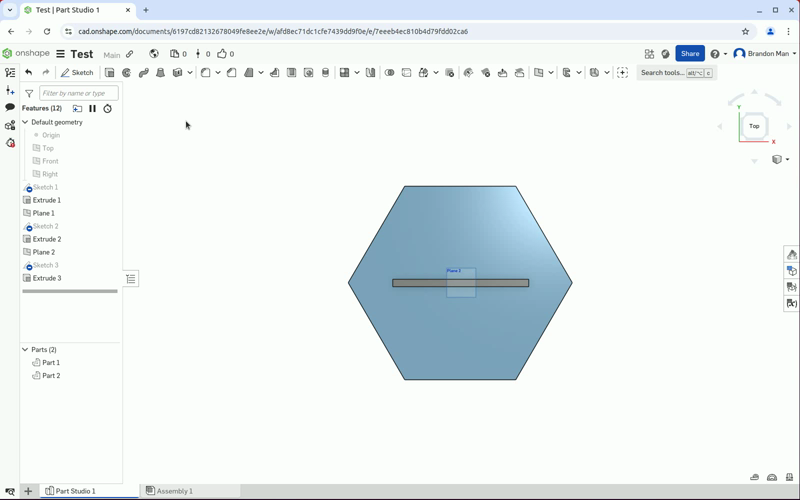
mouse_move(73, 189)
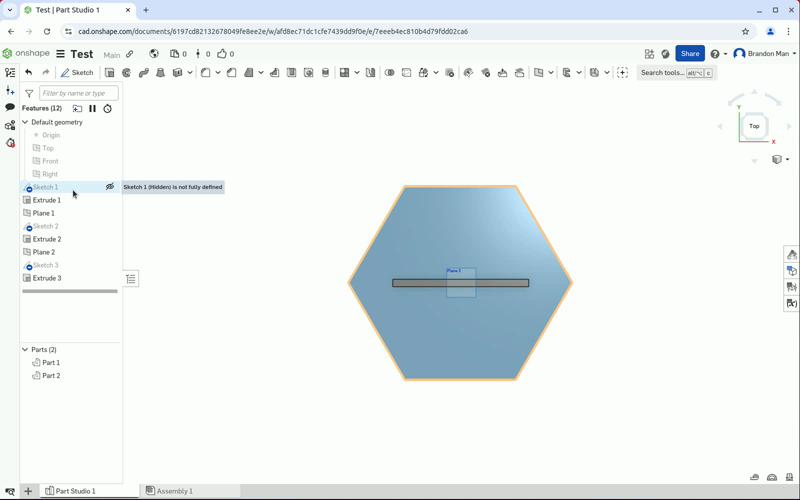
click(73, 189)
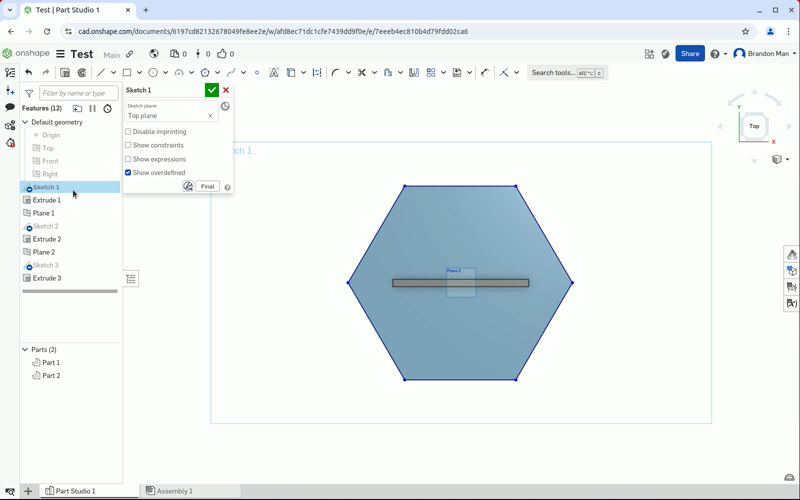
mouse_move(229, 92)
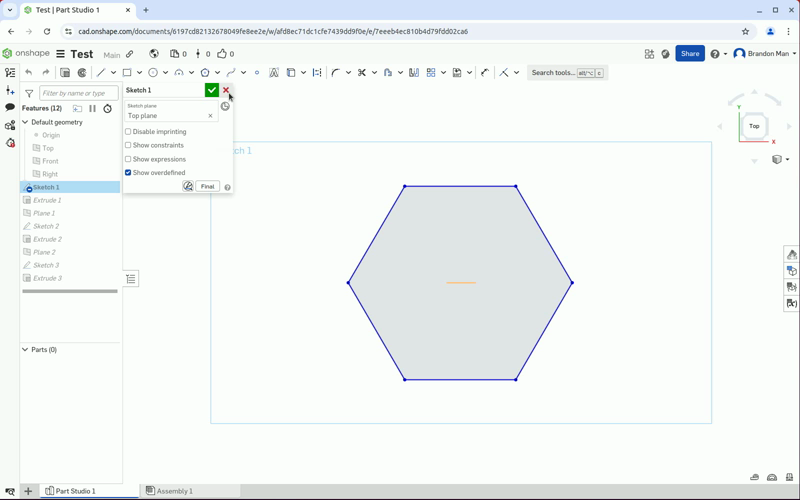
click(229, 92)
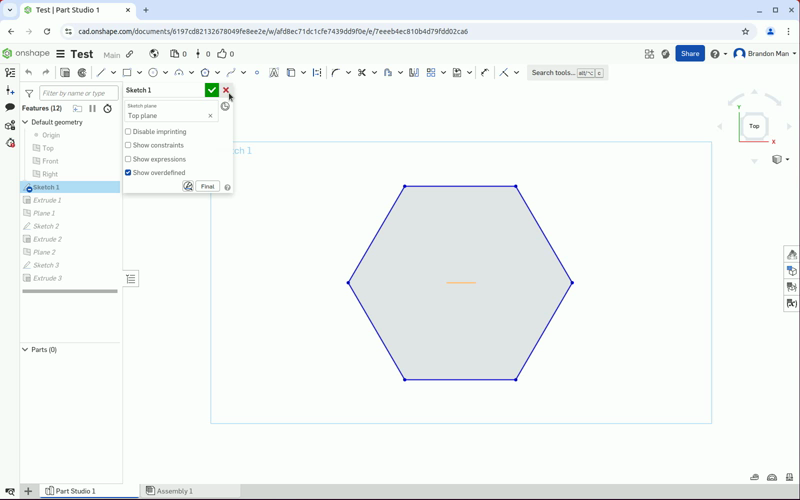
key(shift+s)
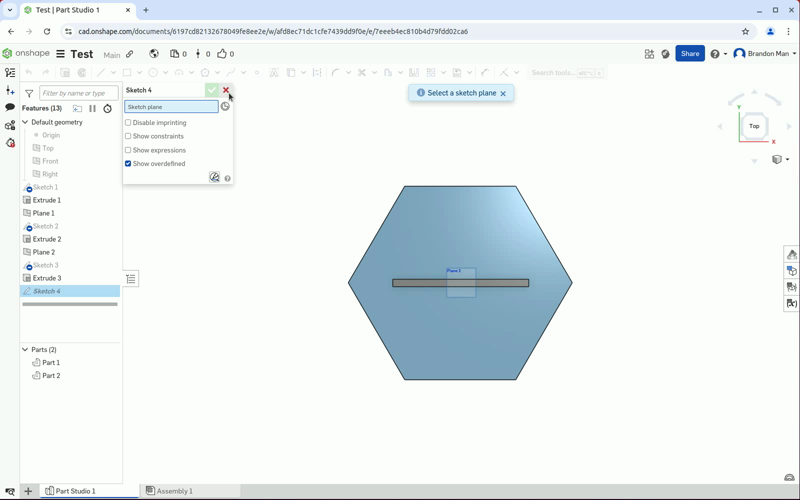
mouse_move(73, 254)
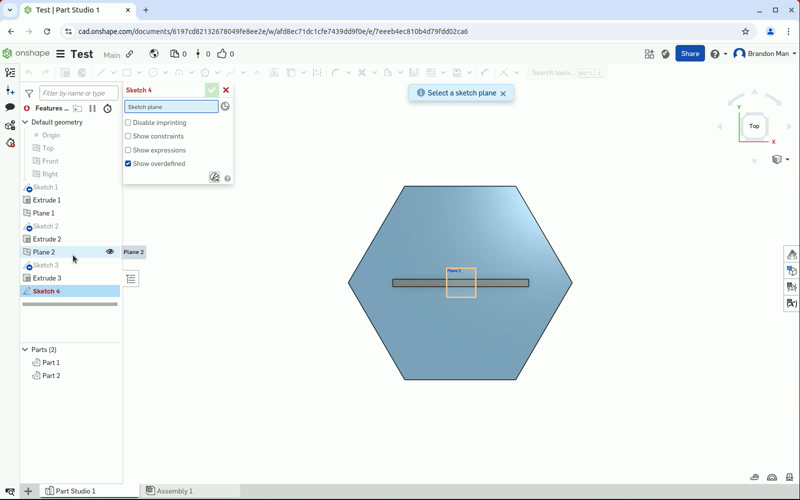
click(73, 254)
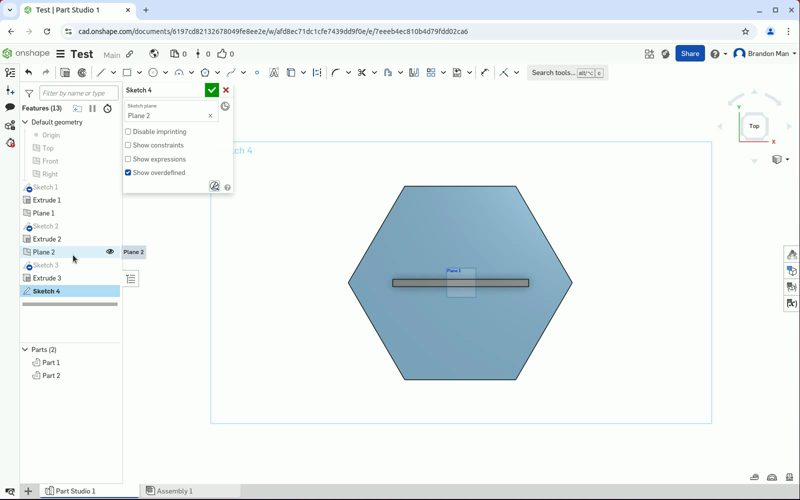
mouse_move(73, 352)
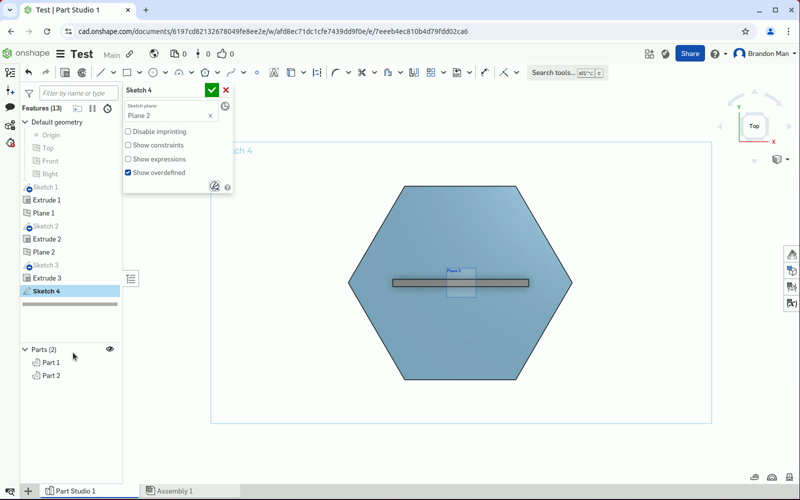
key(y)
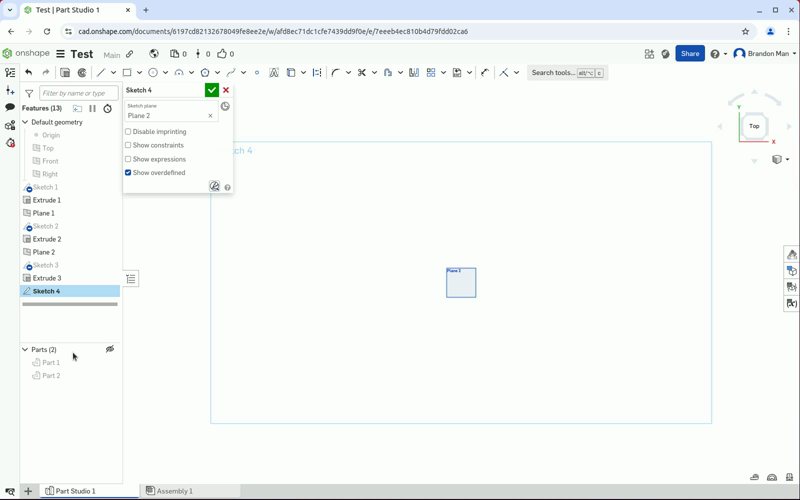
key(l)
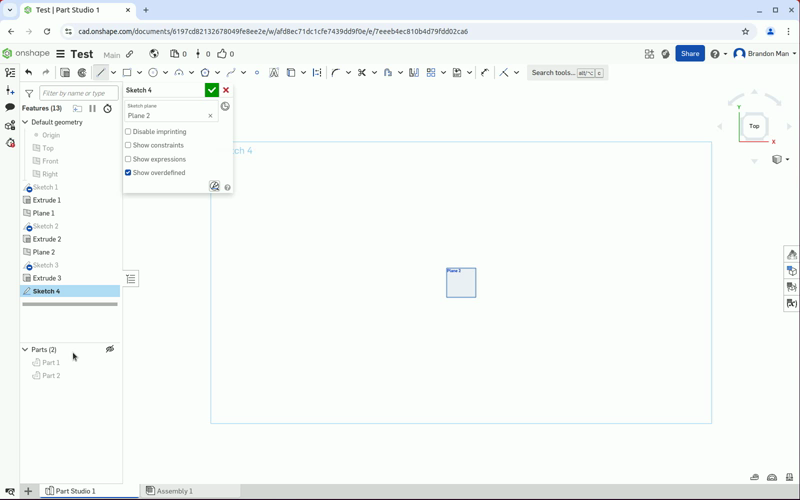
key_down(shift)
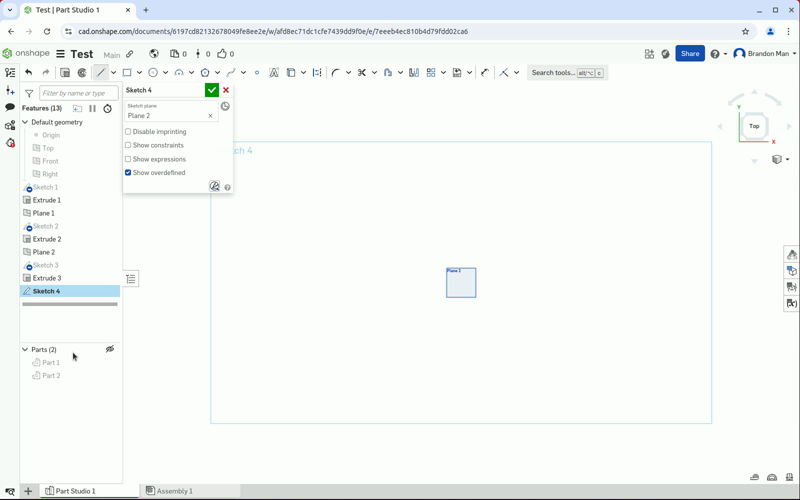
mouse_move(364, 284)
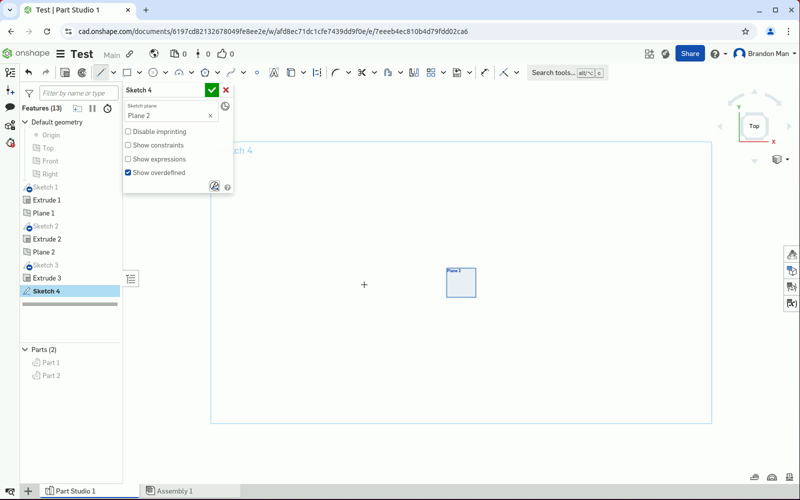
click(364, 284)
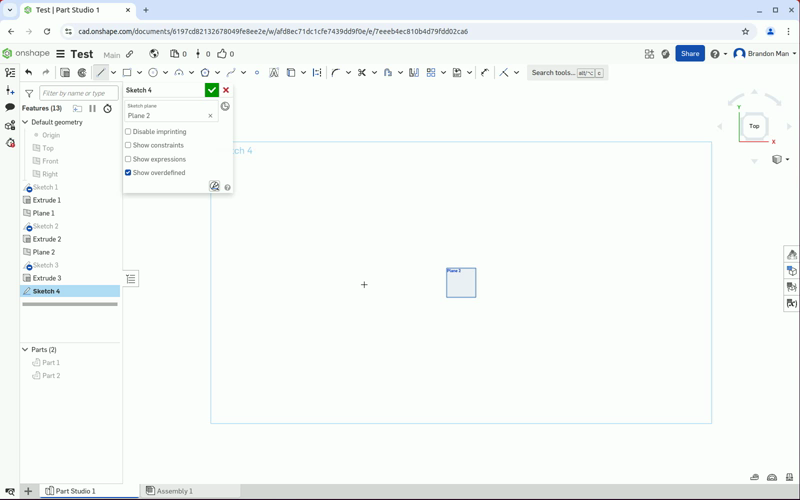
key_up(shift)
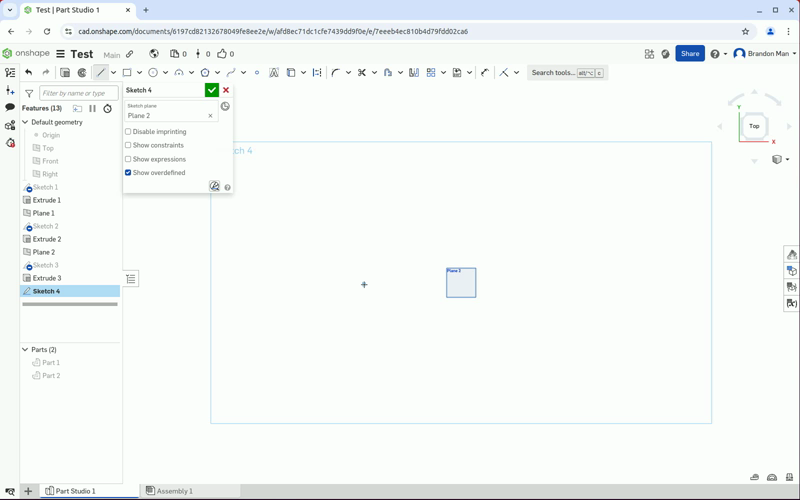
key_down(shift)
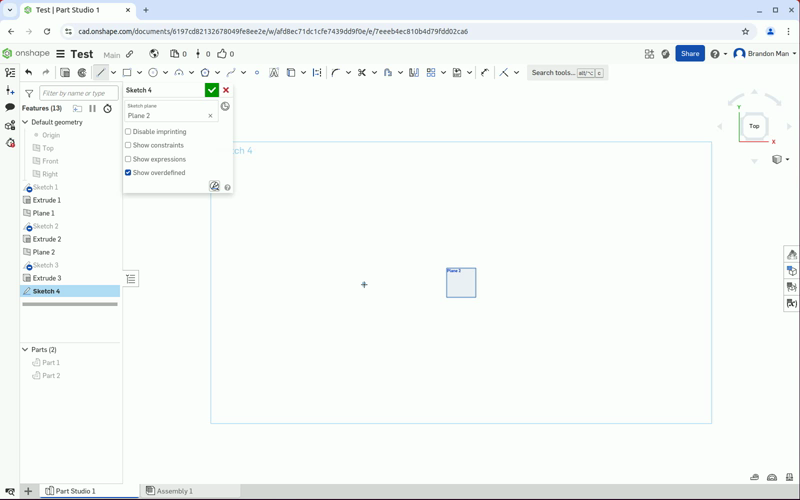
mouse_move(394, 284)
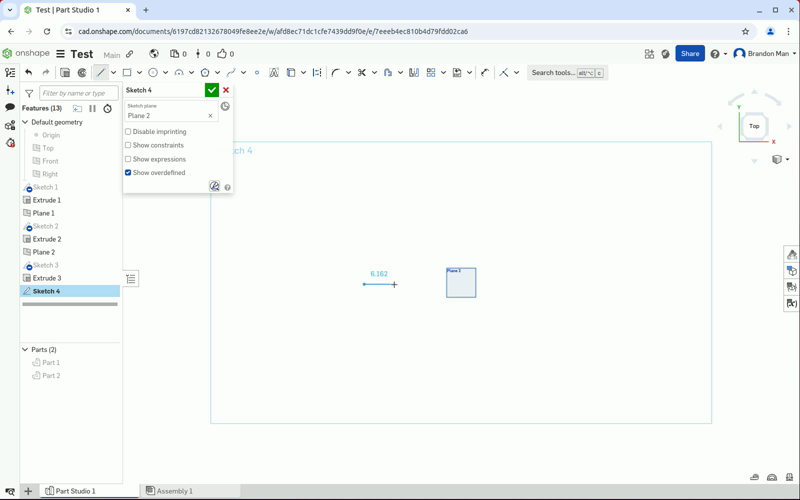
mouse_move(393, 284)
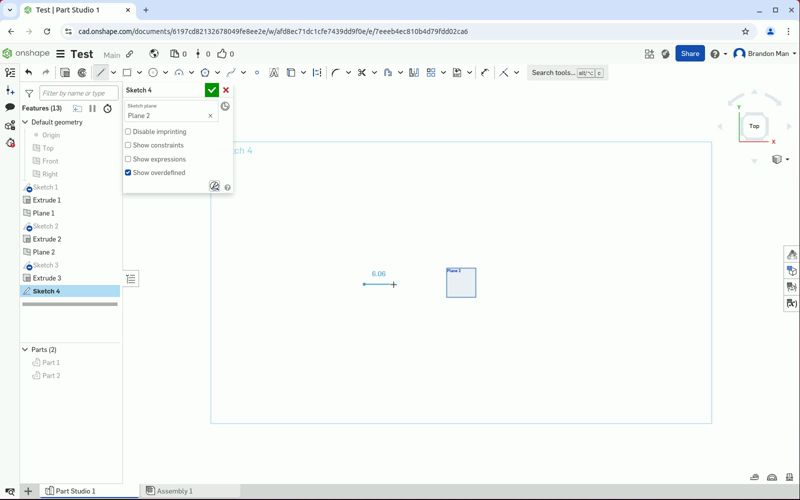
click(393, 284)
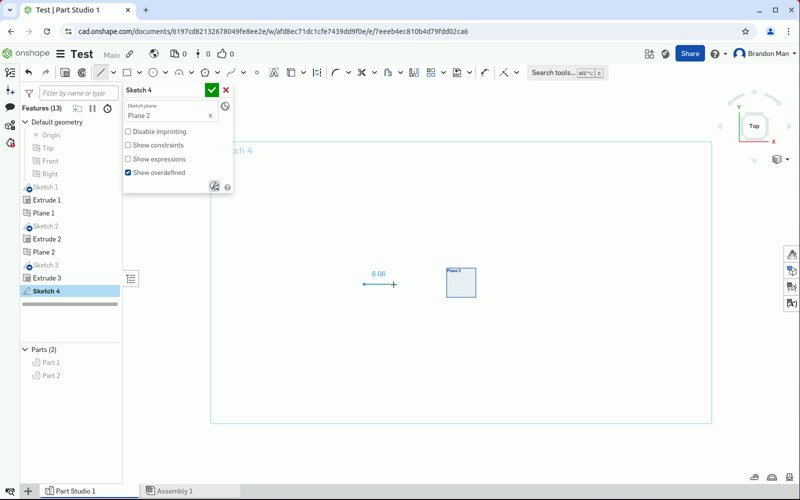
key_up(shift)
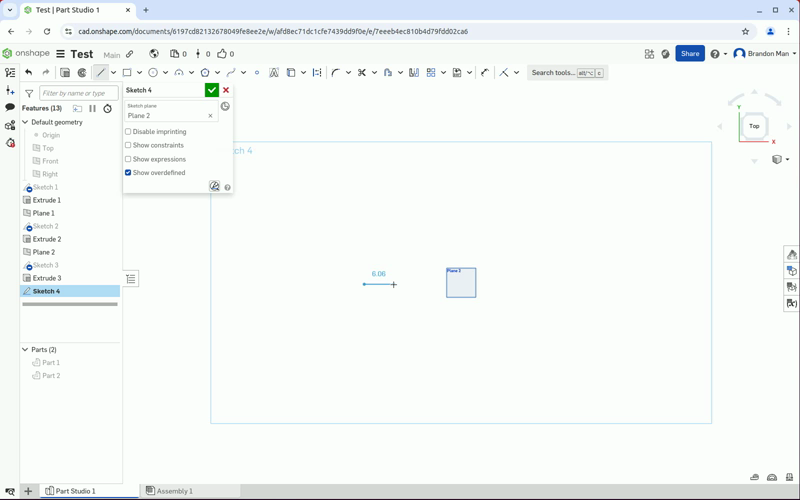
key_down(shift)
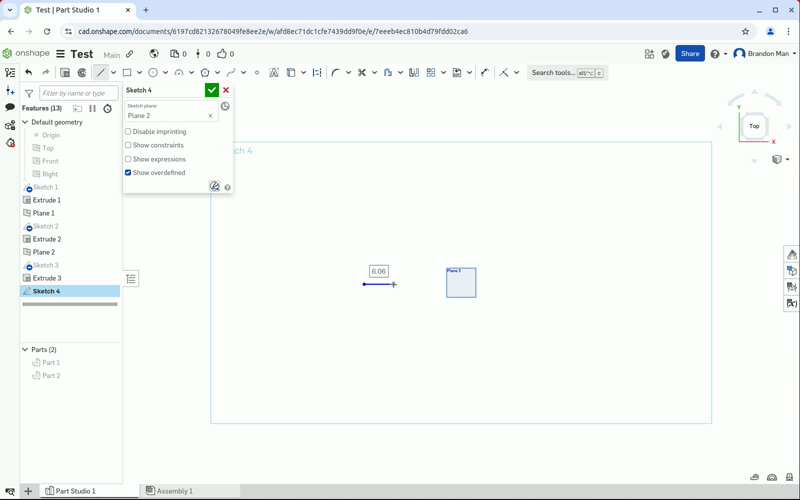
mouse_move(423, 284)
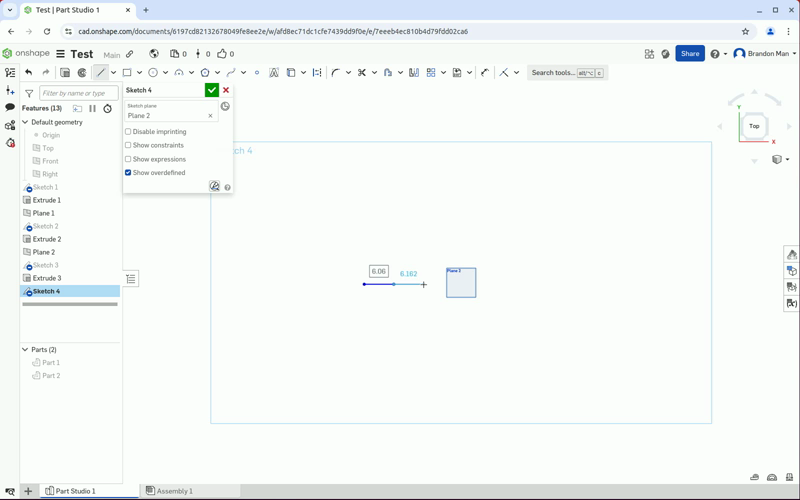
mouse_move(393, 282)
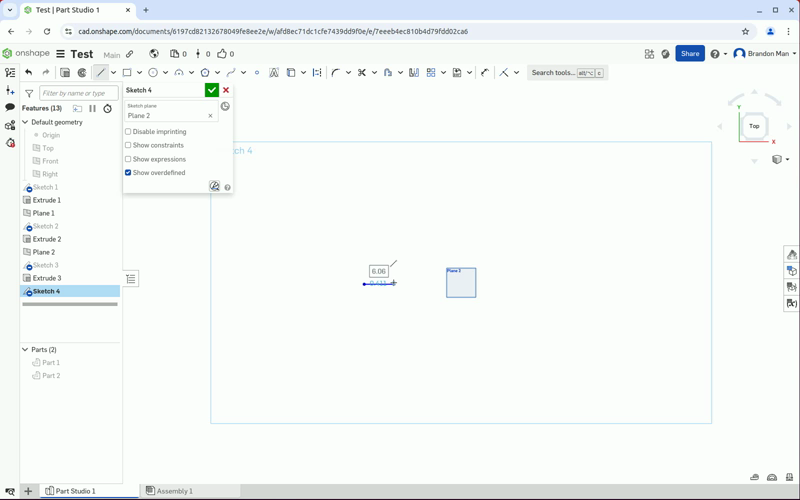
scroll(6)
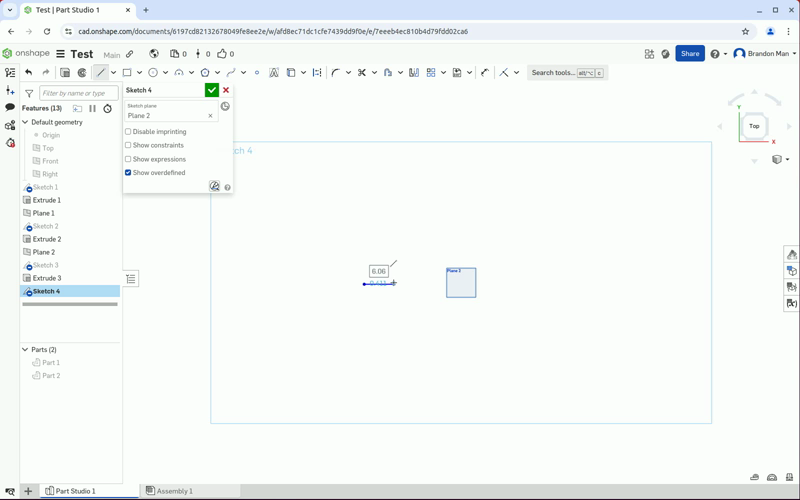
scroll(6)
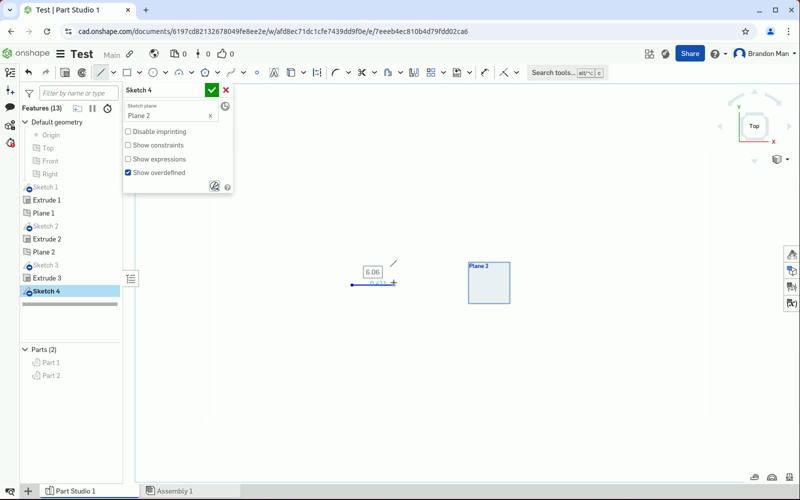
scroll(6)
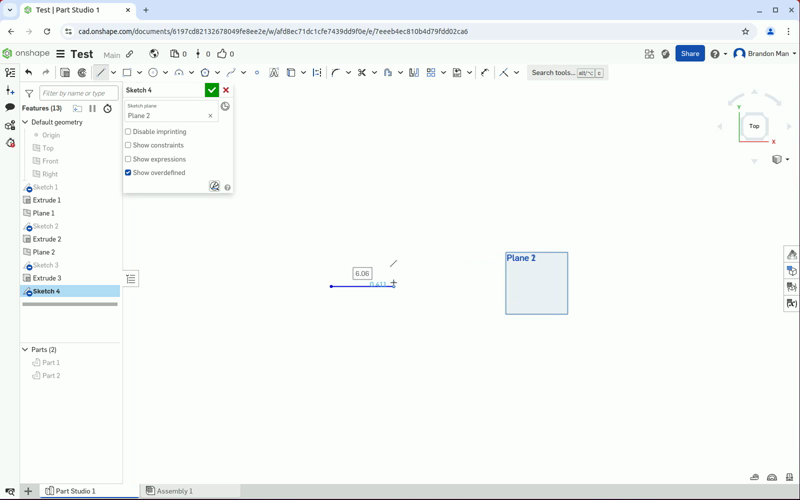
scroll(6)
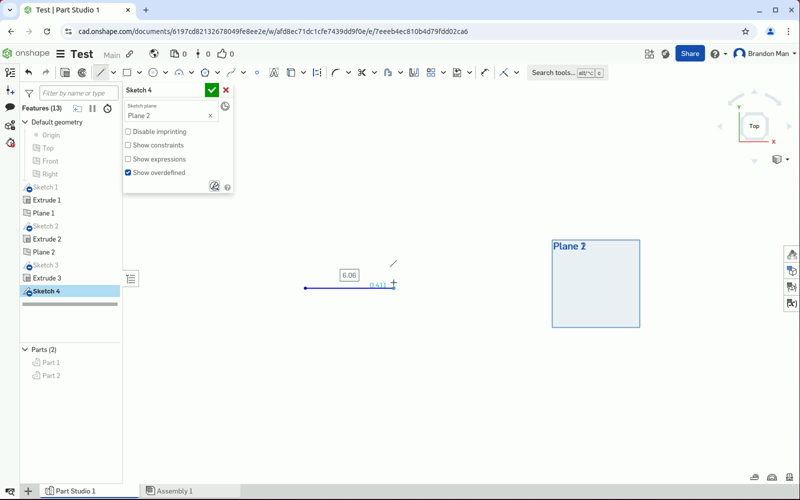
scroll(6)
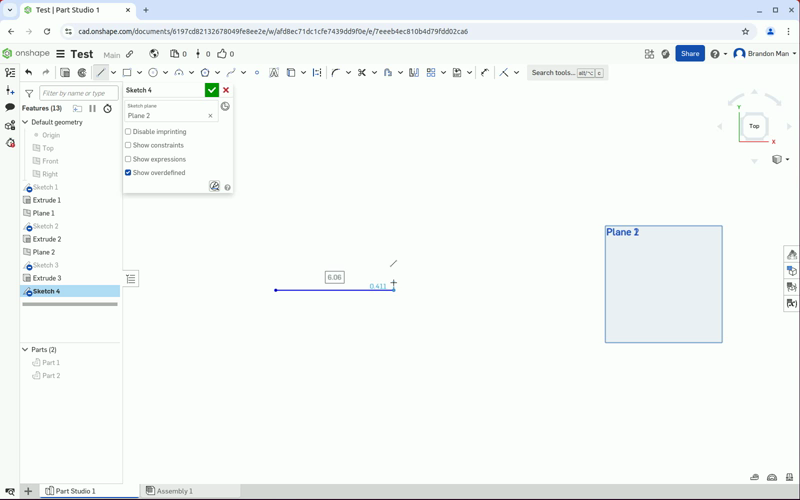
scroll(6)
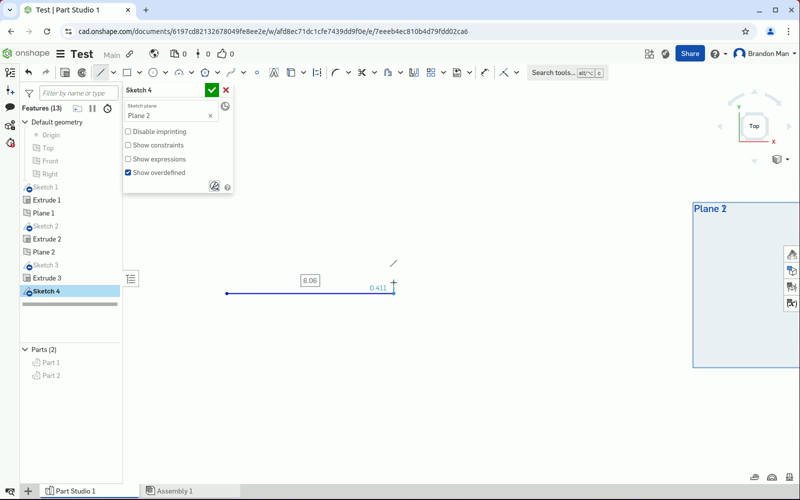
scroll(6)
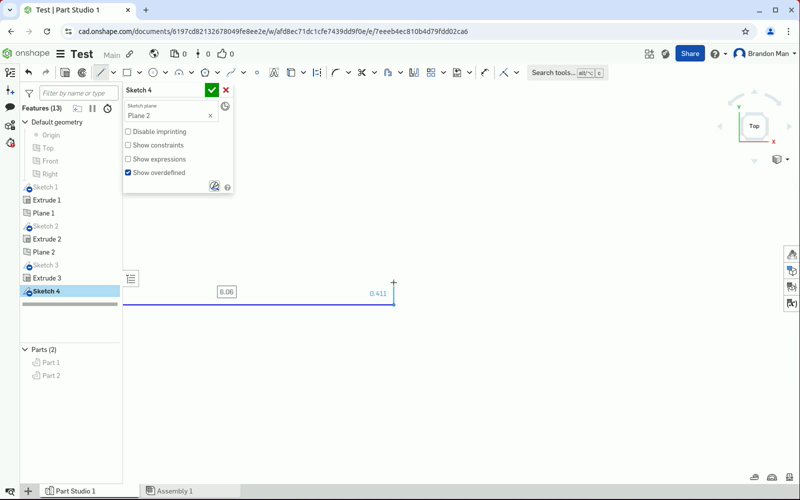
click(393, 282)
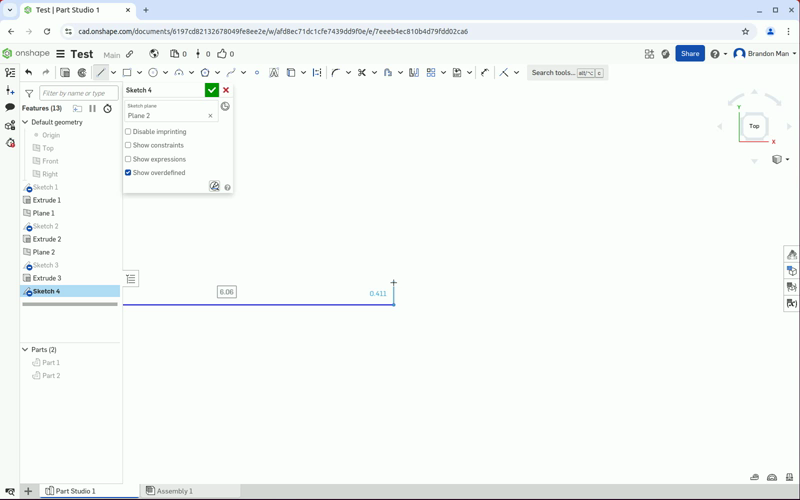
scroll(-6)
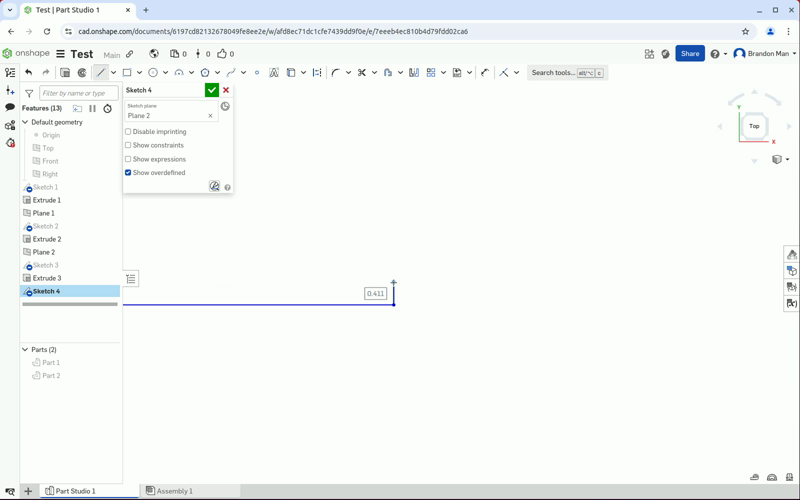
scroll(-6)
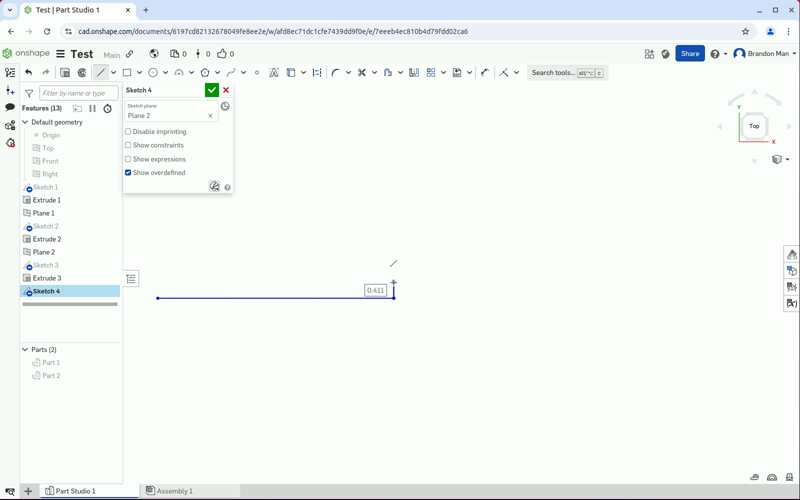
scroll(-6)
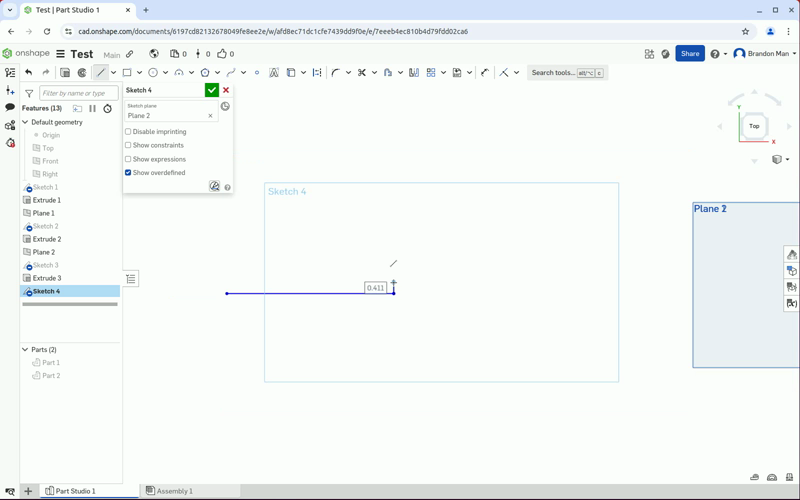
scroll(-6)
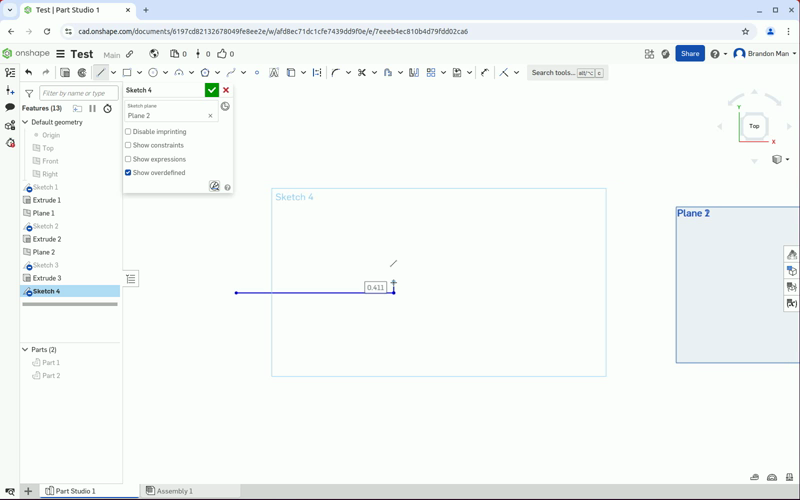
scroll(-6)
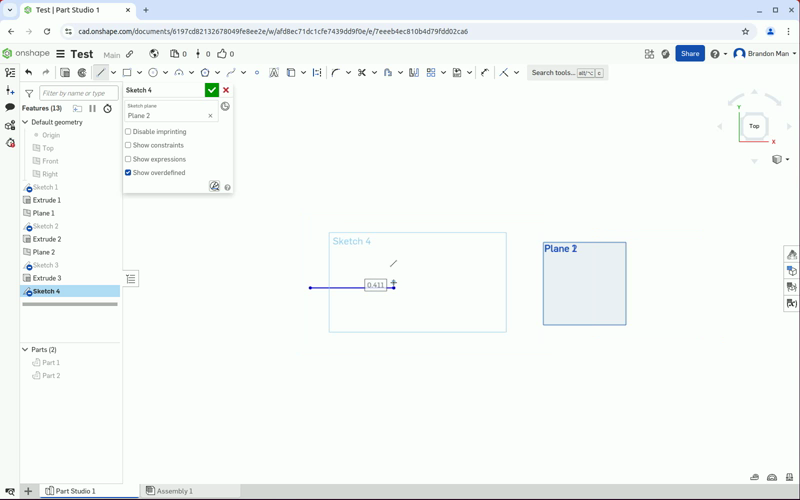
scroll(-6)
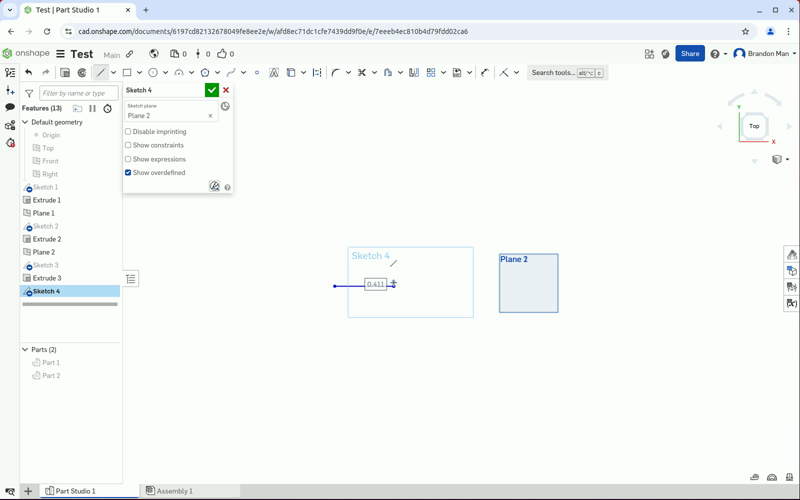
scroll(-6)
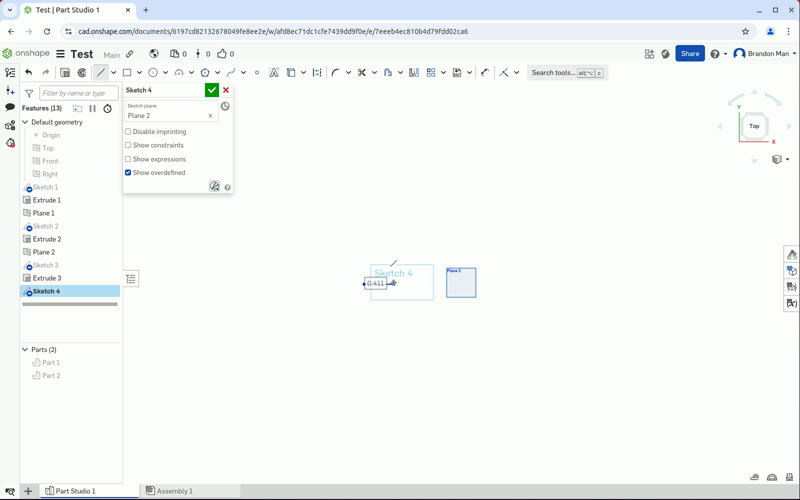
key_up(shift)
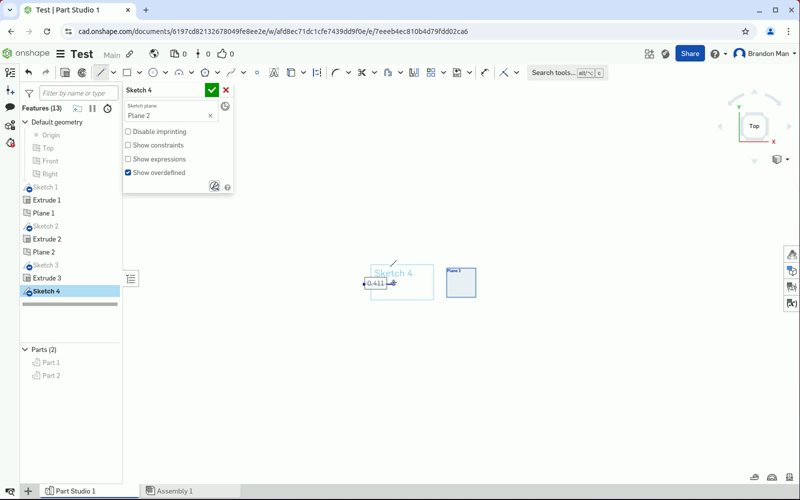
key_down(shift)
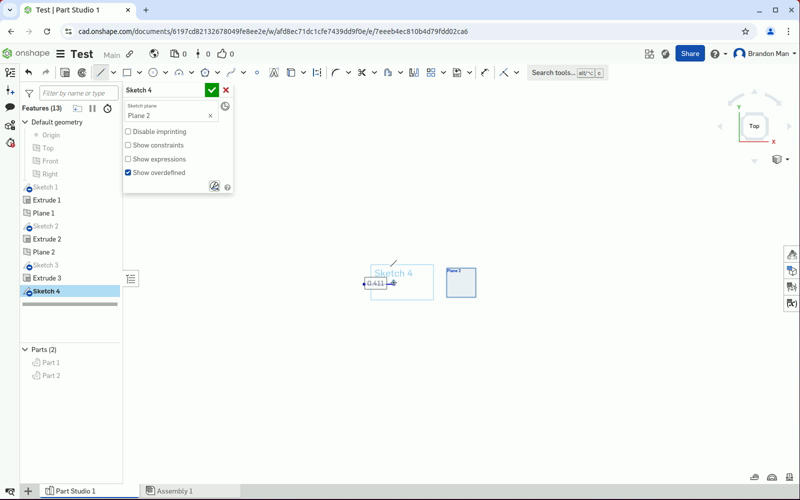
mouse_move(423, 282)
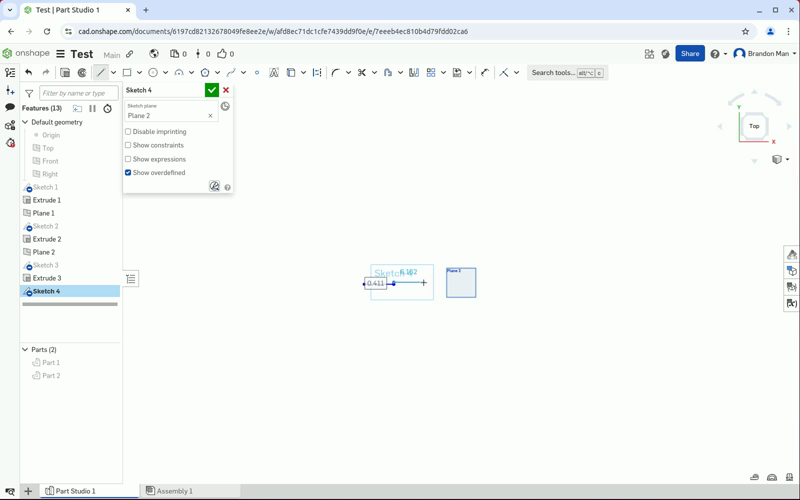
mouse_move(364, 282)
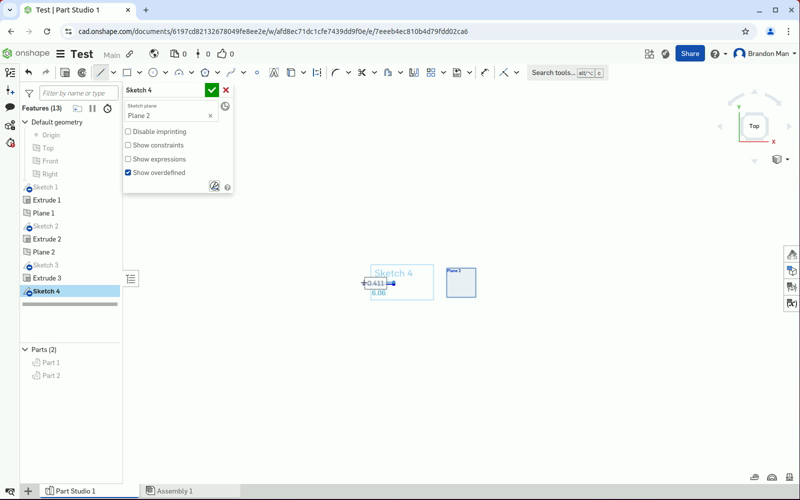
scroll(6)
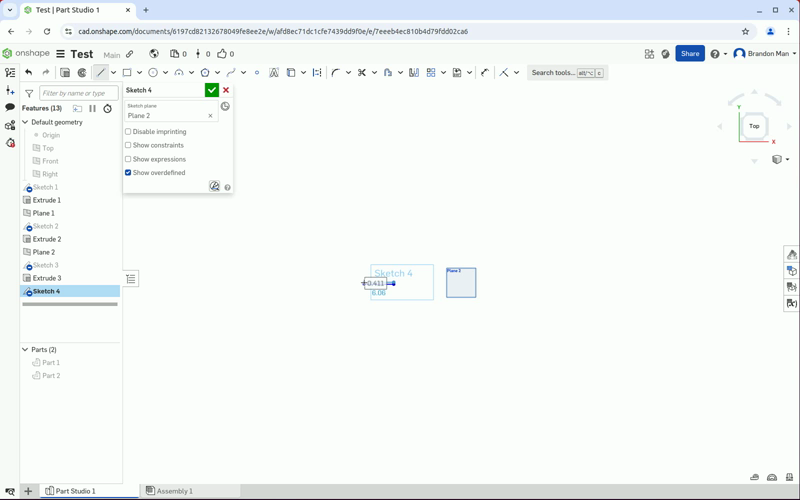
scroll(6)
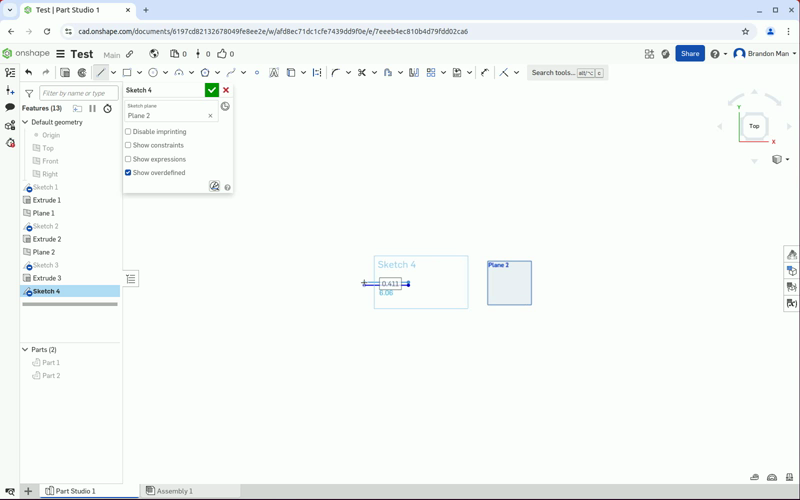
scroll(6)
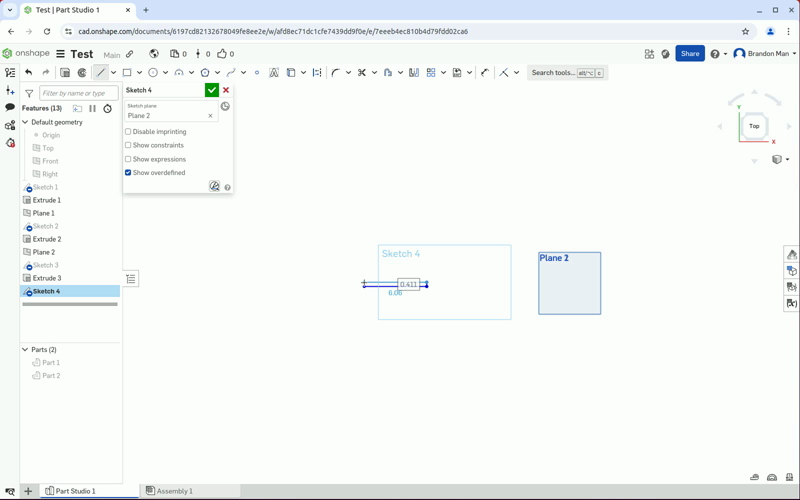
scroll(6)
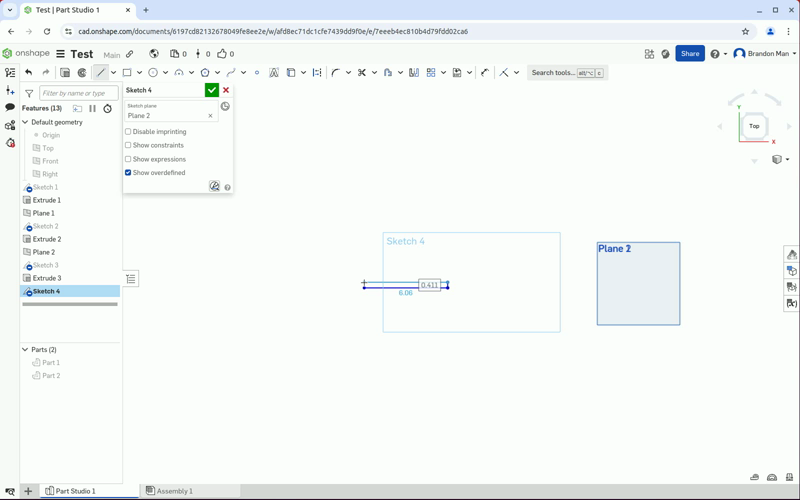
scroll(6)
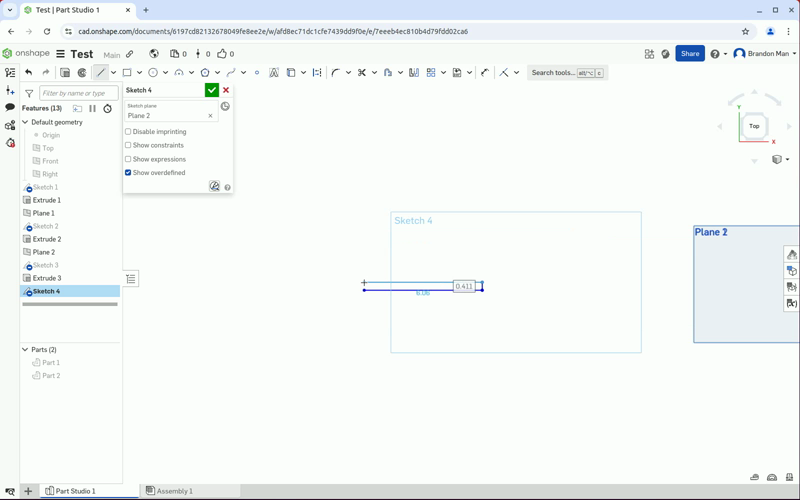
scroll(6)
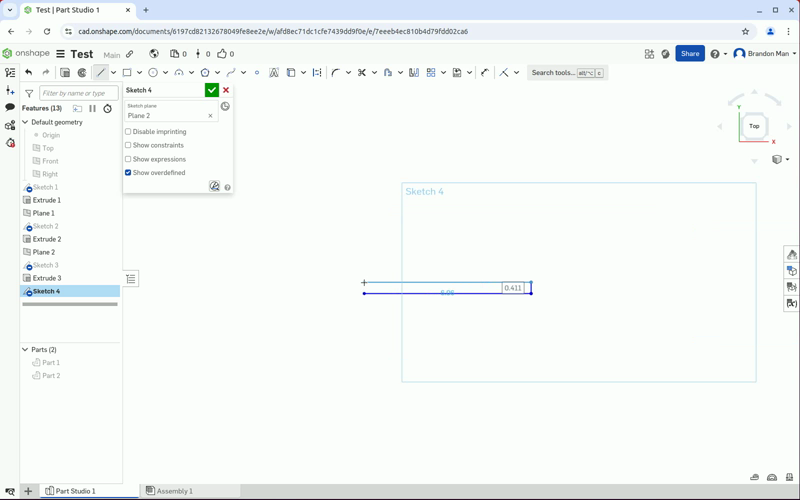
scroll(6)
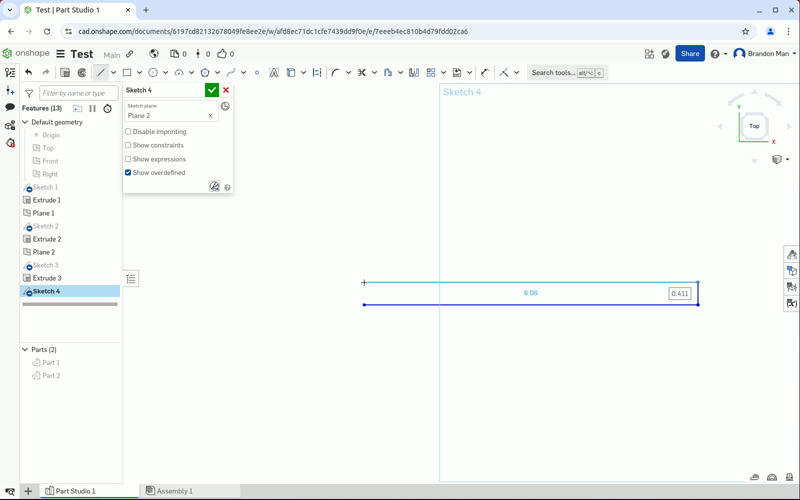
click(364, 282)
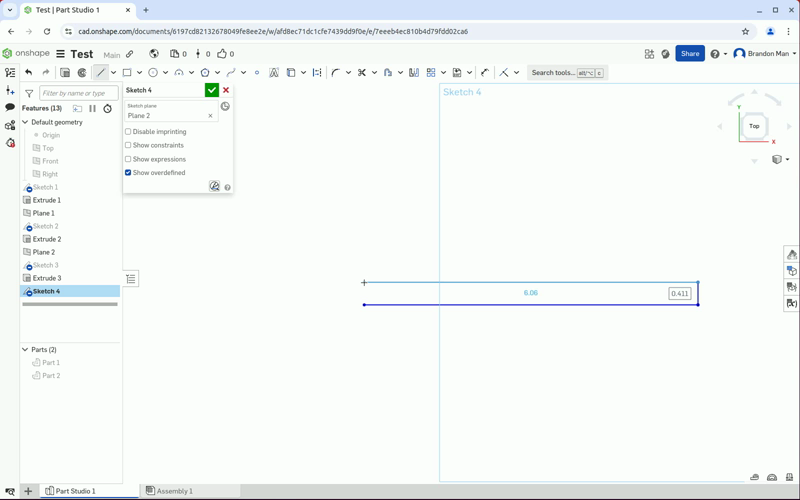
scroll(-6)
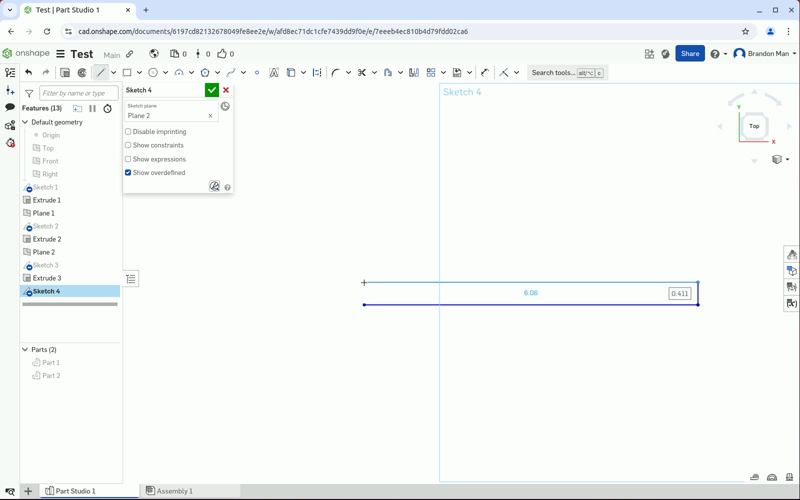
scroll(-6)
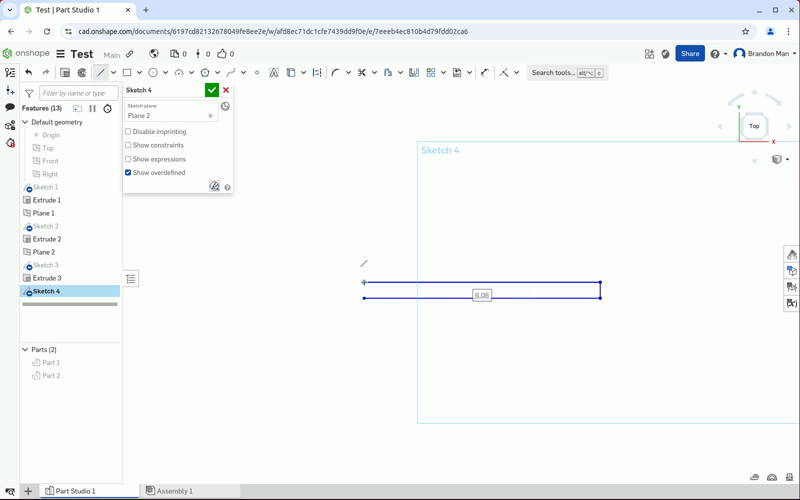
scroll(-6)
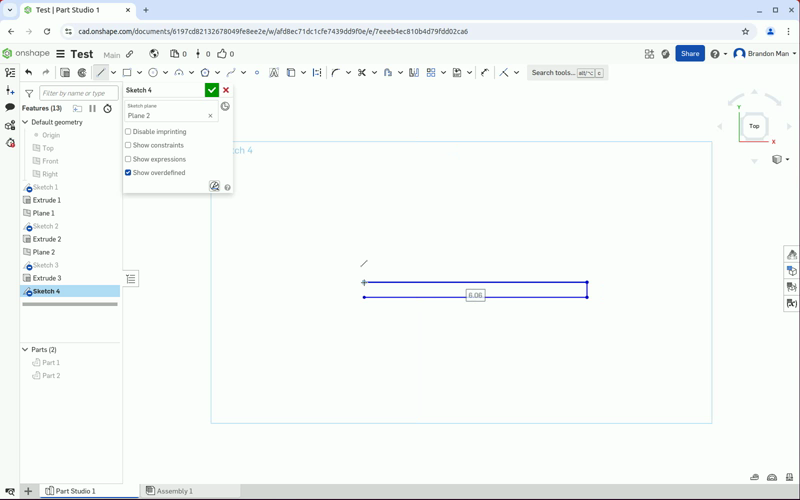
scroll(-6)
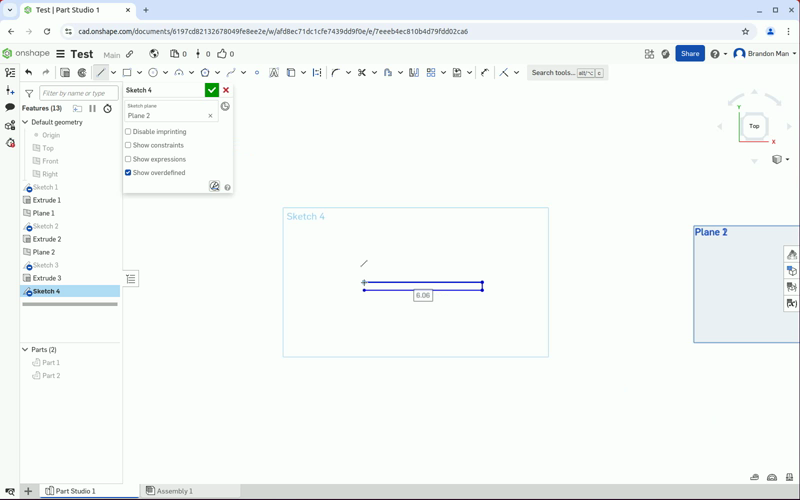
scroll(-6)
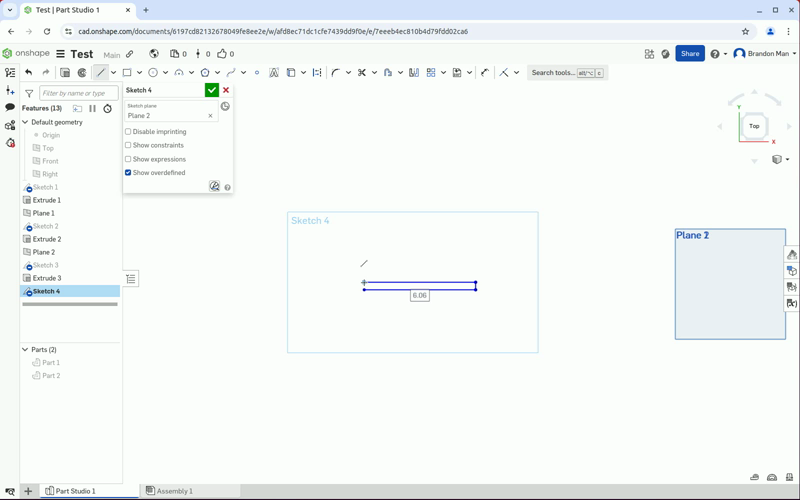
scroll(-6)
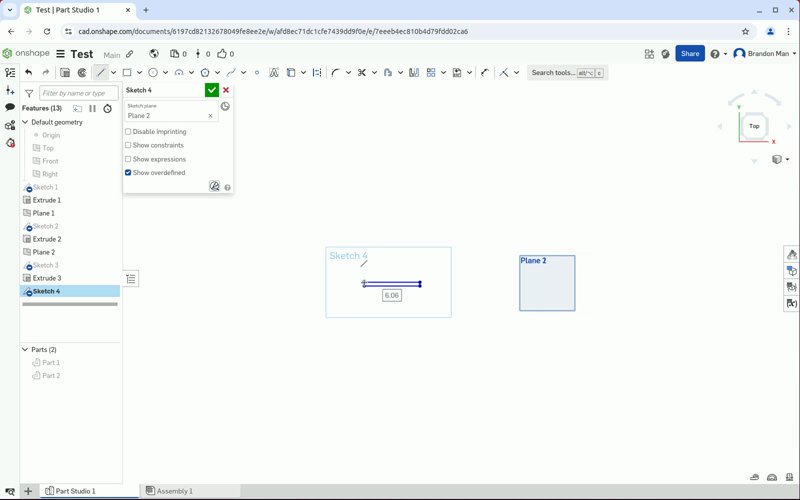
scroll(-6)
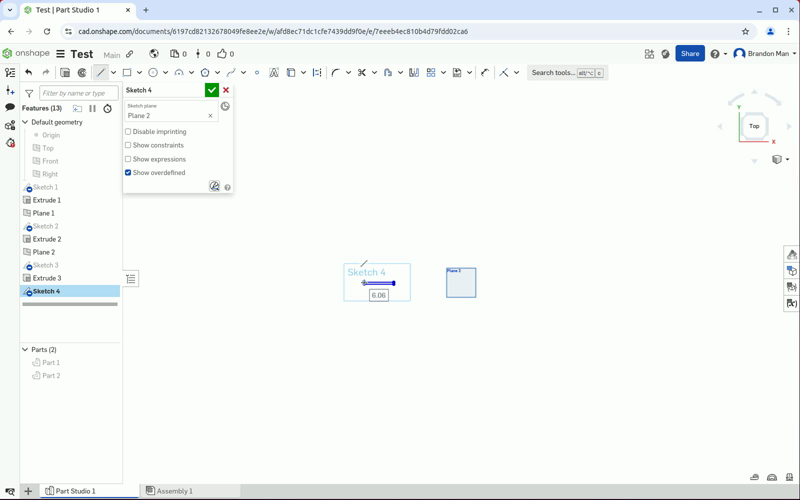
key_up(shift)
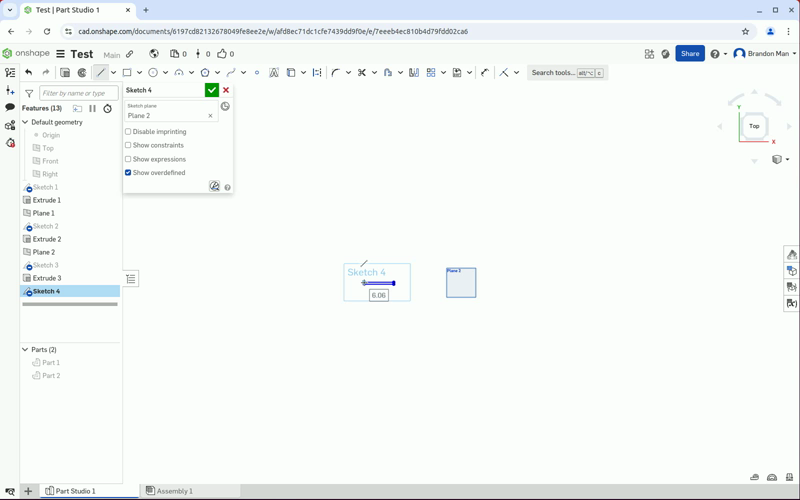
mouse_move(394, 282)
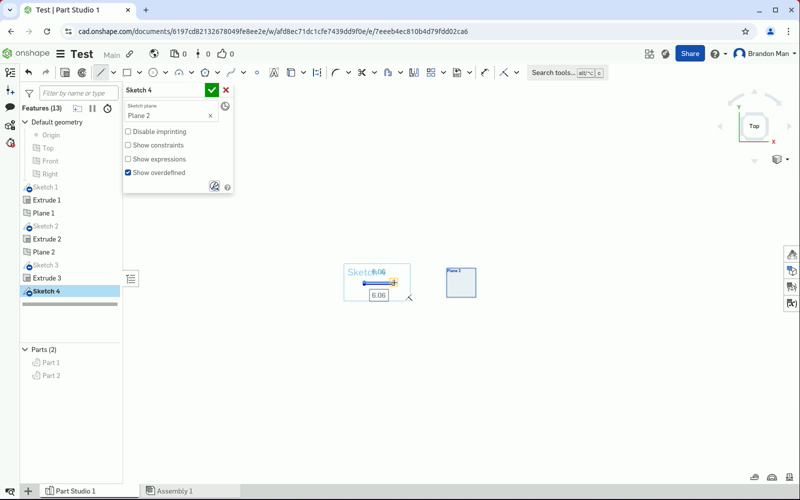
key_down(shift)
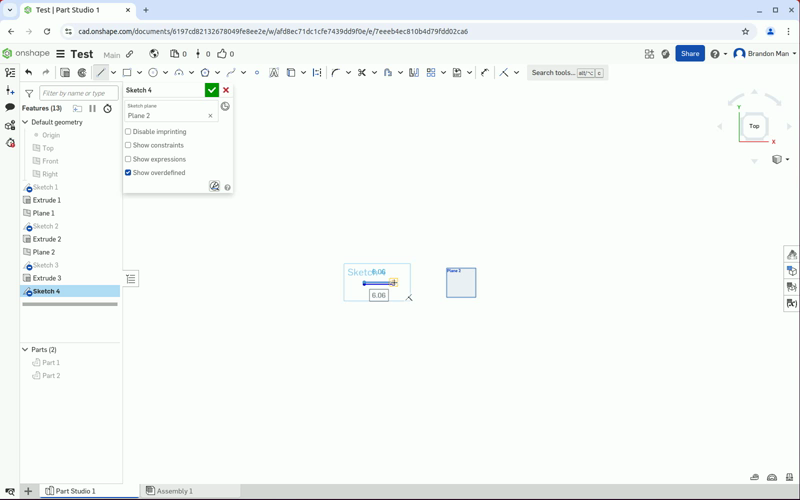
mouse_move(364, 284)
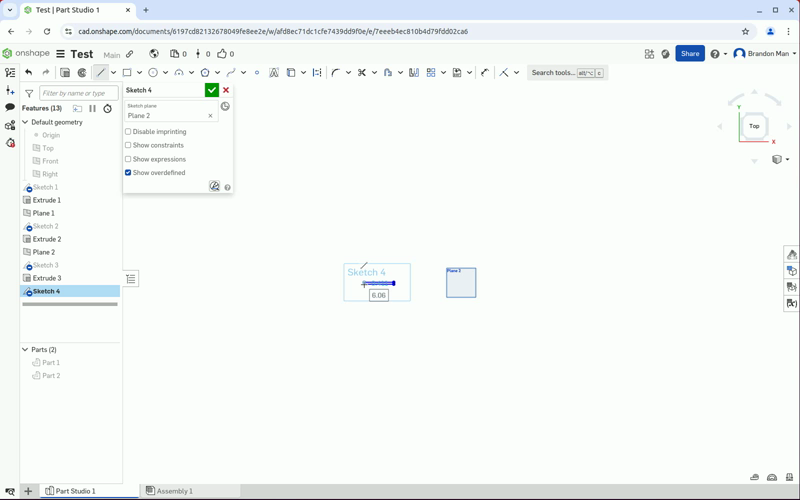
scroll(6)
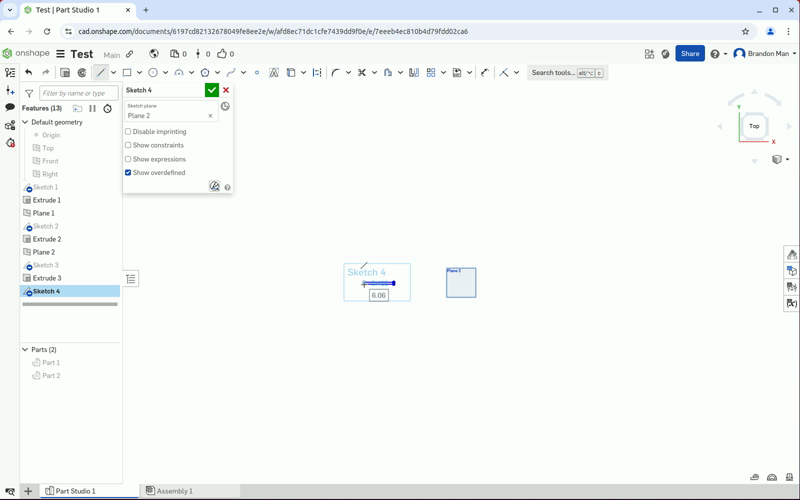
scroll(6)
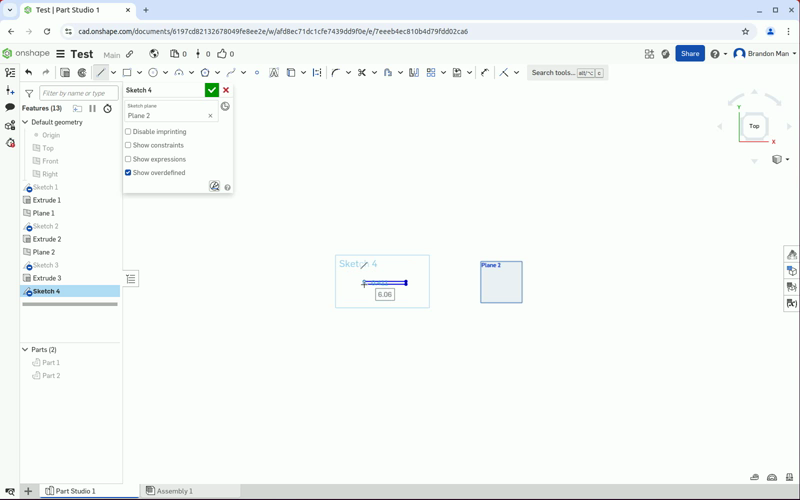
scroll(6)
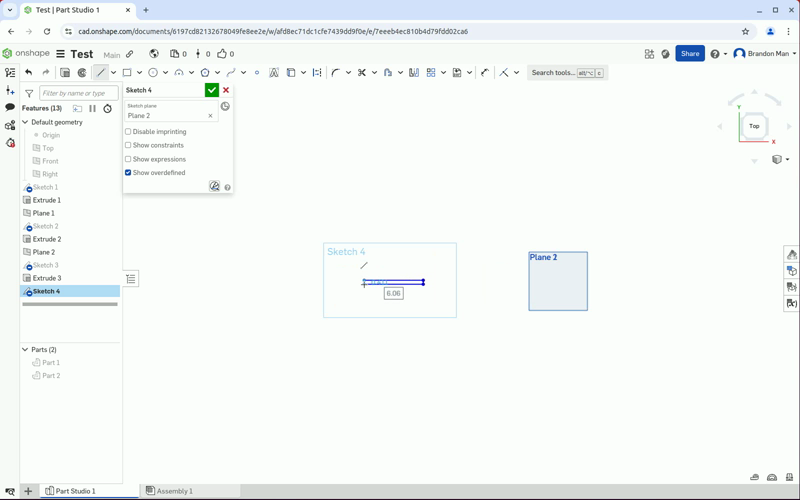
scroll(6)
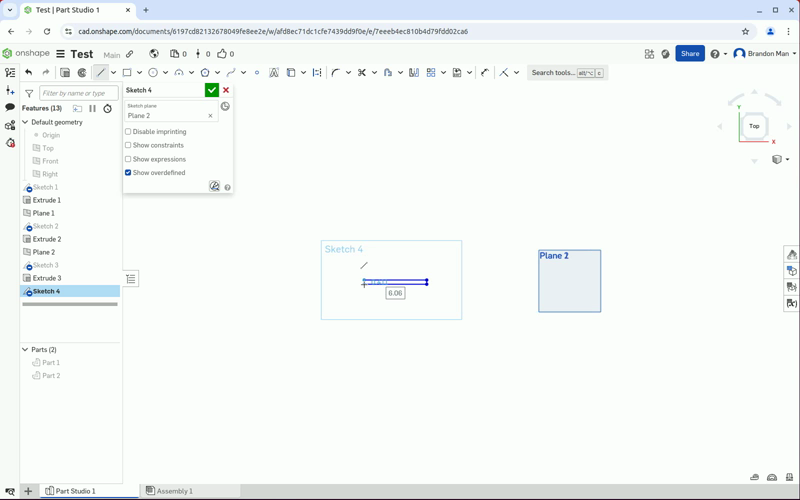
scroll(6)
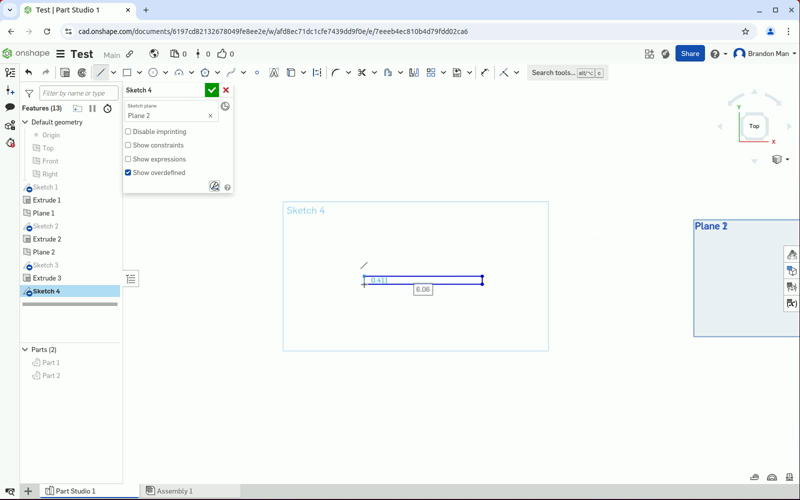
scroll(6)
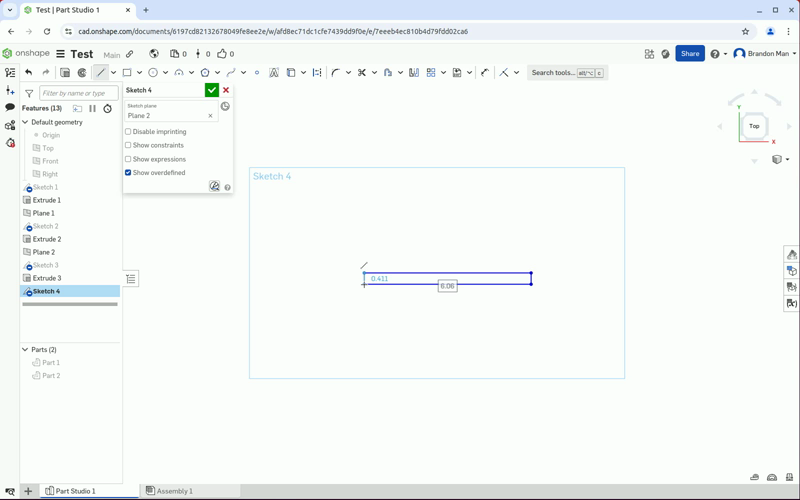
scroll(6)
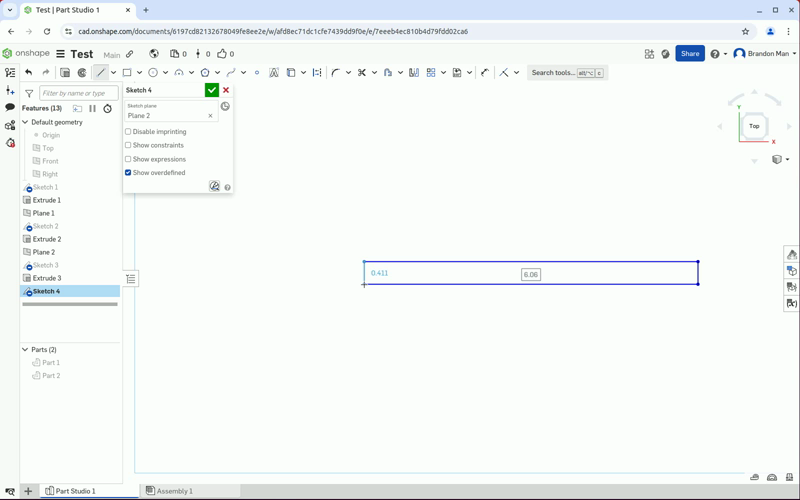
key_up(shift)
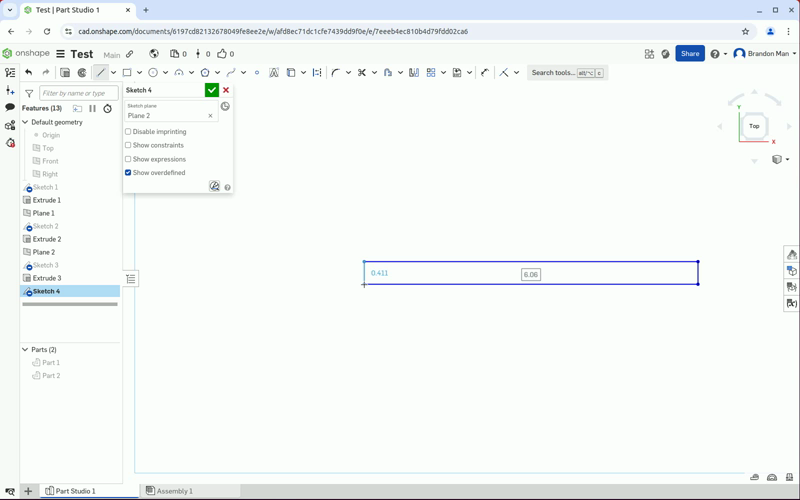
click(364, 284)
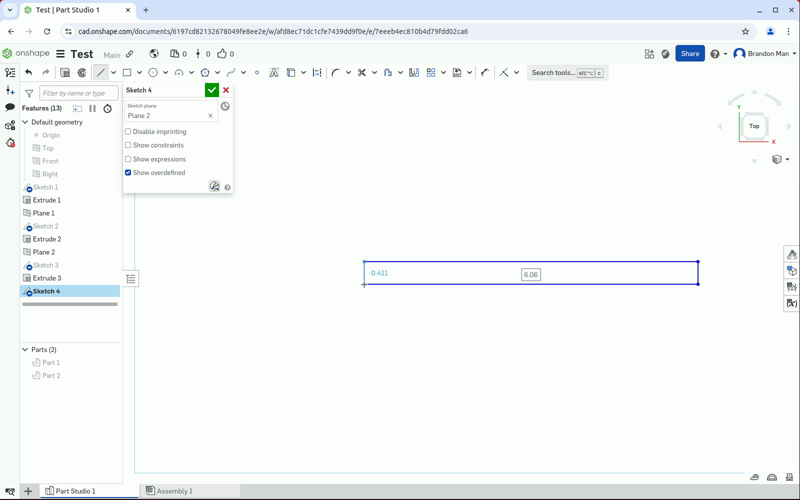
scroll(-6)
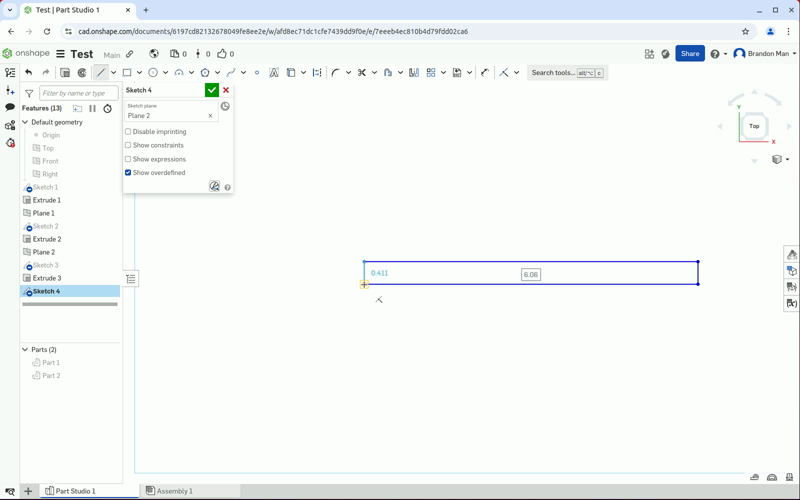
scroll(-6)
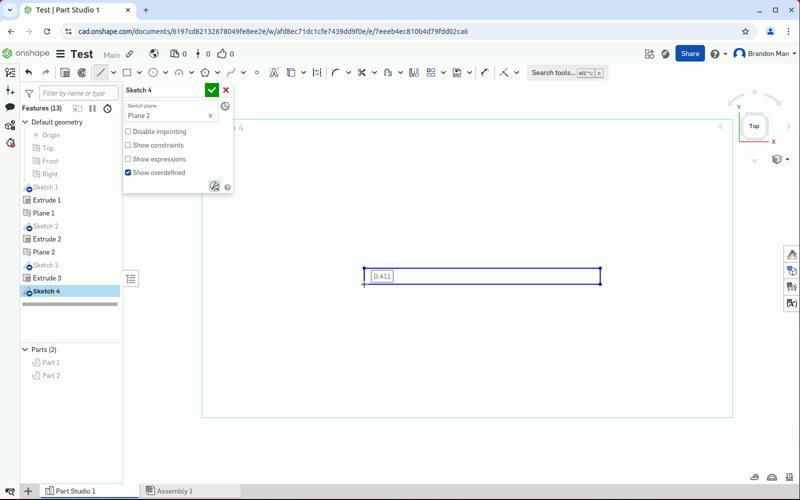
scroll(-6)
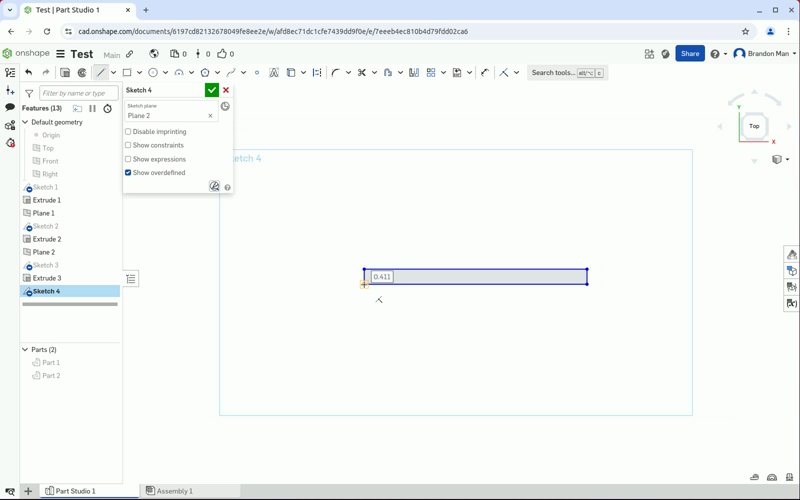
scroll(-6)
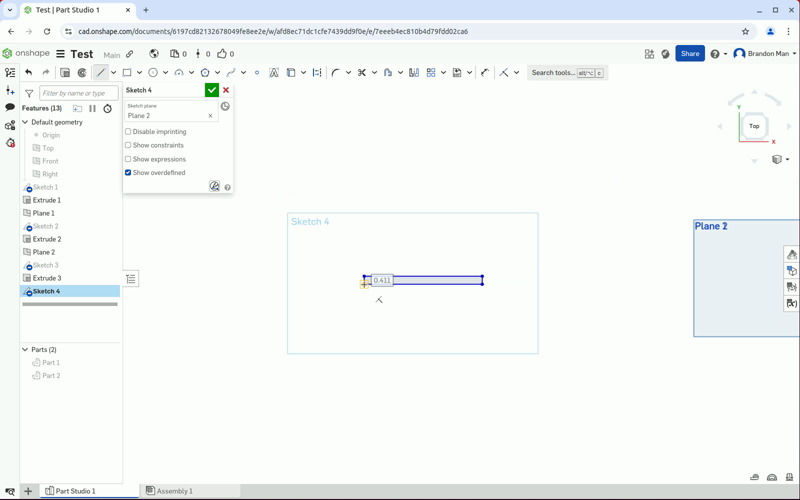
scroll(-6)
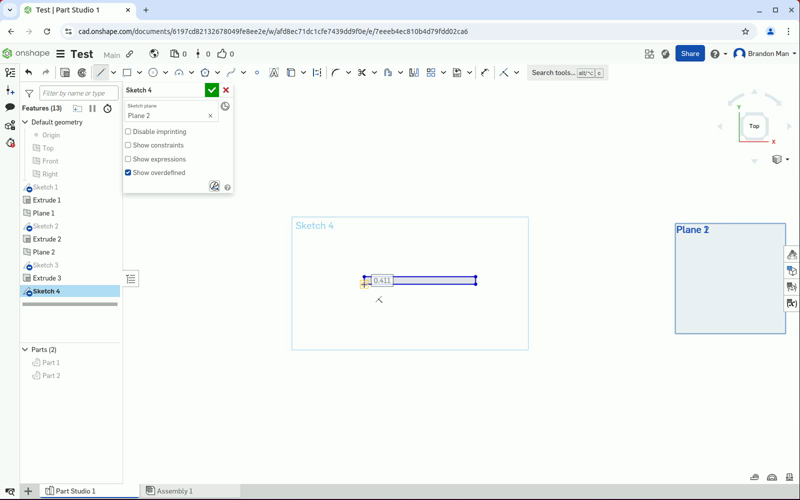
scroll(-6)
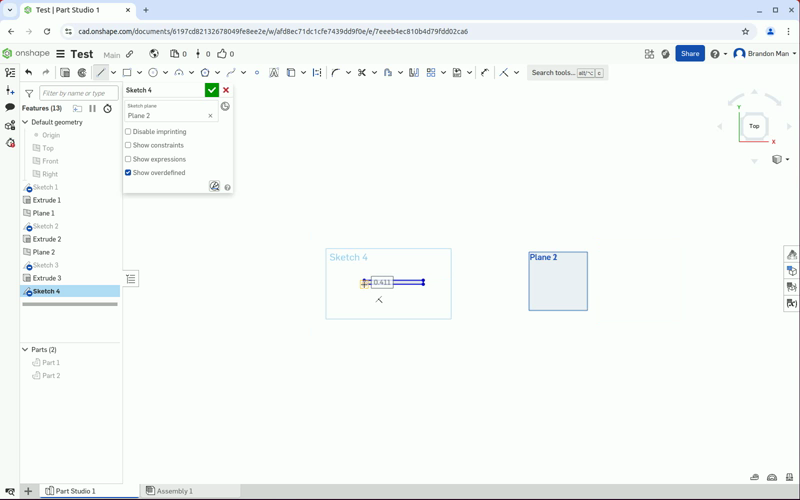
scroll(-6)
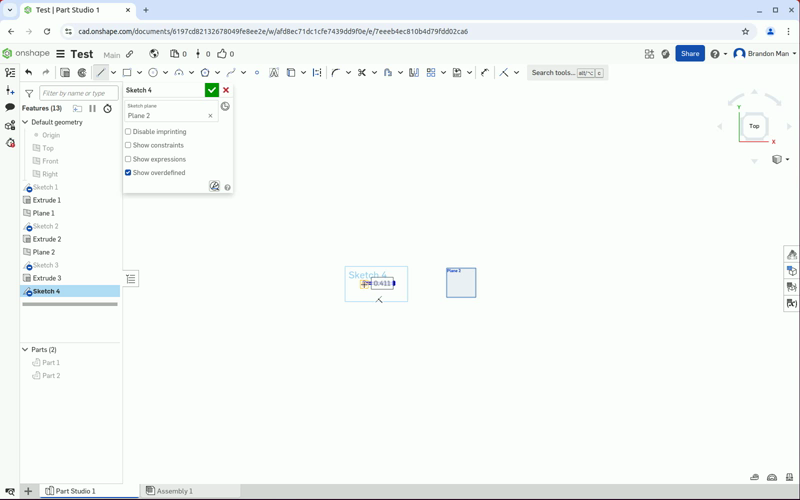
key(esc)
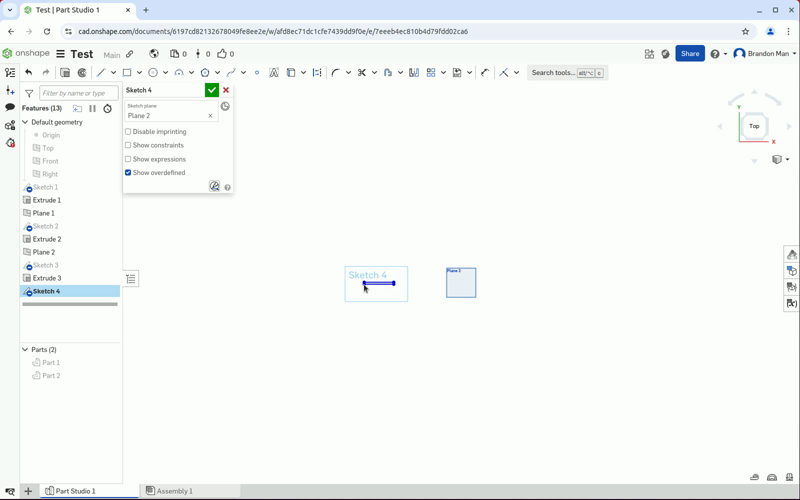
mouse_move(364, 283)
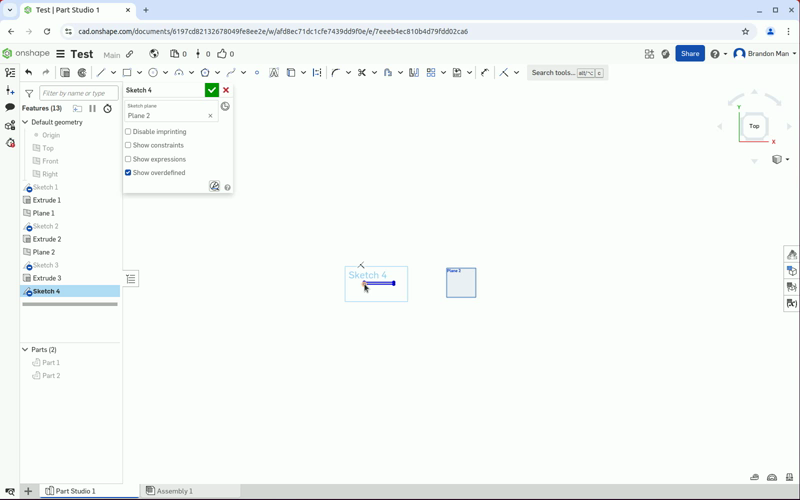
scroll(6)
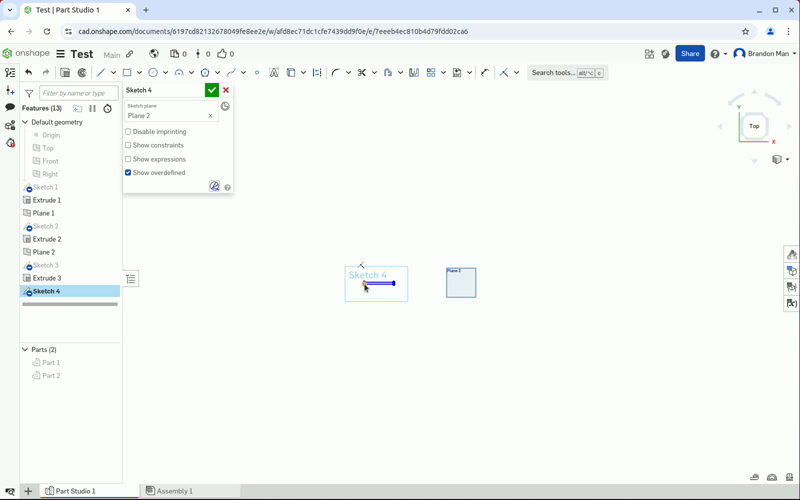
scroll(6)
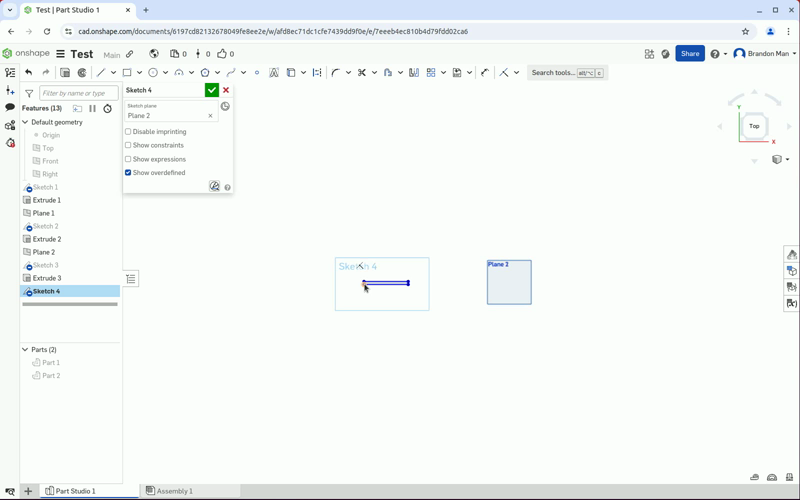
scroll(6)
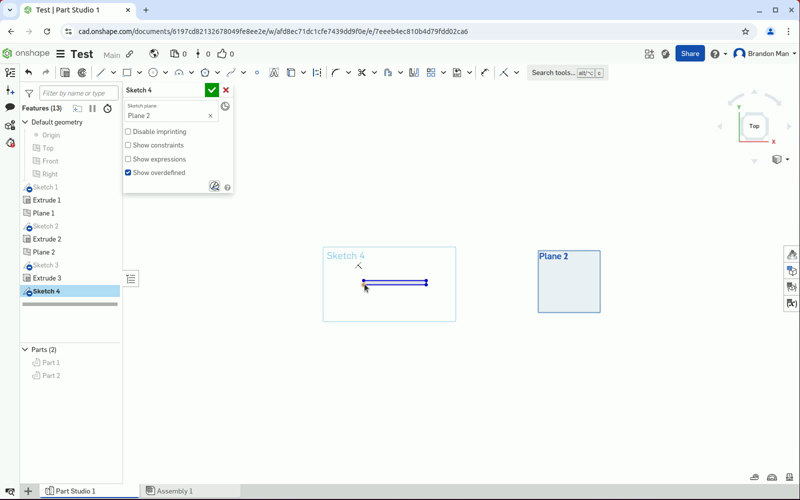
scroll(6)
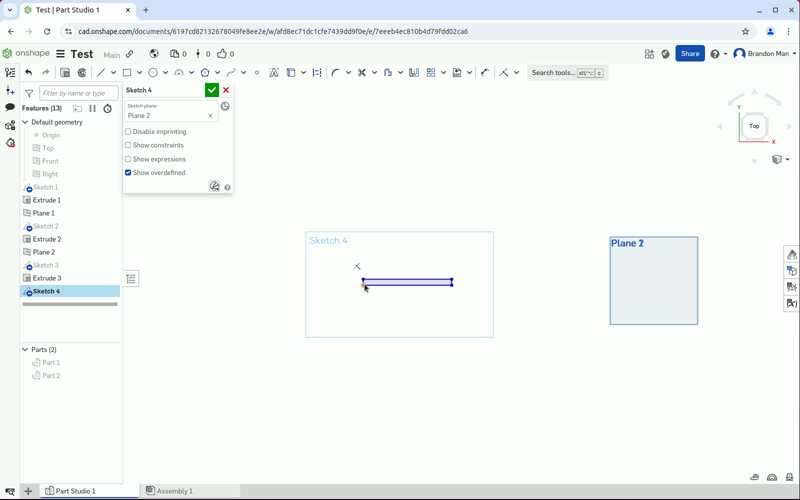
scroll(6)
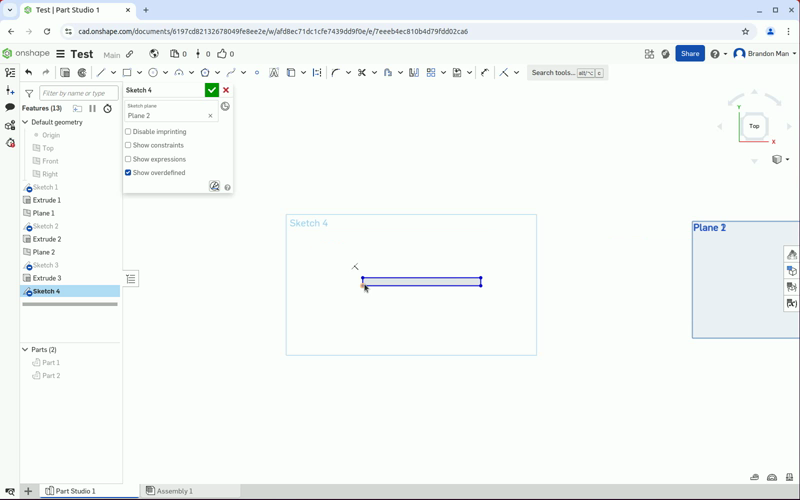
scroll(6)
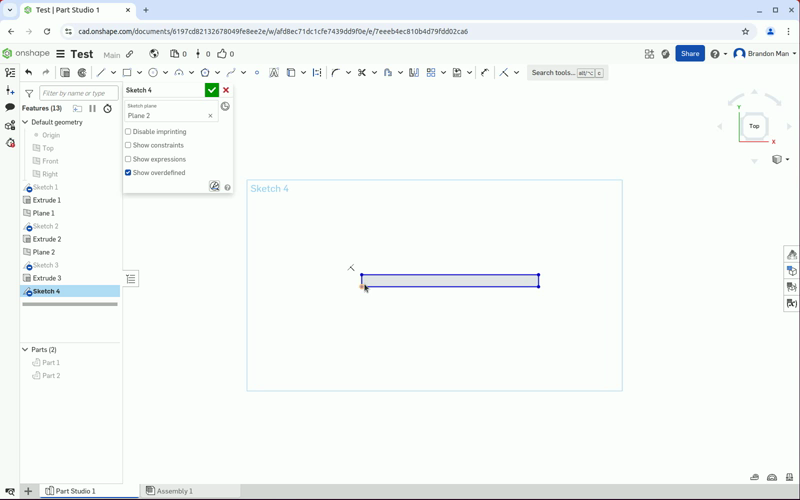
scroll(6)
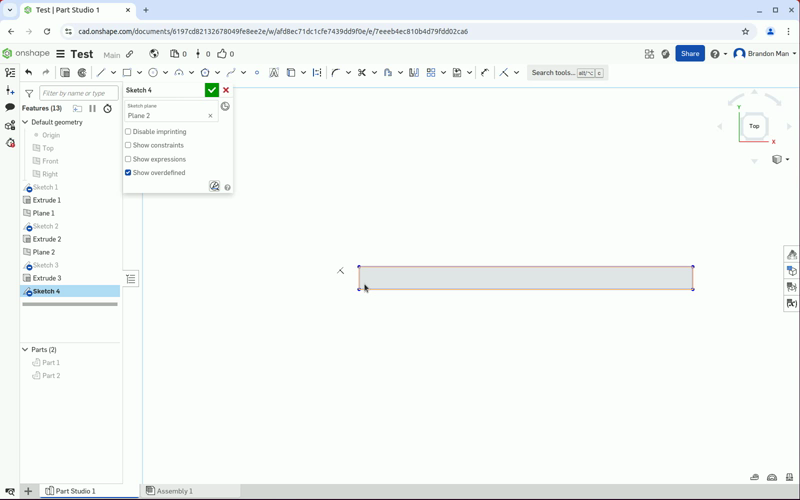
click(364, 283)
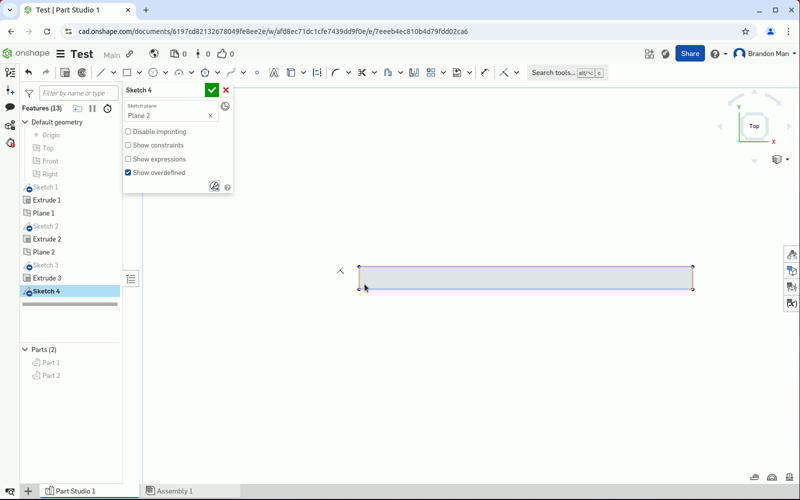
scroll(-6)
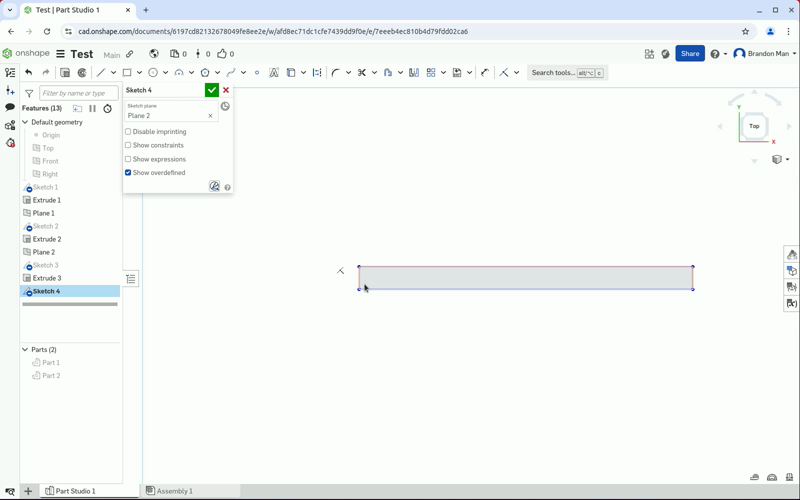
scroll(-6)
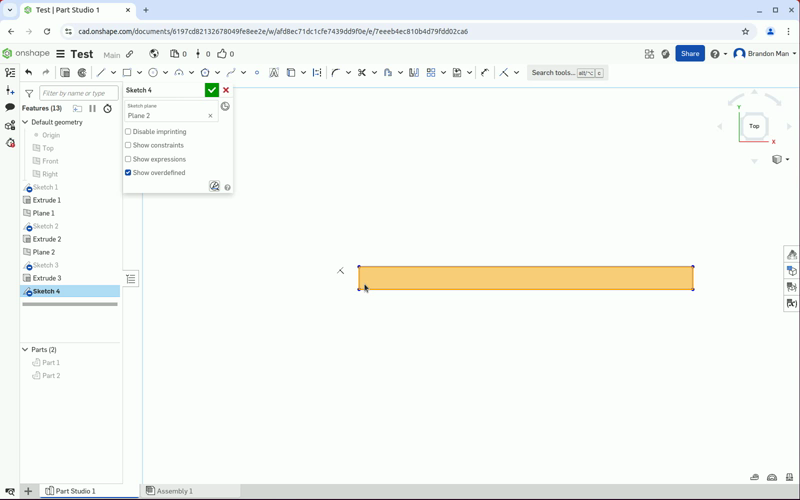
scroll(-6)
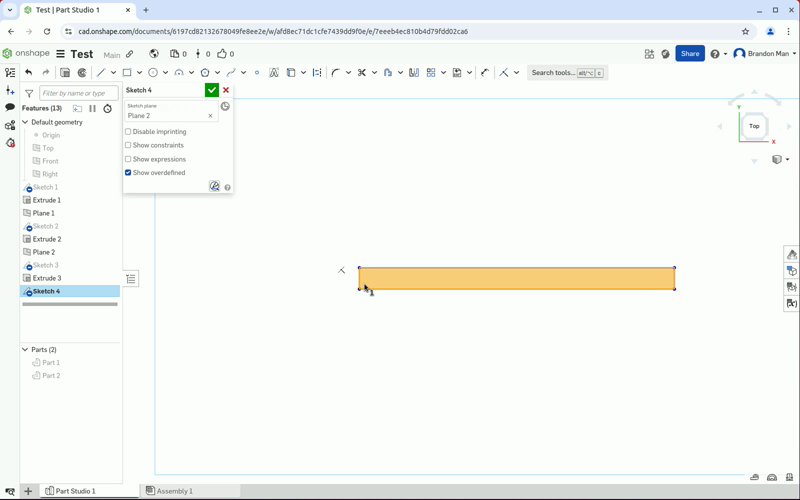
scroll(-6)
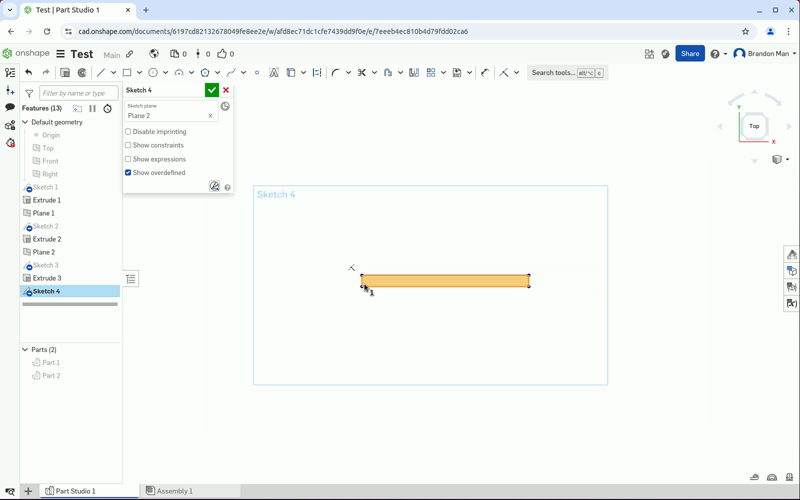
scroll(-6)
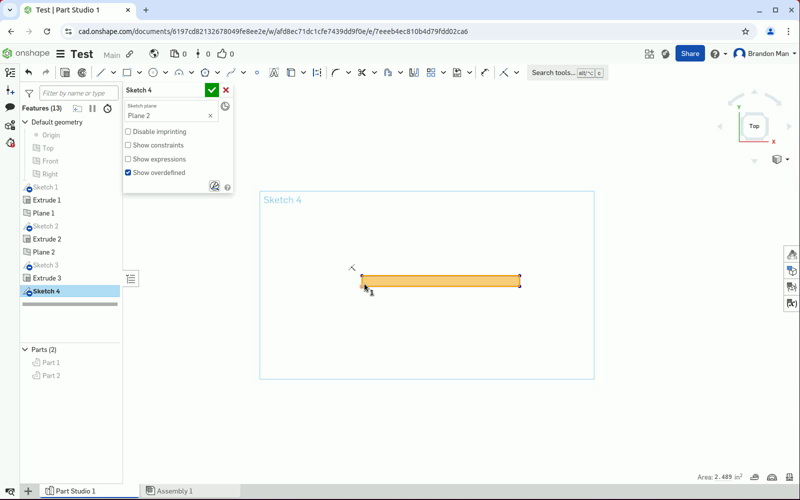
scroll(-6)
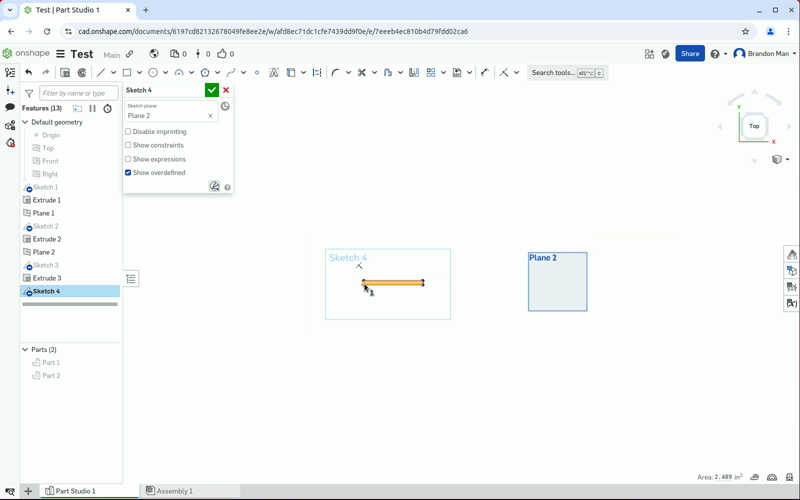
scroll(-6)
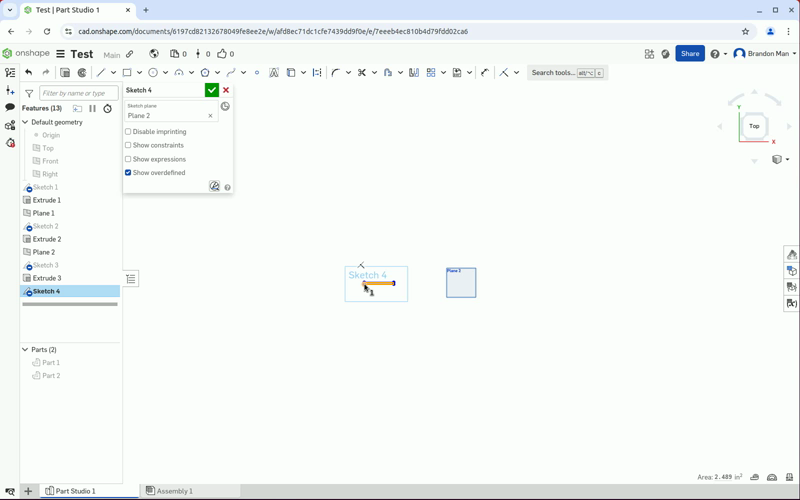
mouse_move(73, 352)
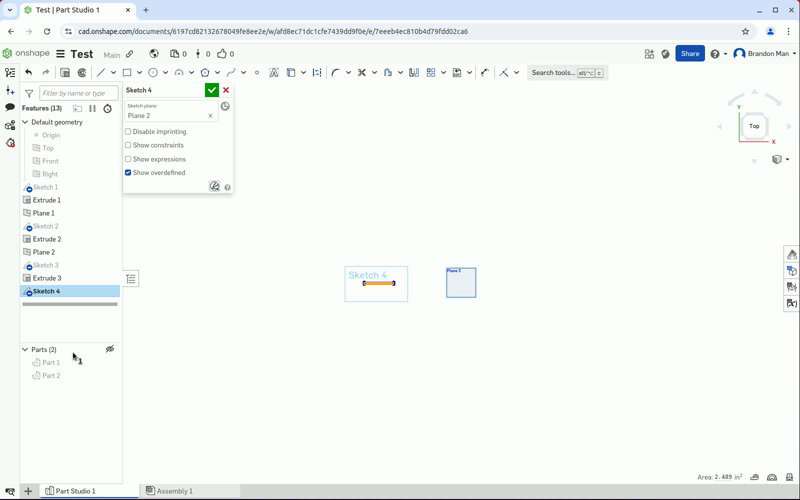
key(shift+y)
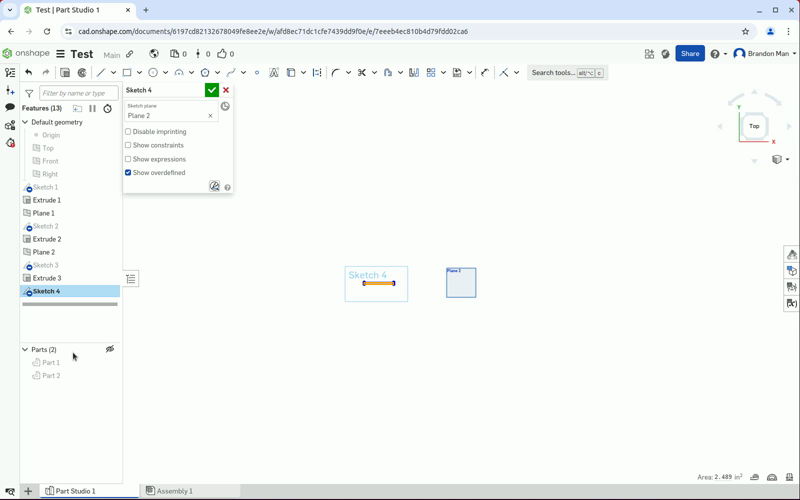
key(shift+e)
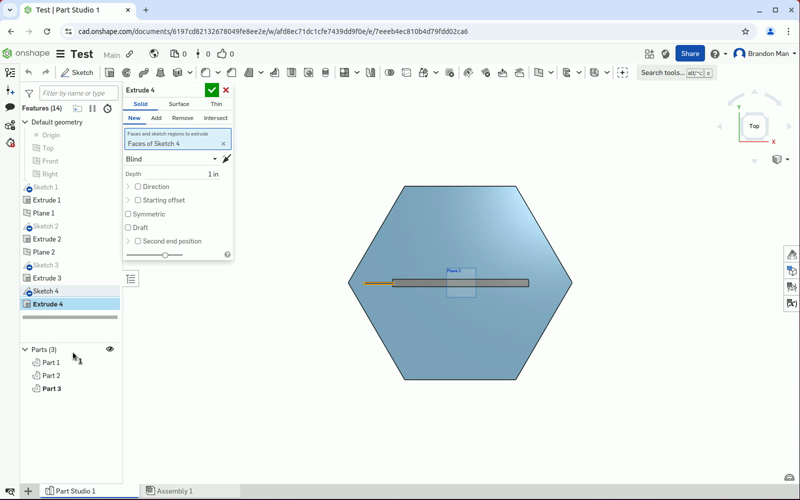
mouse_move(143, 106)
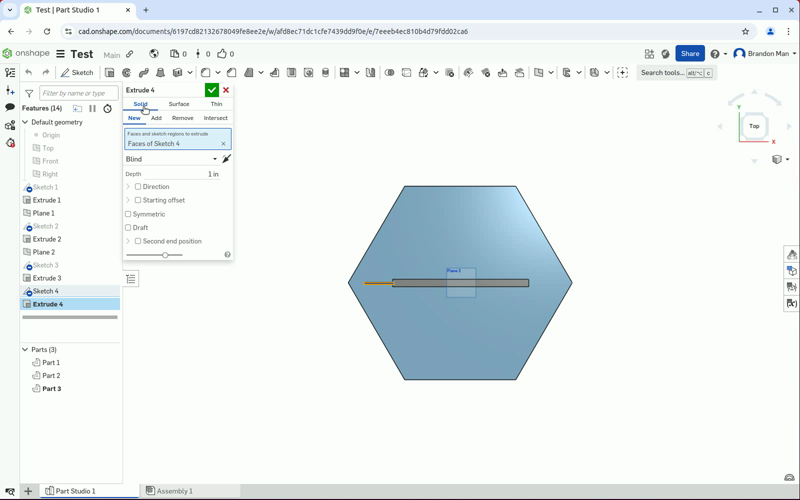
click(143, 106)
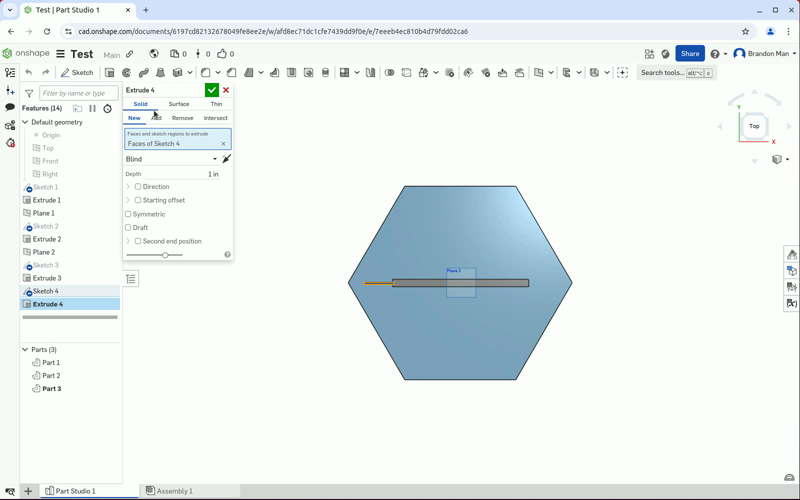
mouse_move(186, 120)
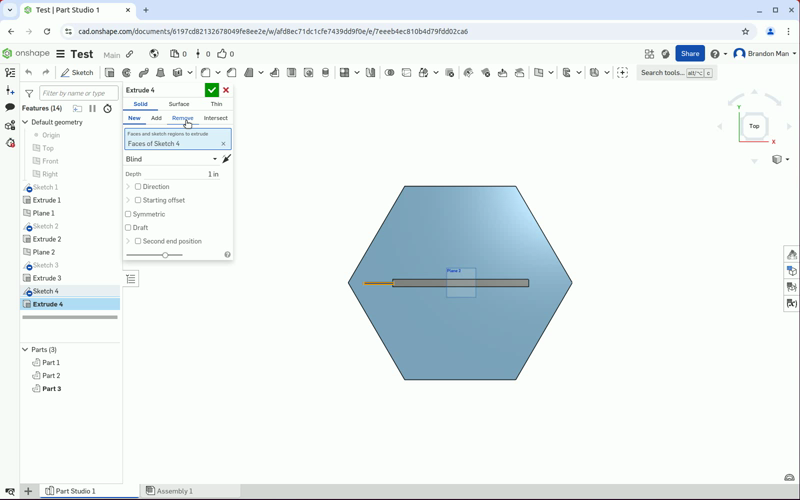
click(186, 120)
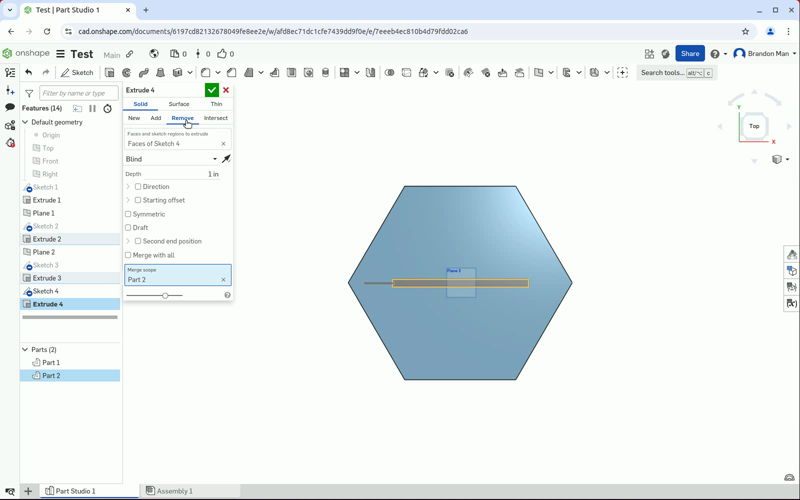
key(tab, 4)
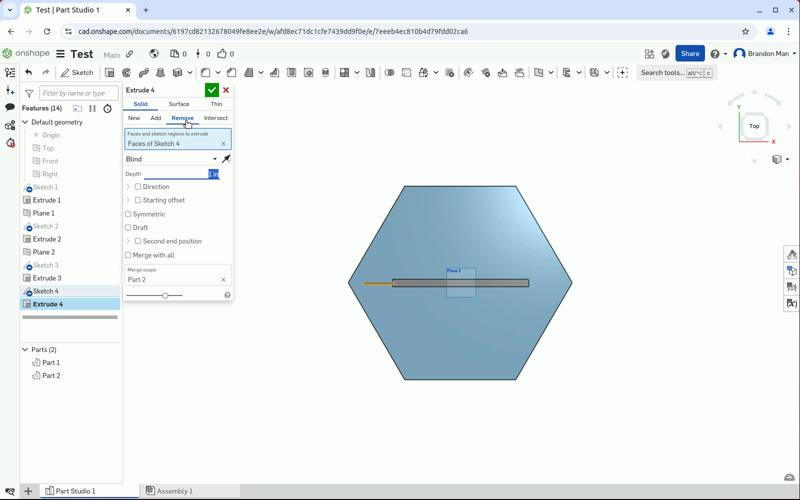
text(2.407)
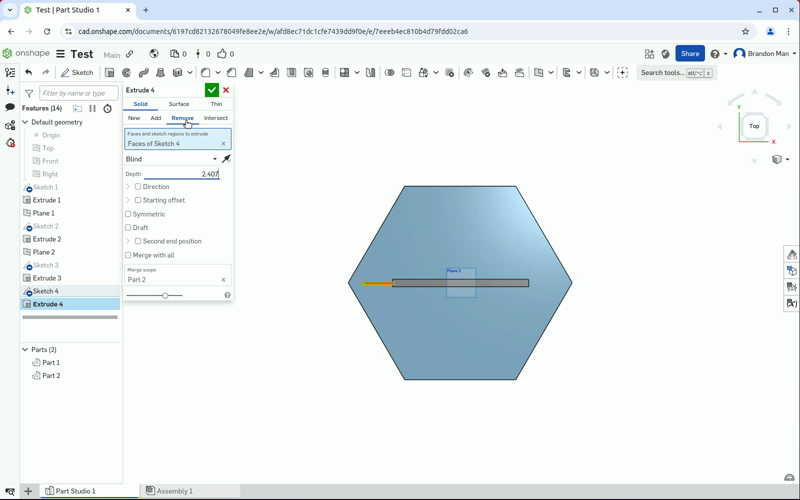
key(tab, 6)
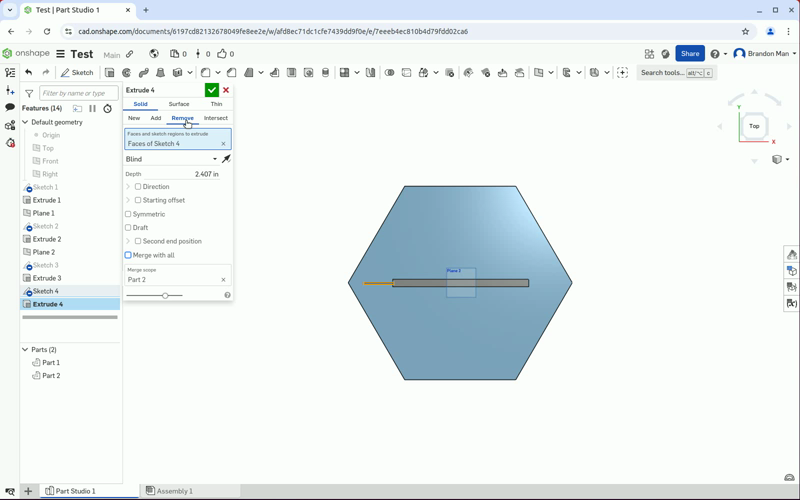
key(space)
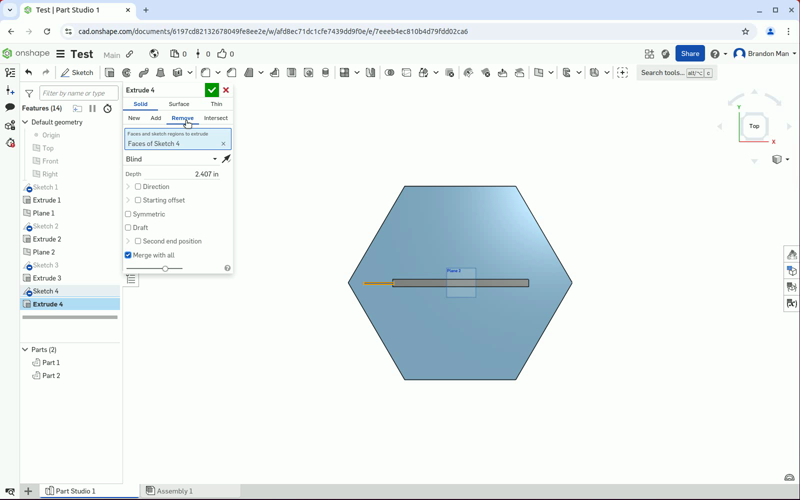
key(enter)
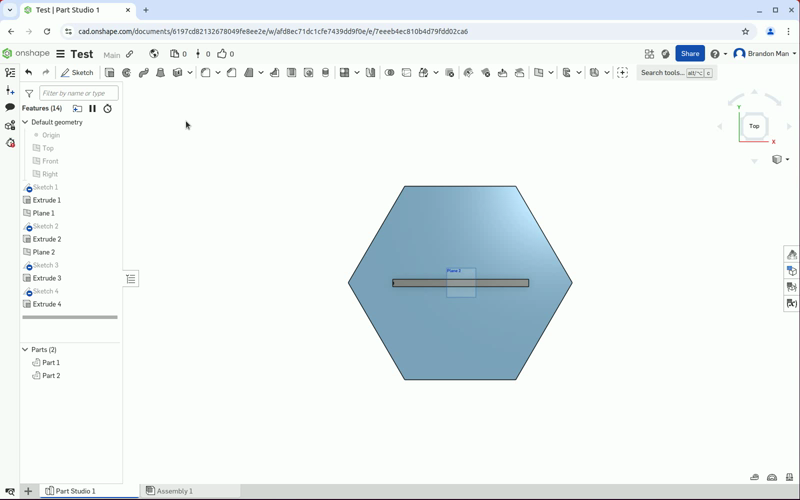
key(shift+h)
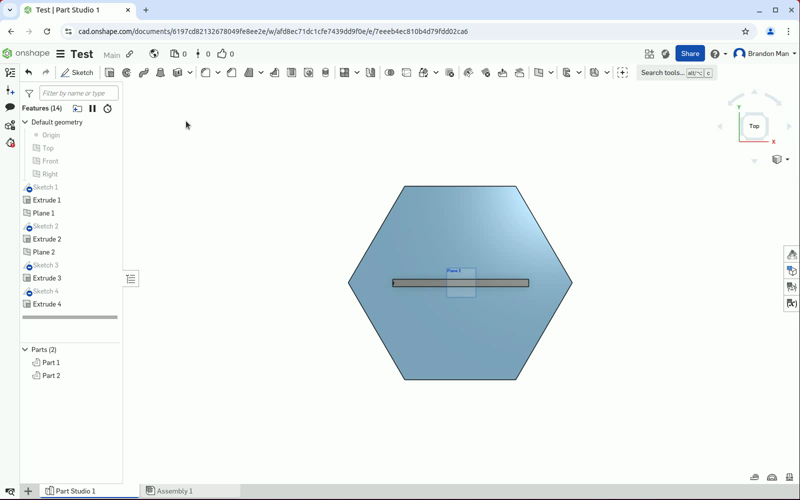
key(shift+h)
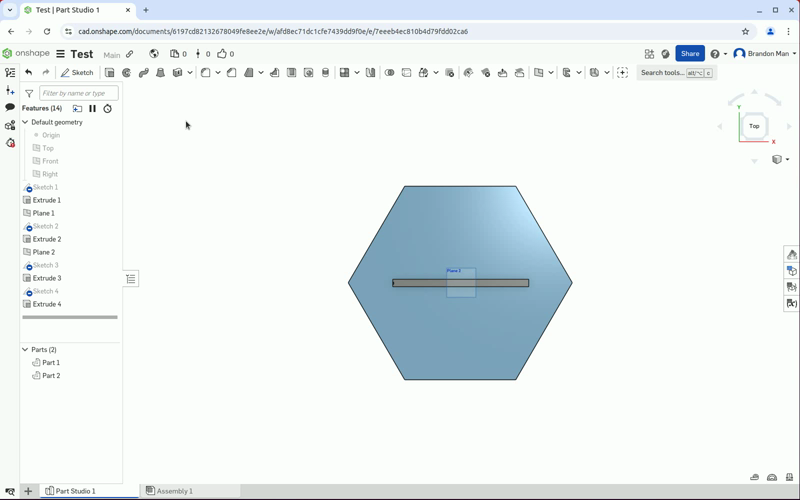
mouse_move(73, 189)
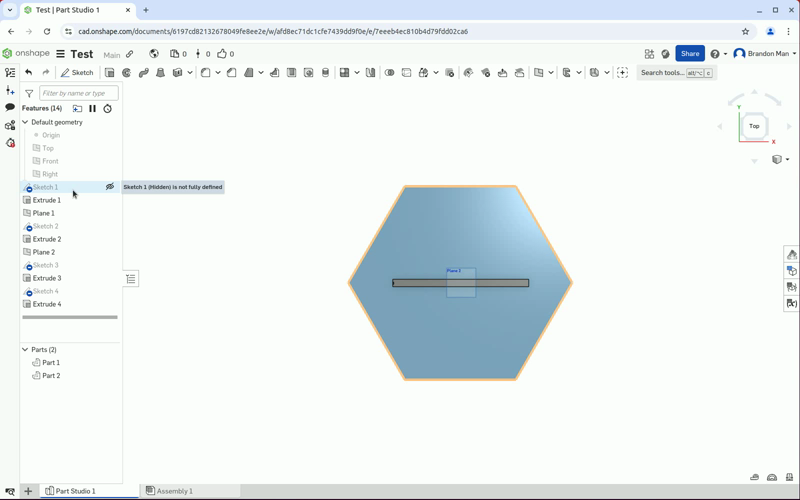
click(73, 189)
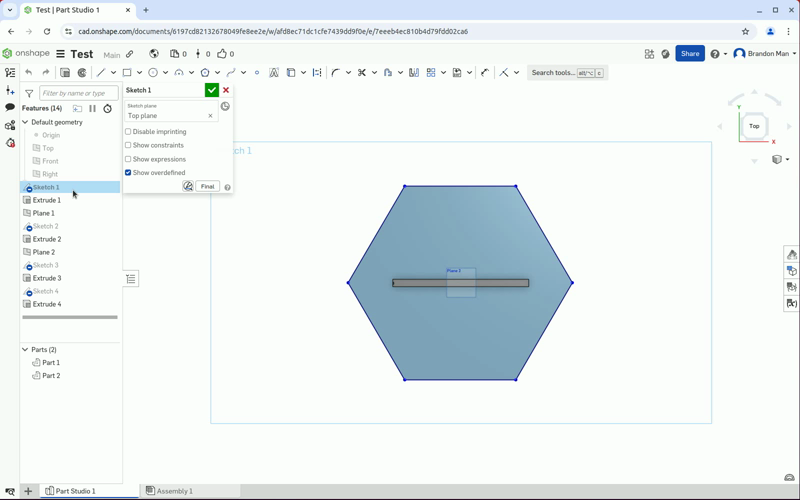
mouse_move(229, 92)
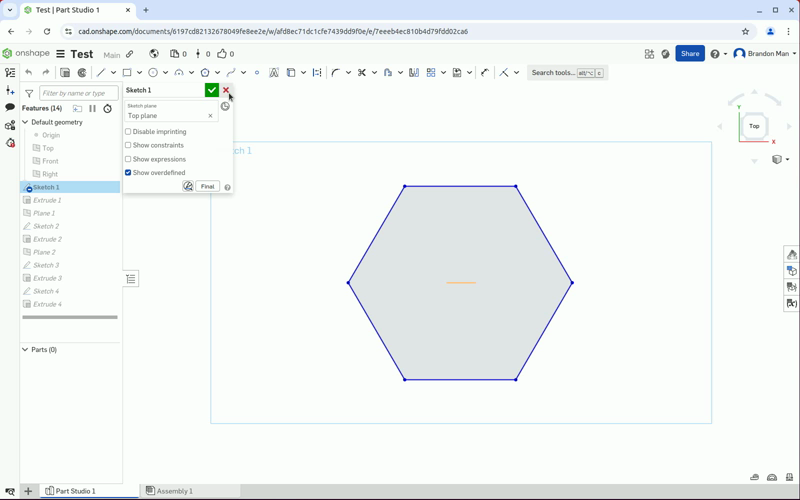
click(229, 92)
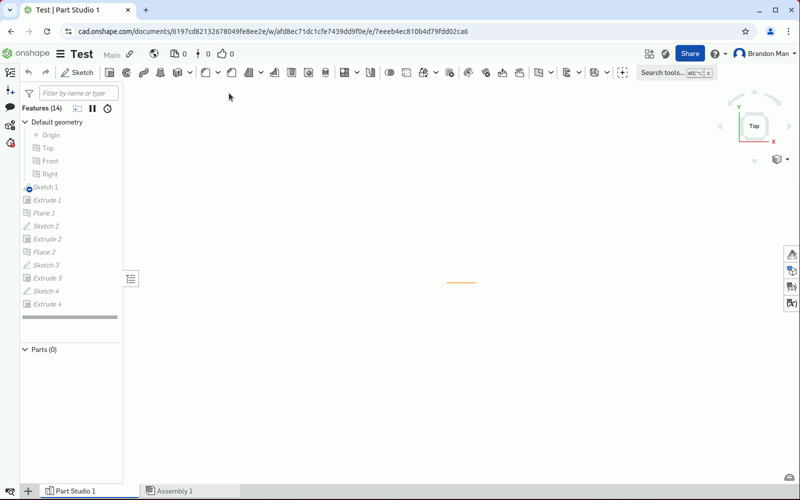
key(shift+s)
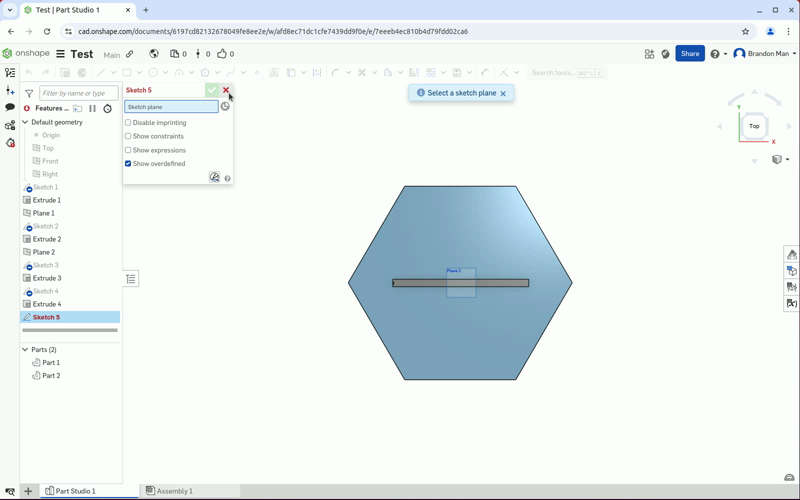
mouse_move(73, 254)
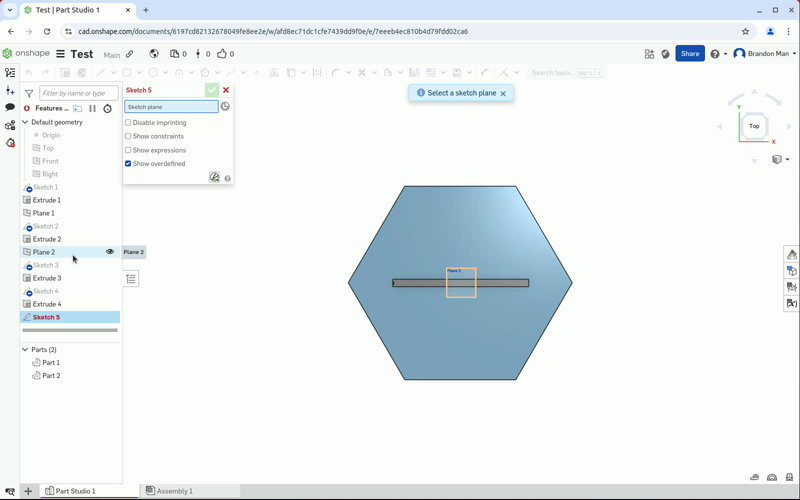
click(73, 254)
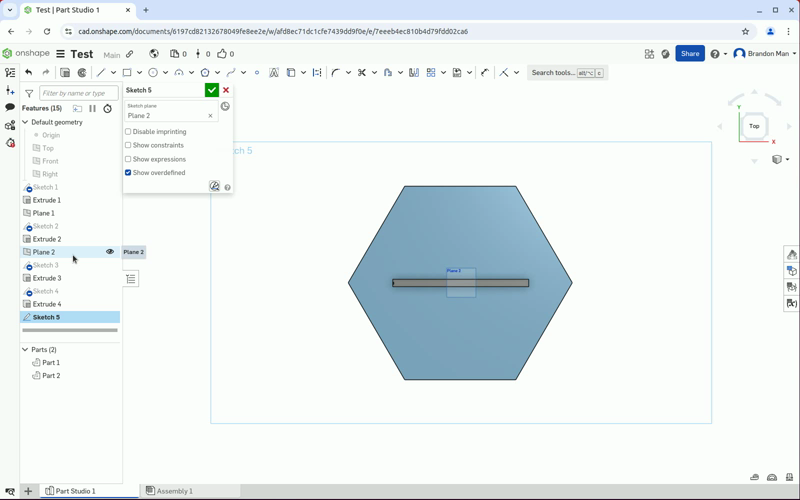
mouse_move(73, 352)
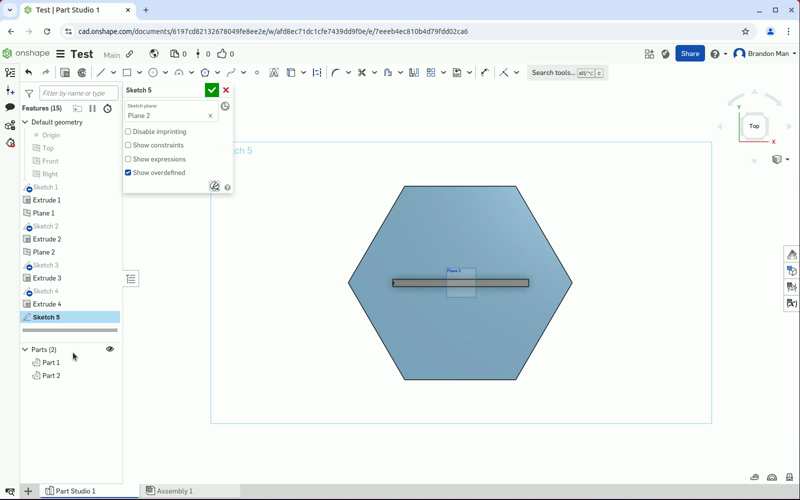
key(y)
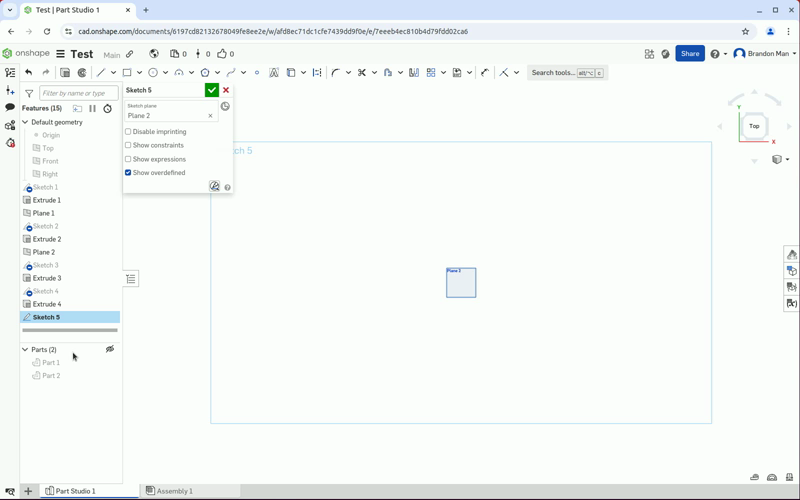
key(l)
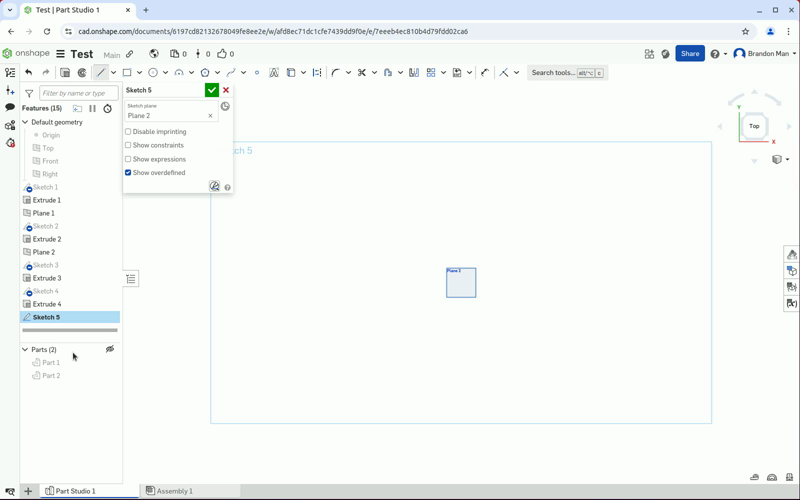
key_down(shift)
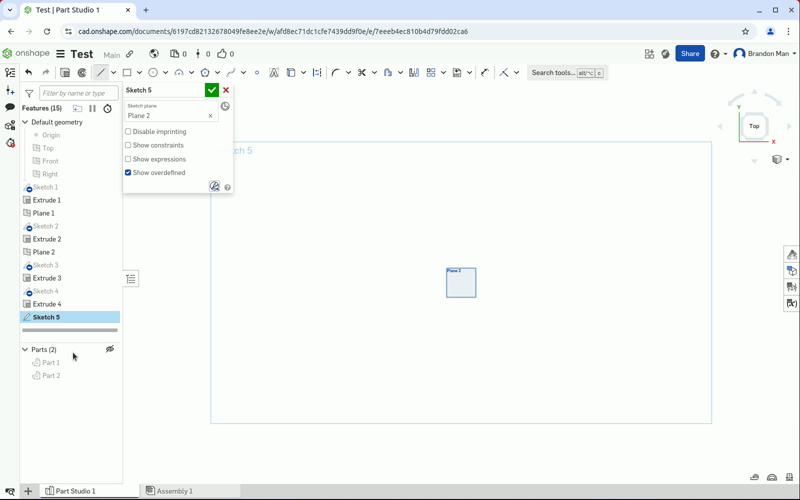
mouse_move(392, 284)
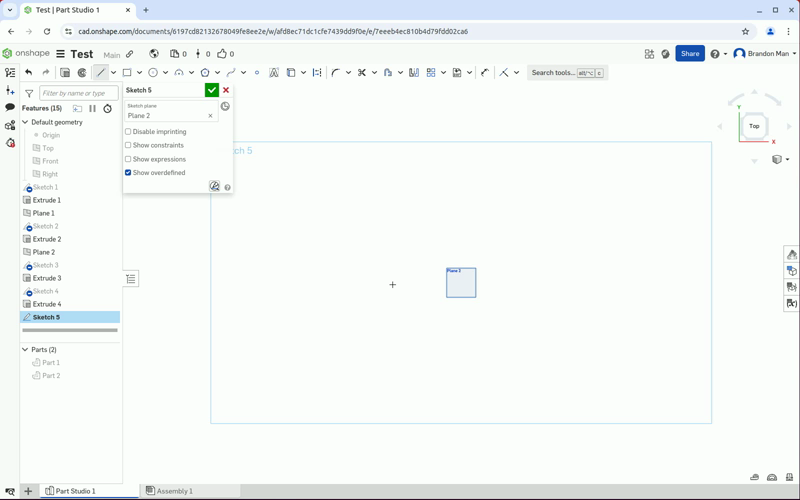
click(392, 284)
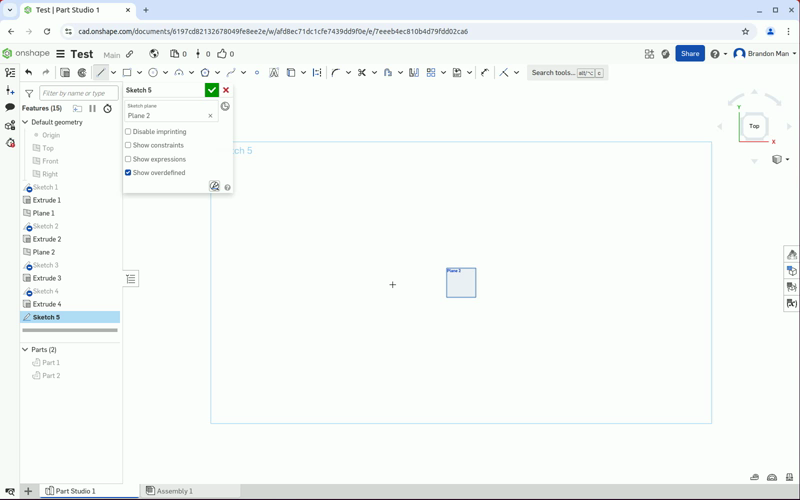
key_up(shift)
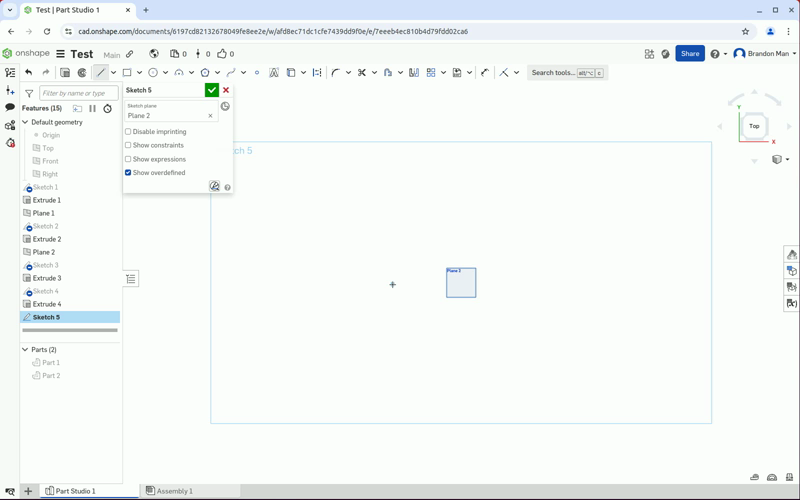
key_down(shift)
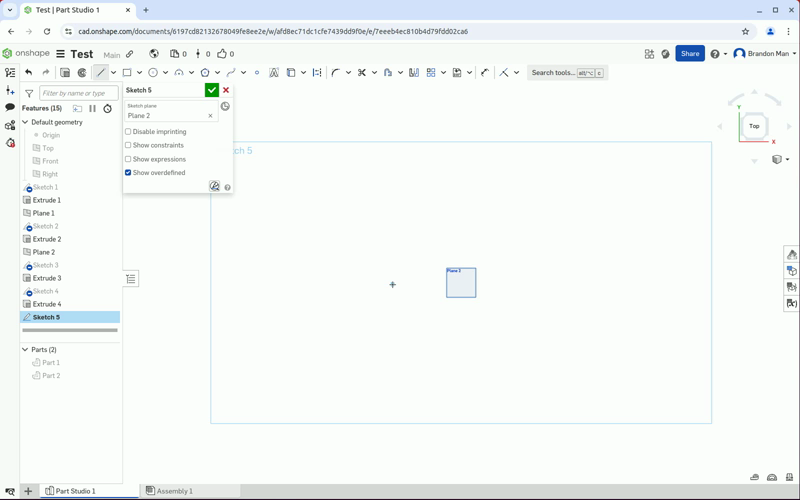
mouse_move(528, 284)
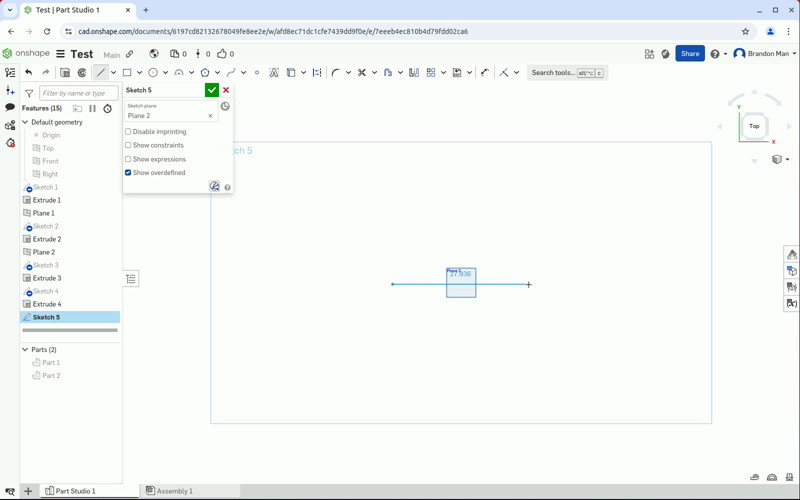
click(528, 284)
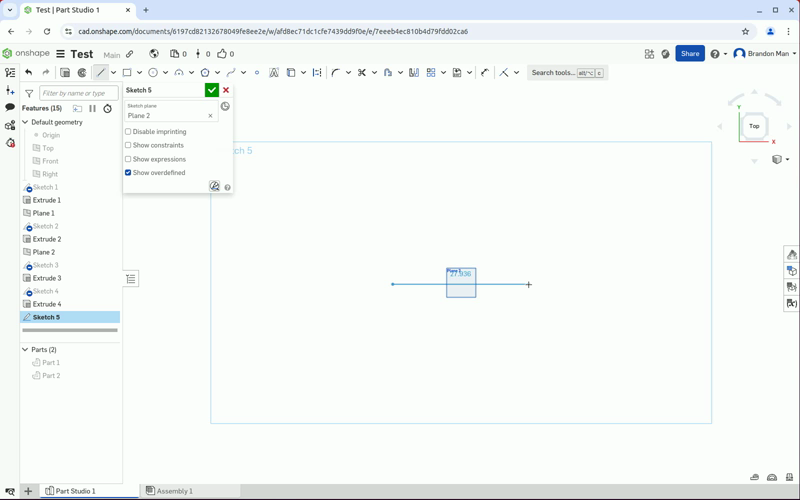
key_up(shift)
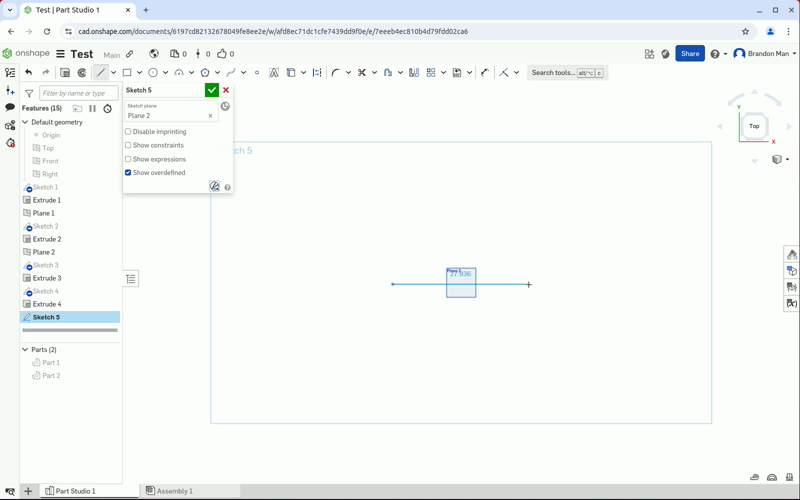
key_down(shift)
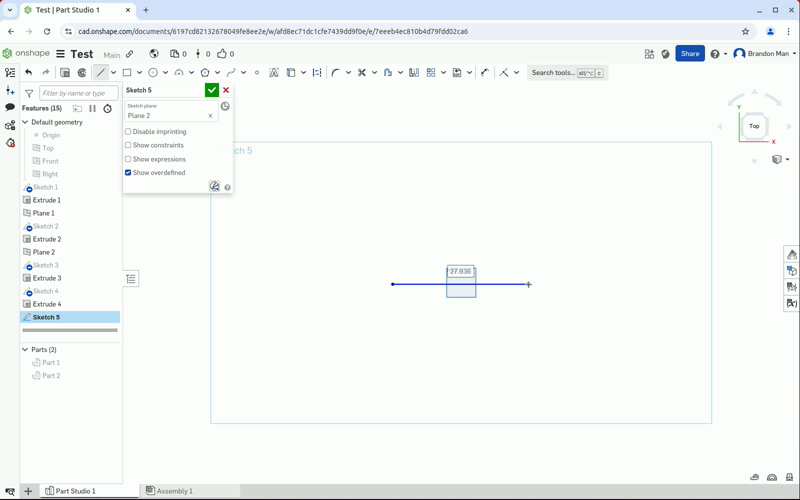
mouse_move(558, 284)
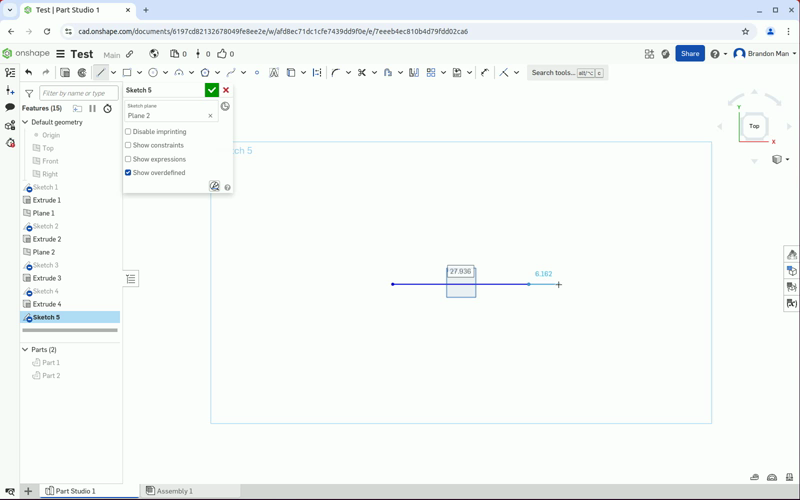
mouse_move(528, 282)
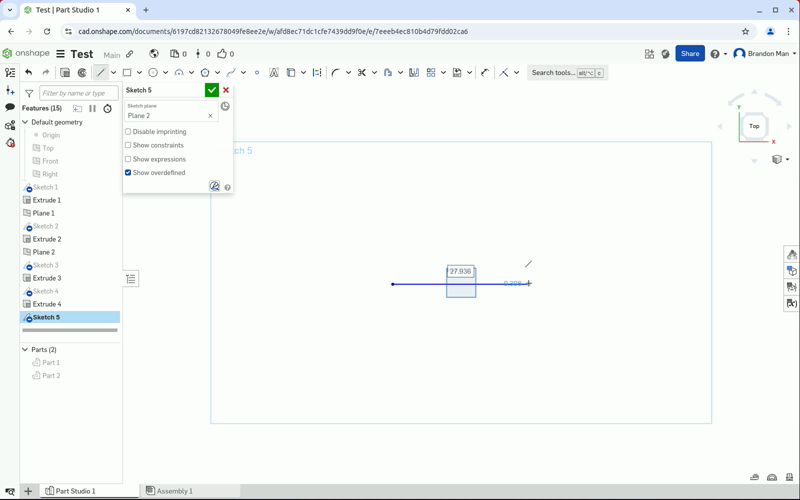
scroll(6)
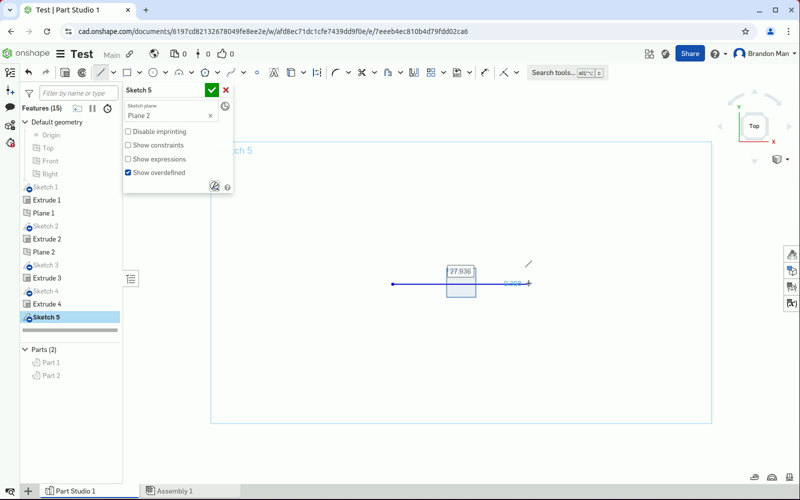
scroll(6)
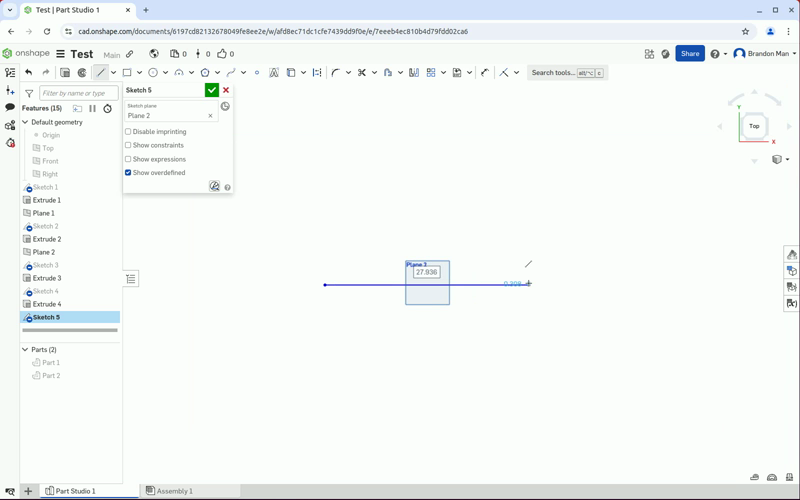
scroll(6)
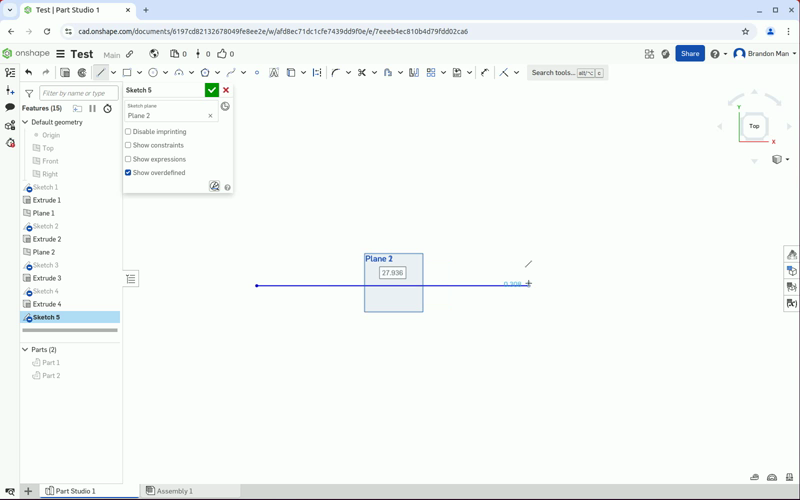
scroll(6)
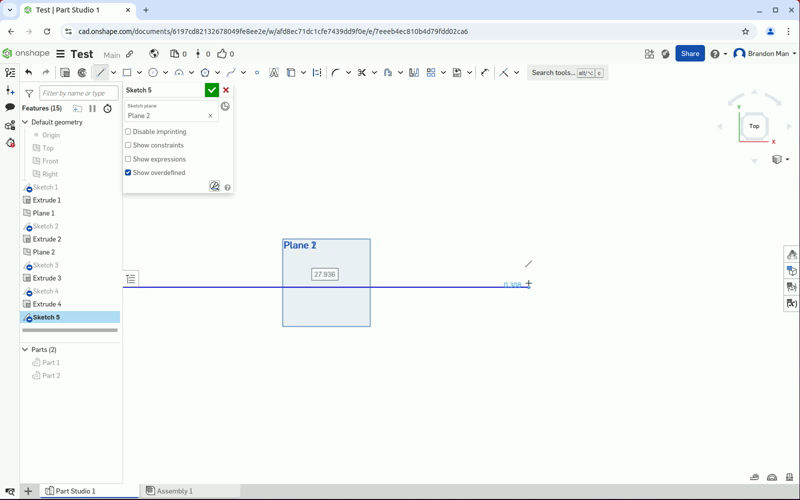
scroll(6)
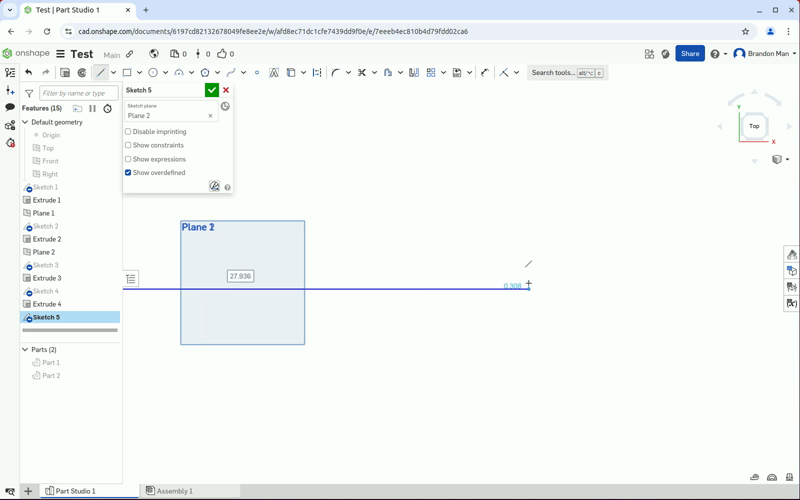
scroll(6)
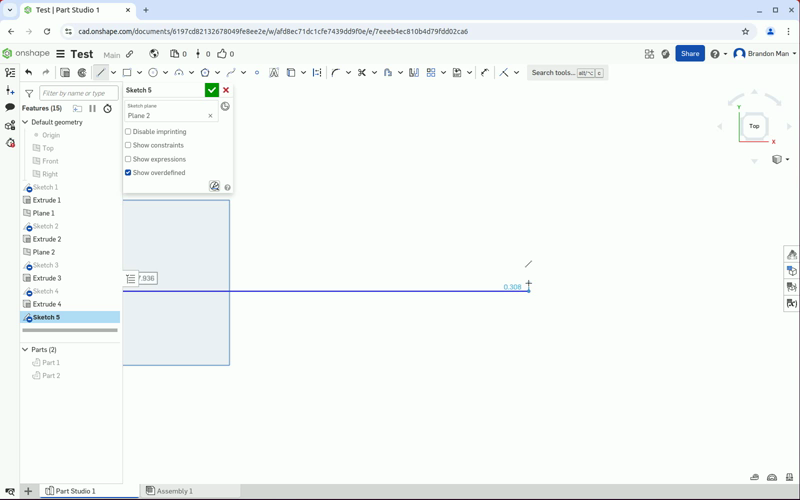
scroll(6)
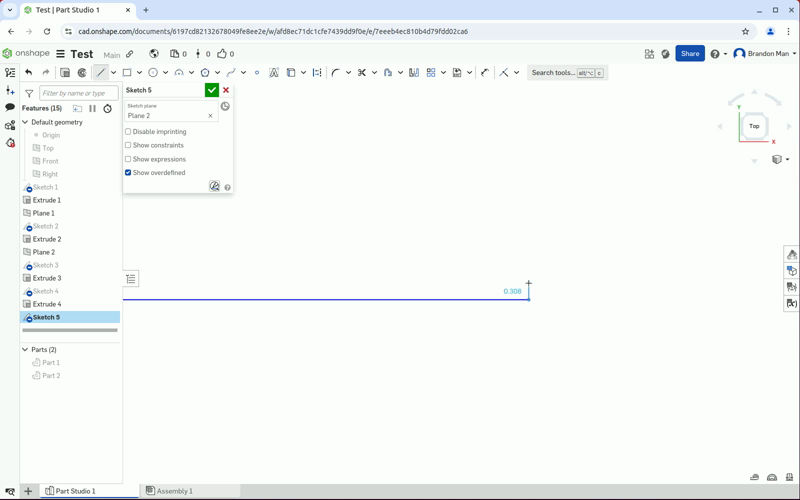
click(528, 282)
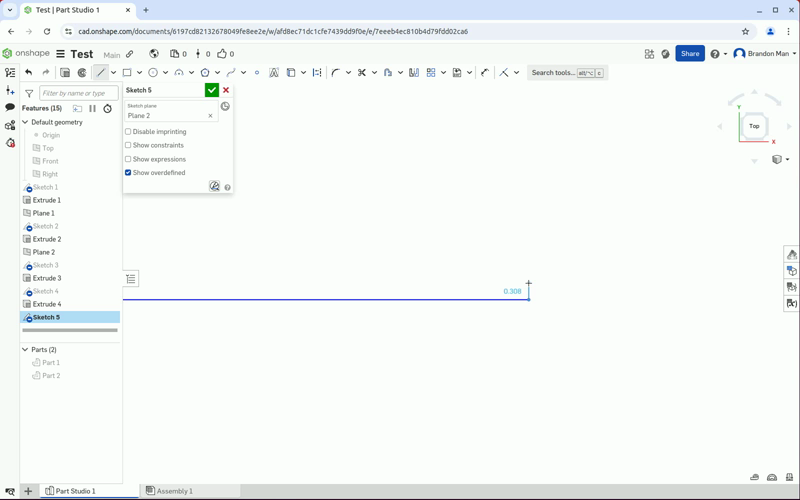
scroll(-6)
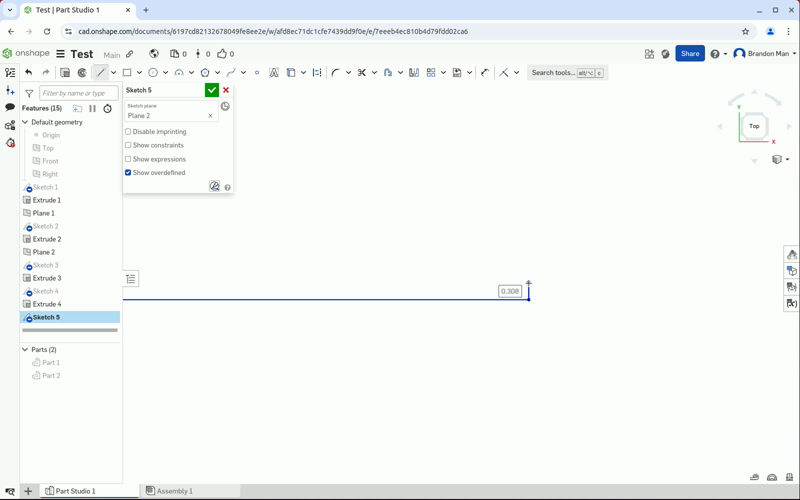
scroll(-6)
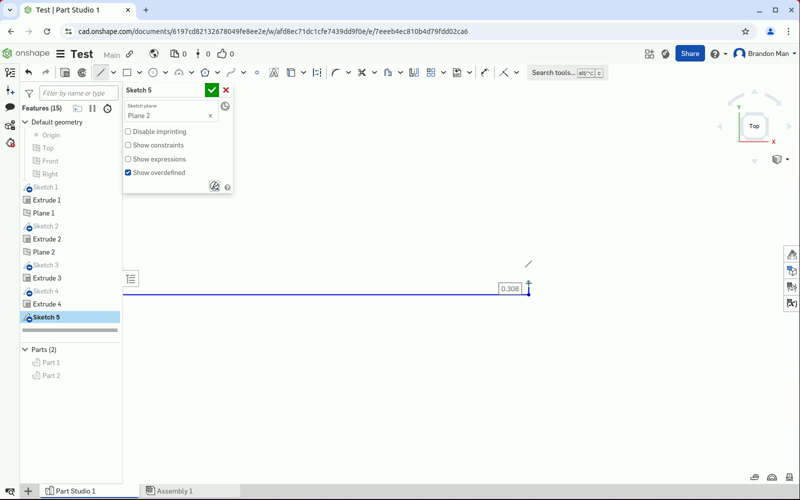
scroll(-6)
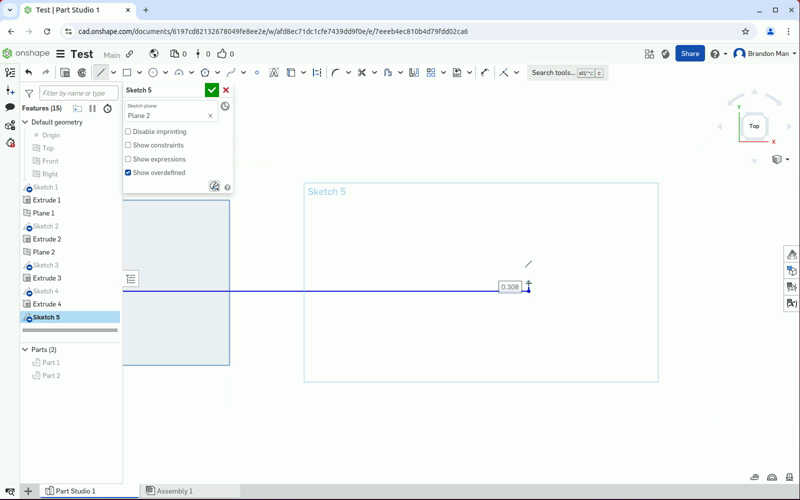
scroll(-6)
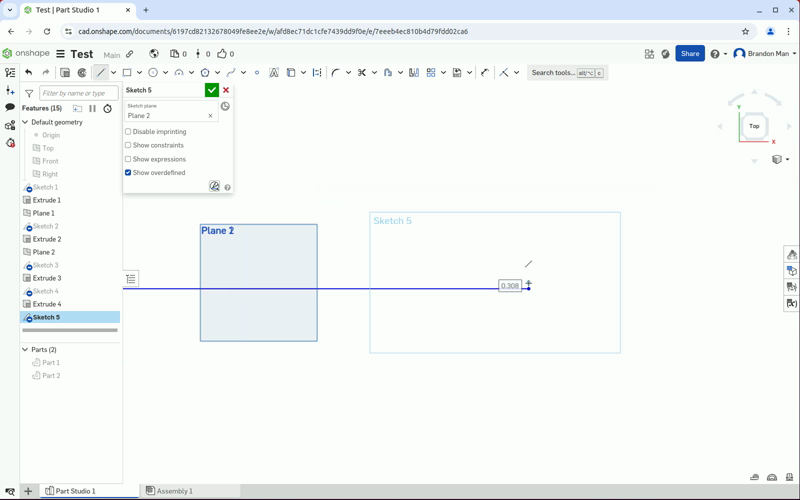
scroll(-6)
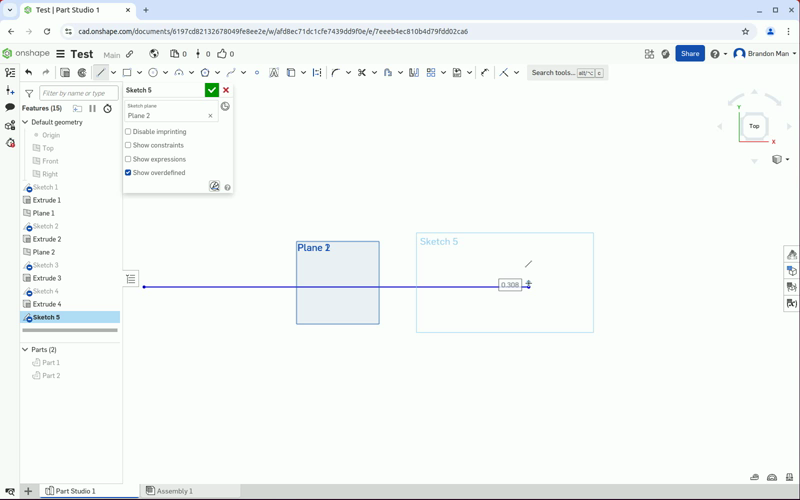
scroll(-6)
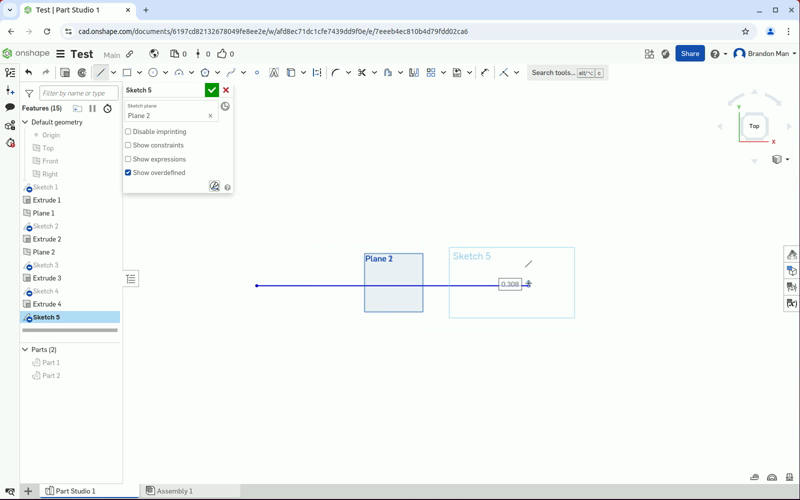
scroll(-6)
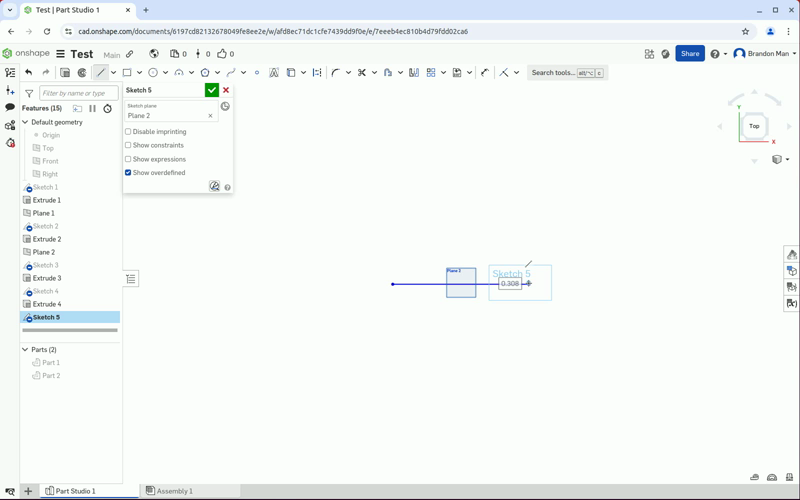
key_up(shift)
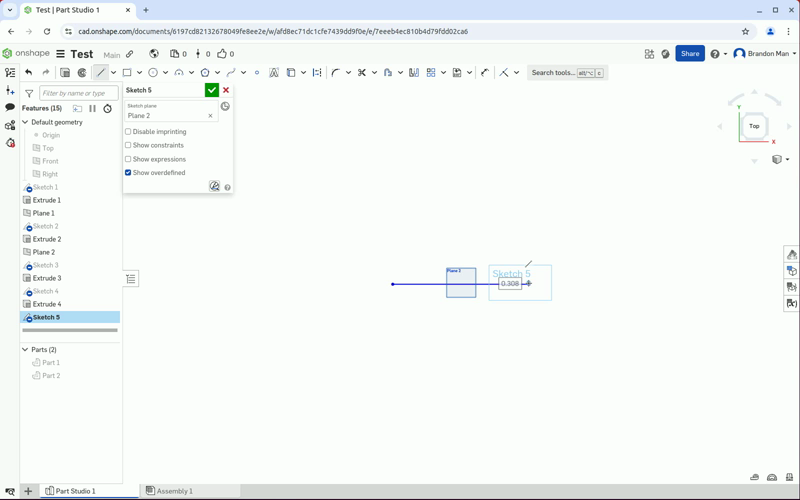
key_down(shift)
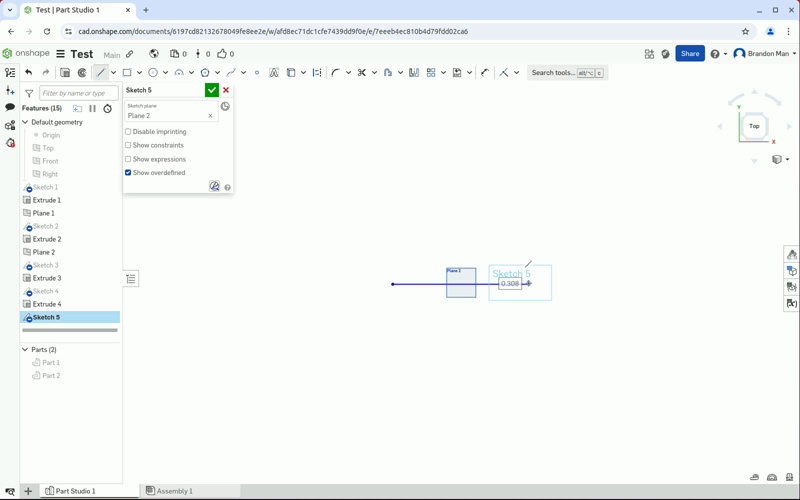
mouse_move(392, 282)
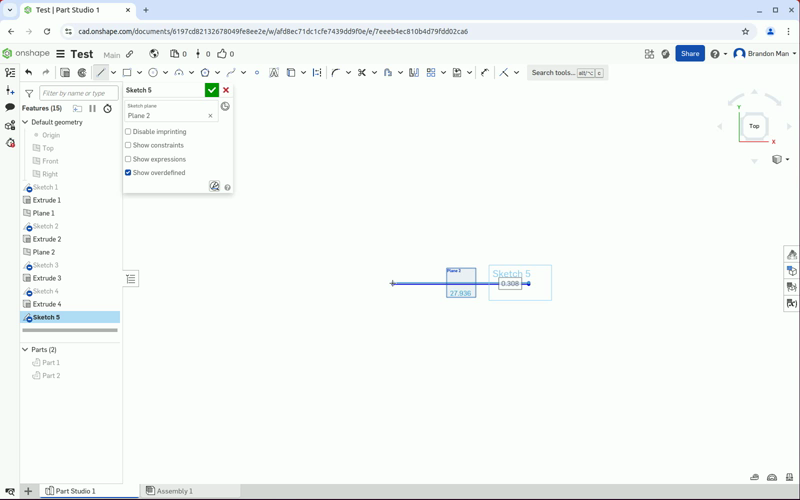
scroll(6)
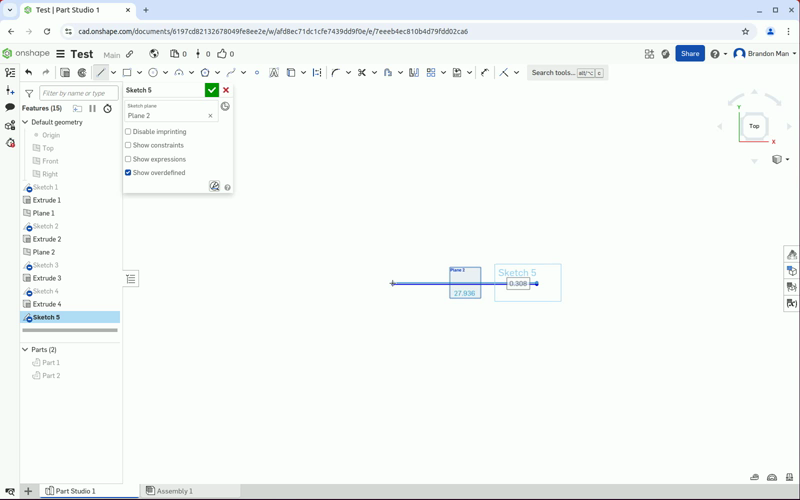
scroll(6)
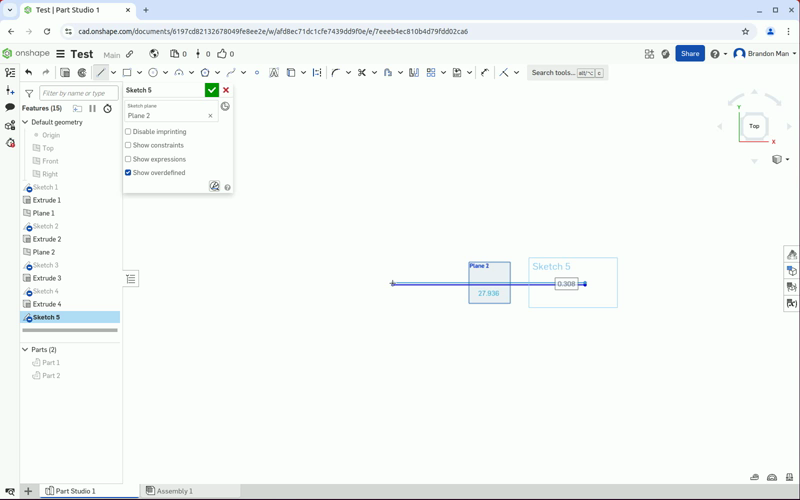
scroll(6)
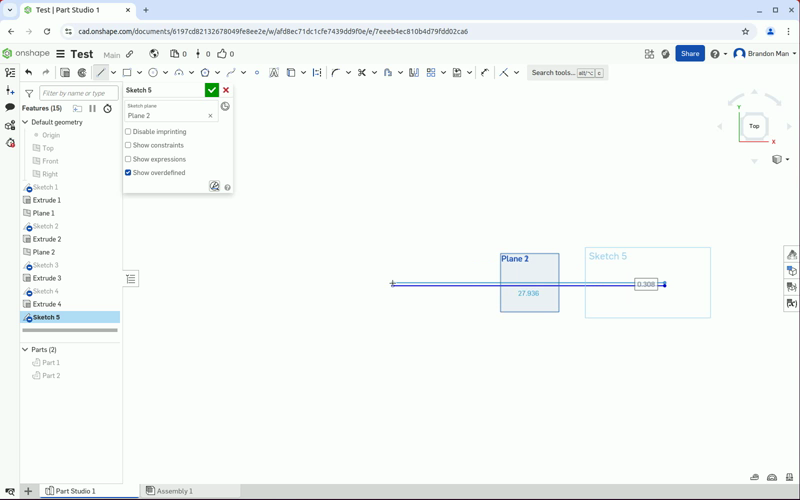
scroll(6)
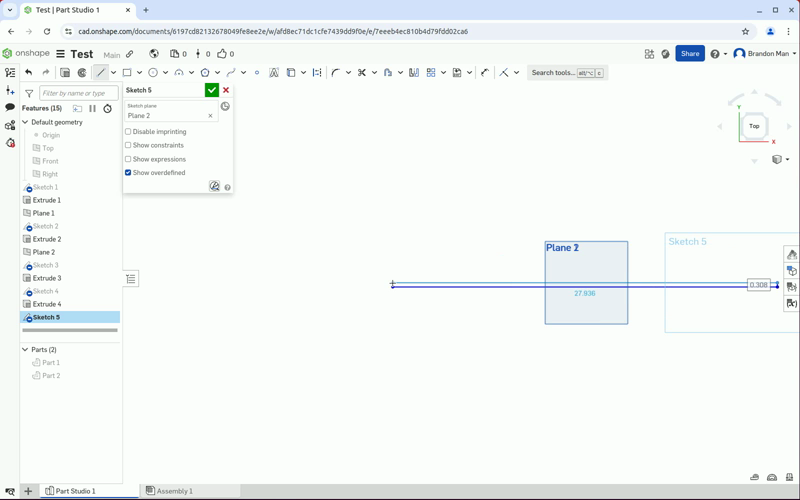
scroll(6)
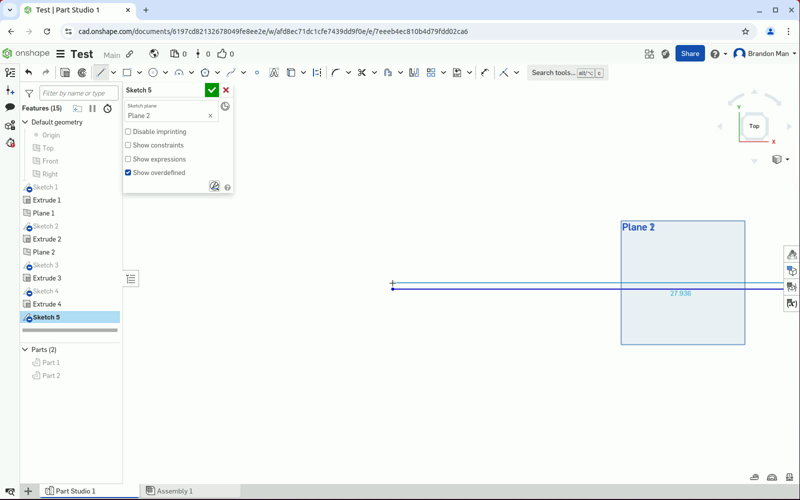
scroll(6)
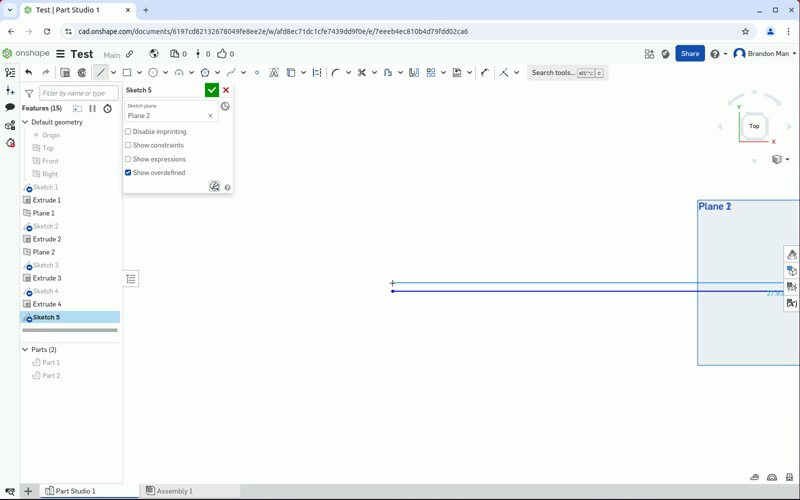
scroll(6)
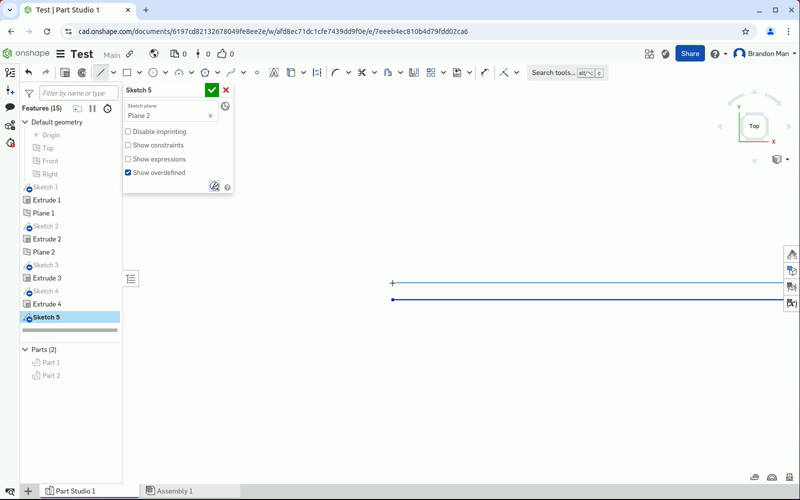
click(392, 282)
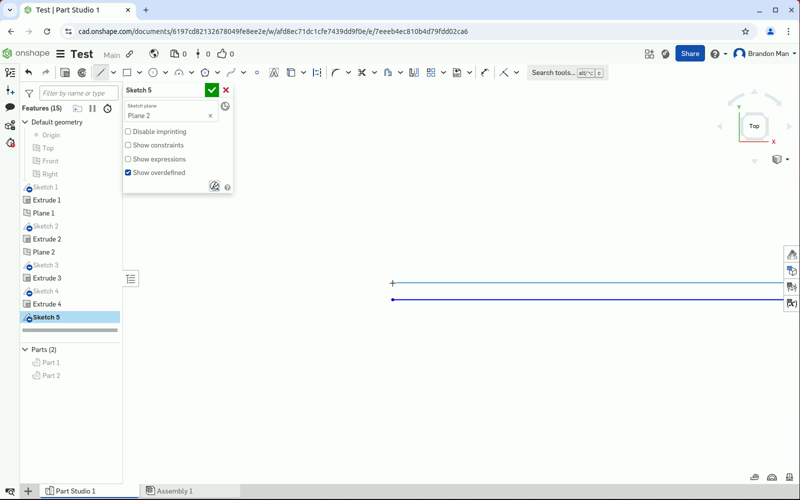
scroll(-6)
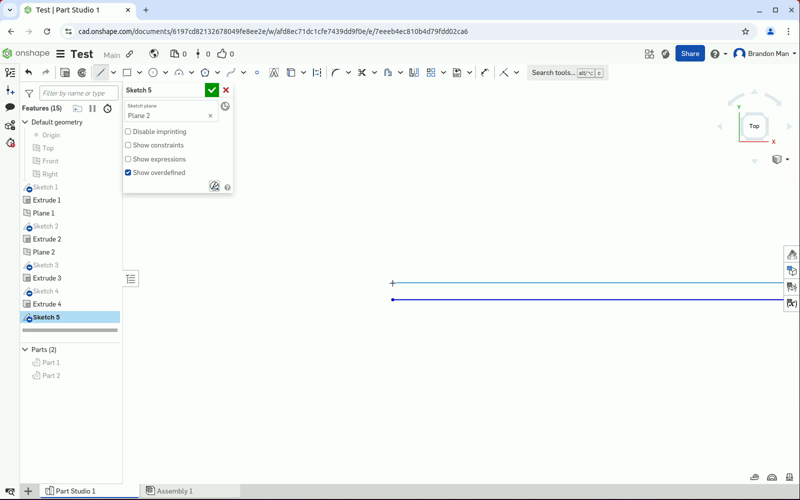
scroll(-6)
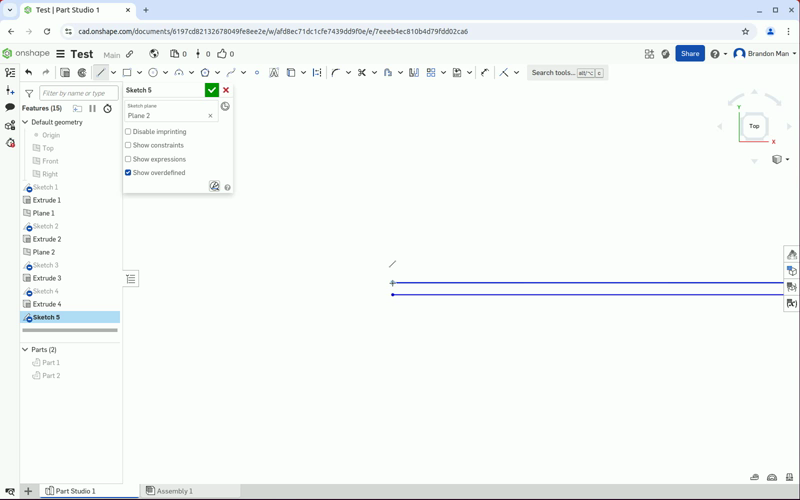
scroll(-6)
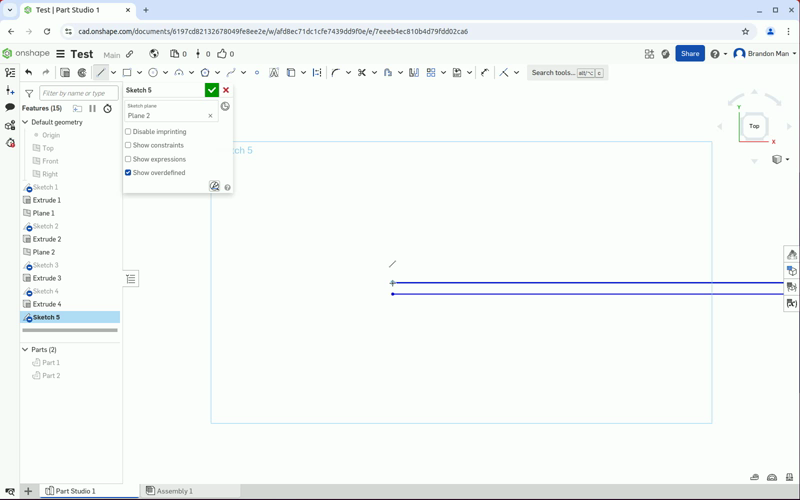
scroll(-6)
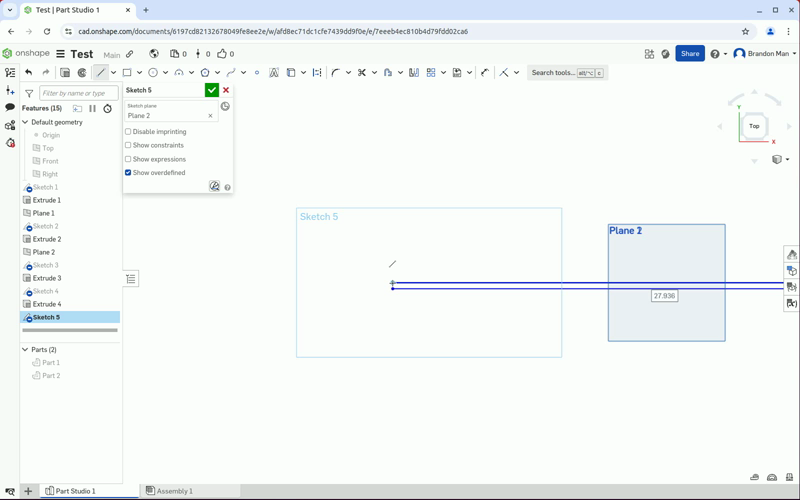
scroll(-6)
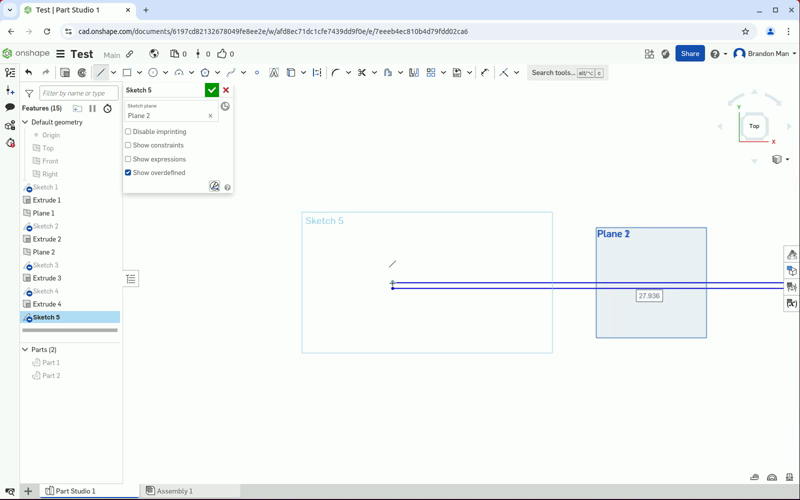
scroll(-6)
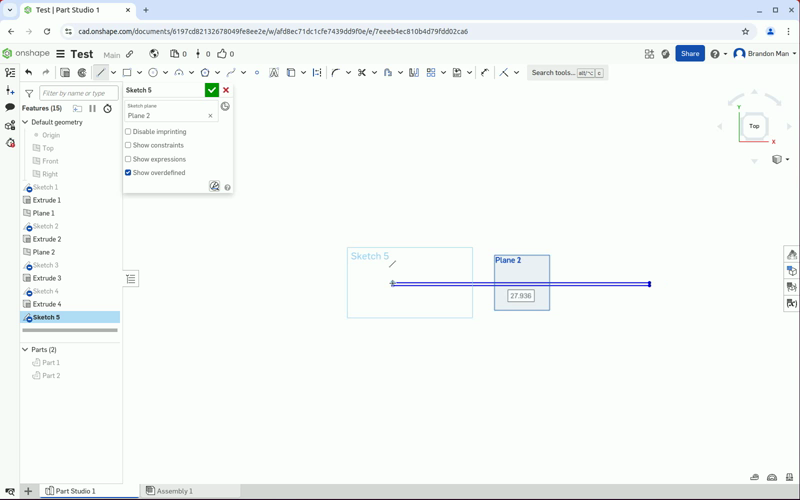
scroll(-6)
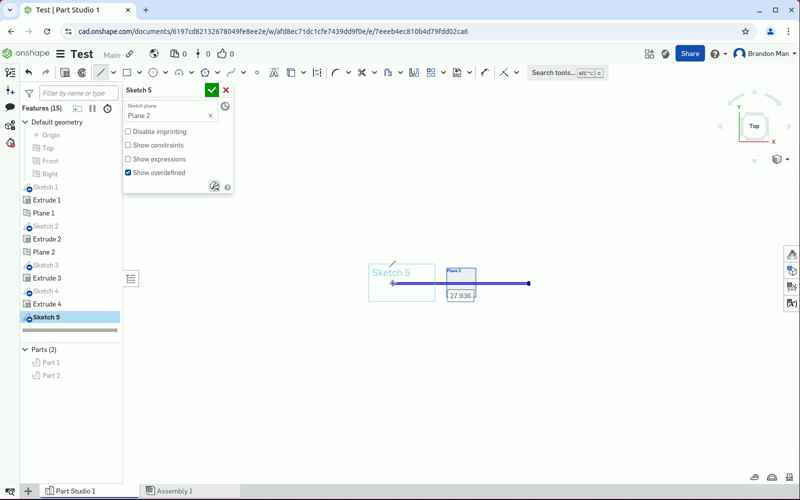
key_up(shift)
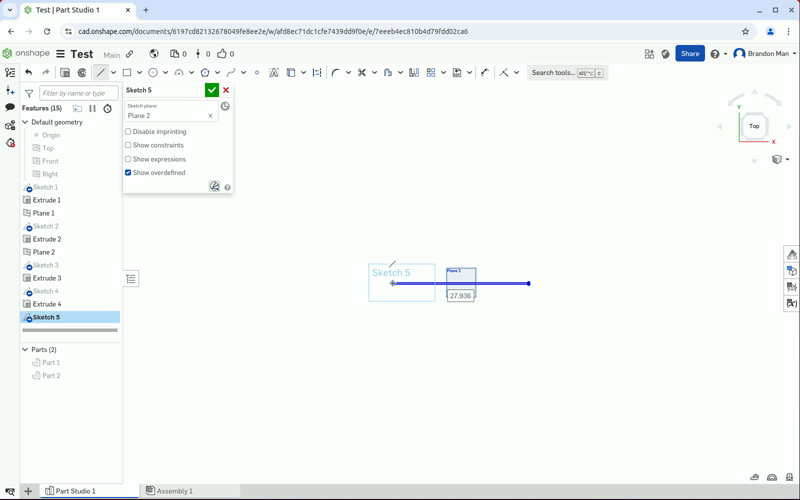
mouse_move(422, 282)
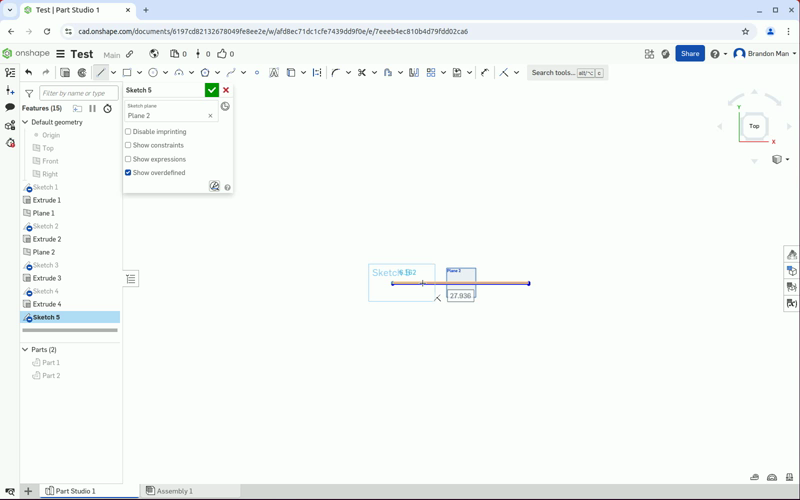
key_down(shift)
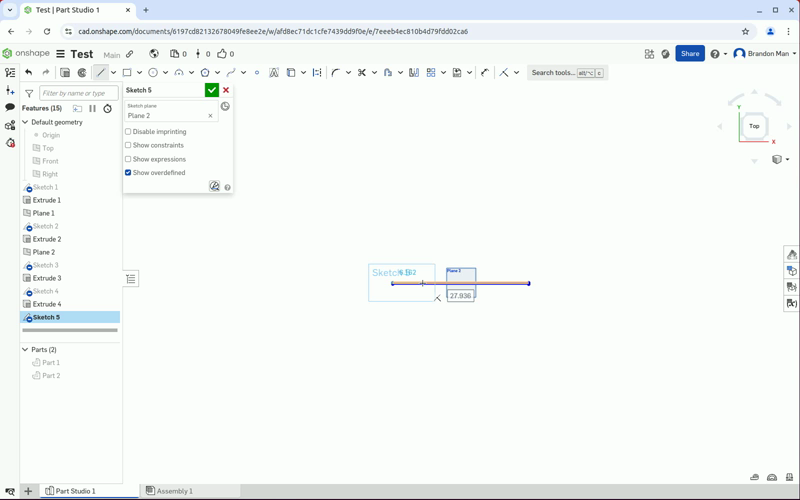
mouse_move(392, 284)
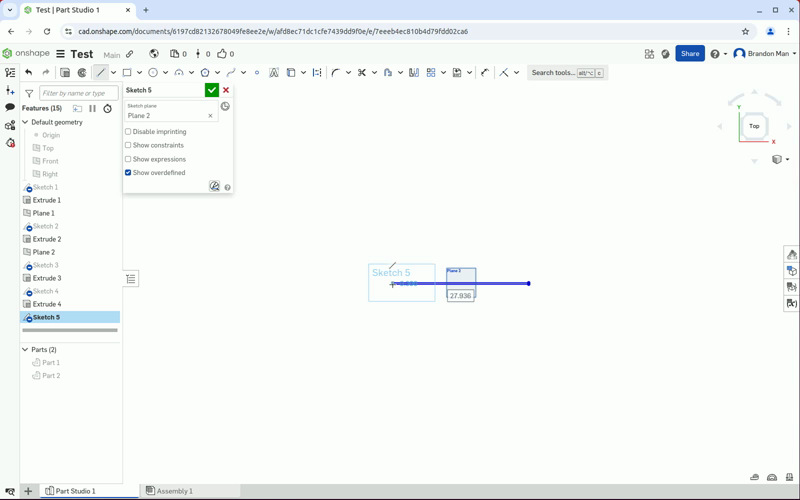
scroll(6)
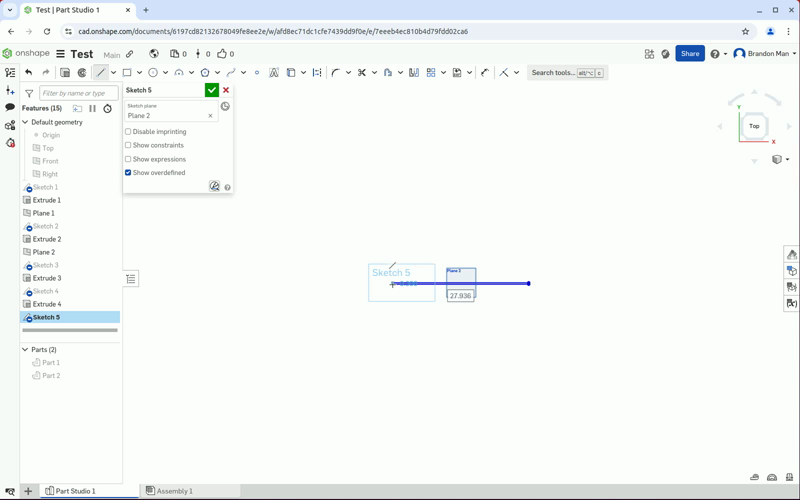
scroll(6)
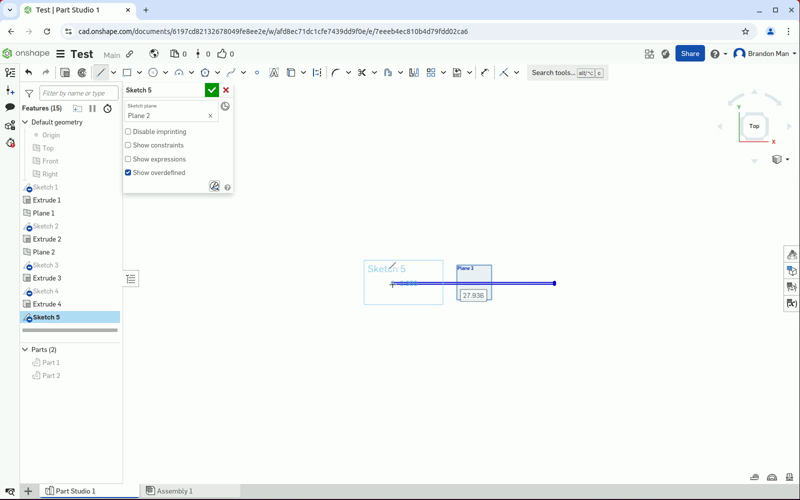
scroll(6)
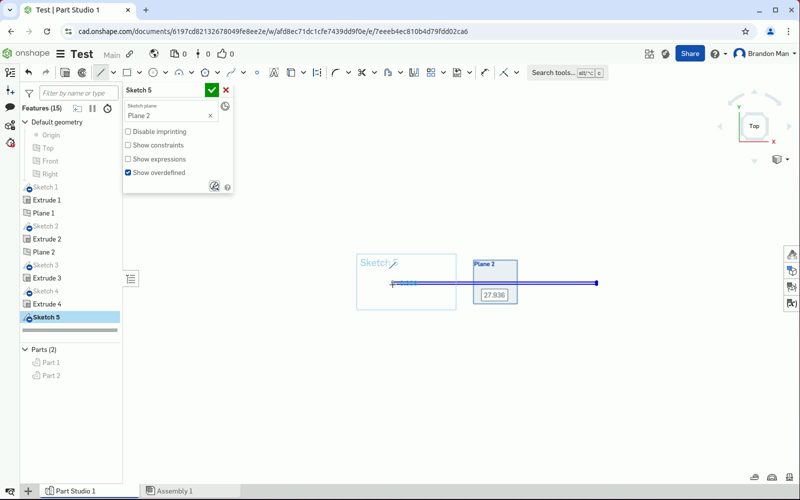
scroll(6)
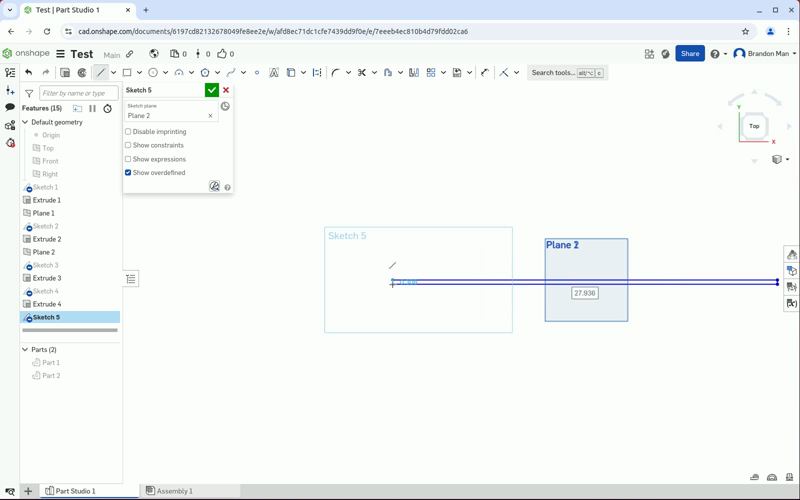
scroll(6)
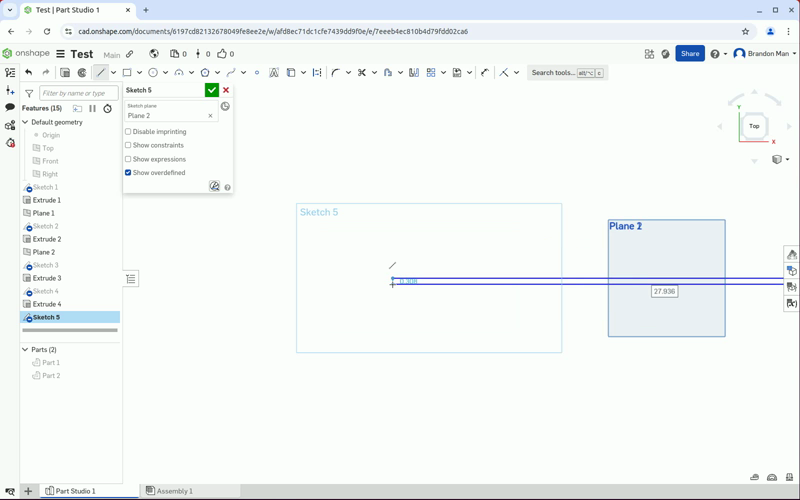
scroll(6)
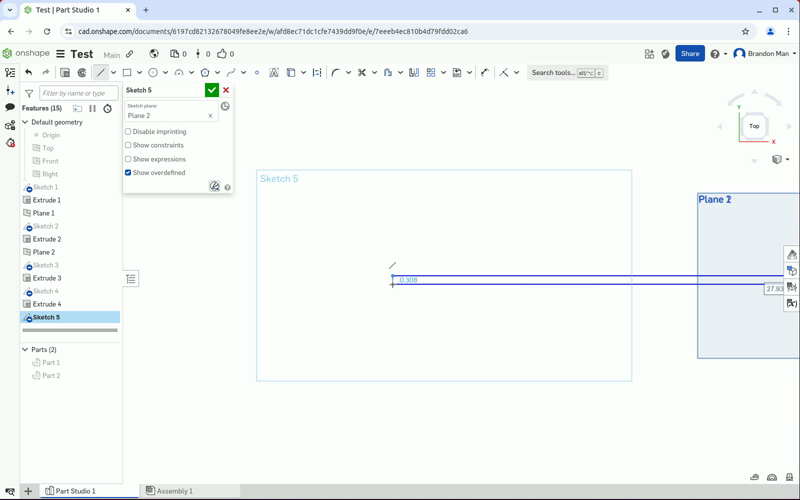
scroll(6)
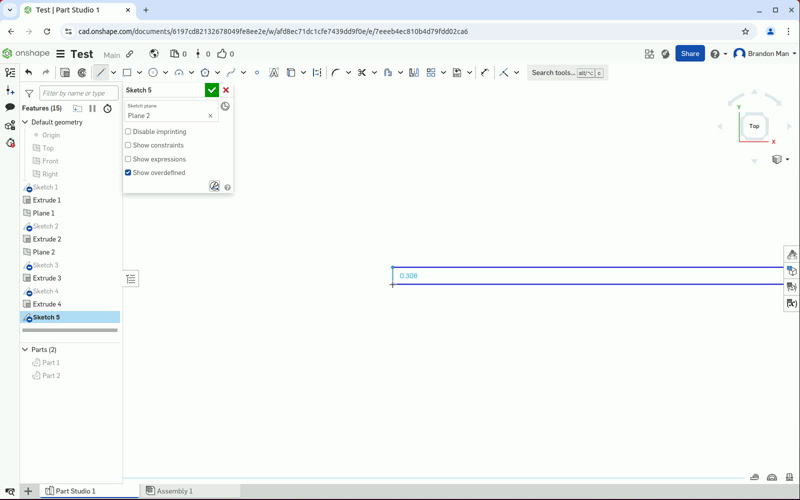
key_up(shift)
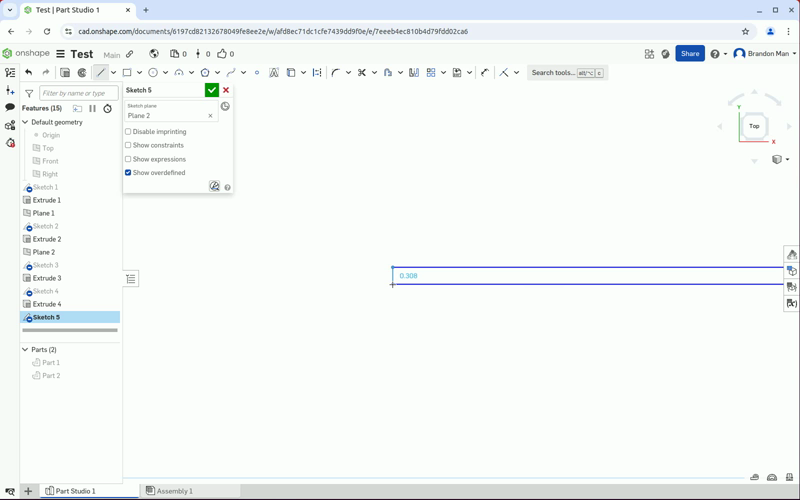
click(392, 284)
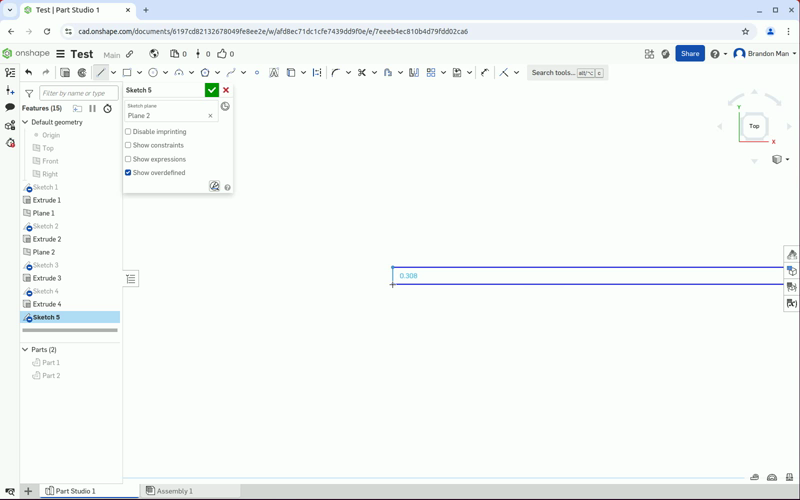
scroll(-6)
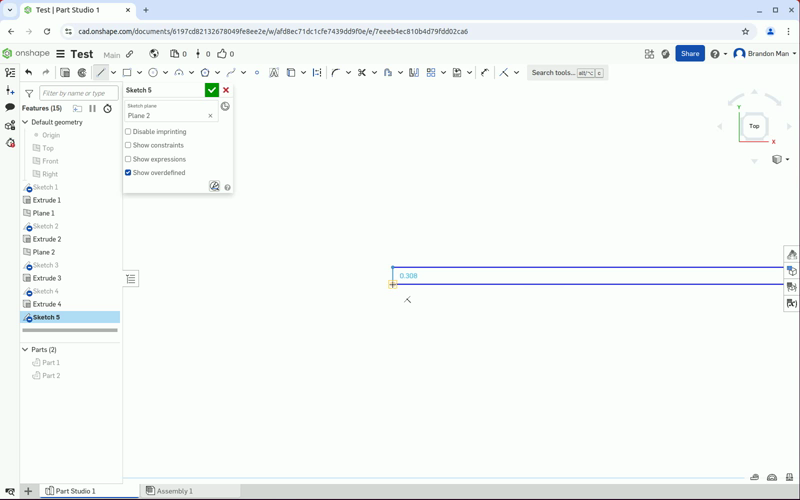
scroll(-6)
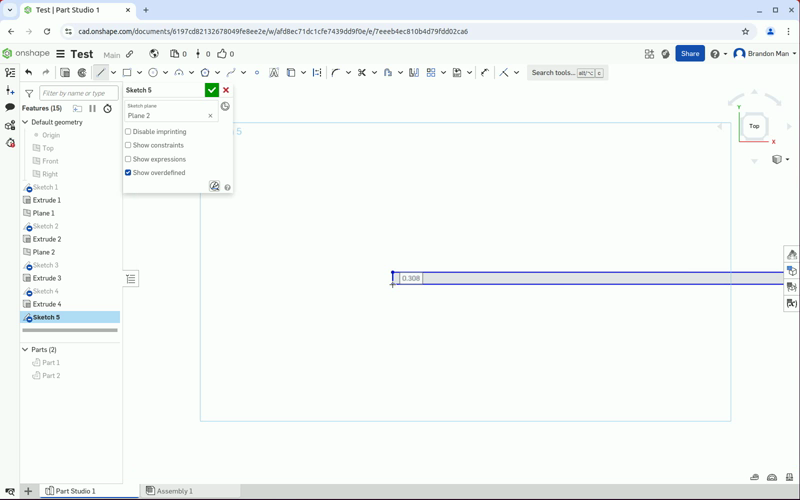
scroll(-6)
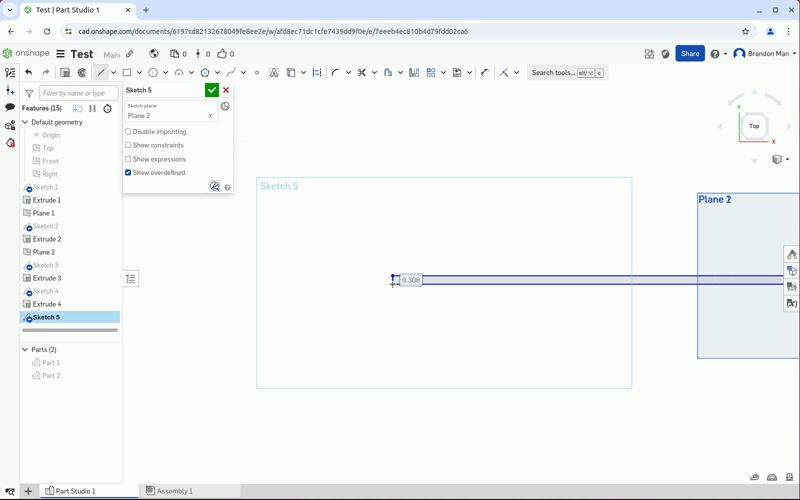
scroll(-6)
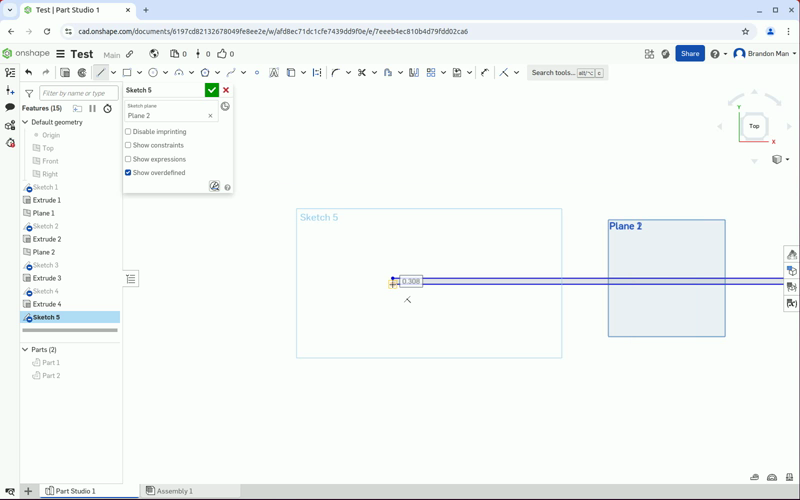
scroll(-6)
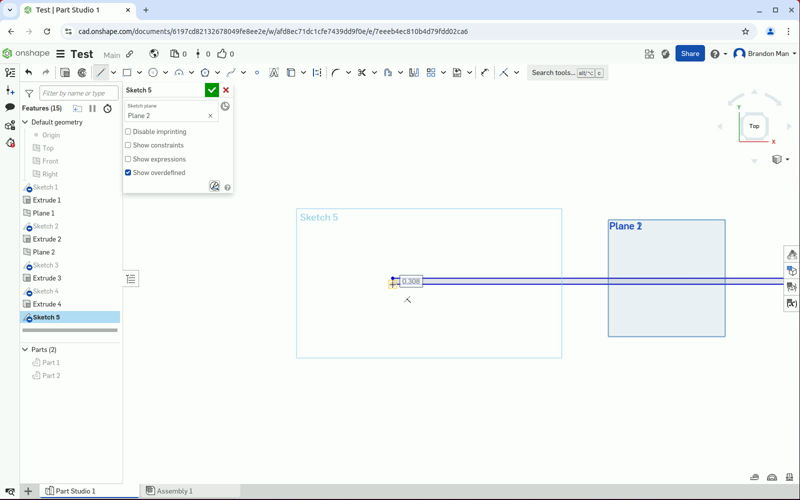
scroll(-6)
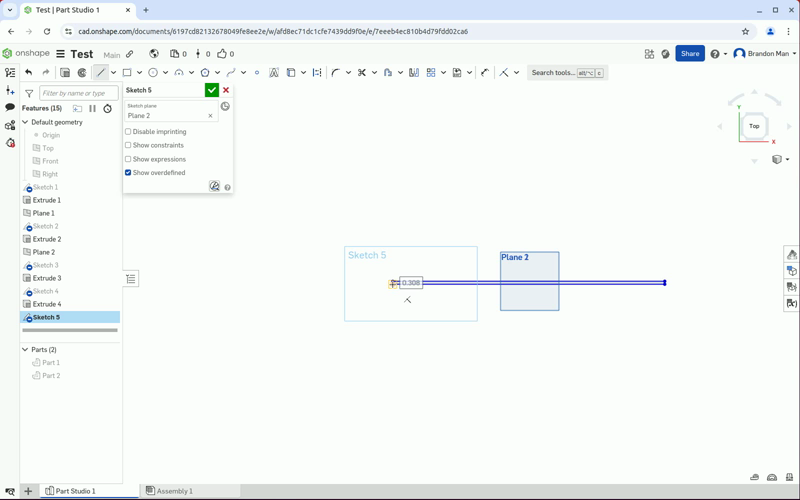
scroll(-6)
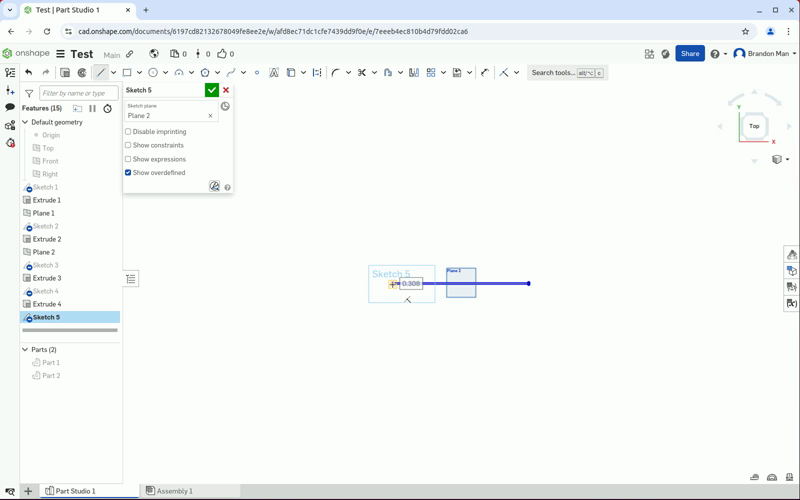
key(esc)
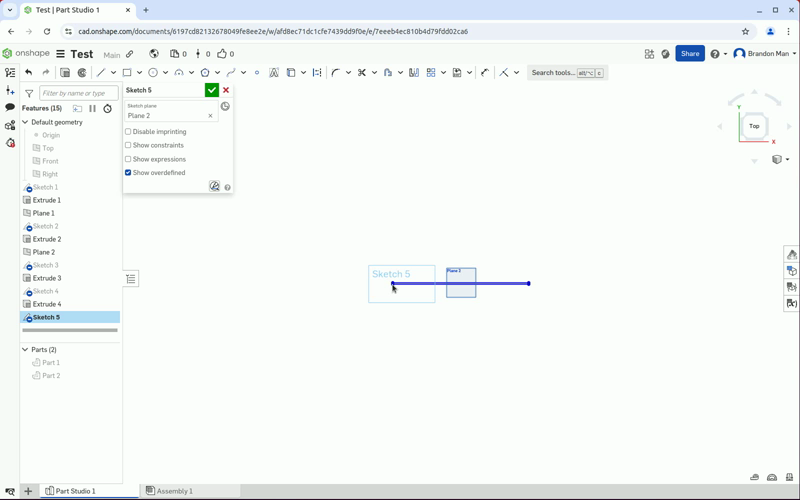
mouse_move(493, 283)
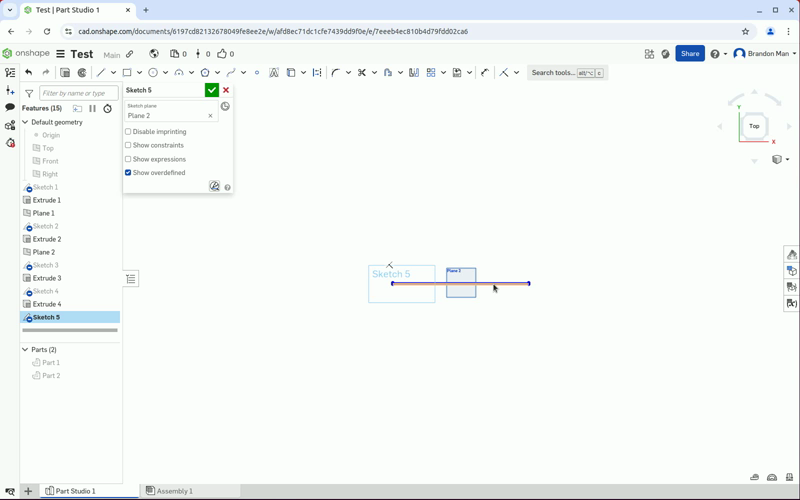
scroll(6)
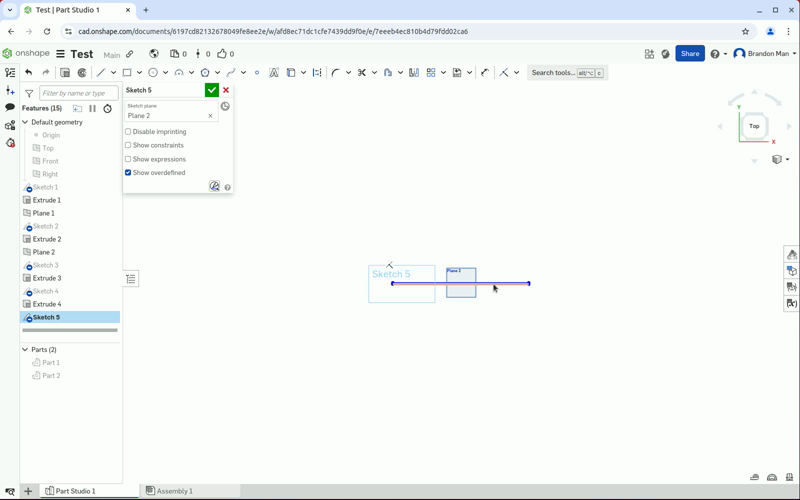
scroll(6)
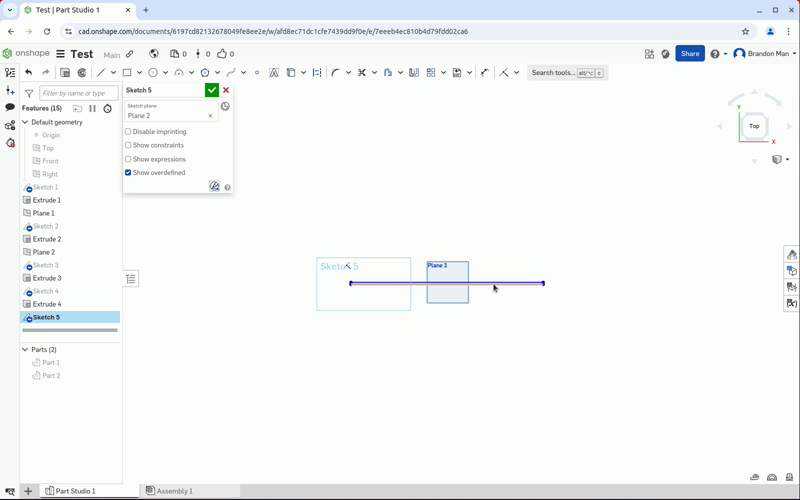
scroll(6)
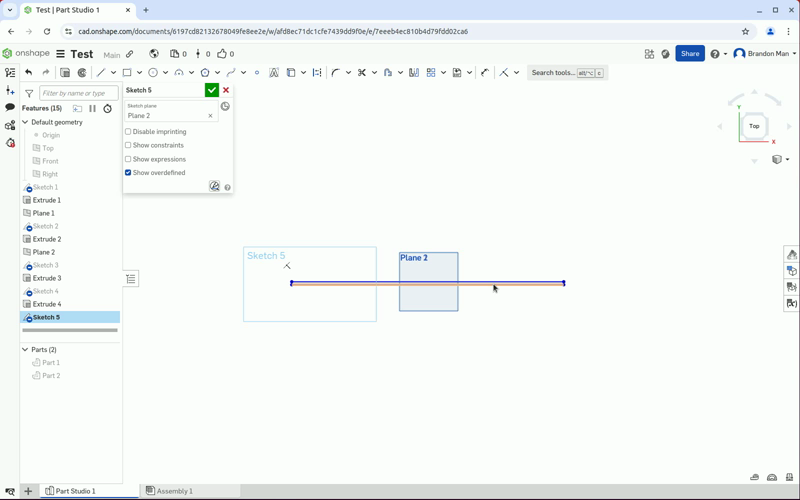
scroll(6)
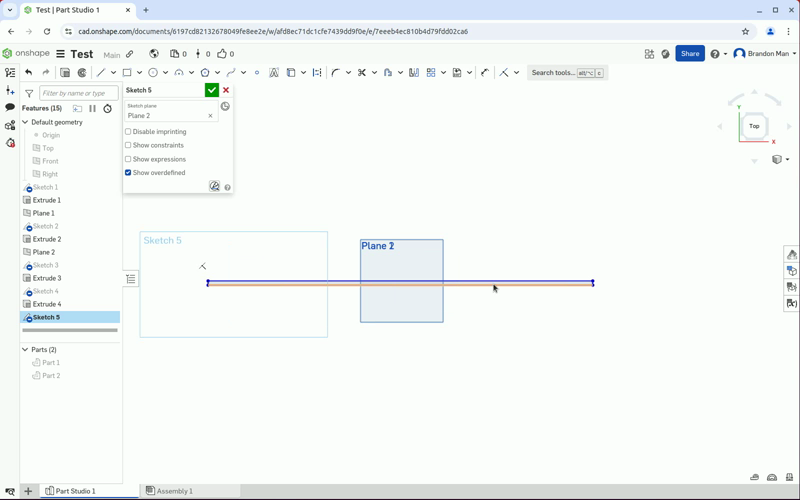
scroll(6)
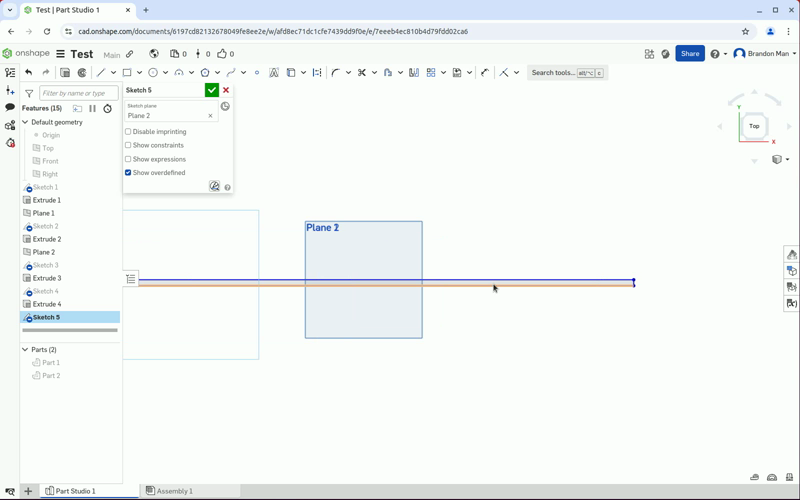
scroll(6)
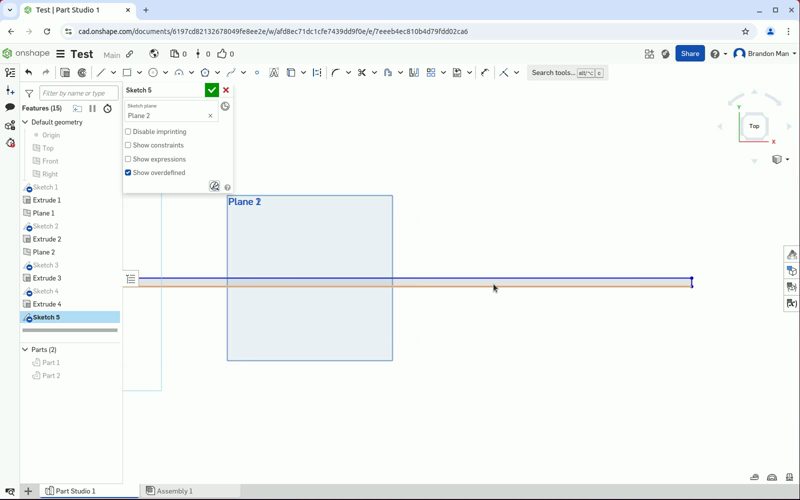
scroll(6)
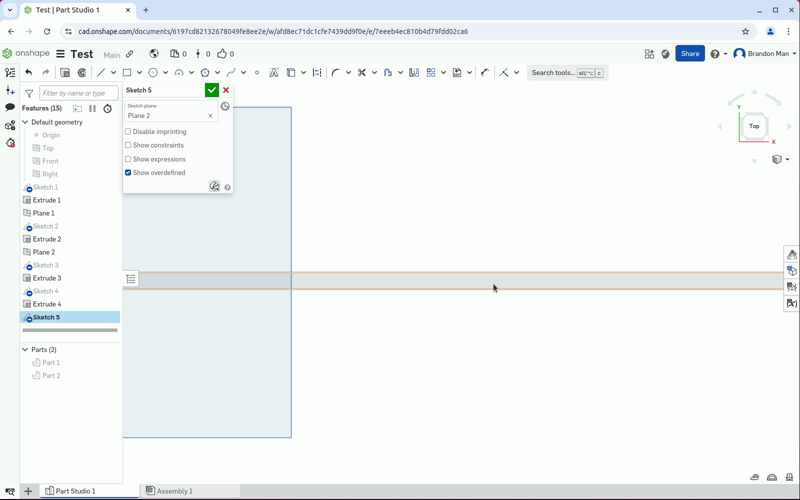
click(493, 283)
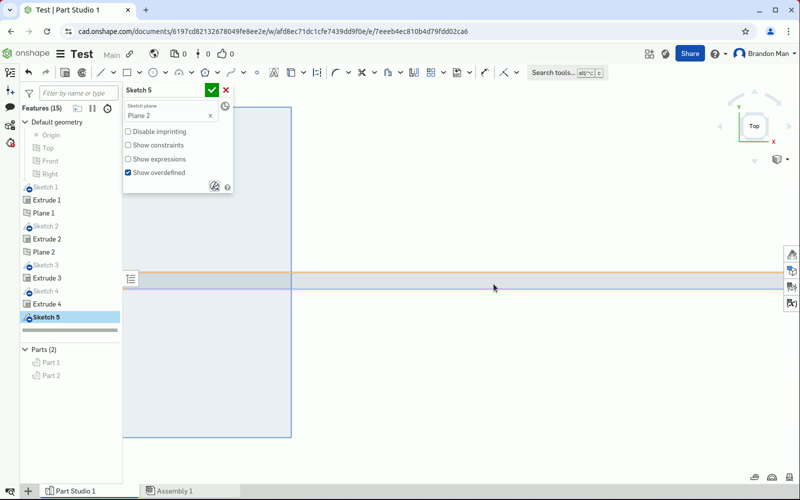
scroll(-6)
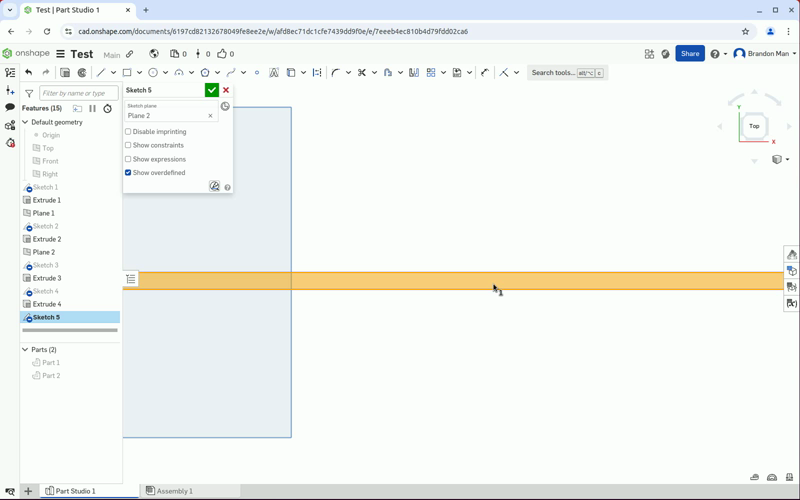
scroll(-6)
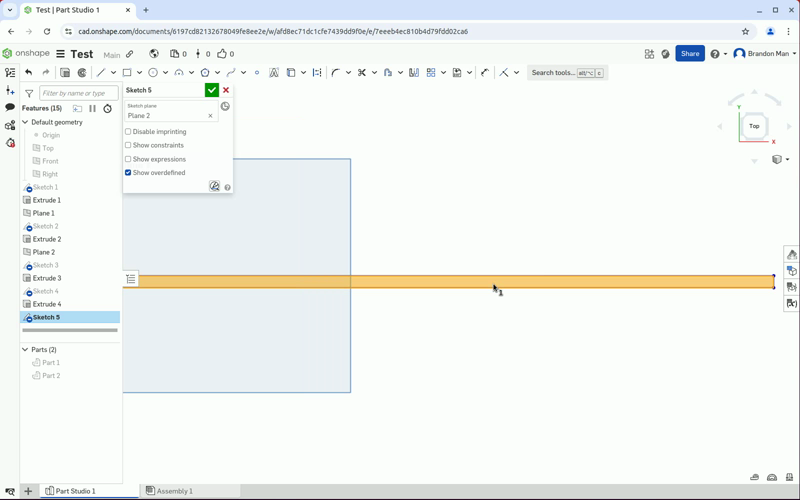
scroll(-6)
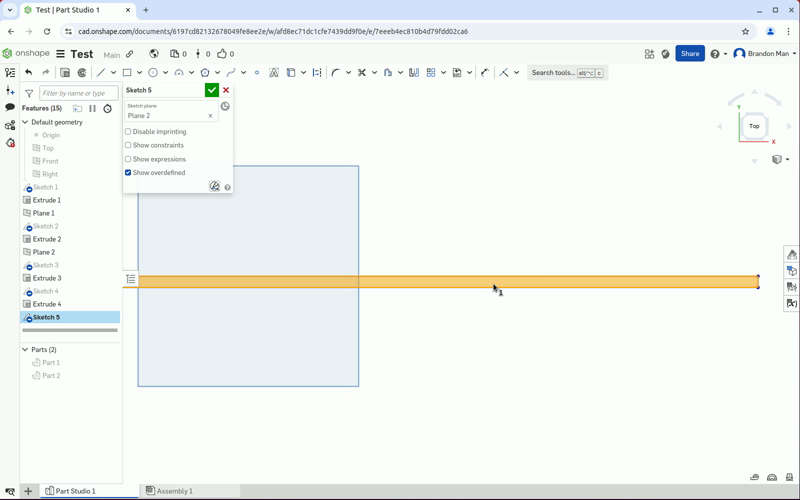
scroll(-6)
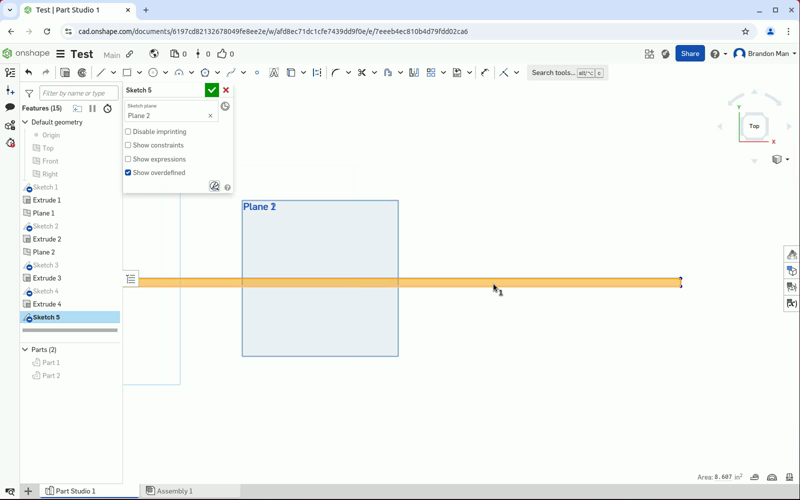
scroll(-6)
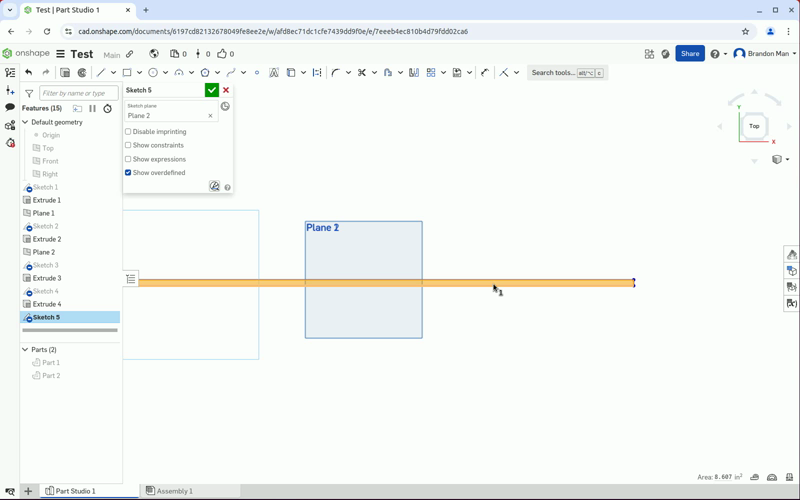
scroll(-6)
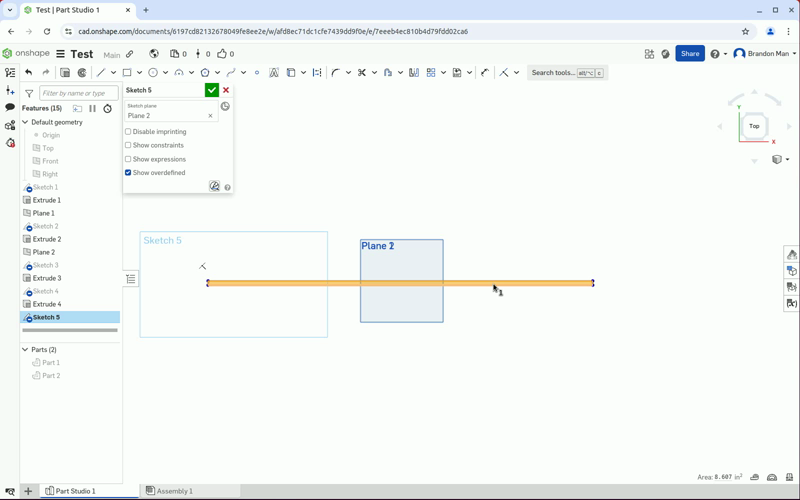
scroll(-6)
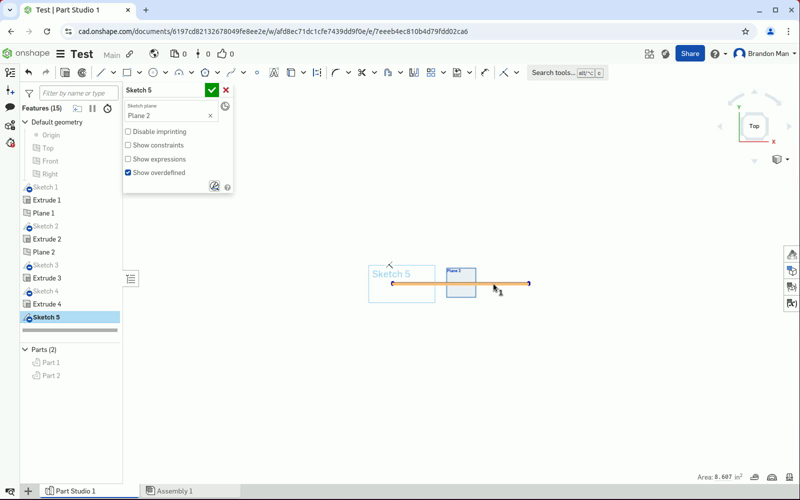
mouse_move(73, 352)
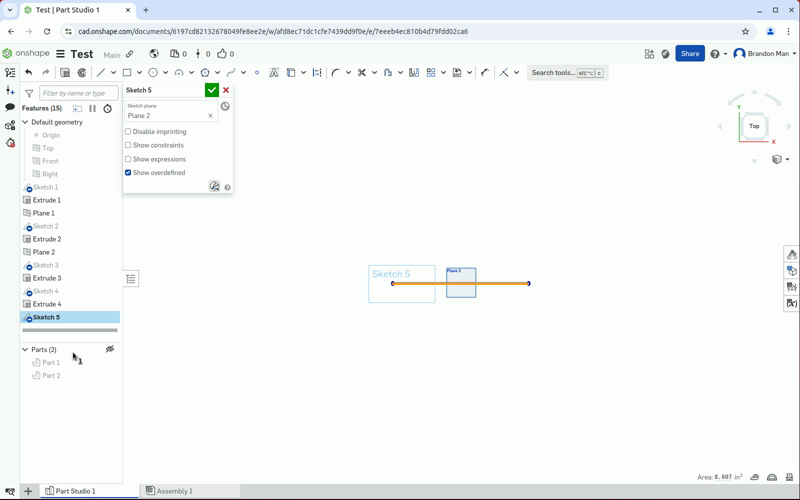
key(shift+y)
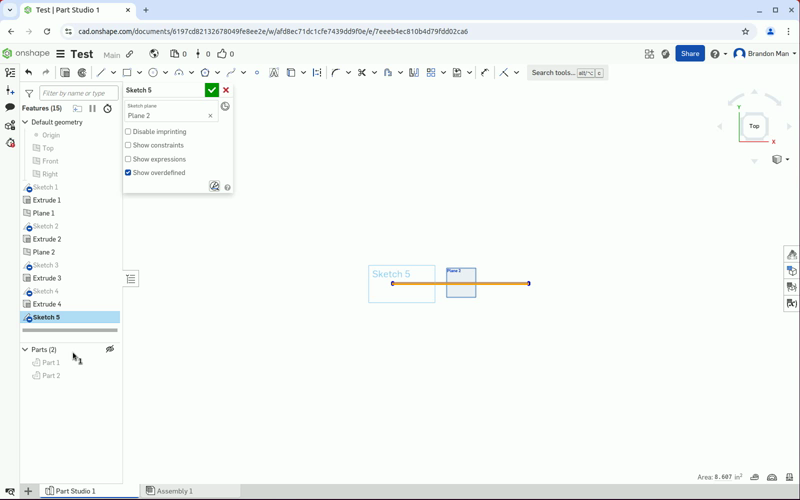
key(shift+e)
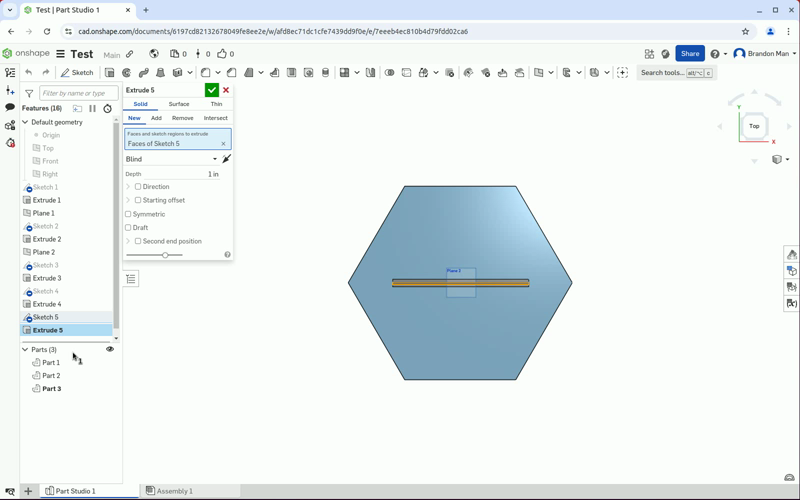
mouse_move(143, 106)
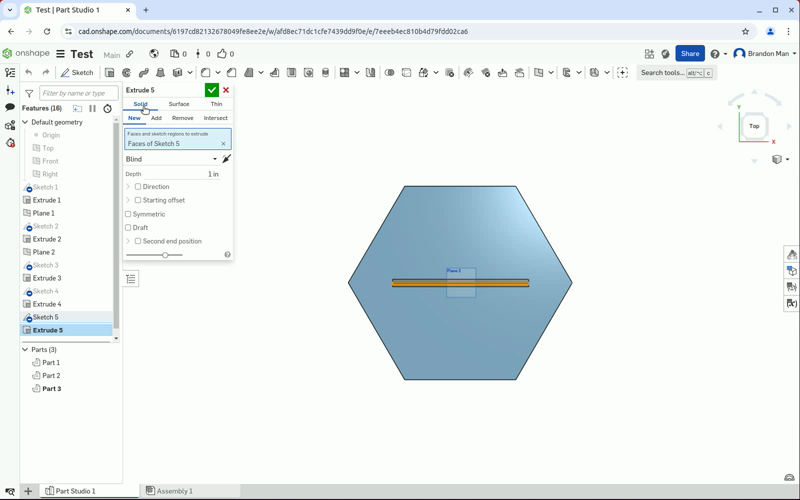
click(143, 106)
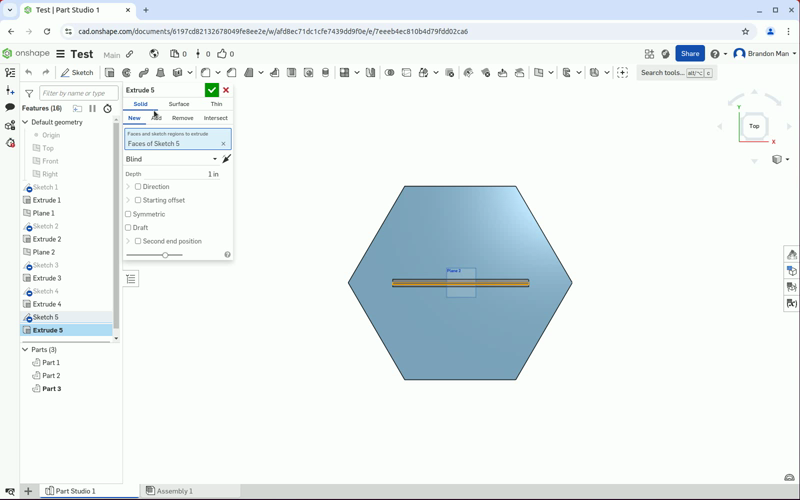
mouse_move(186, 120)
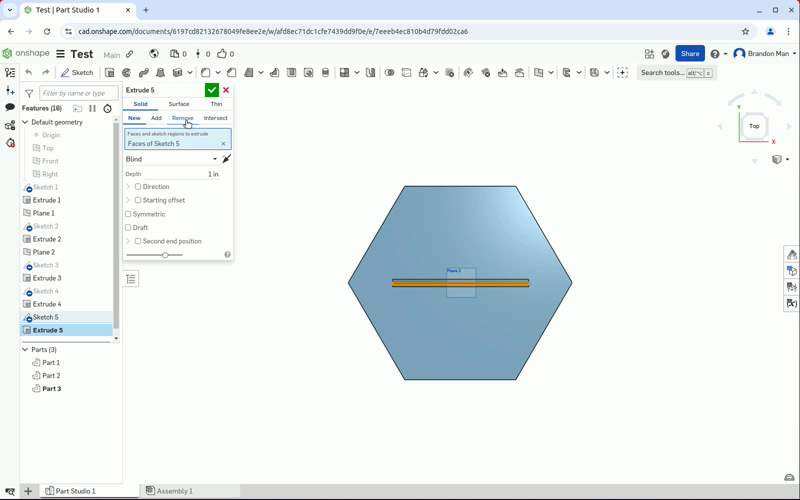
click(186, 120)
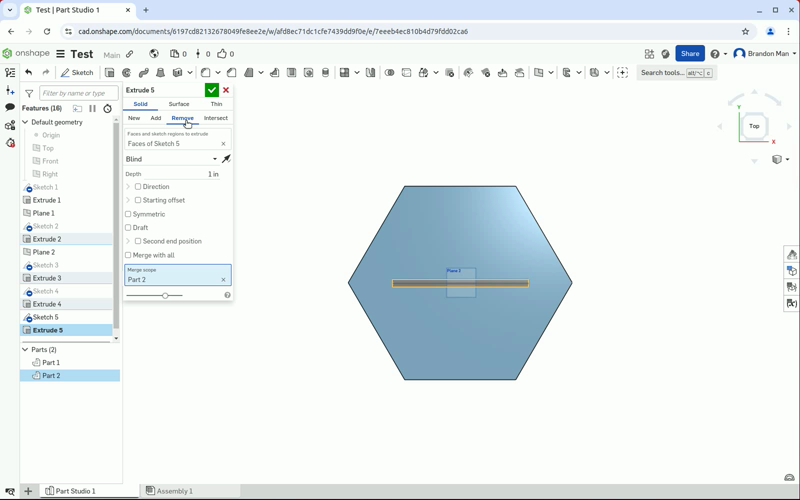
key(tab, 4)
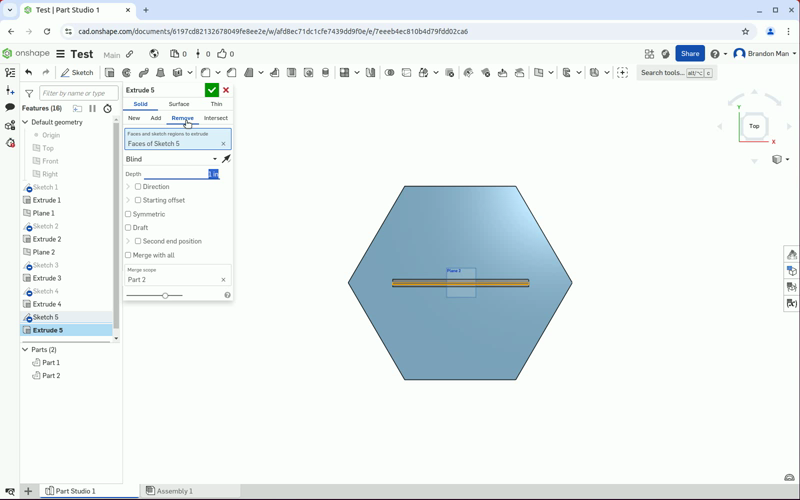
text(2.407)
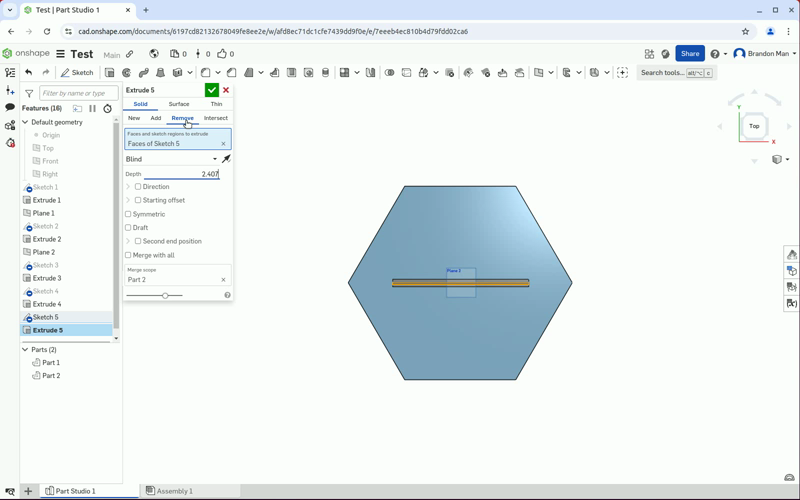
key(tab, 6)
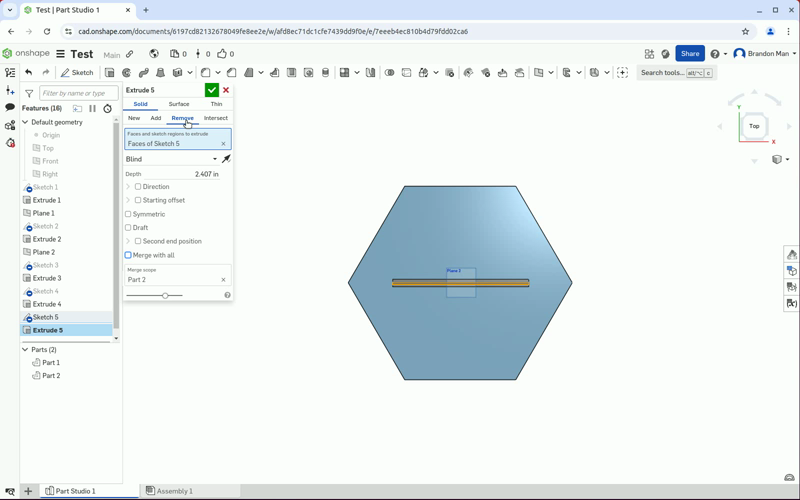
key(space)
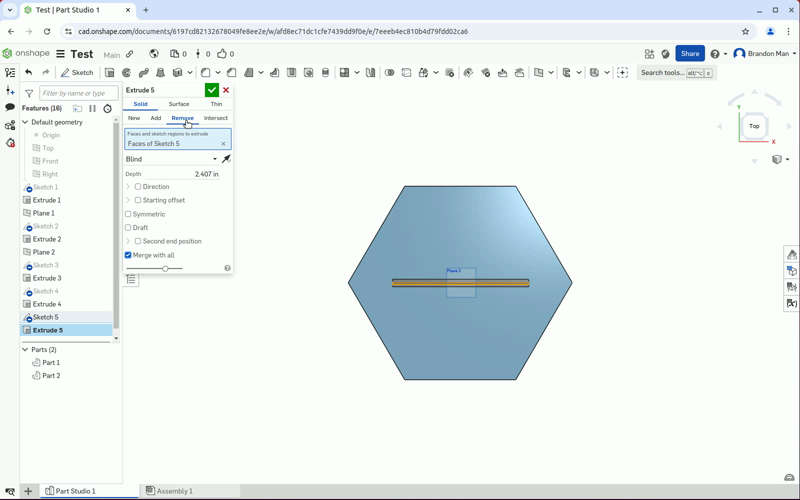
key(enter)
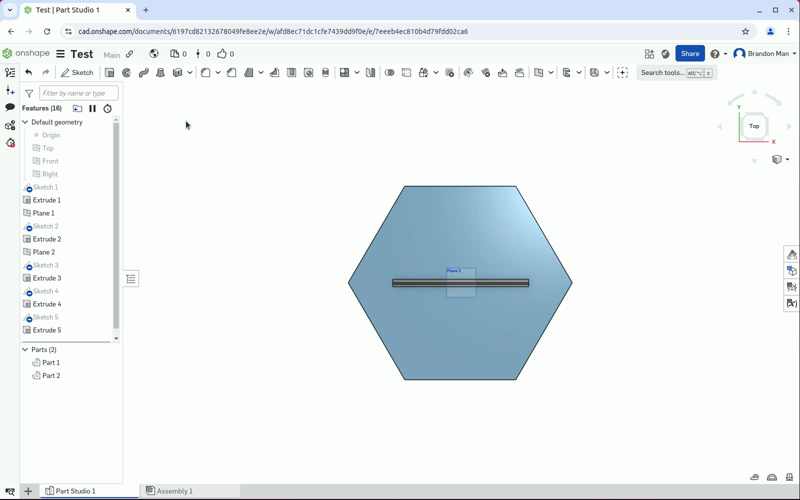
key(shift+h)
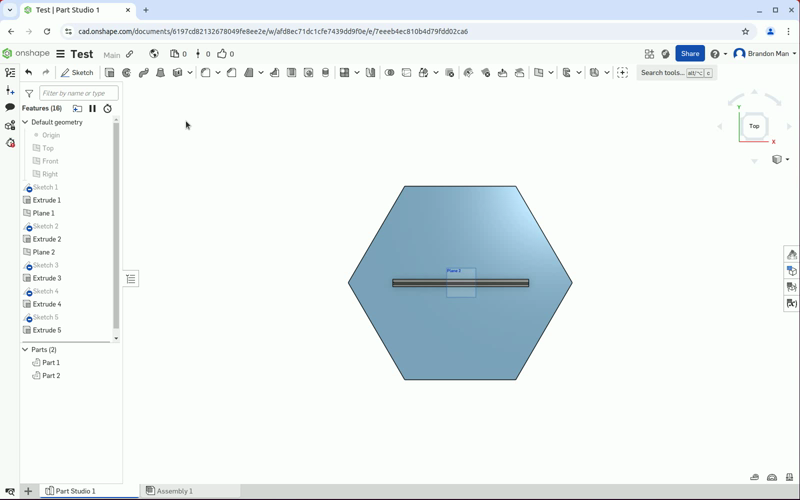
key(shift+h)
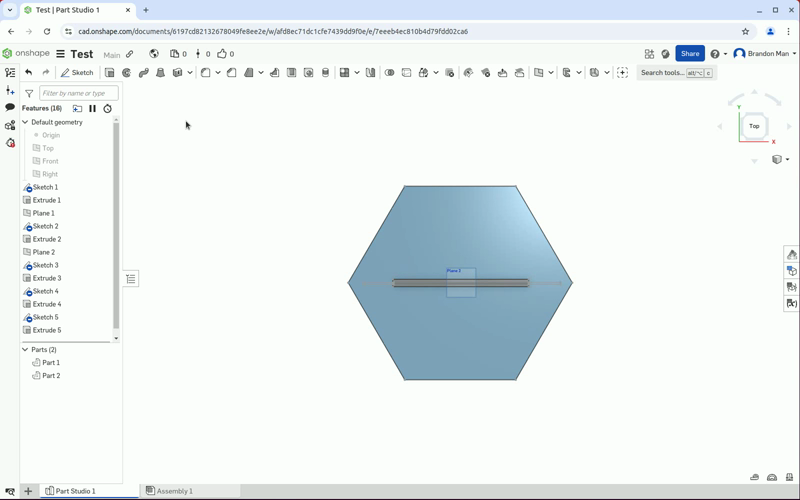
key(shift+7)
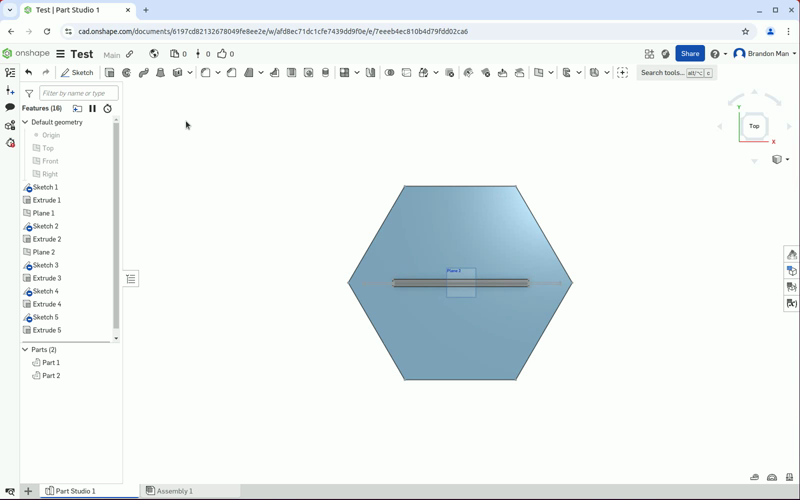
key(up, 3)
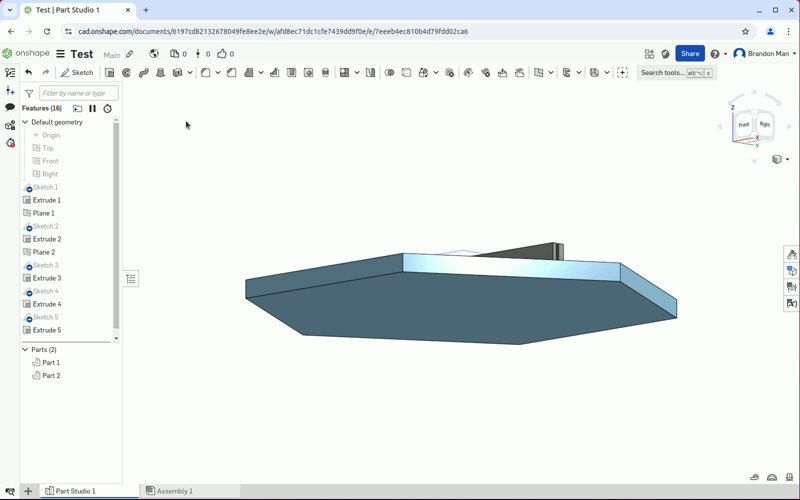
key(left, 3)
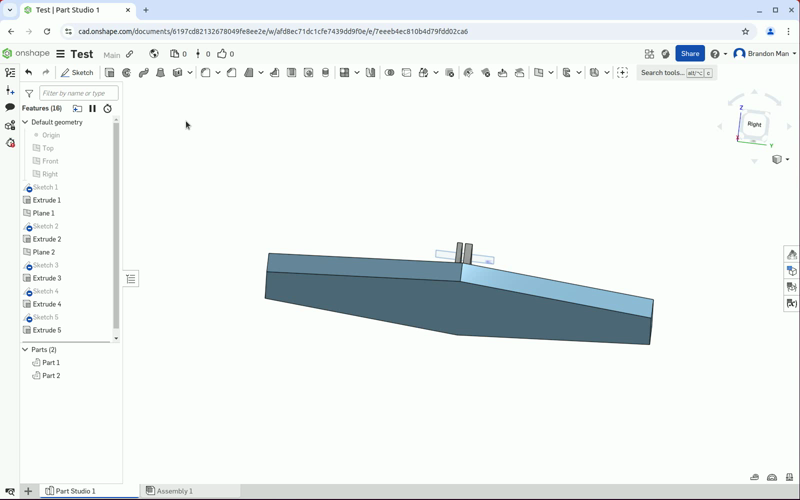
key(right, 3)
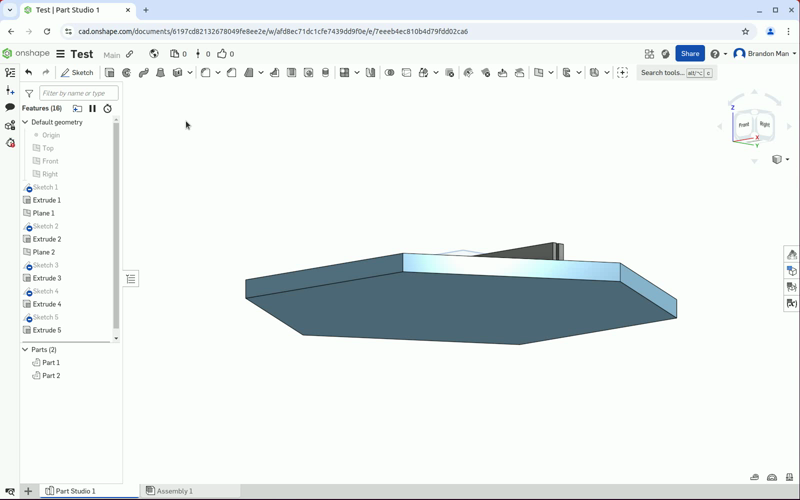
key(down, 3)
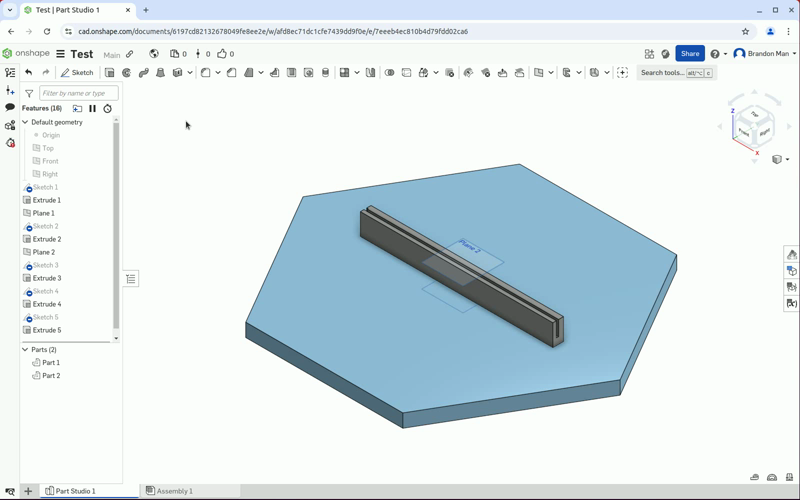
mouse_move(69, 189)
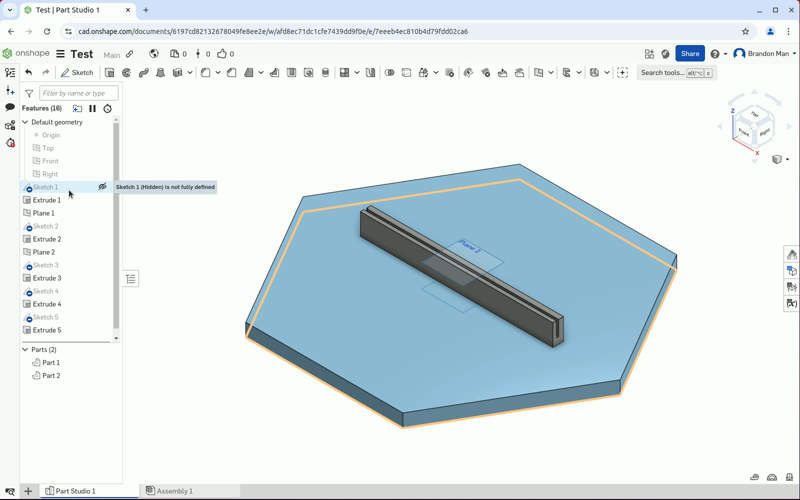
click(69, 189)